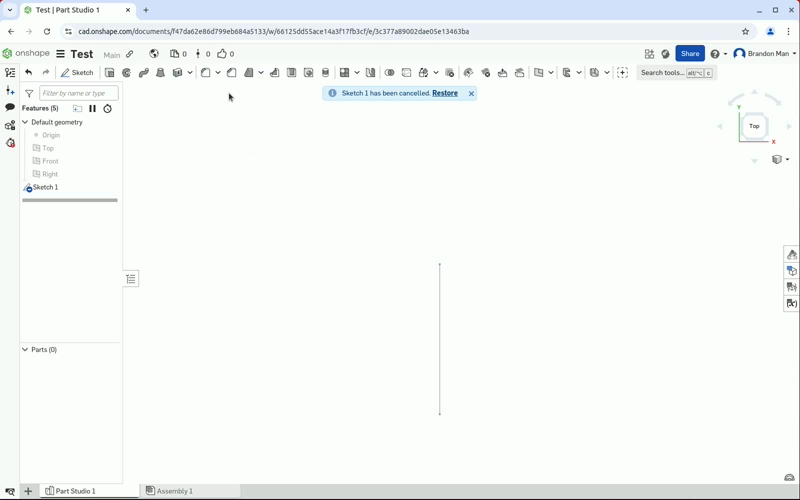
key(shift+h)
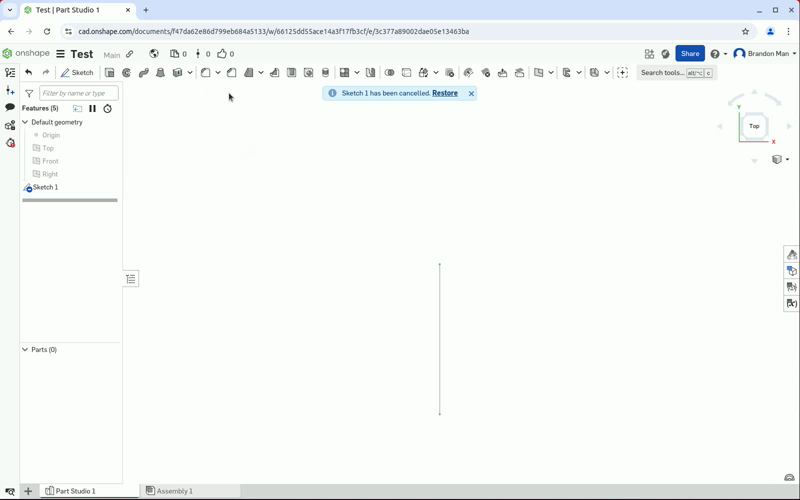
key(shift+s)
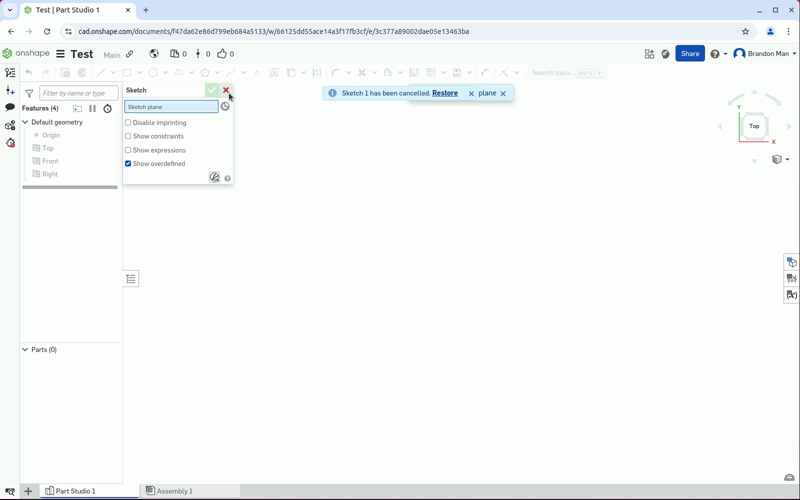
mouse_move(73, 150)
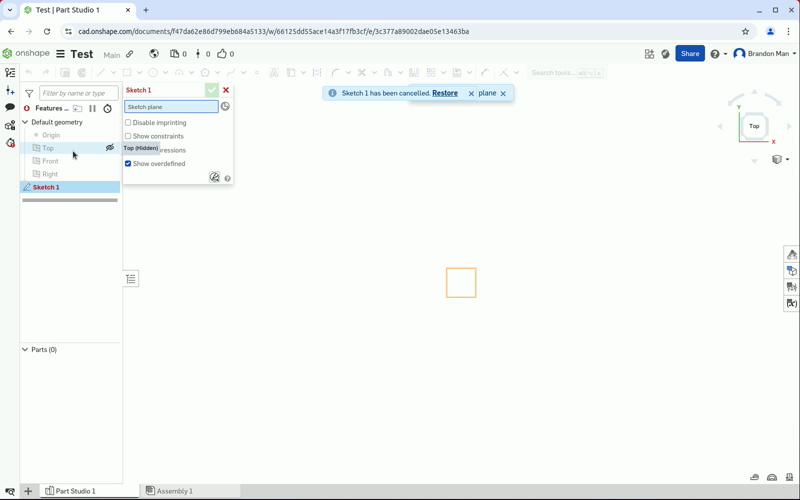
click(73, 150)
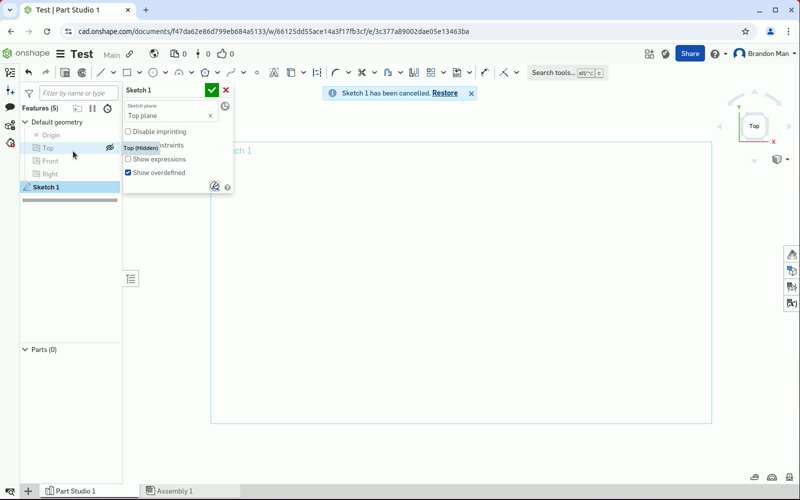
mouse_move(73, 352)
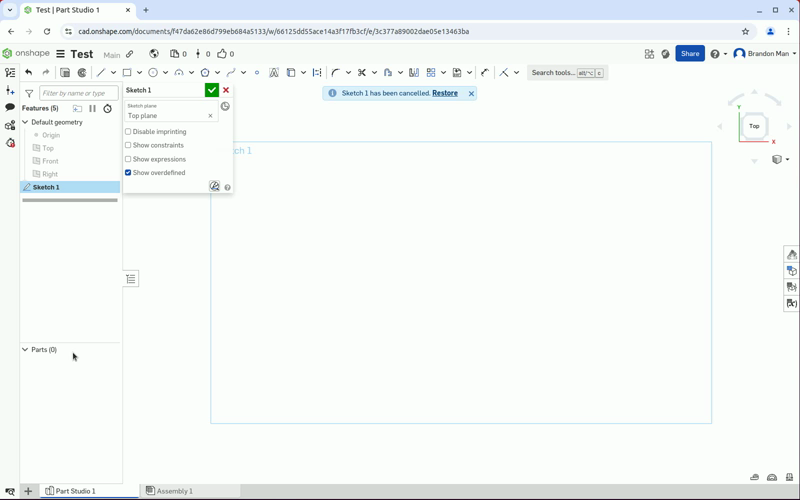
key(y)
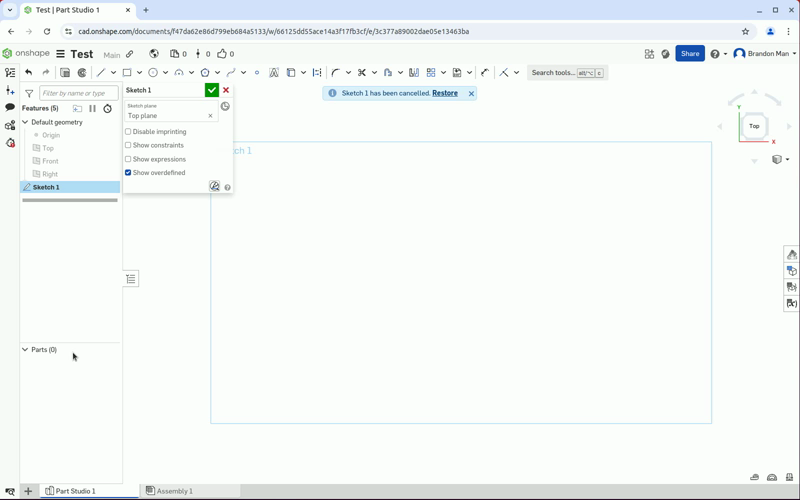
key(a)
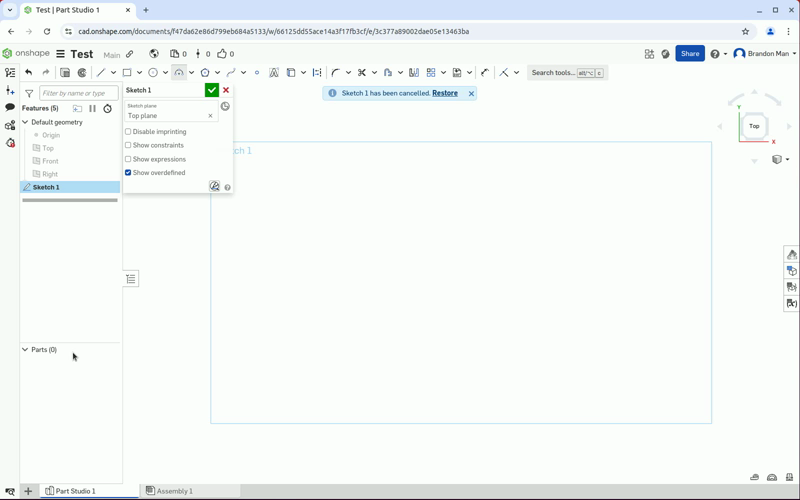
key_down(shift)
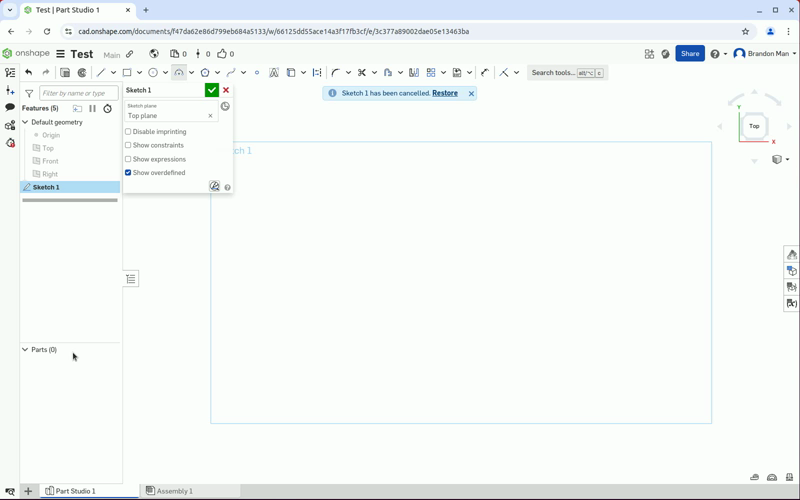
mouse_move(460, 276)
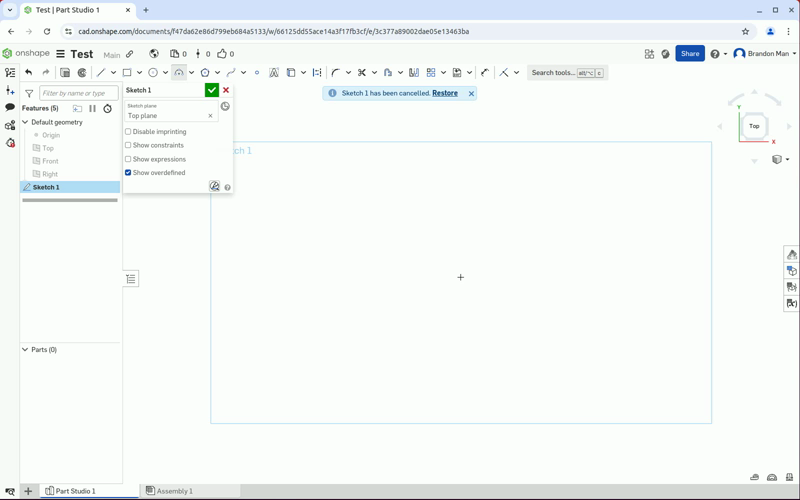
click(460, 276)
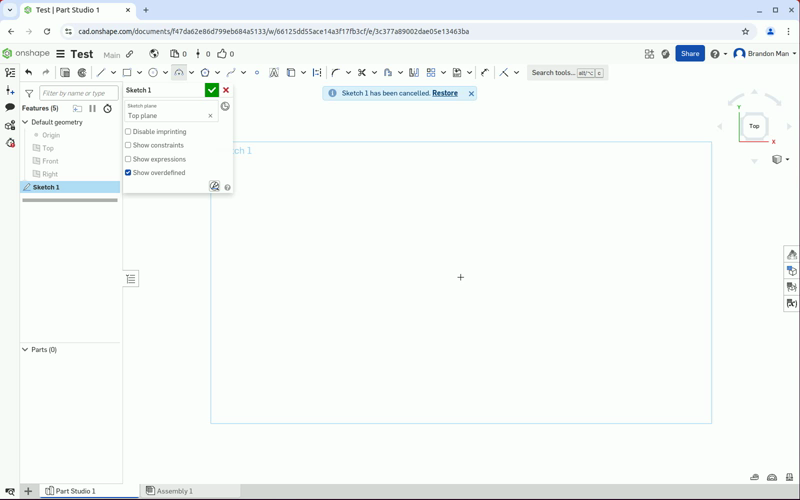
key_up(shift)
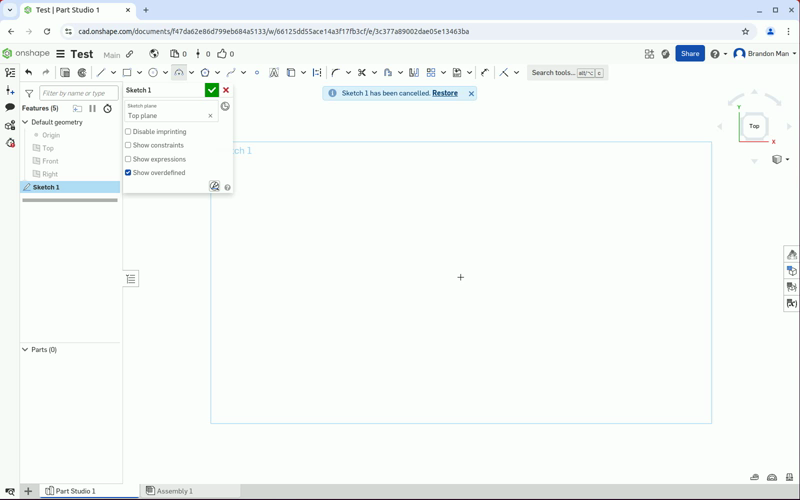
key_down(shift)
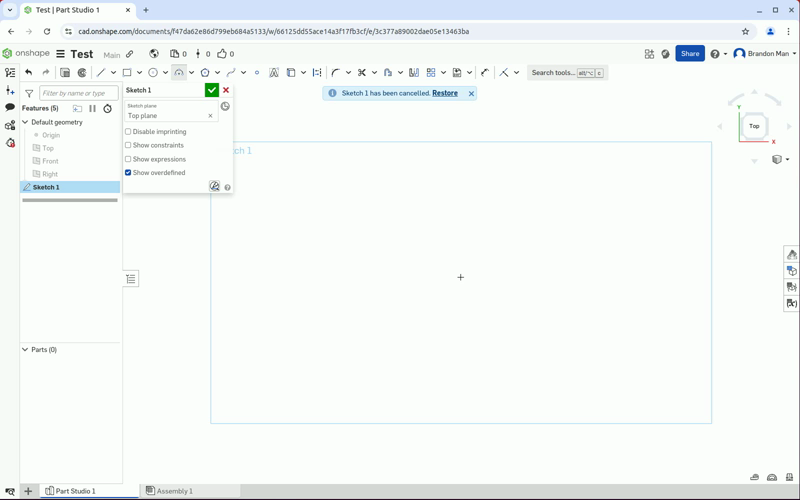
mouse_move(467, 283)
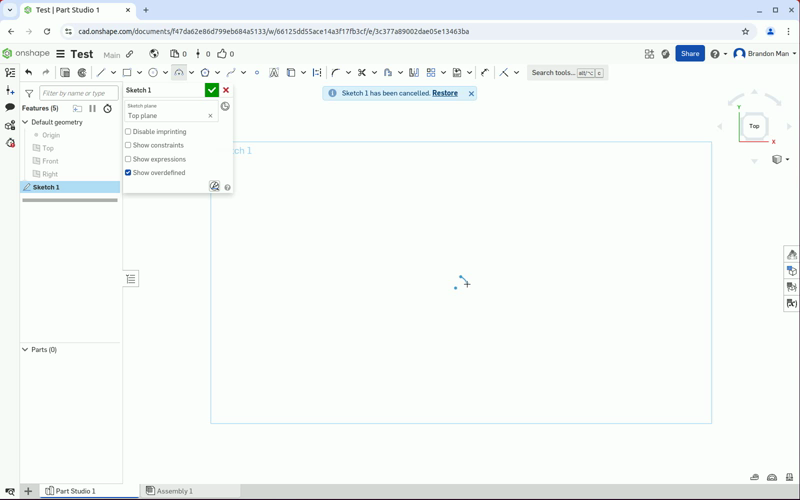
click(467, 283)
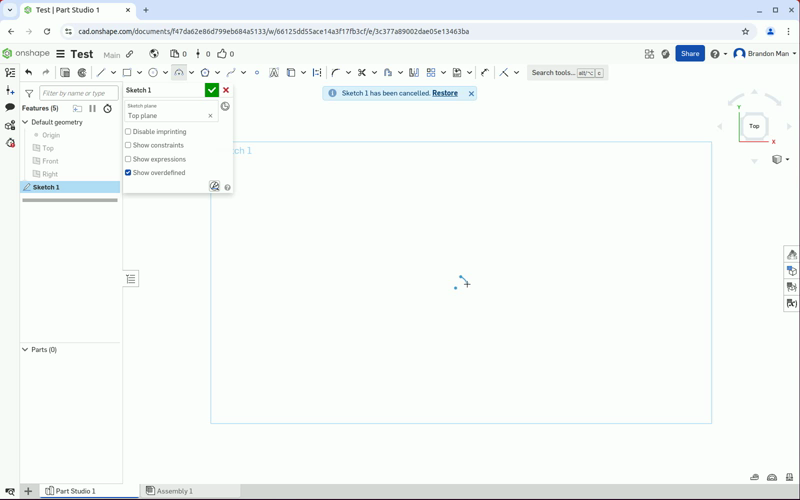
mouse_move(462, 281)
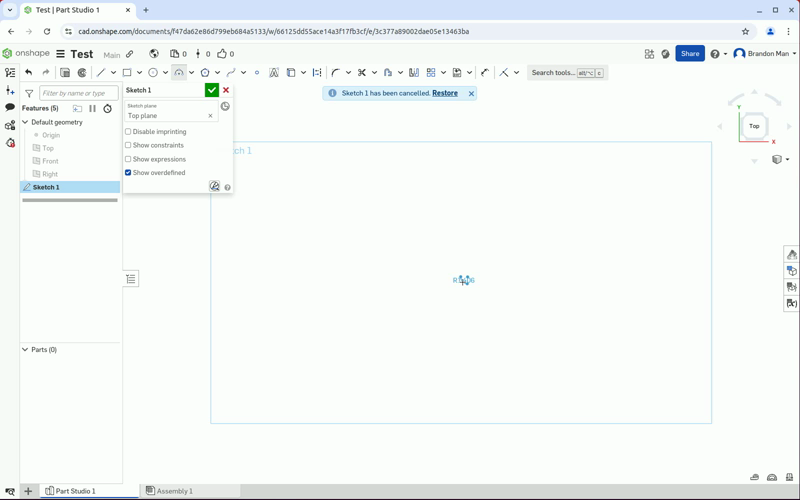
click(462, 281)
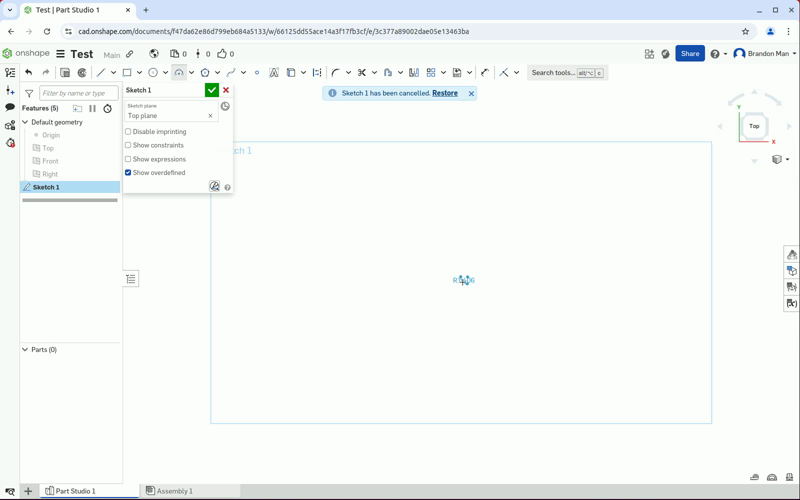
key_up(shift)
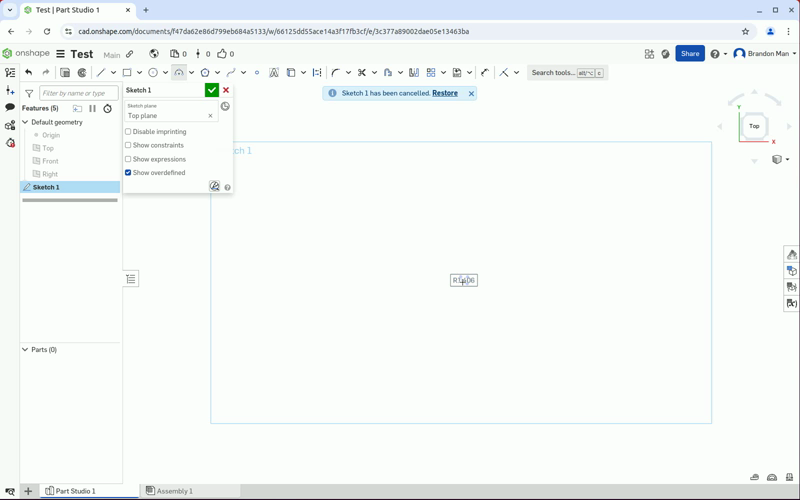
key(esc)
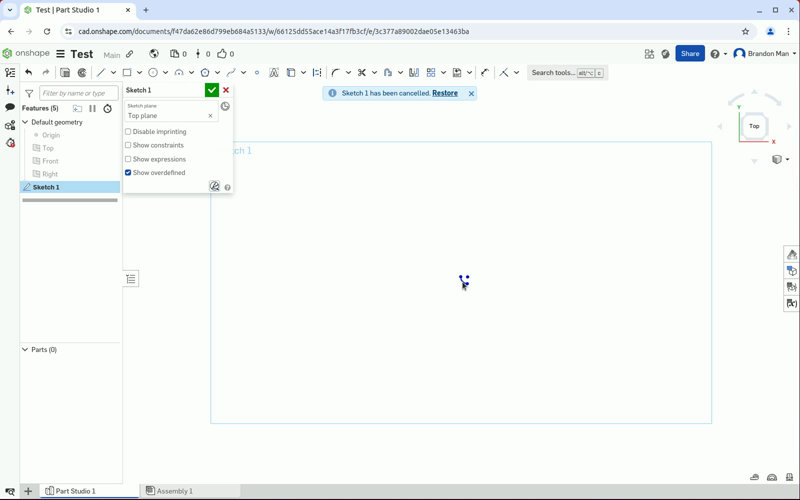
key(l)
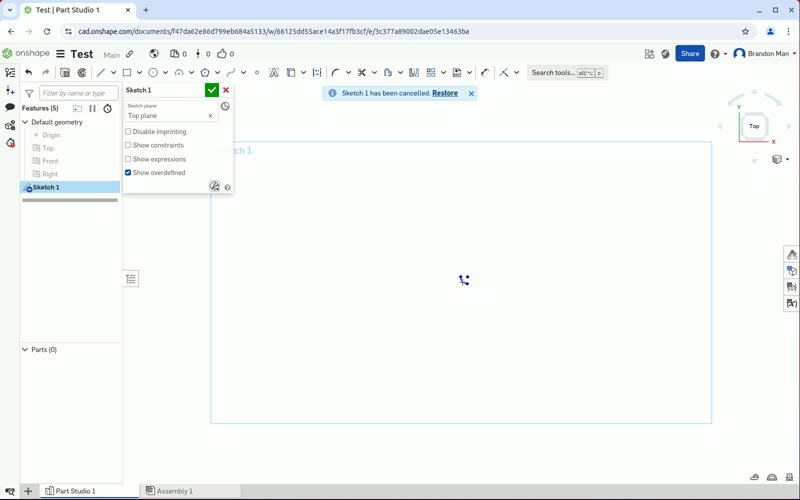
mouse_move(467, 283)
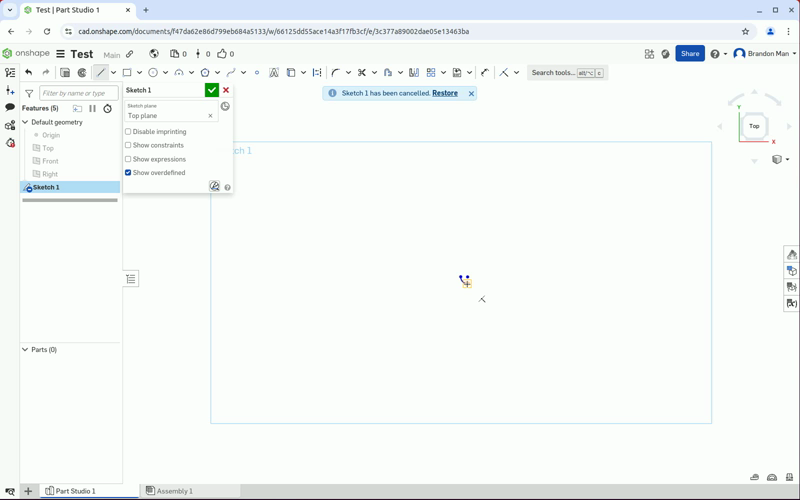
click(467, 283)
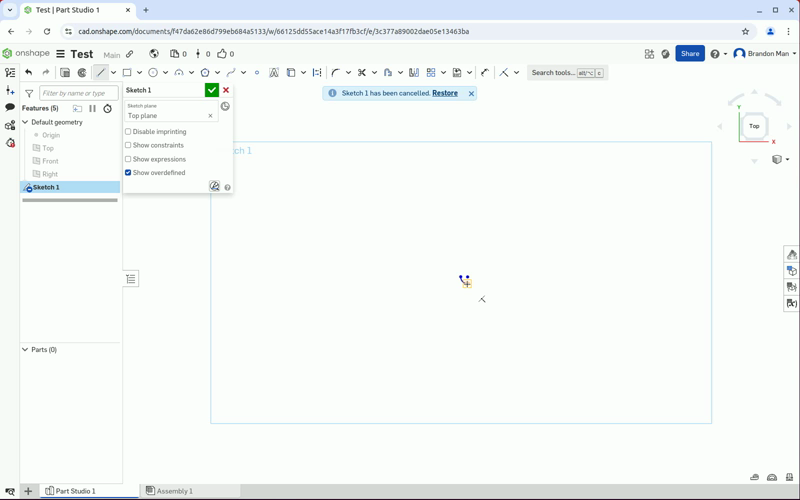
key_down(shift)
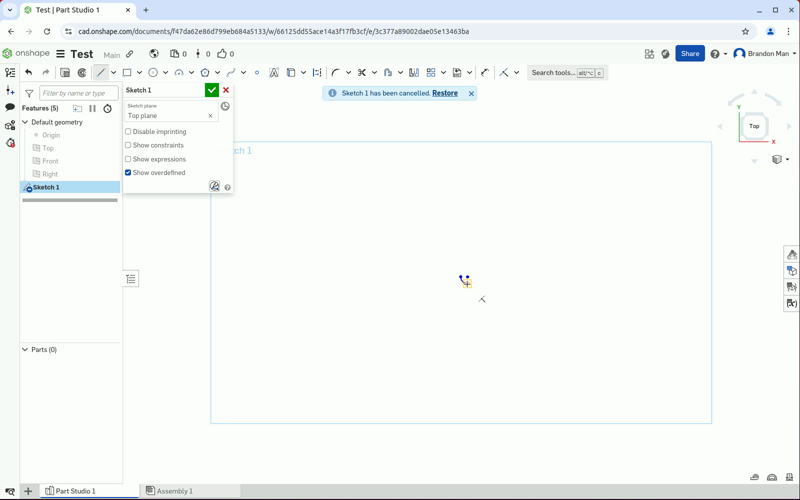
mouse_move(538, 283)
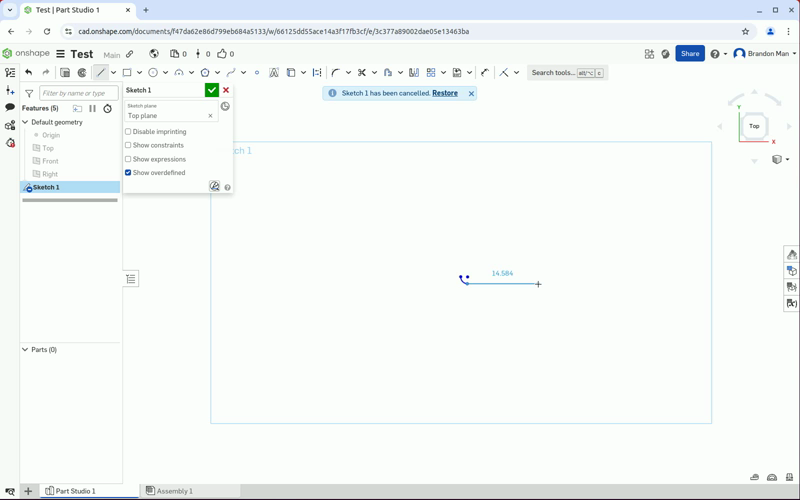
click(538, 283)
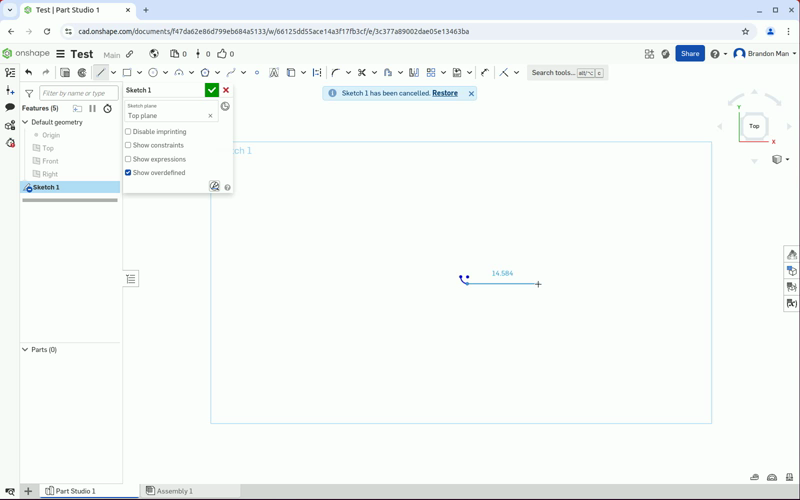
key_up(shift)
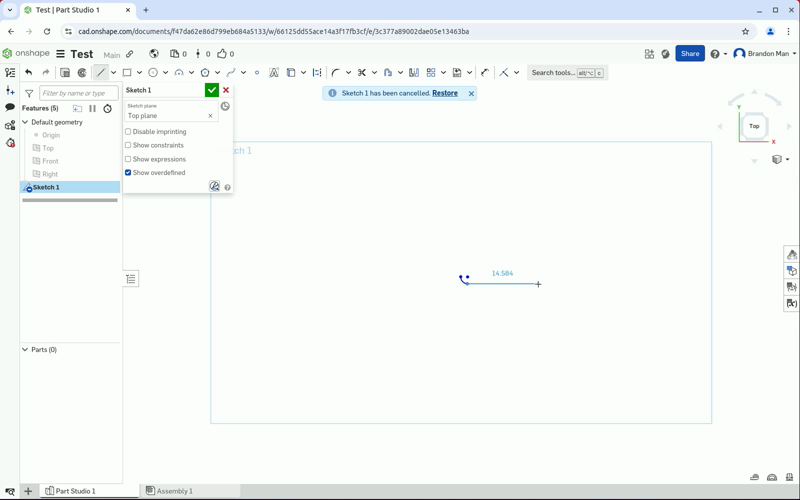
key(esc)
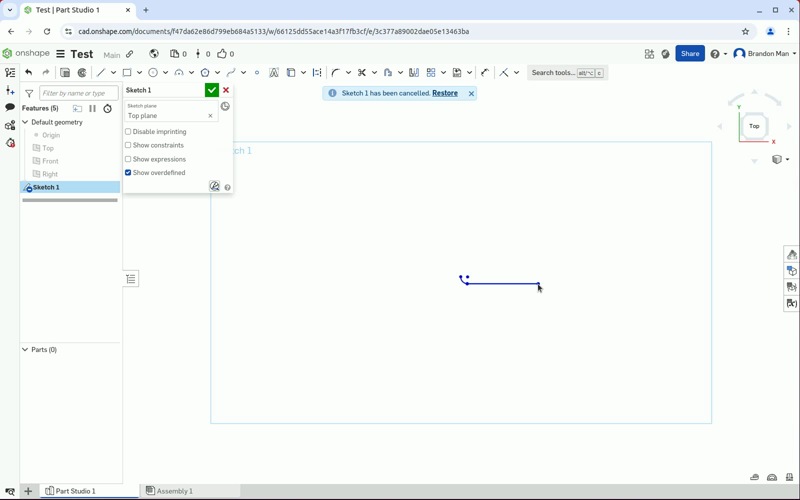
key(a)
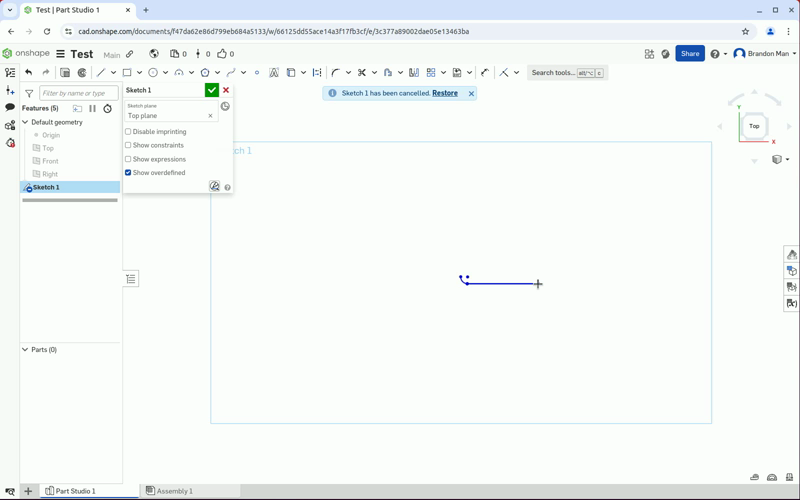
mouse_move(538, 283)
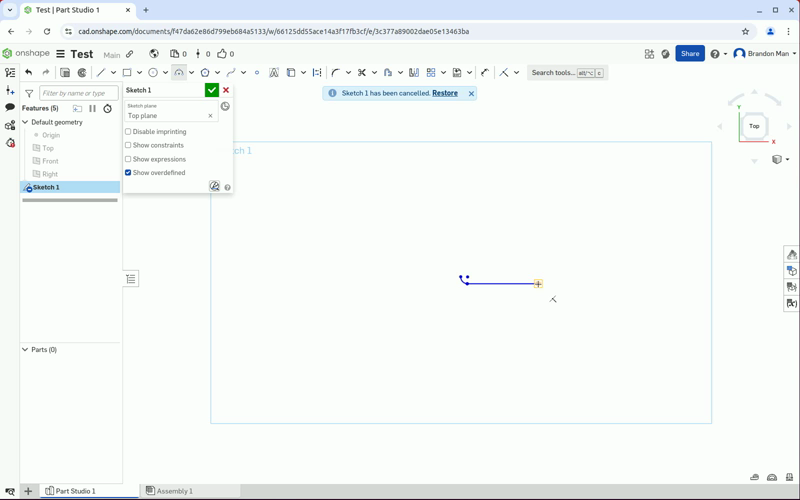
click(538, 283)
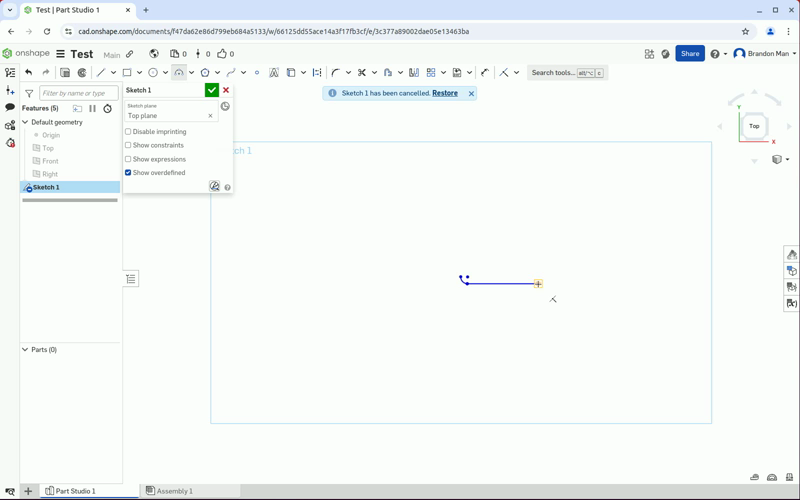
key_down(shift)
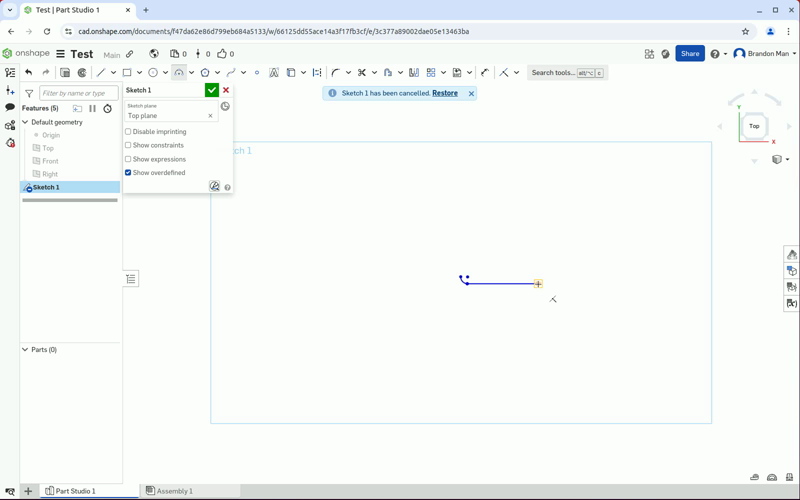
mouse_move(545, 276)
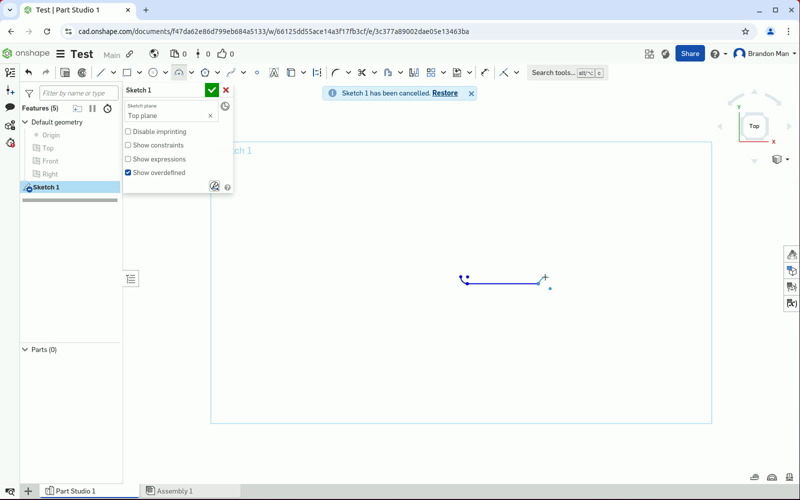
click(545, 276)
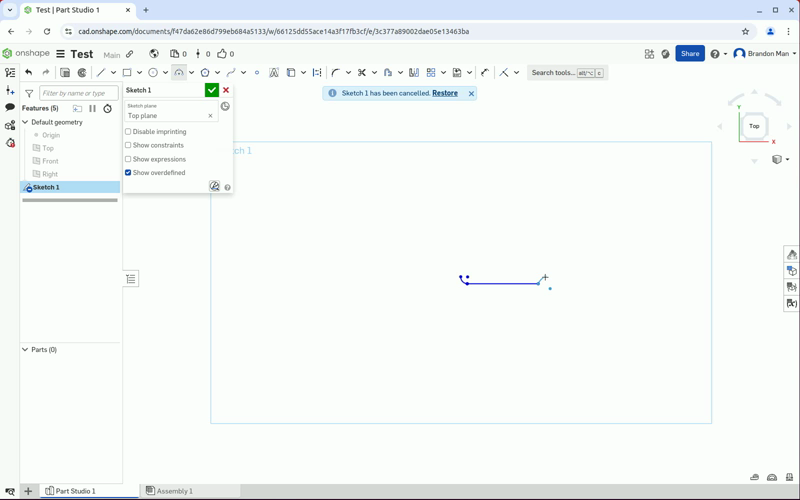
mouse_move(543, 281)
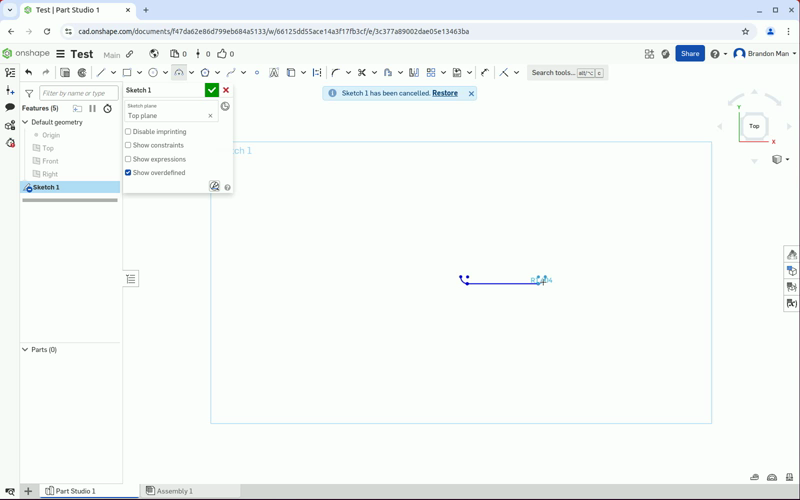
click(543, 281)
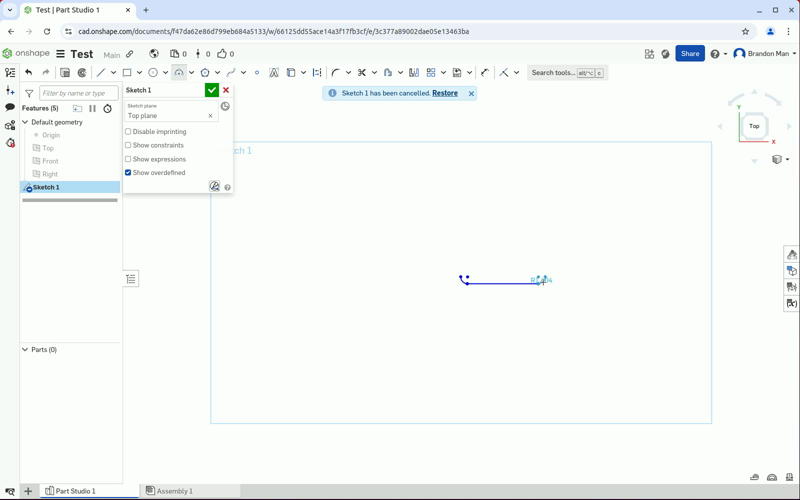
key_up(shift)
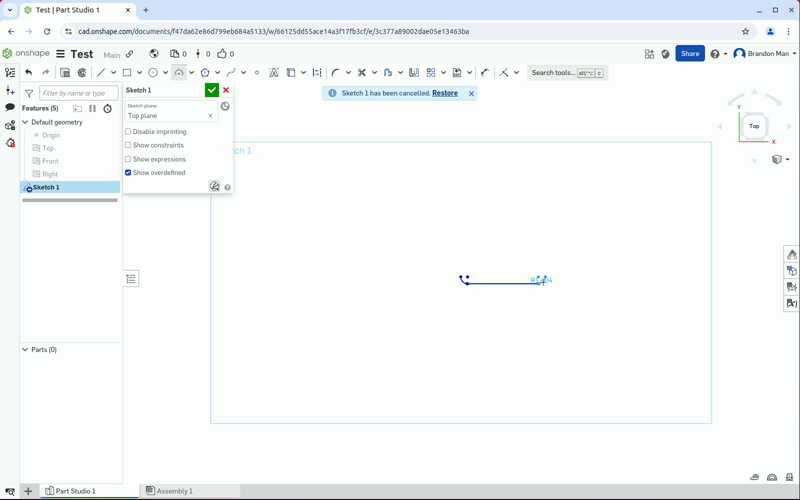
key(esc)
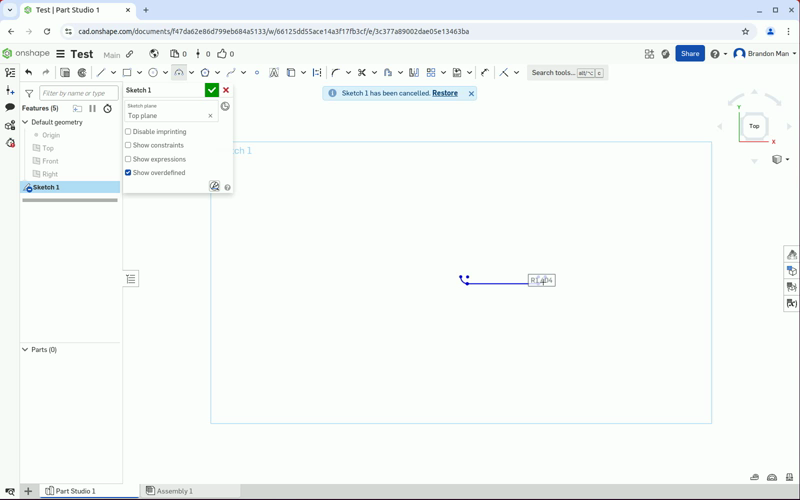
key(l)
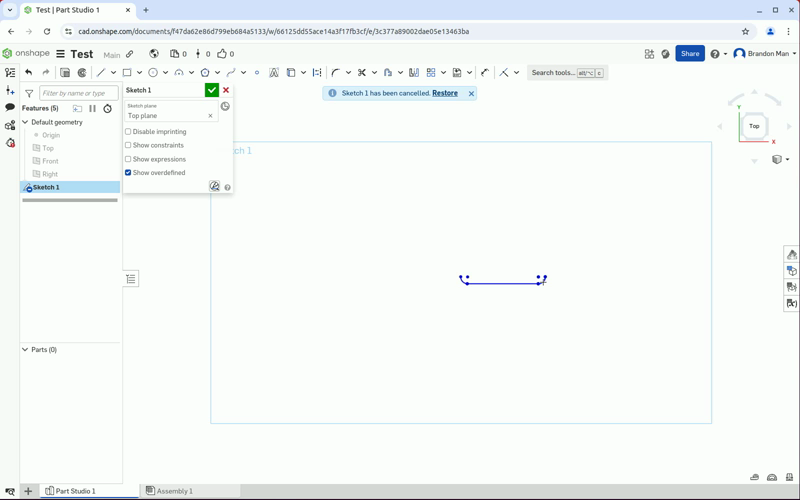
mouse_move(545, 276)
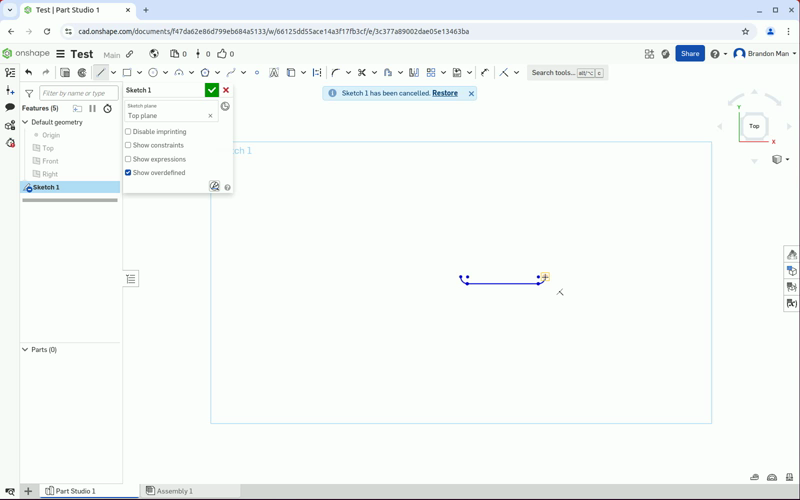
click(545, 276)
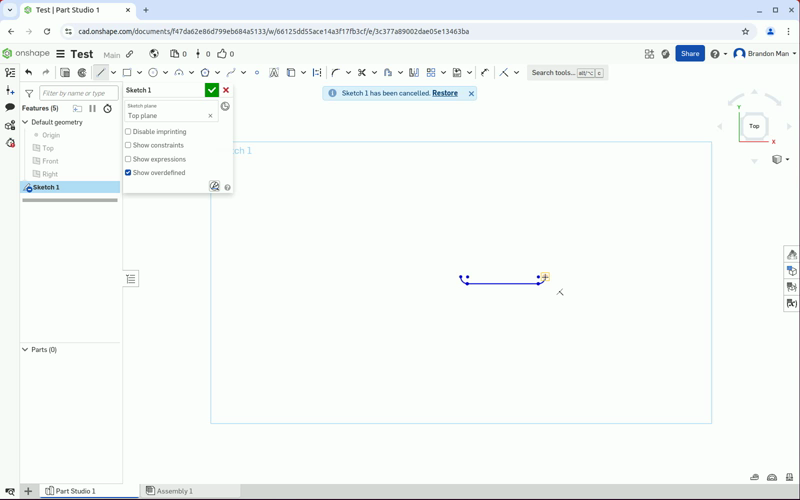
key_down(shift)
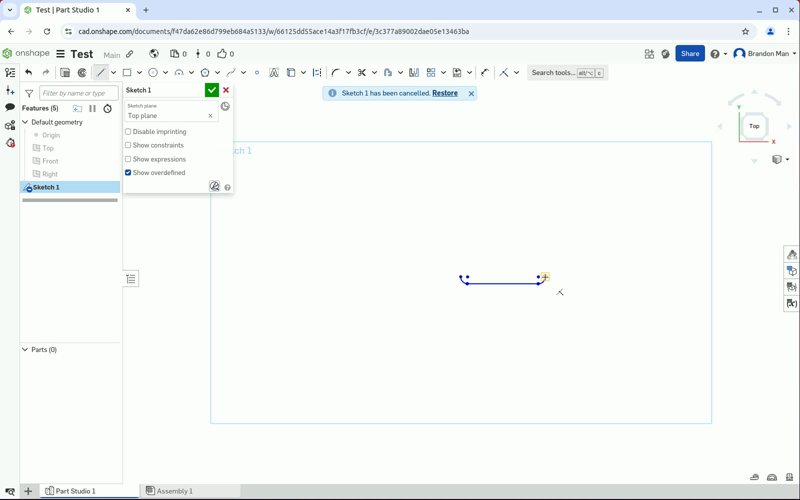
mouse_move(545, 177)
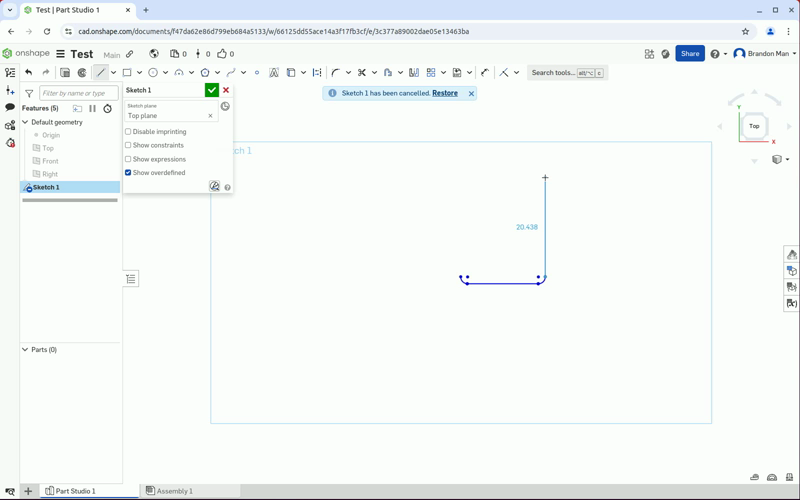
click(545, 177)
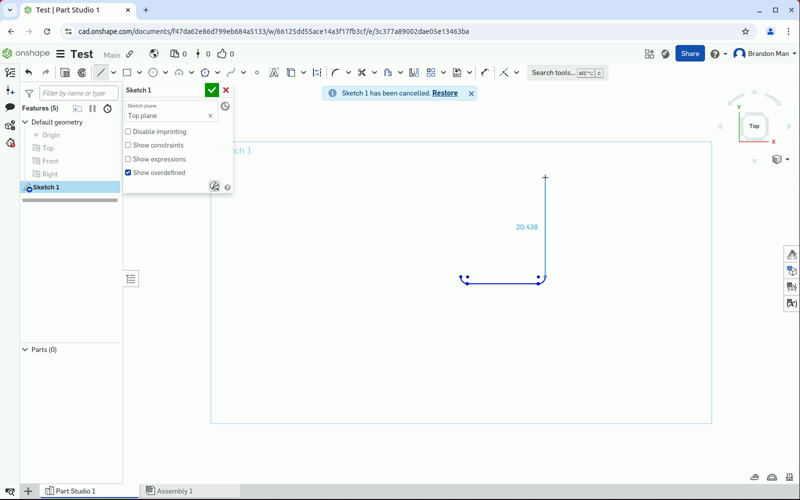
key_up(shift)
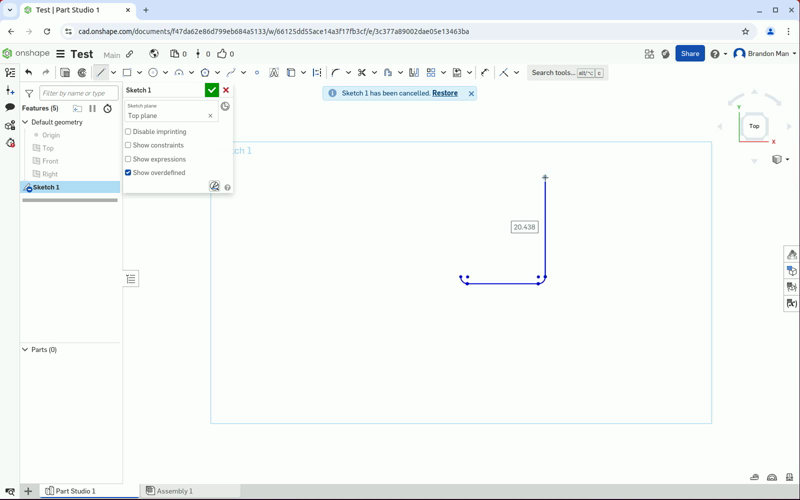
key(esc)
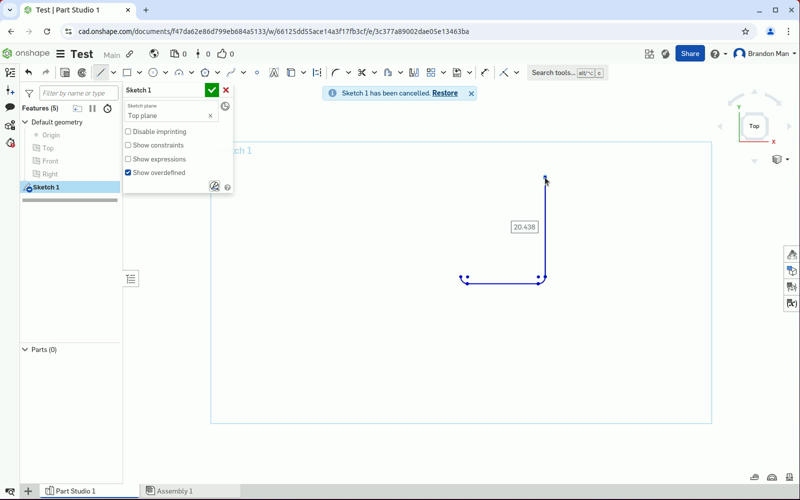
key(a)
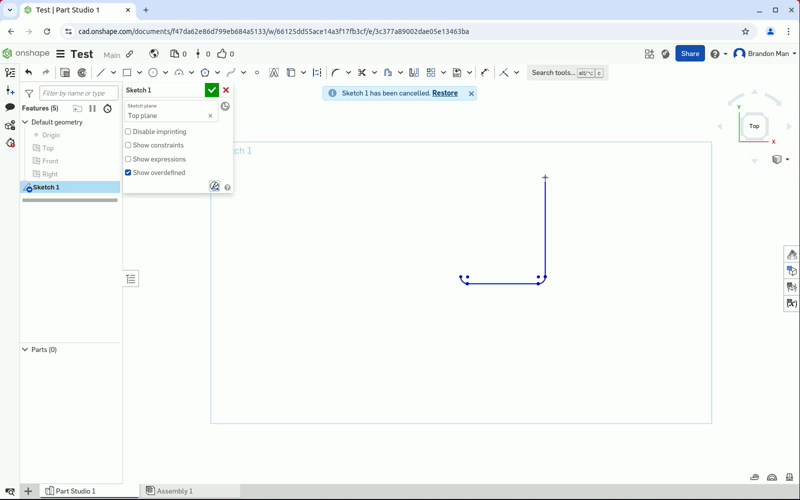
mouse_move(545, 177)
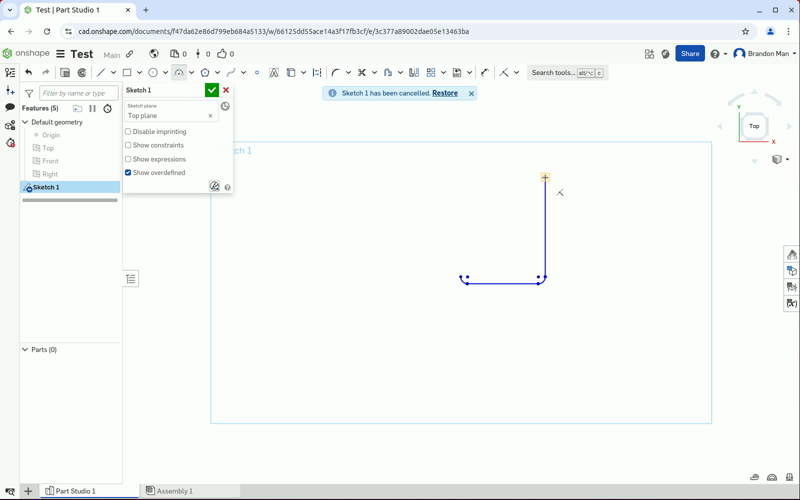
click(545, 177)
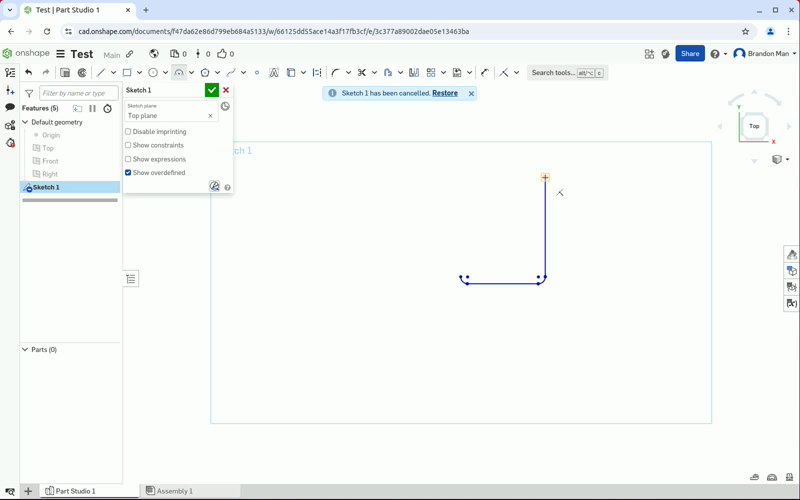
key_down(shift)
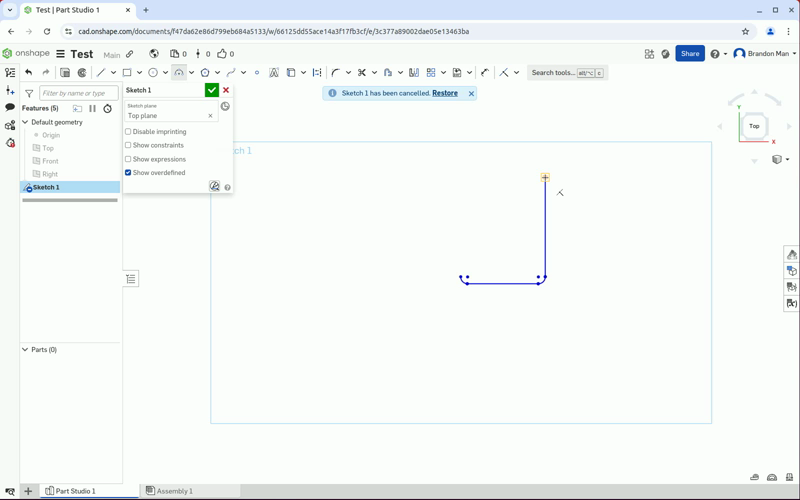
mouse_move(538, 170)
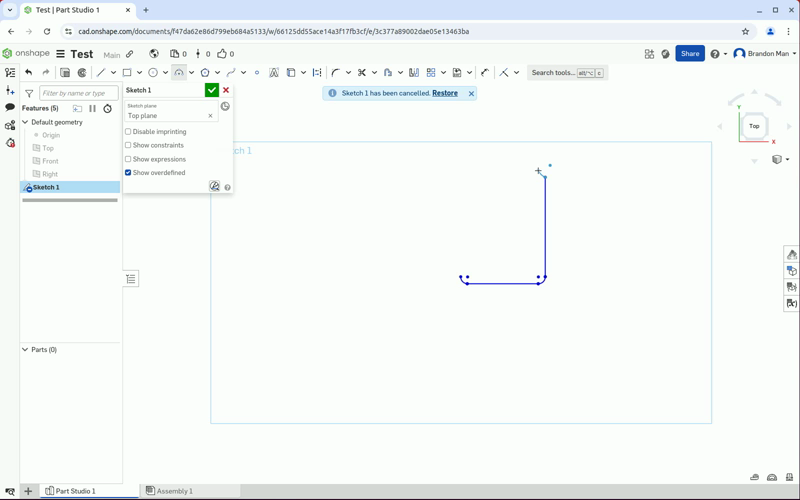
click(538, 170)
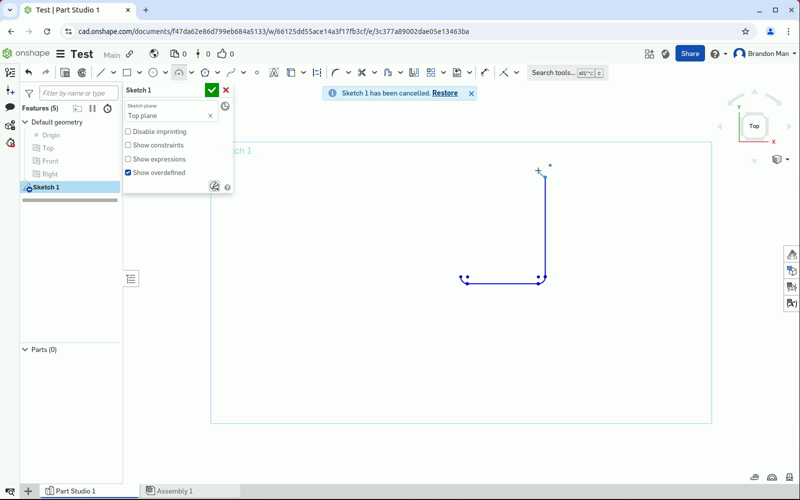
mouse_move(543, 172)
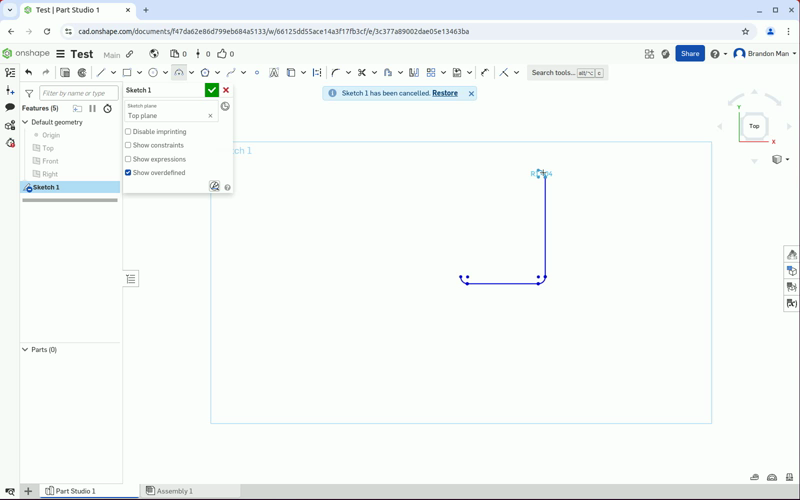
click(543, 172)
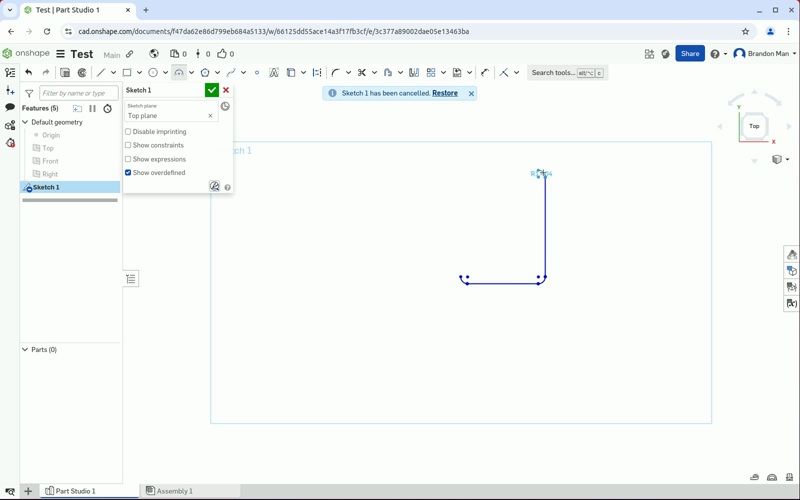
key_up(shift)
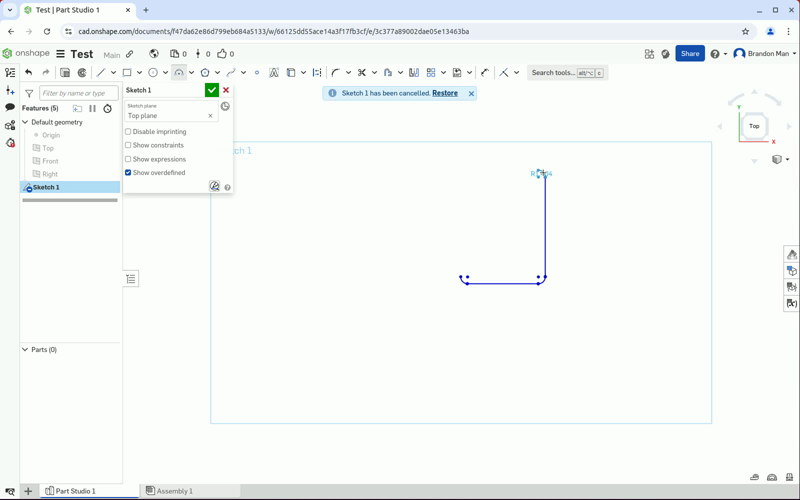
key(esc)
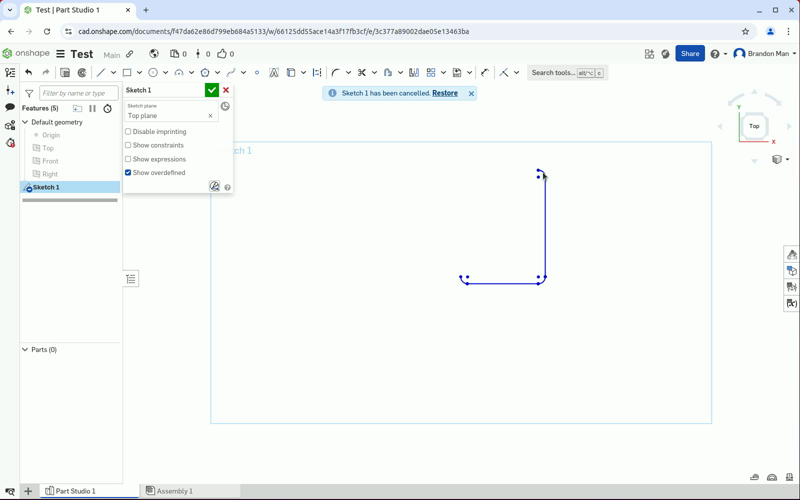
key(l)
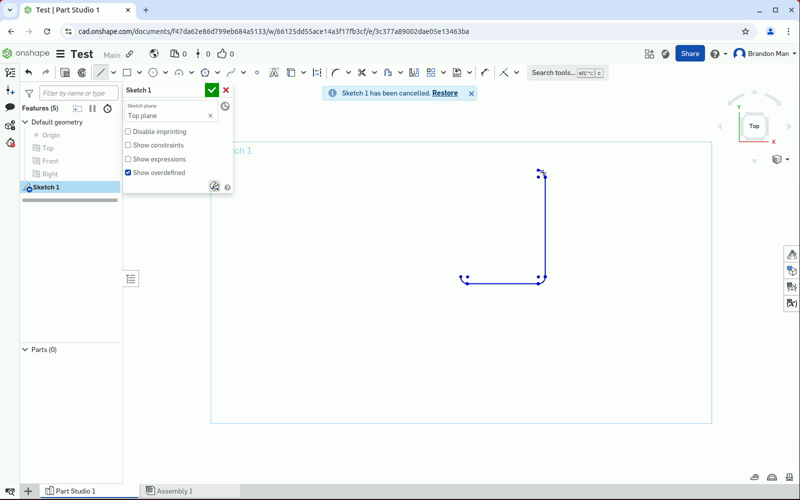
mouse_move(538, 170)
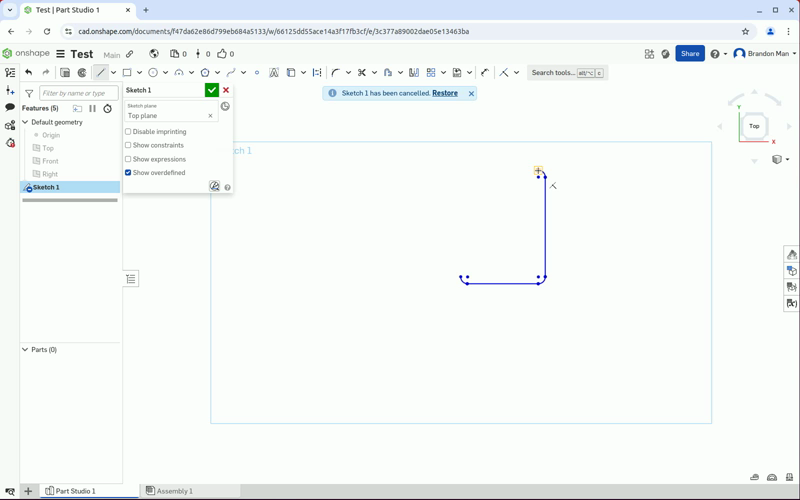
click(538, 170)
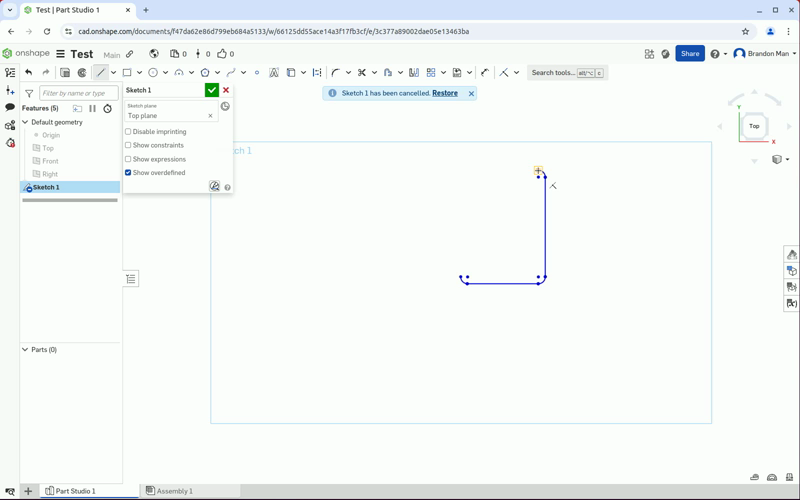
key_down(shift)
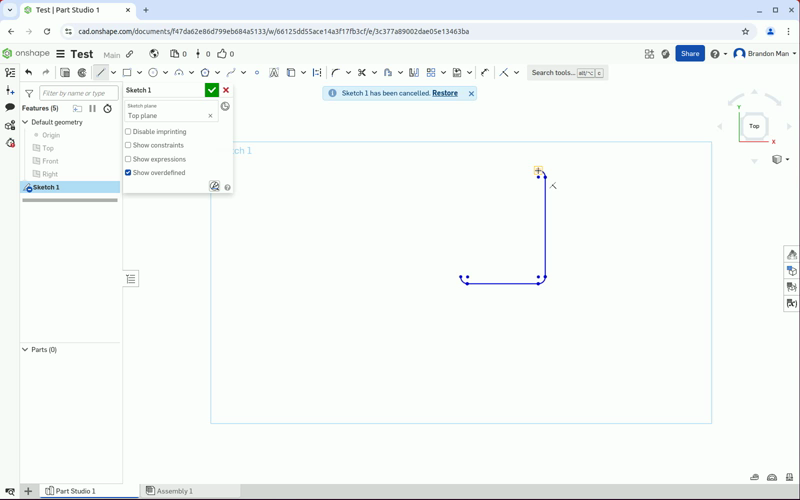
mouse_move(467, 170)
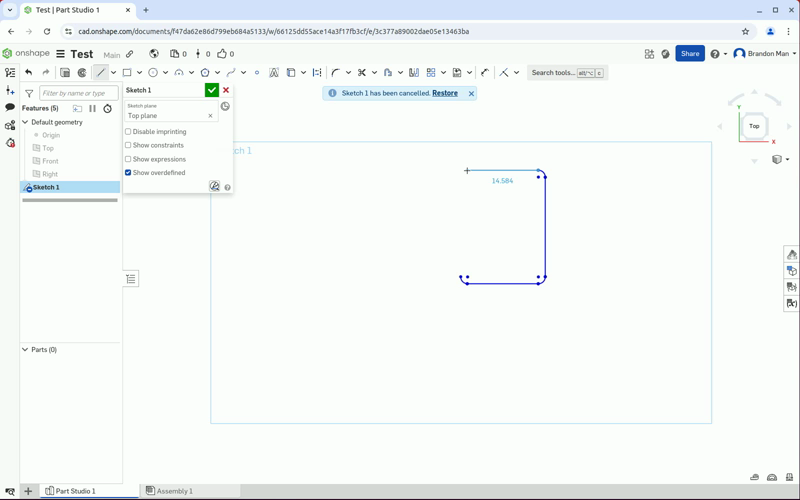
click(467, 170)
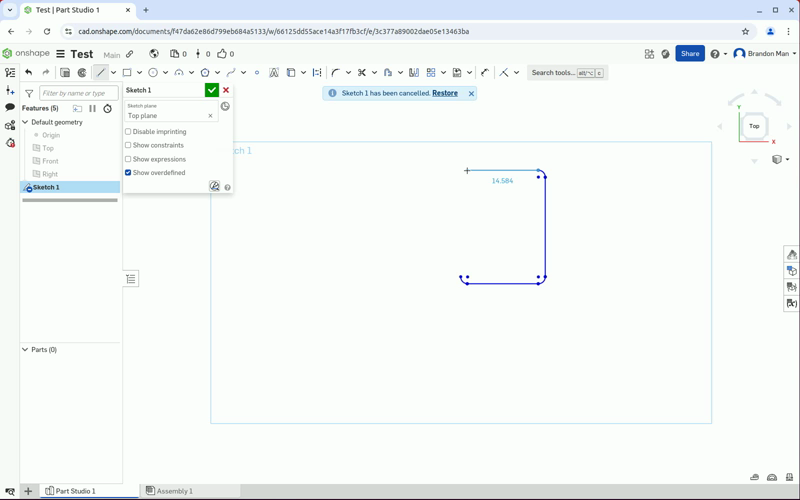
key_up(shift)
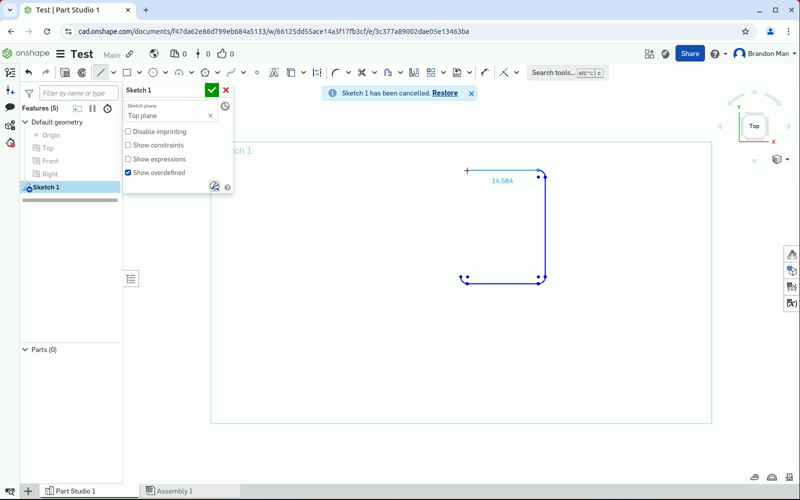
key(esc)
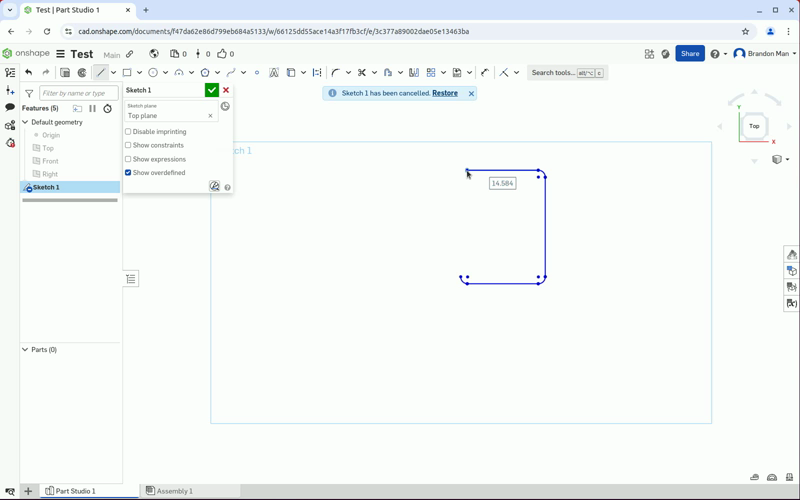
key(a)
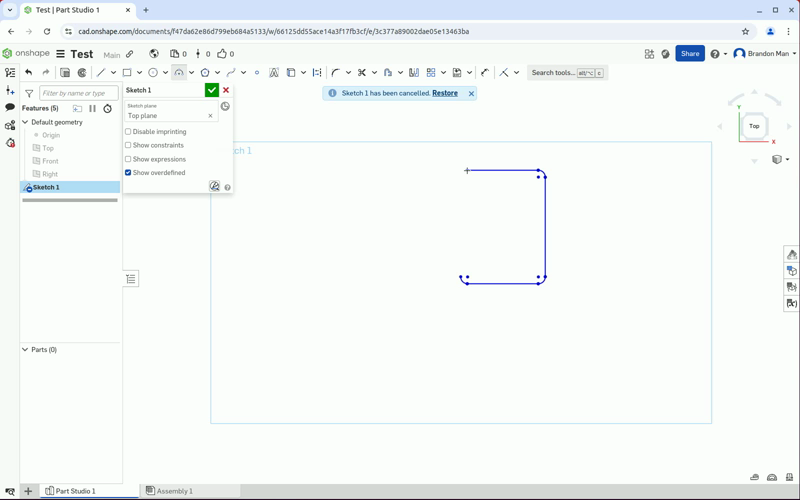
mouse_move(467, 170)
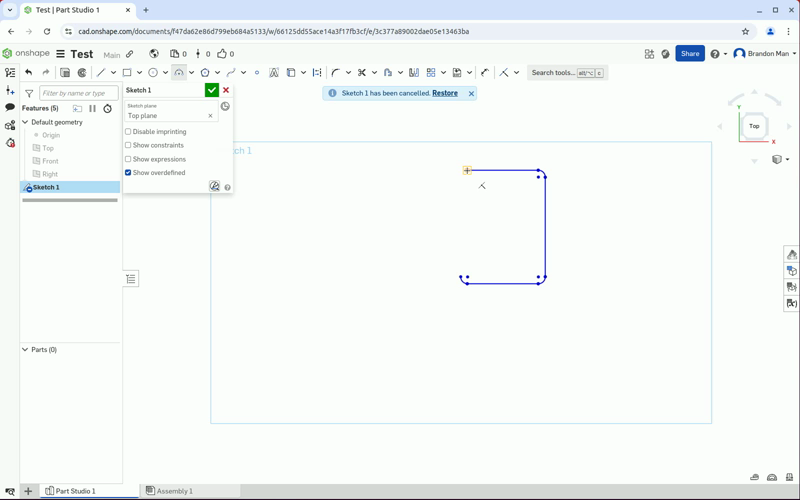
click(467, 170)
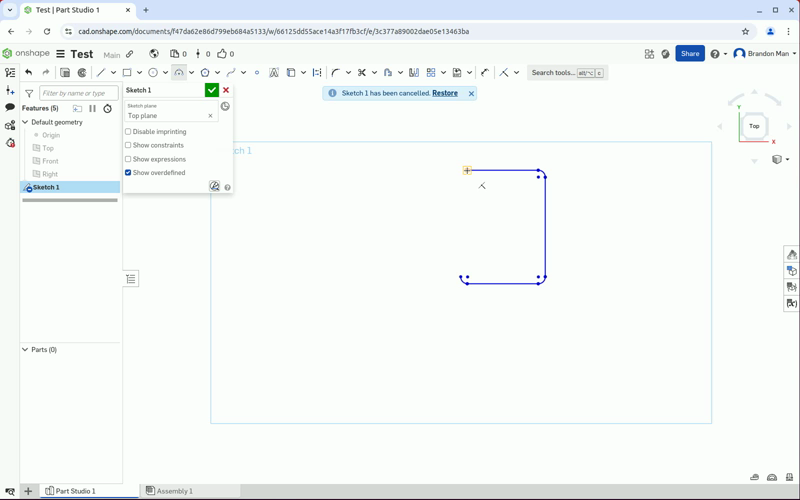
key_down(shift)
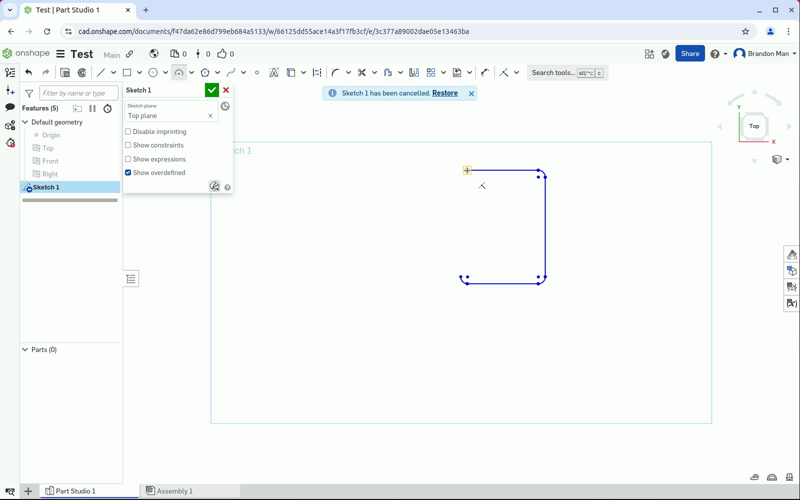
mouse_move(460, 177)
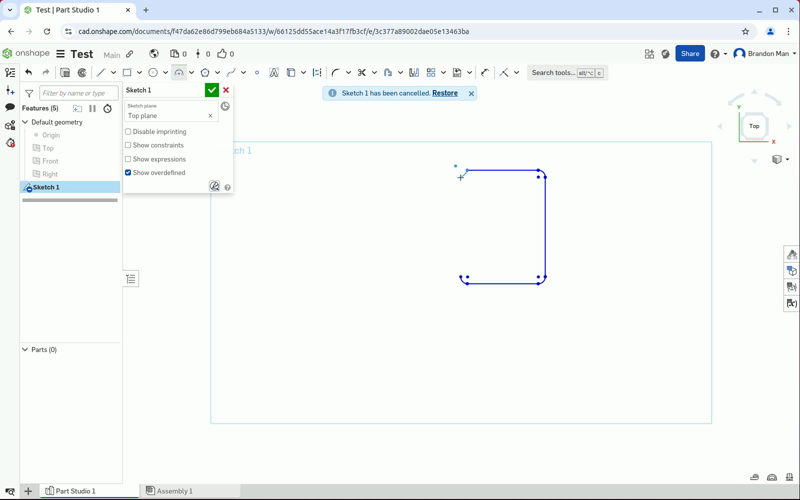
click(460, 177)
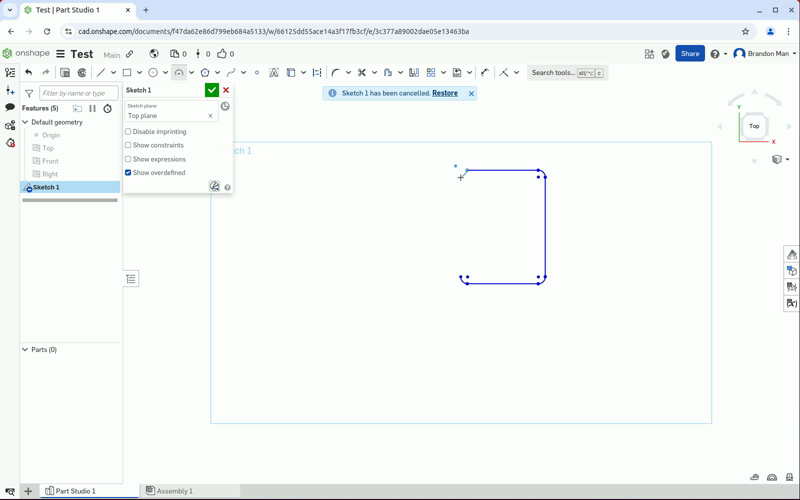
mouse_move(462, 172)
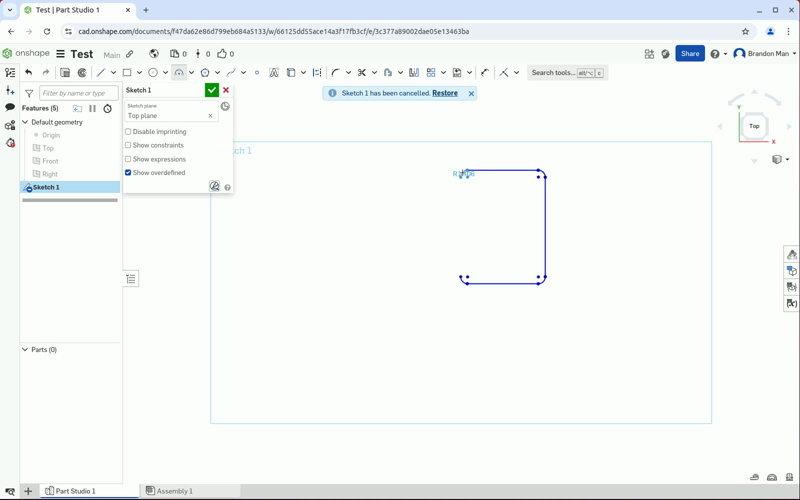
click(462, 172)
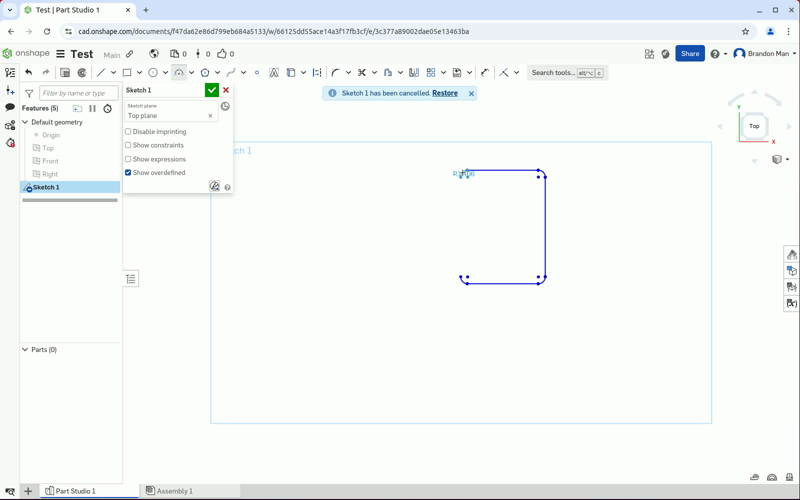
key_up(shift)
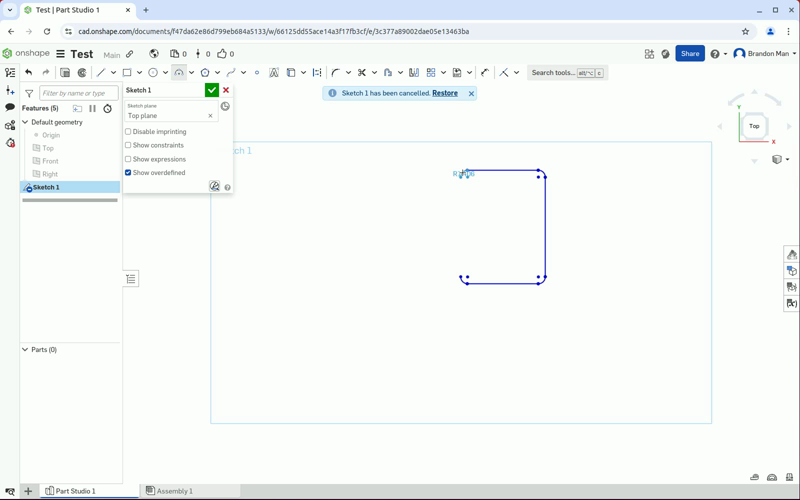
key(esc)
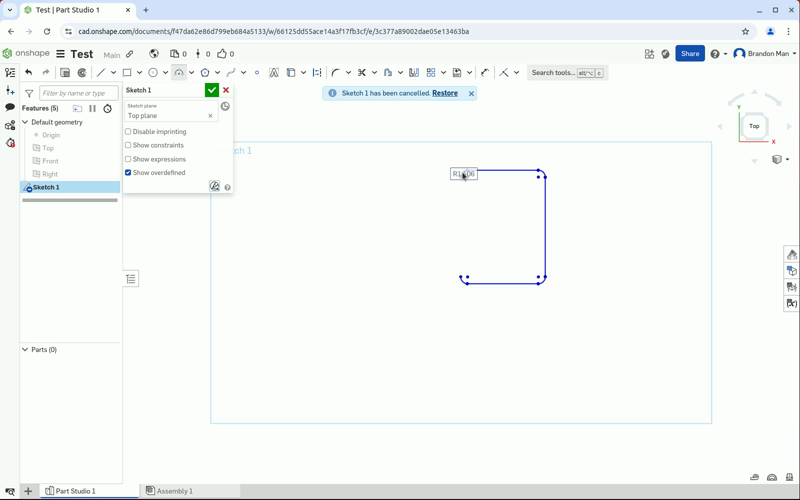
key(l)
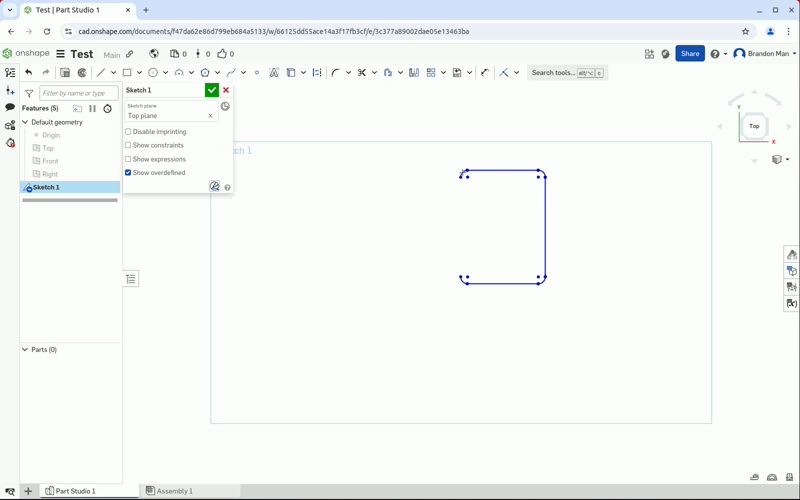
mouse_move(460, 177)
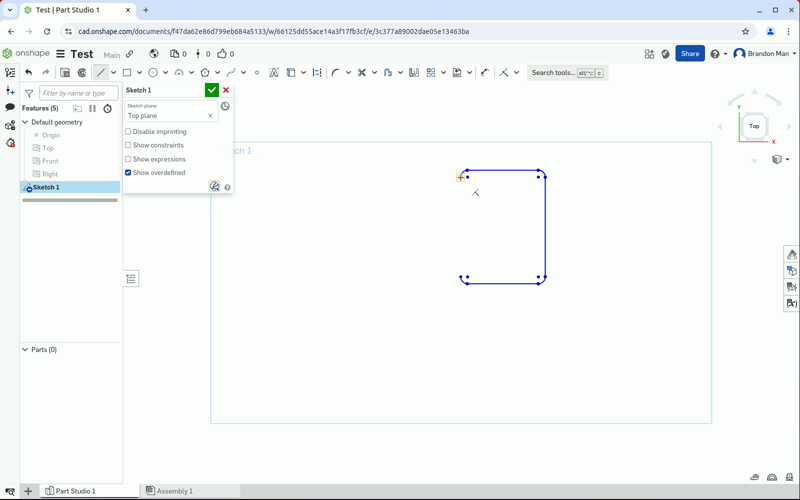
click(460, 177)
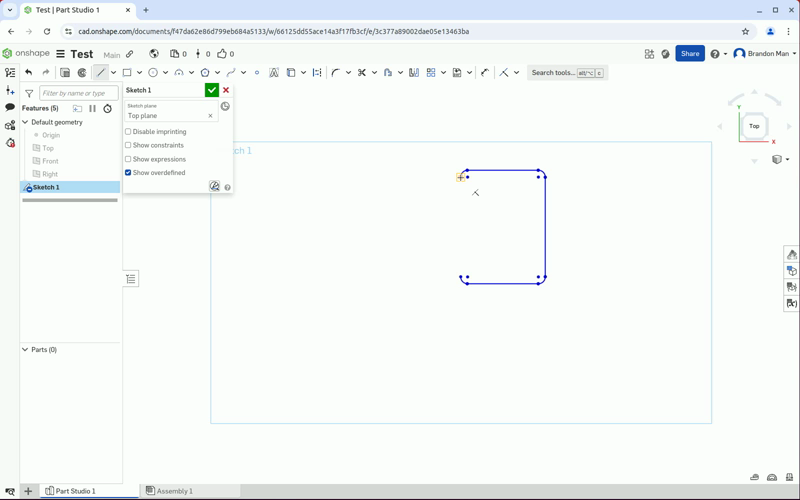
key_down(shift)
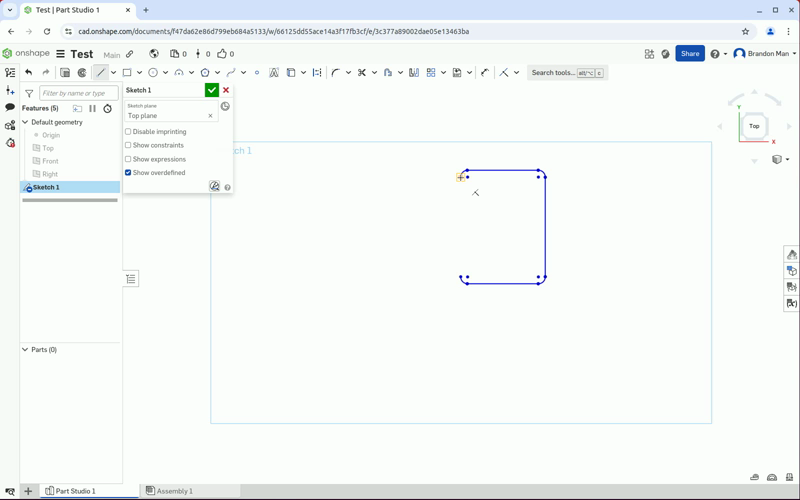
mouse_move(460, 276)
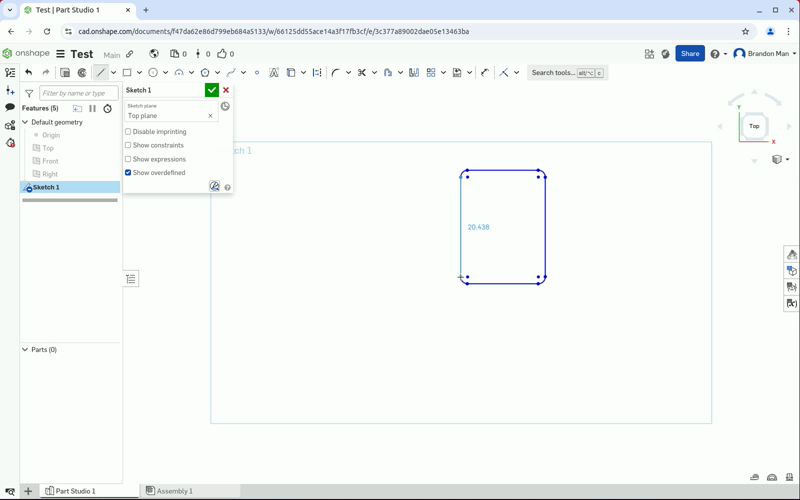
key_up(shift)
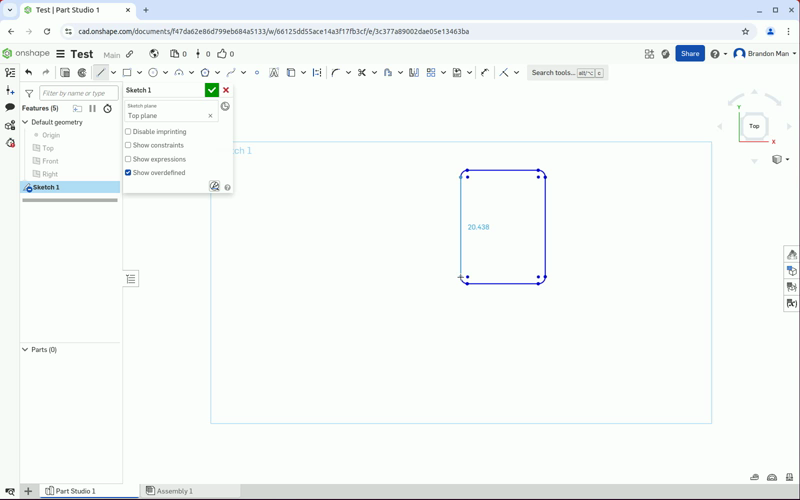
click(460, 276)
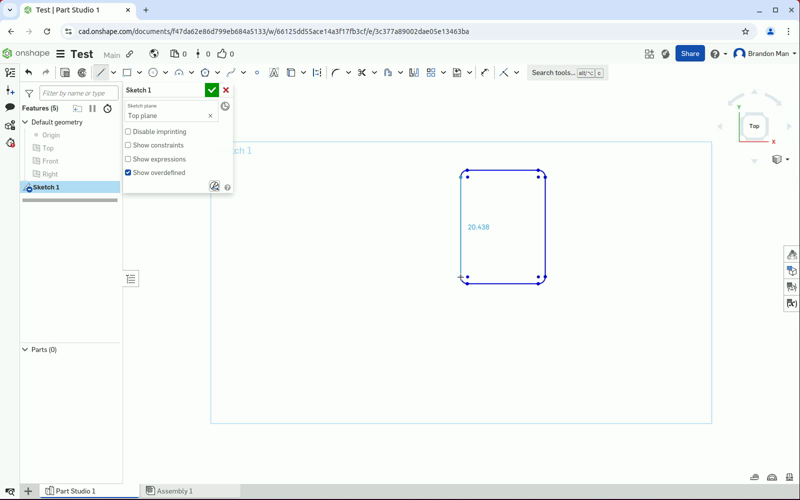
key(esc)
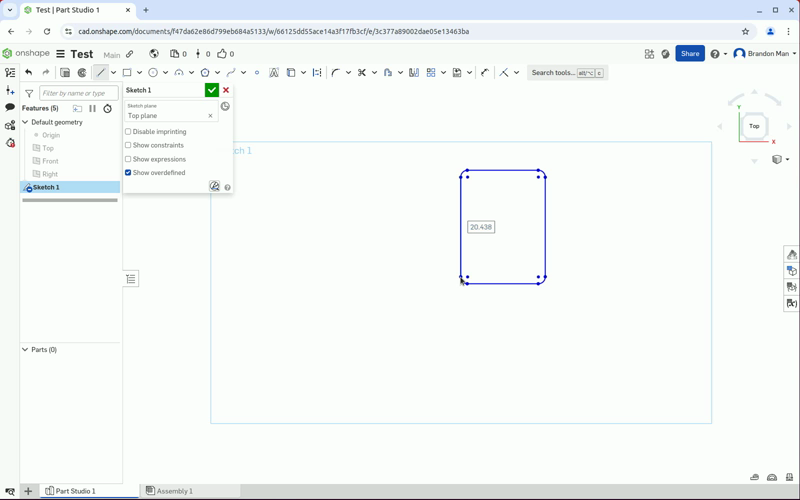
key(c)
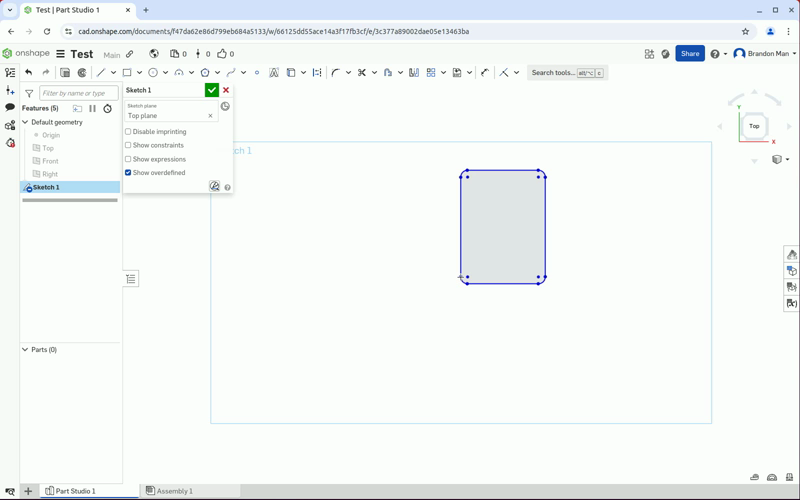
key_down(shift)
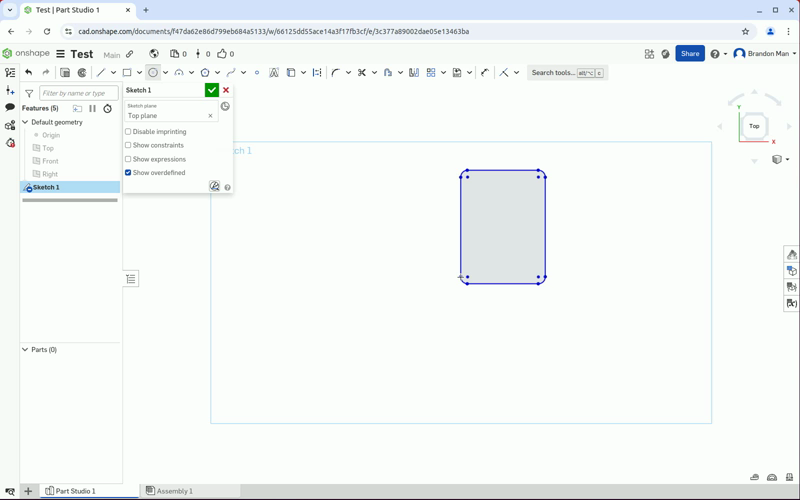
mouse_move(470, 180)
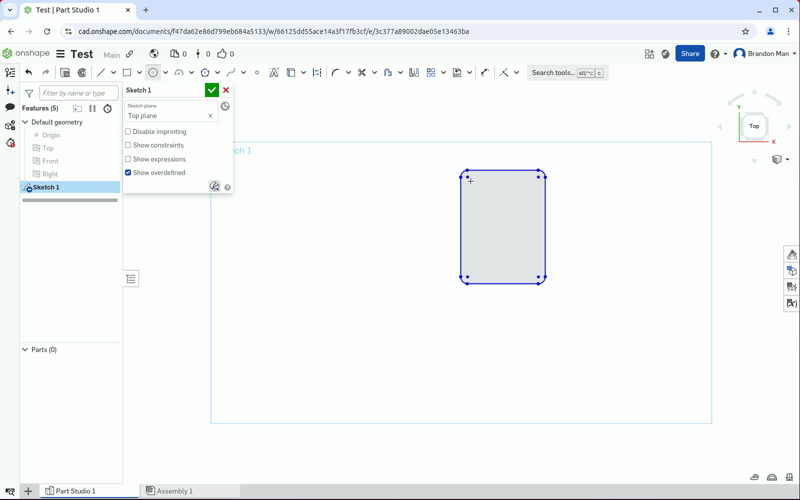
click(470, 180)
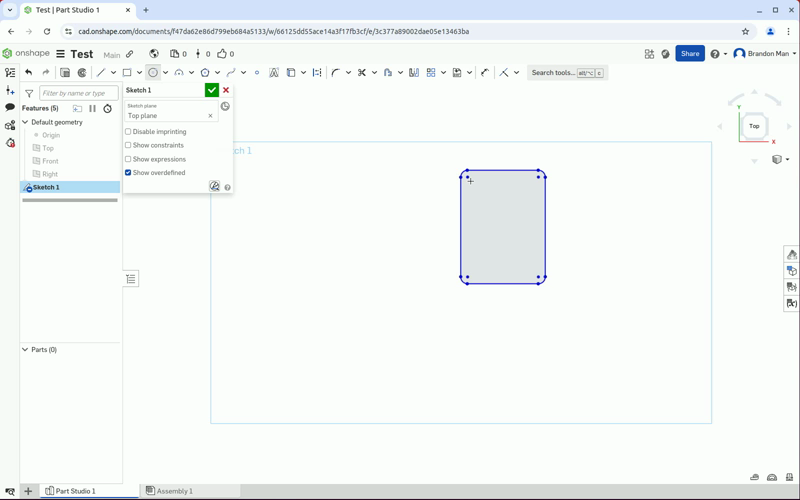
key_up(shift)
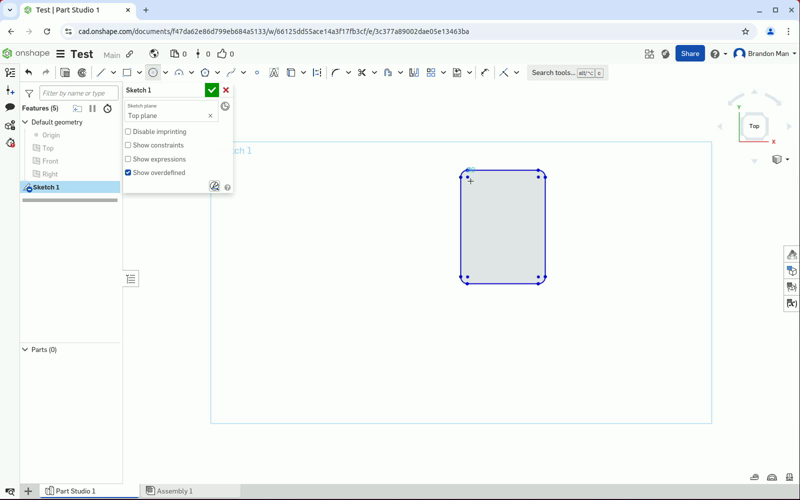
mouse_move(476, 180)
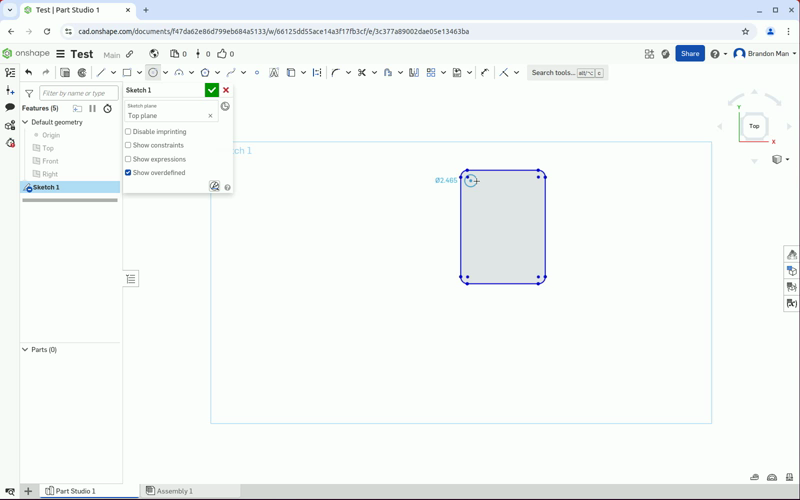
click(476, 180)
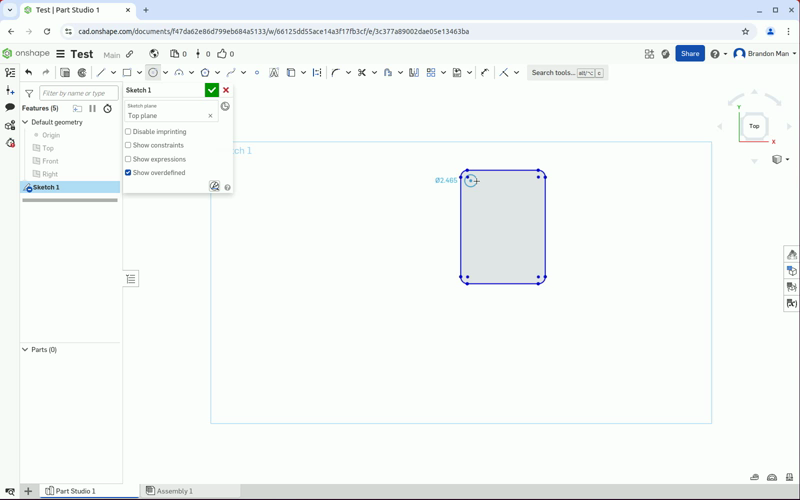
key(esc)
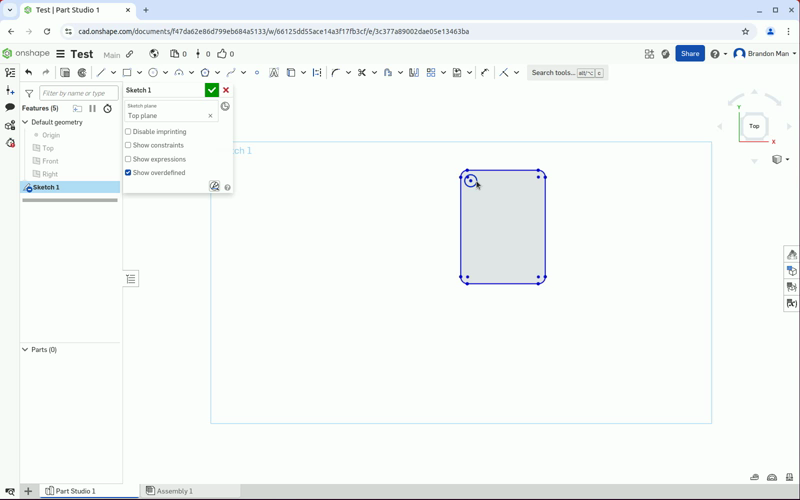
key(l)
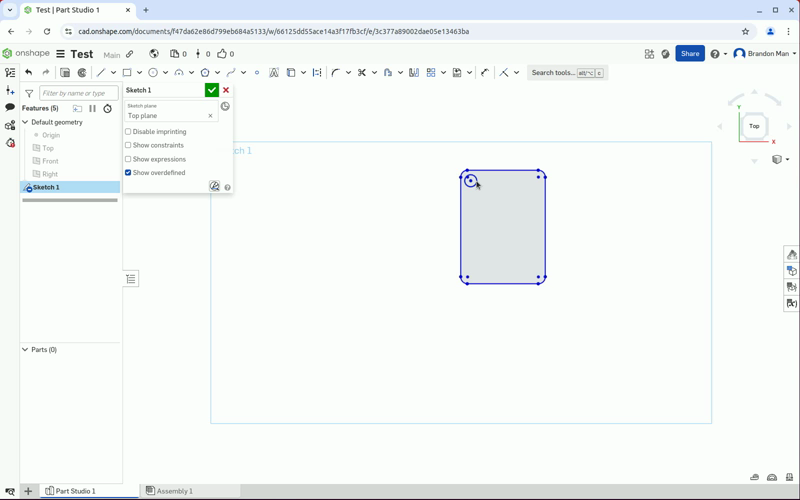
key_down(shift)
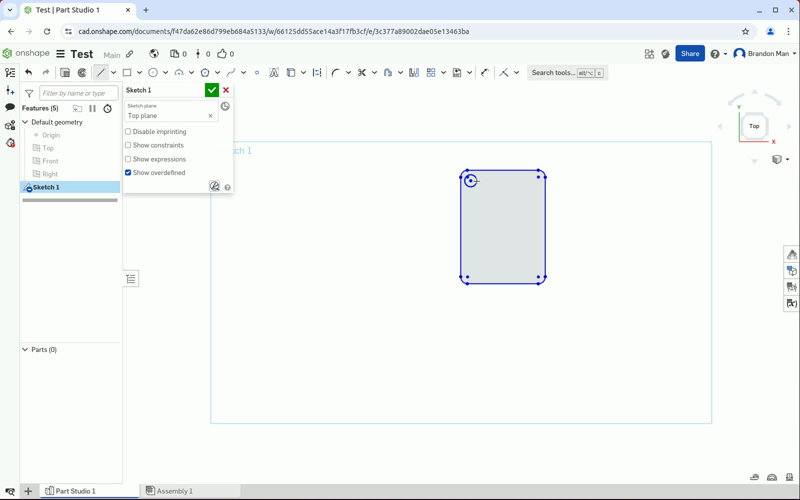
mouse_move(475, 269)
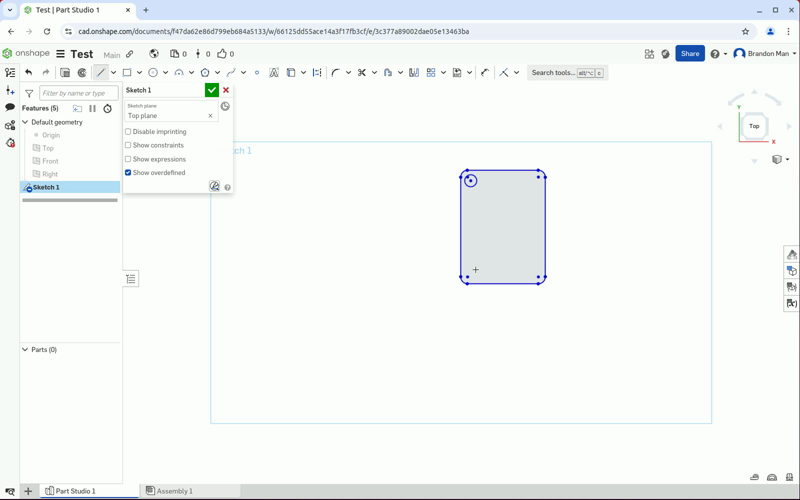
click(475, 269)
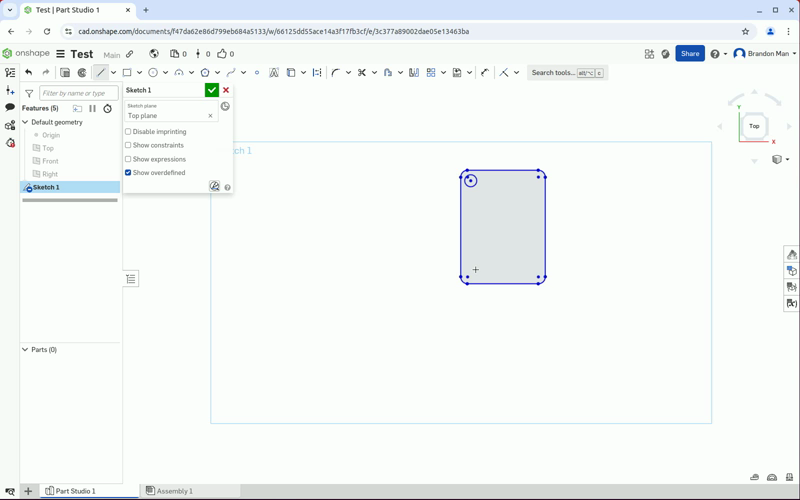
key_up(shift)
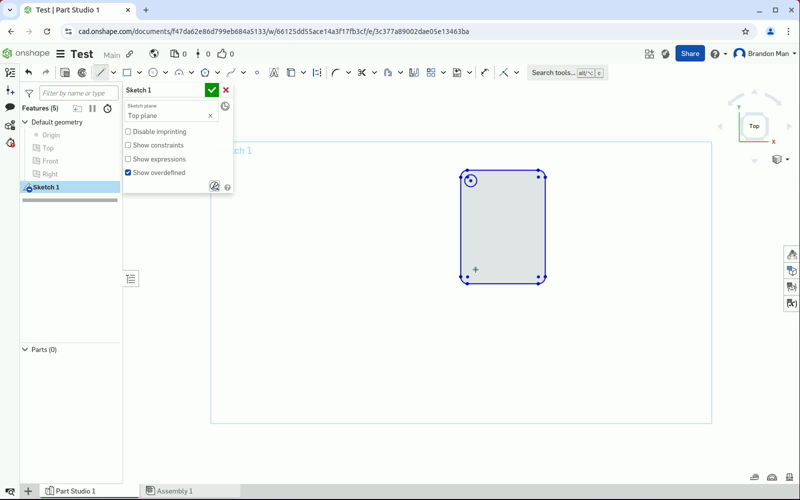
key_down(shift)
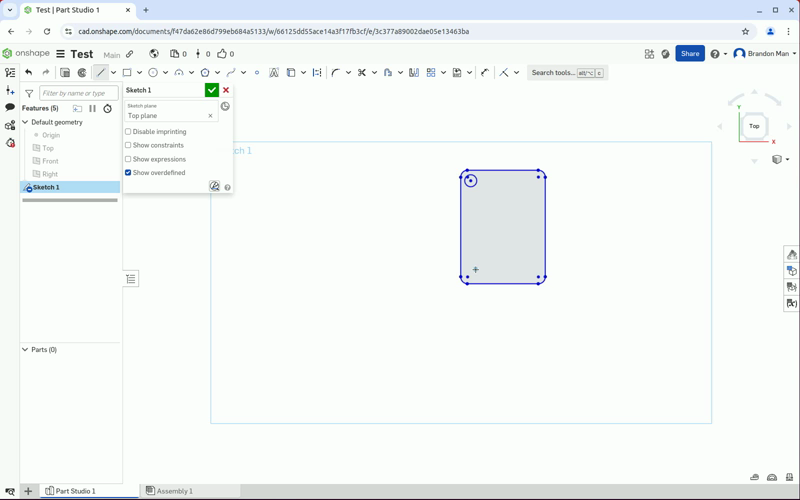
mouse_move(505, 269)
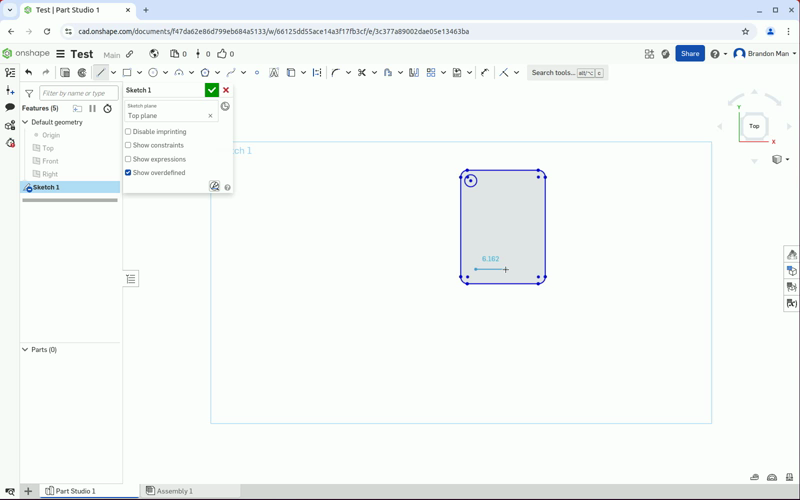
mouse_move(485, 274)
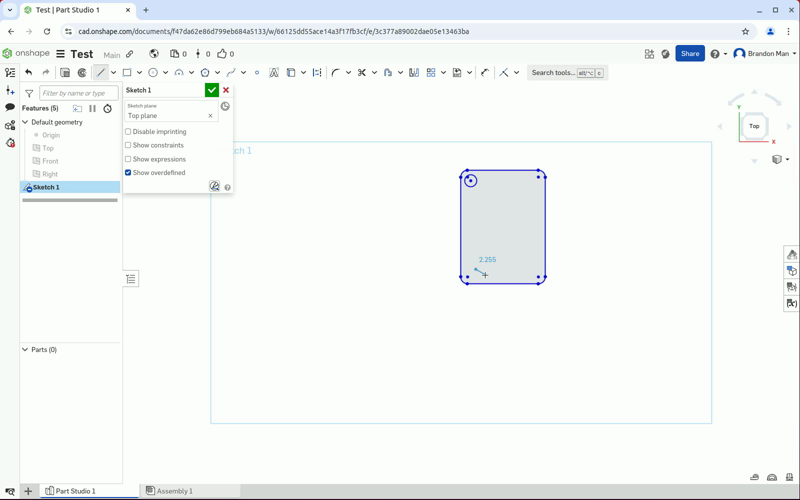
click(485, 274)
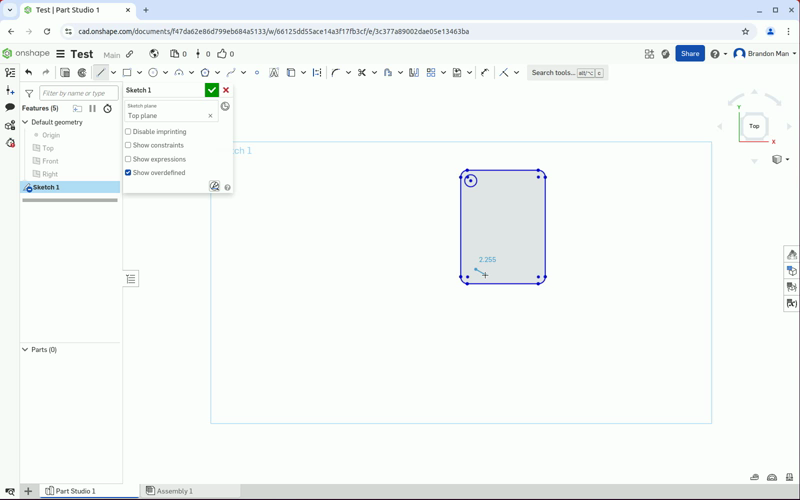
key_up(shift)
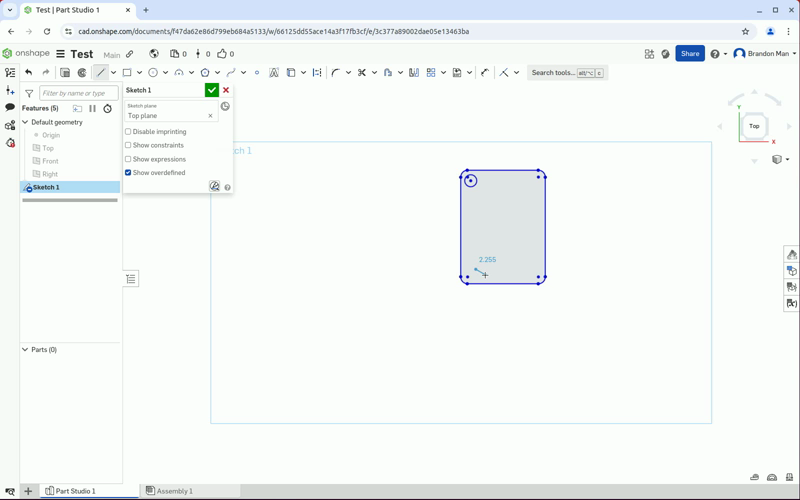
key_down(shift)
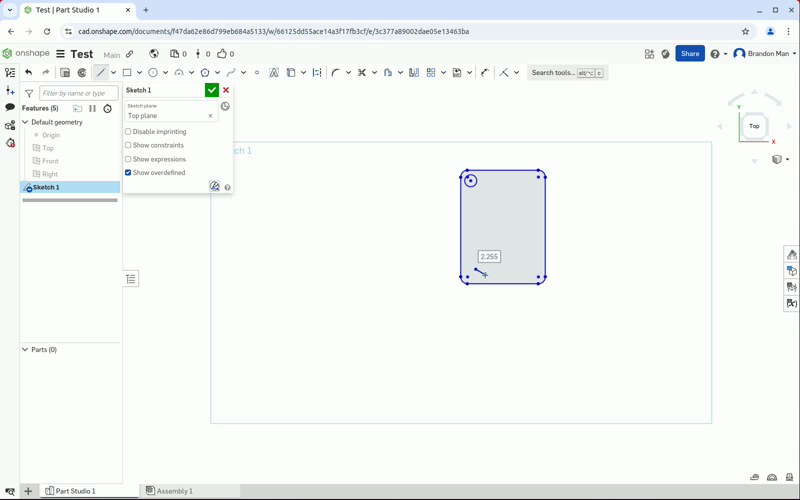
mouse_move(515, 274)
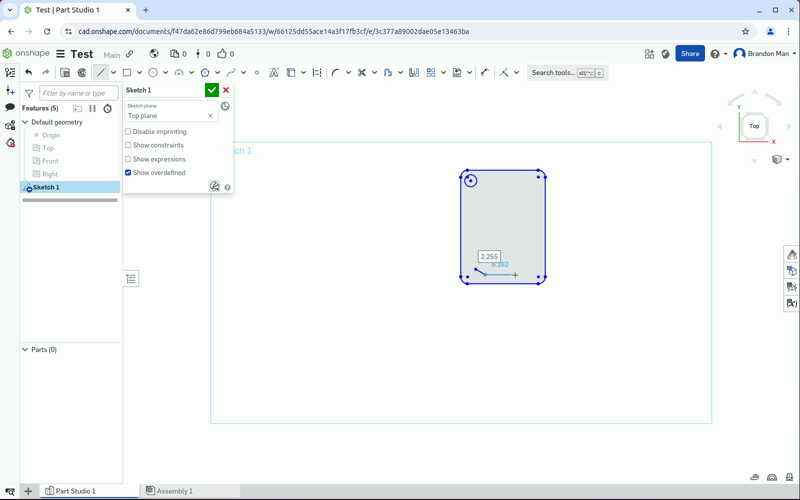
mouse_move(494, 269)
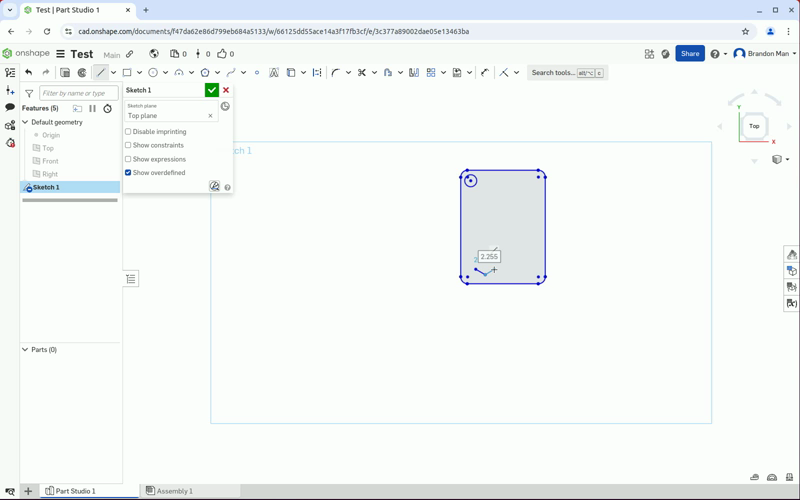
click(494, 269)
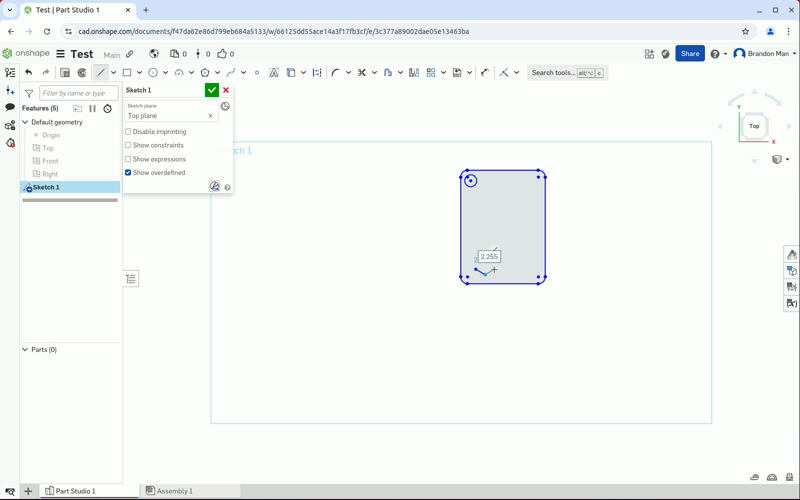
key_up(shift)
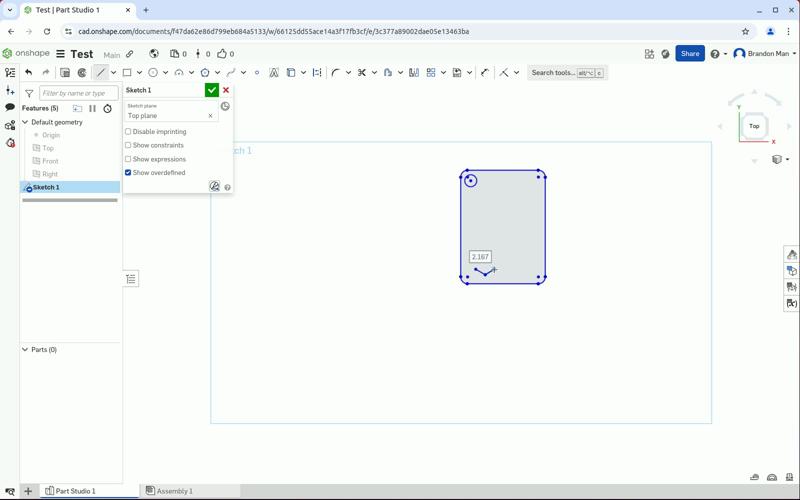
key_down(shift)
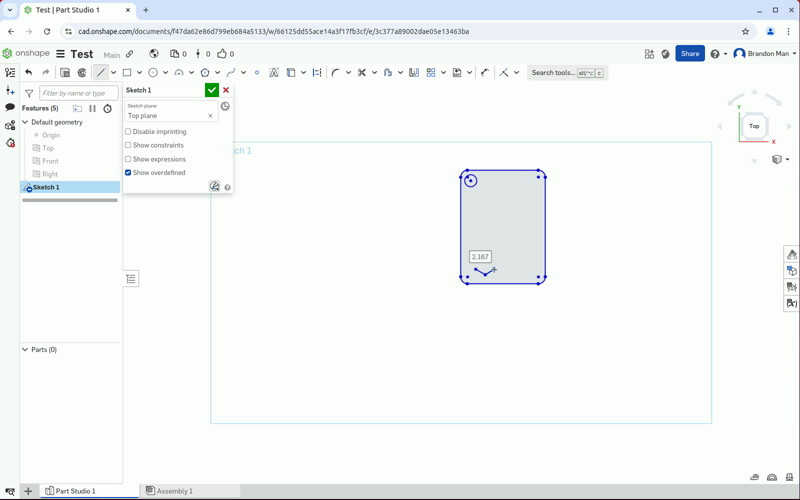
mouse_move(524, 269)
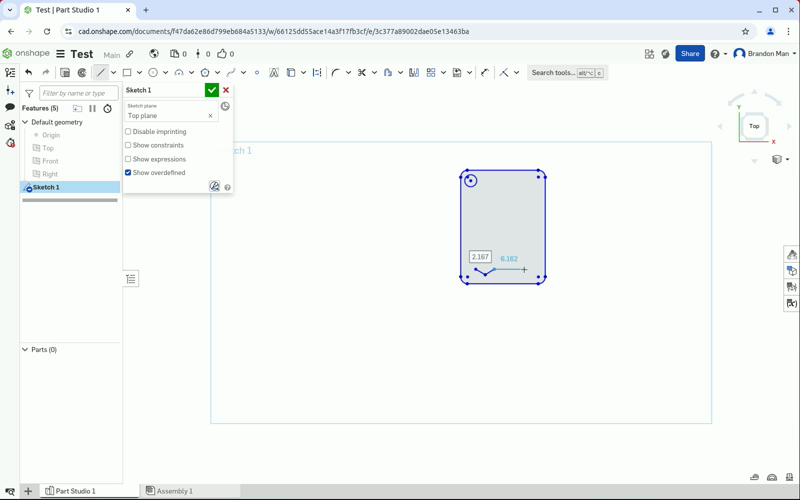
mouse_move(494, 259)
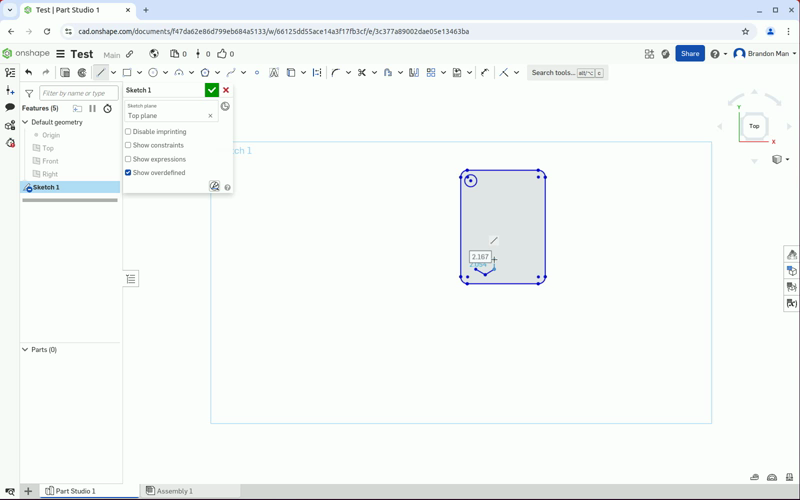
click(494, 259)
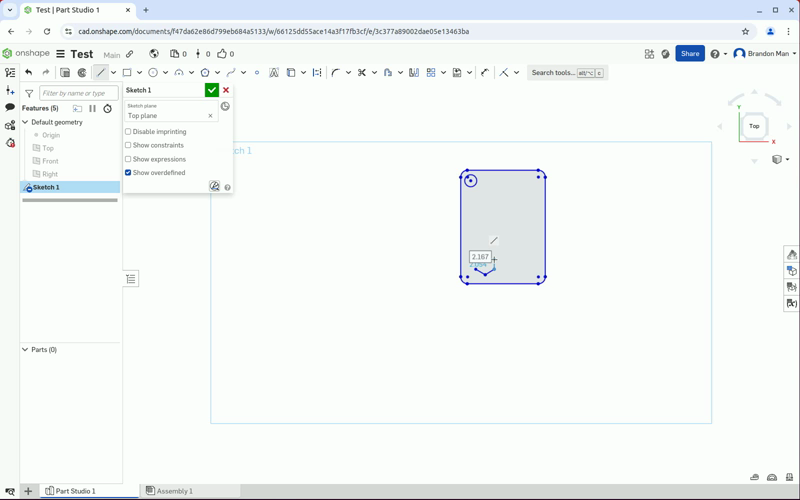
key_up(shift)
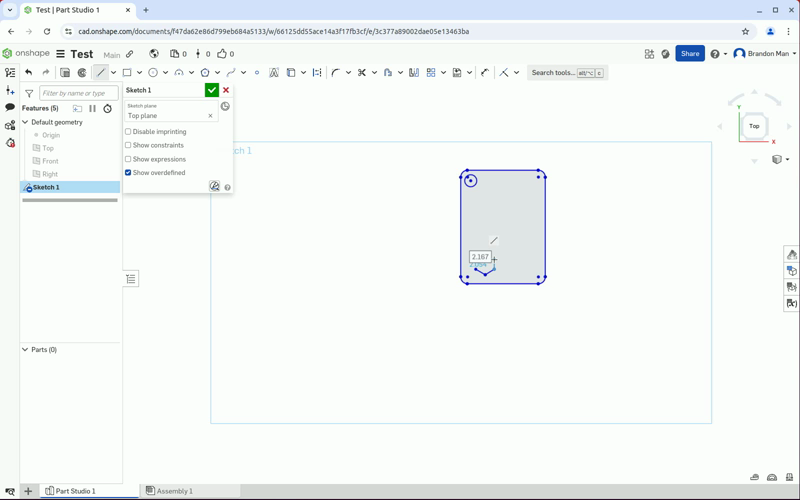
key_down(shift)
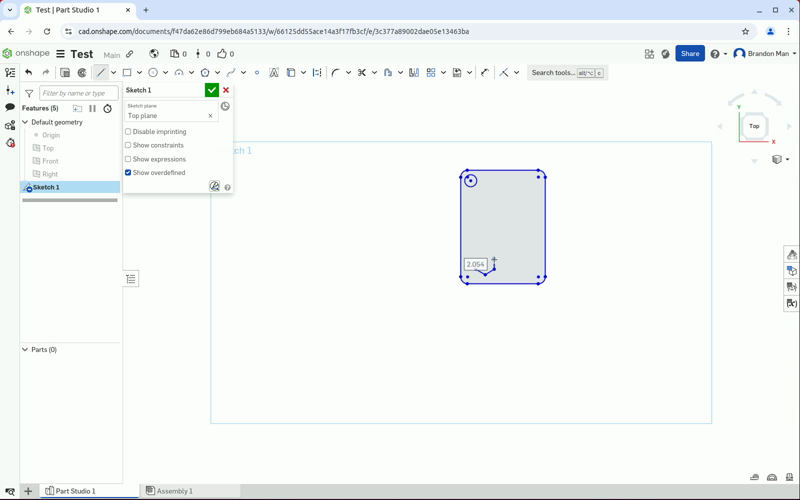
mouse_move(524, 259)
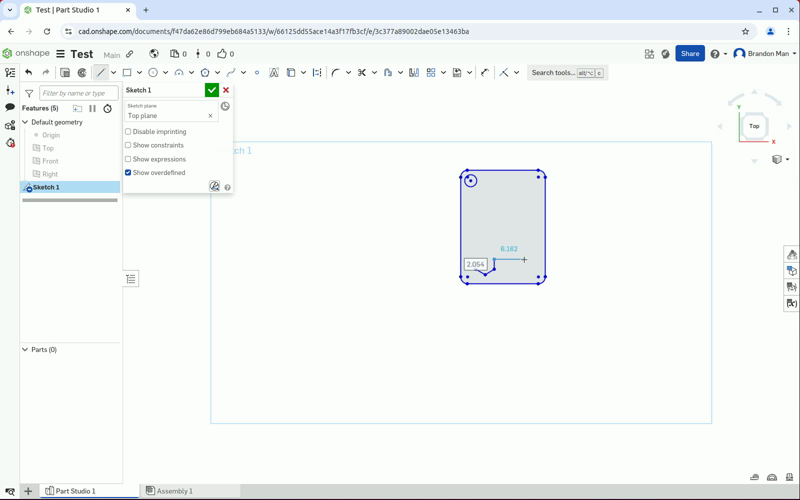
mouse_move(485, 253)
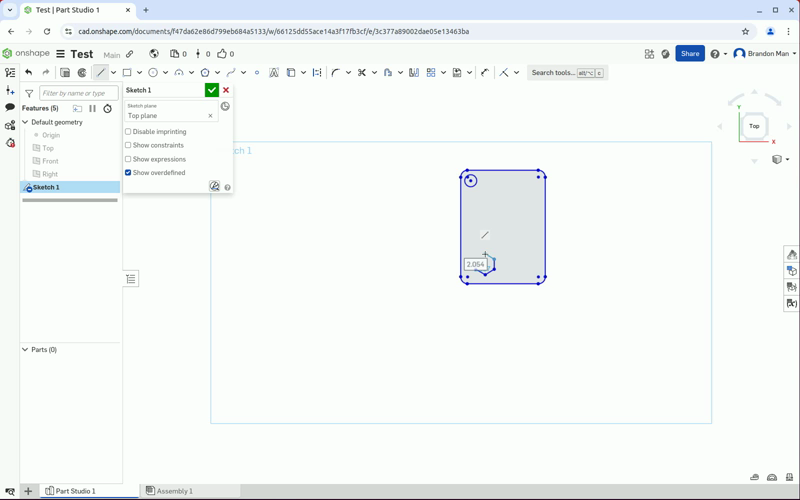
click(485, 253)
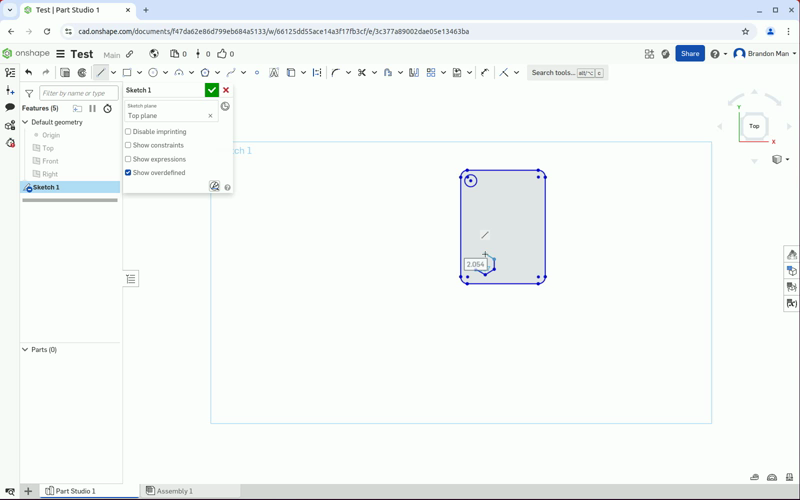
key_up(shift)
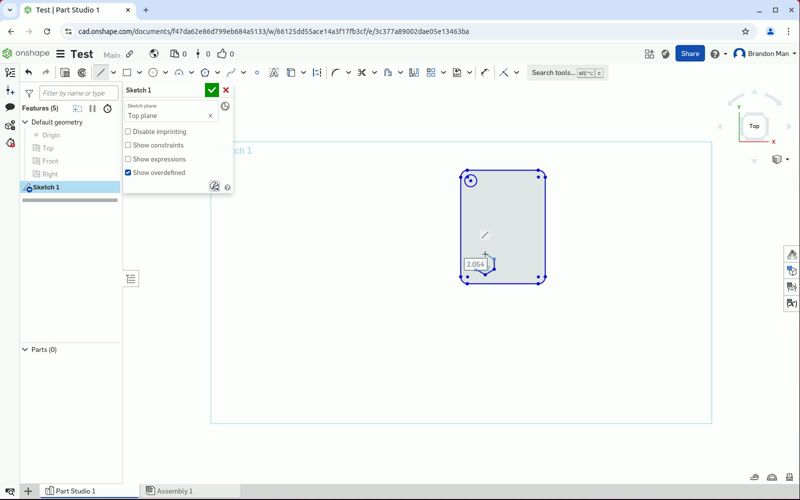
key_down(shift)
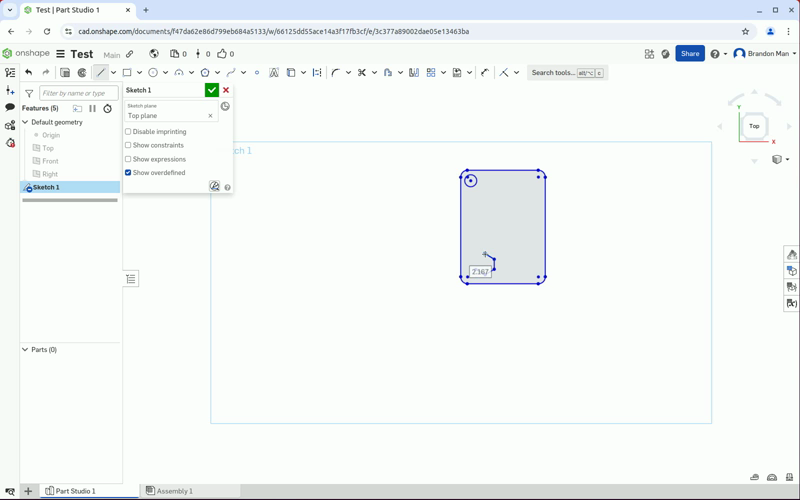
mouse_move(515, 253)
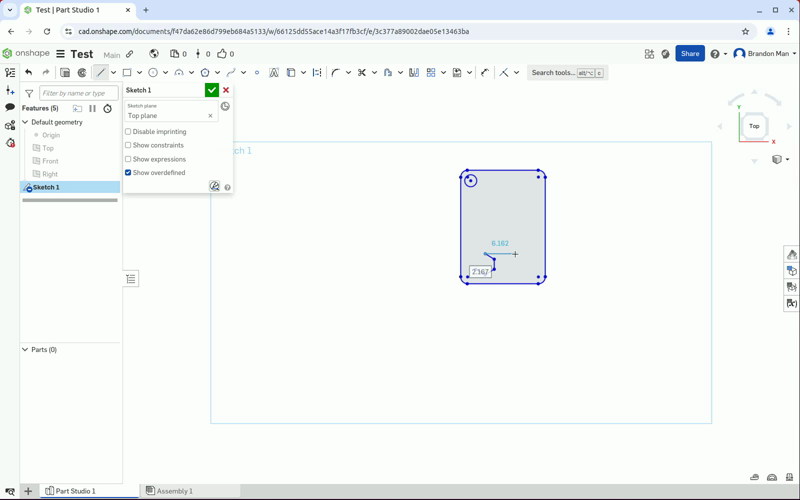
mouse_move(475, 259)
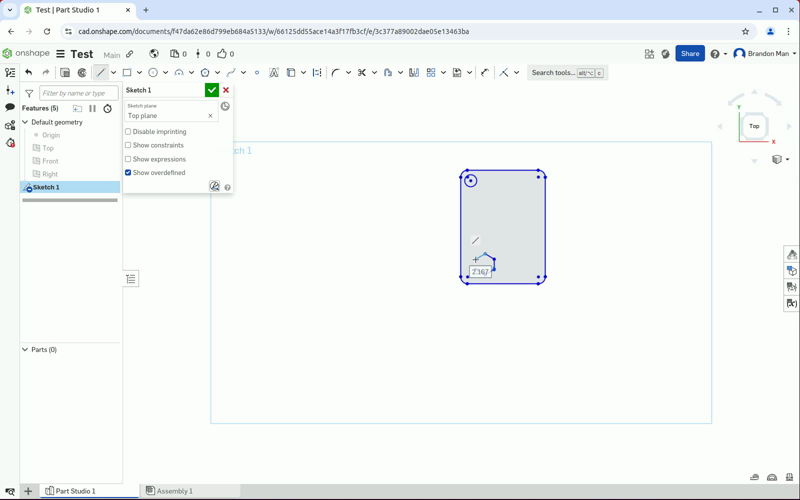
click(475, 259)
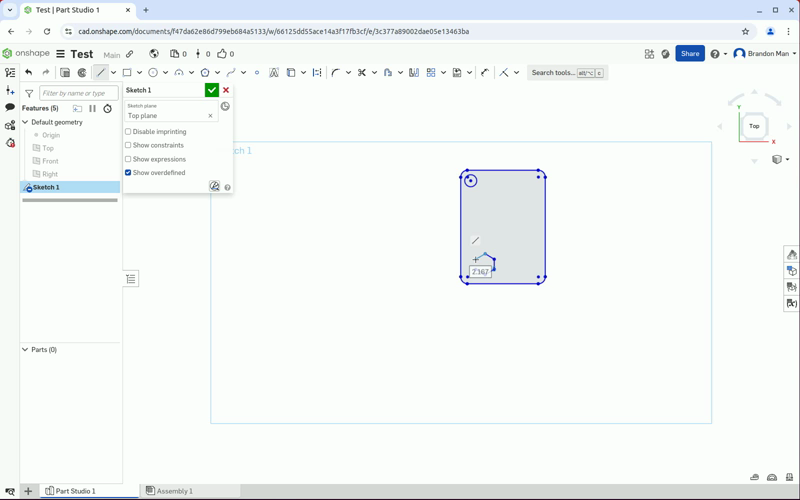
key_up(shift)
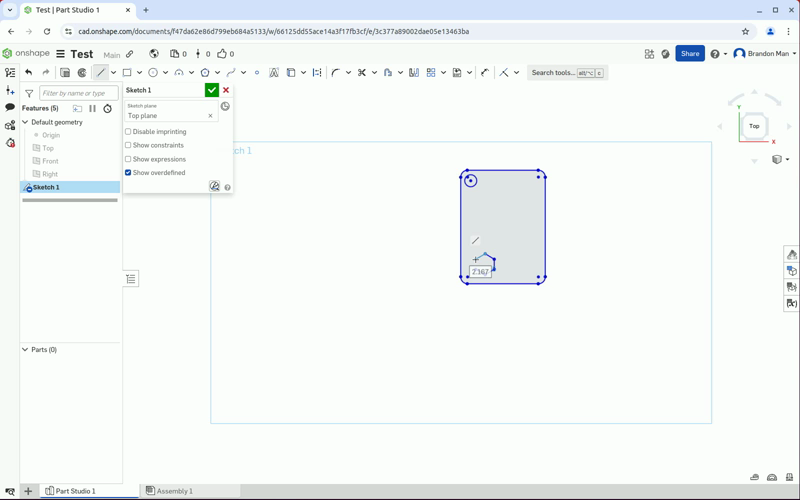
mouse_move(505, 259)
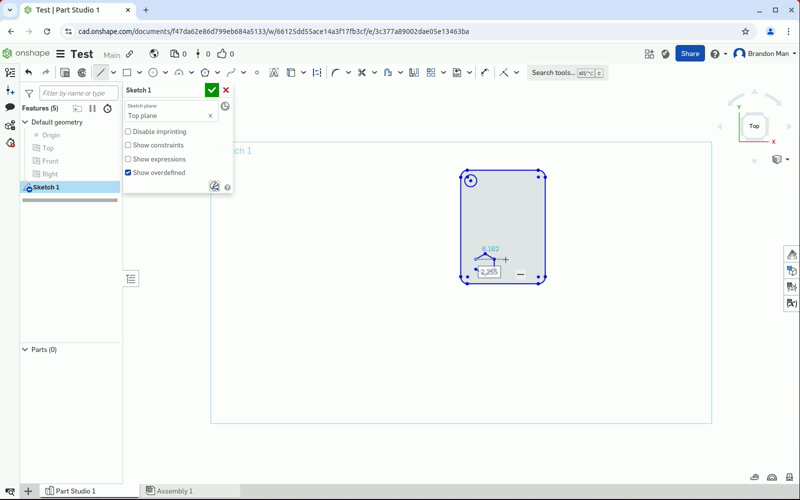
key_down(shift)
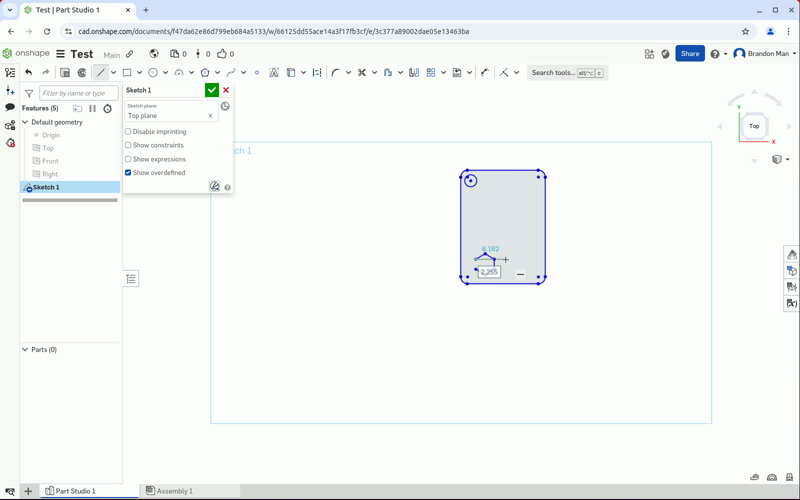
mouse_move(475, 269)
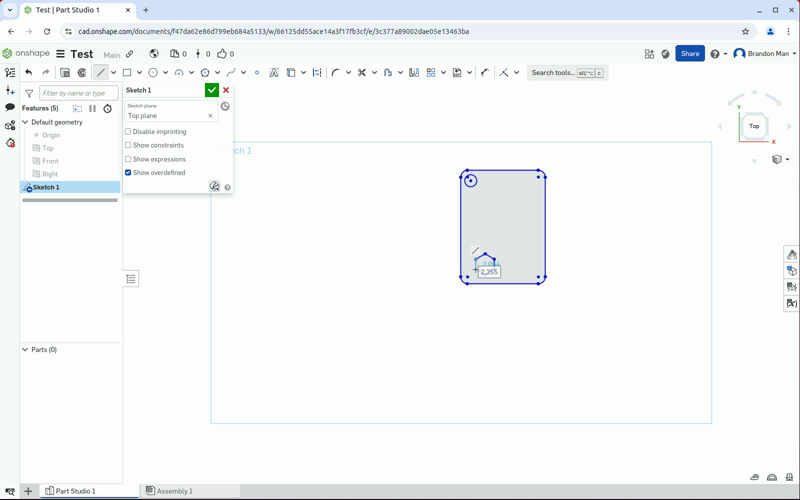
key_up(shift)
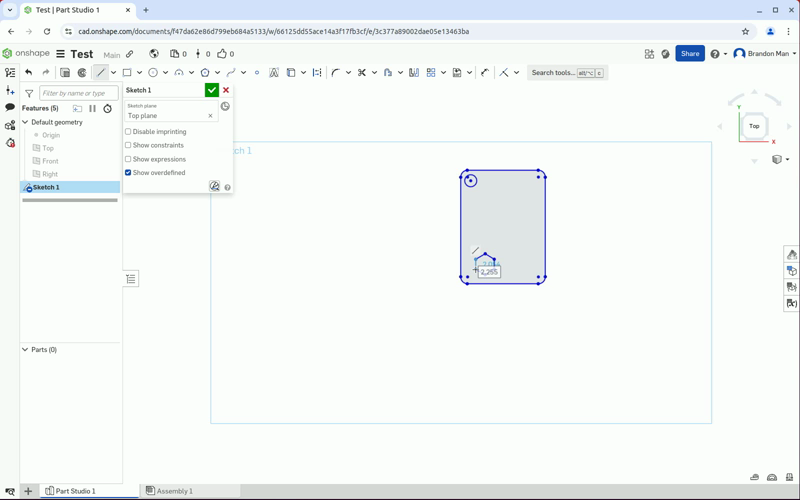
click(475, 269)
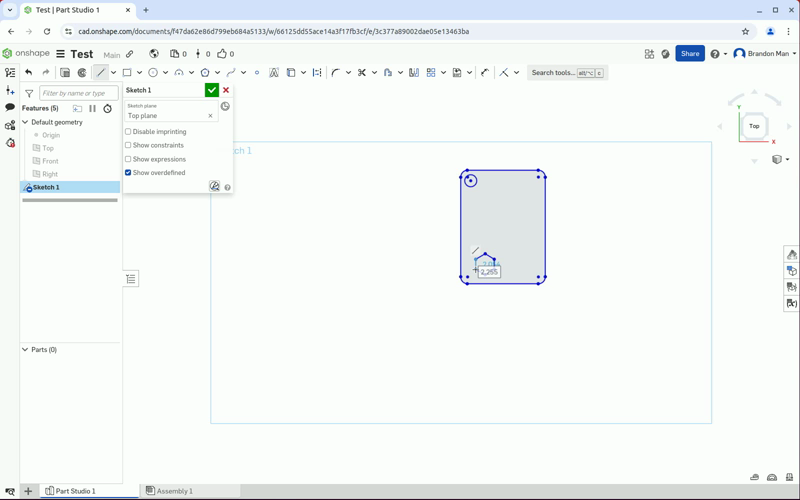
key(esc)
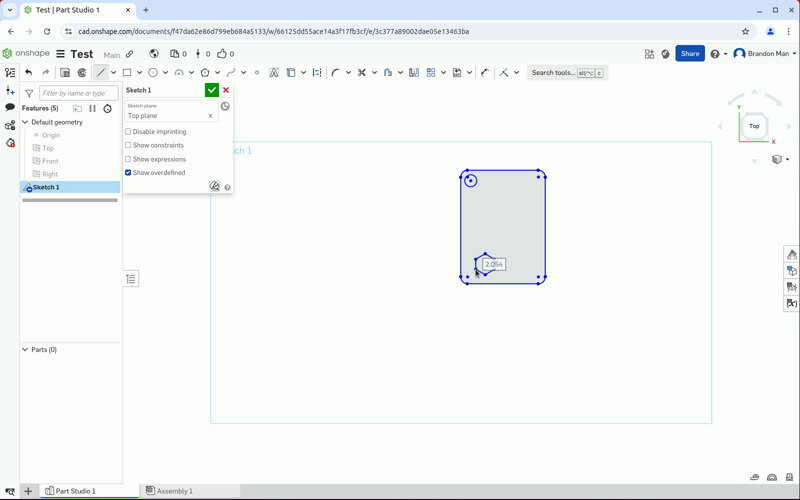
key(l)
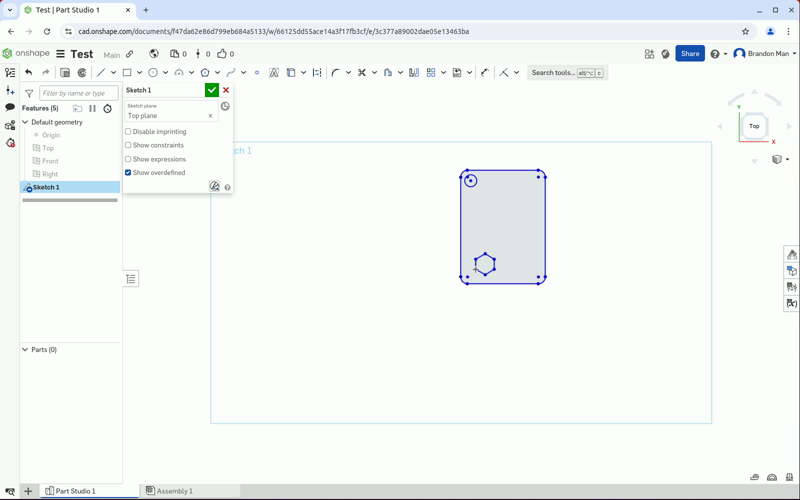
key_down(shift)
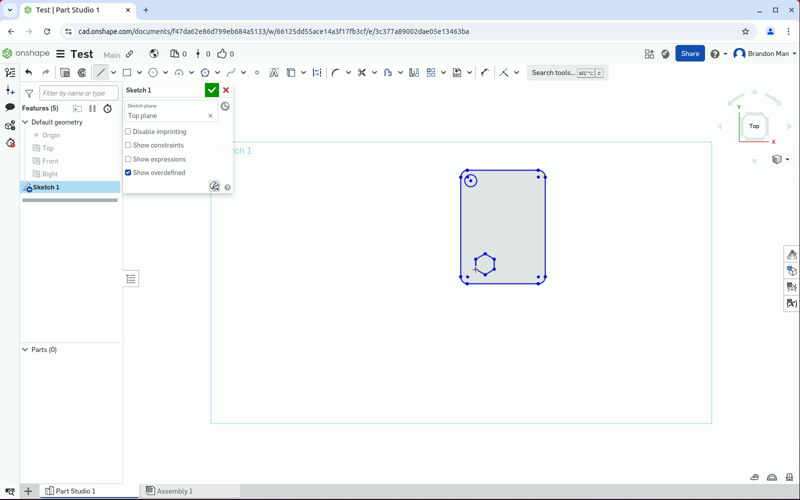
mouse_move(511, 269)
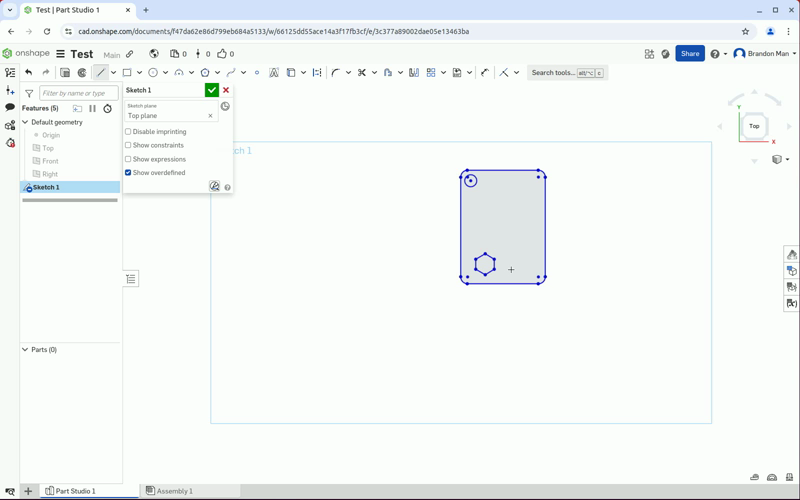
click(511, 269)
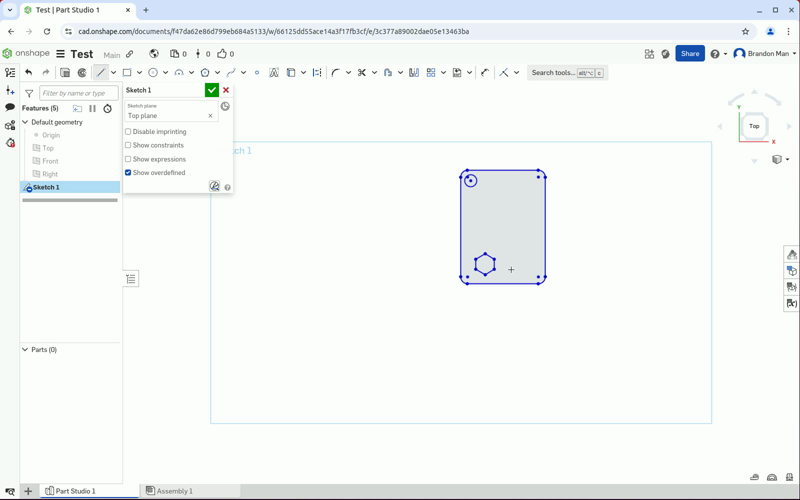
key_up(shift)
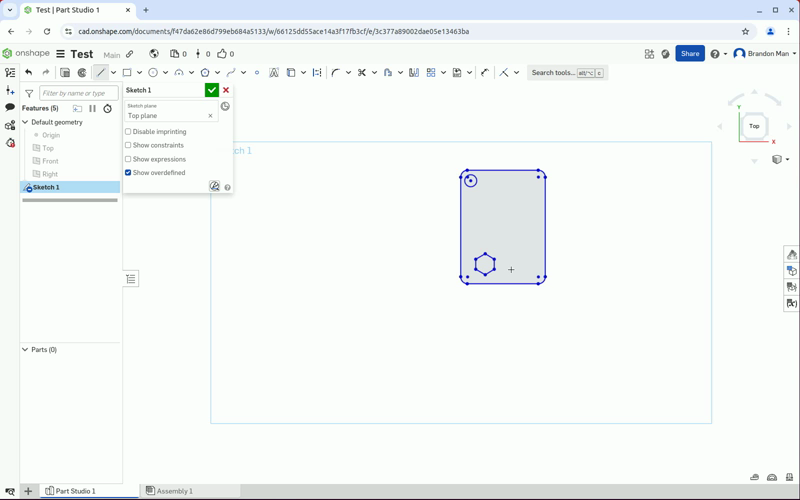
key_down(shift)
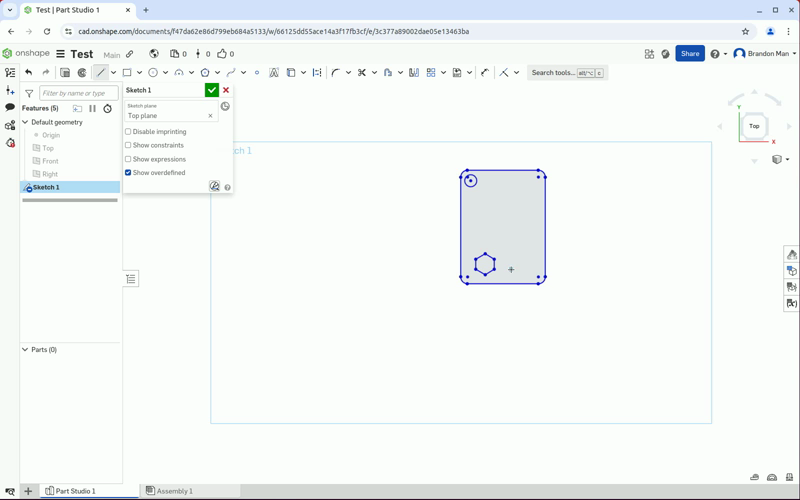
mouse_move(541, 269)
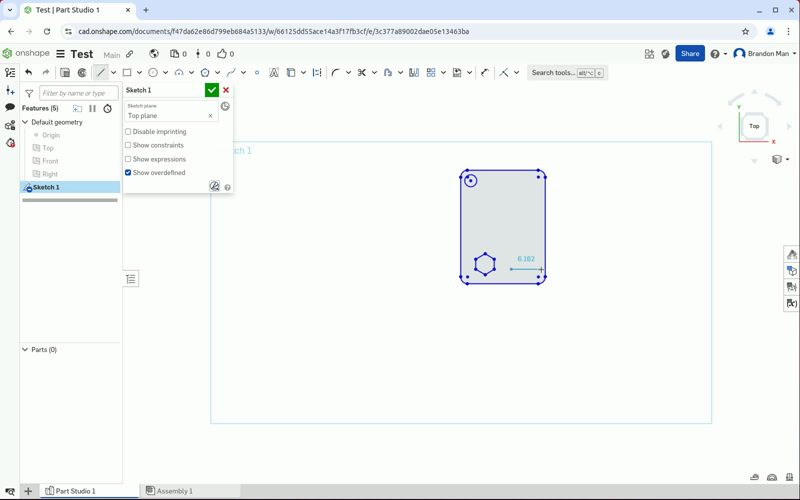
mouse_move(520, 274)
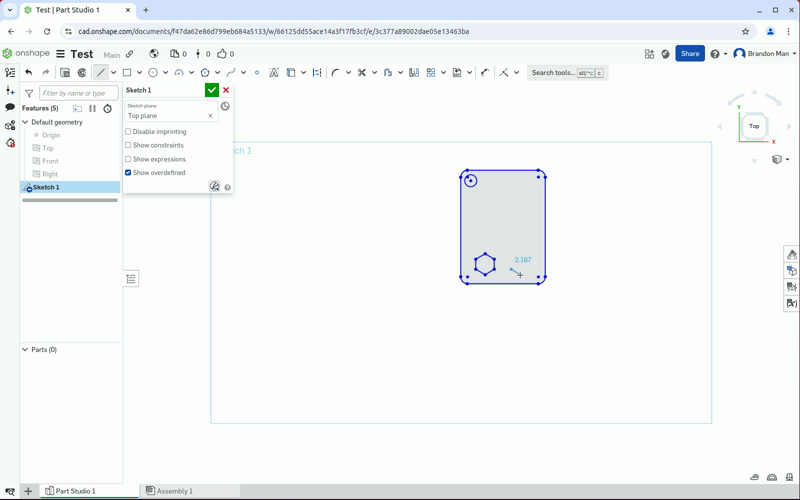
click(520, 274)
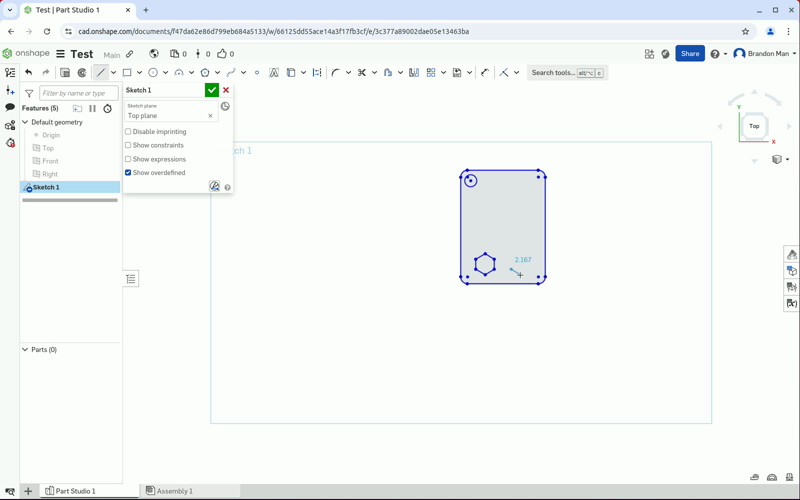
key_up(shift)
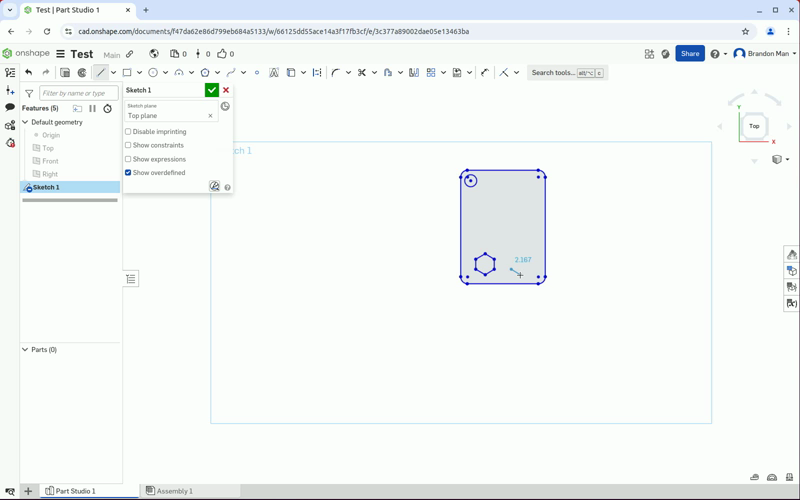
key_down(shift)
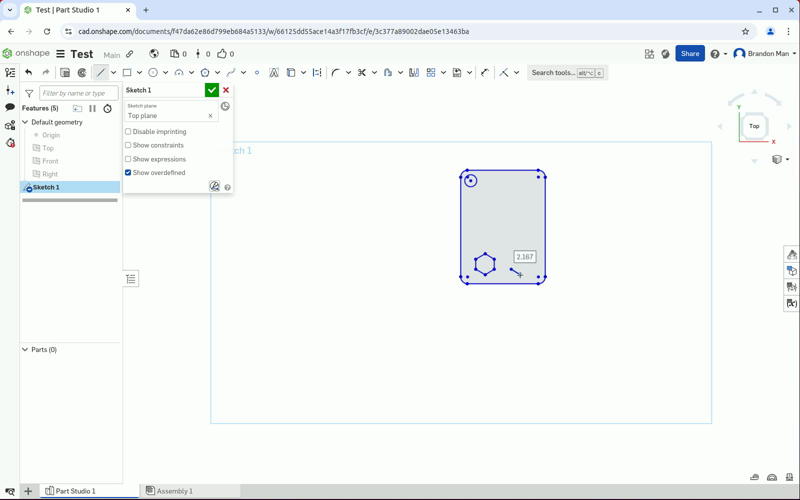
mouse_move(550, 274)
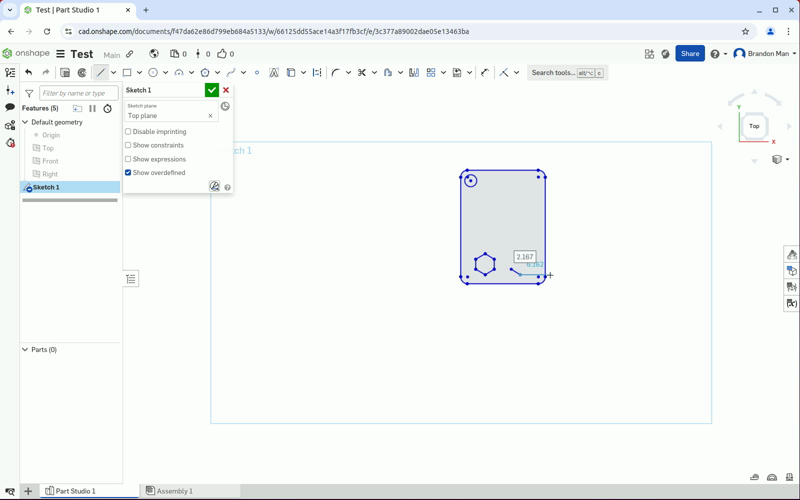
mouse_move(530, 269)
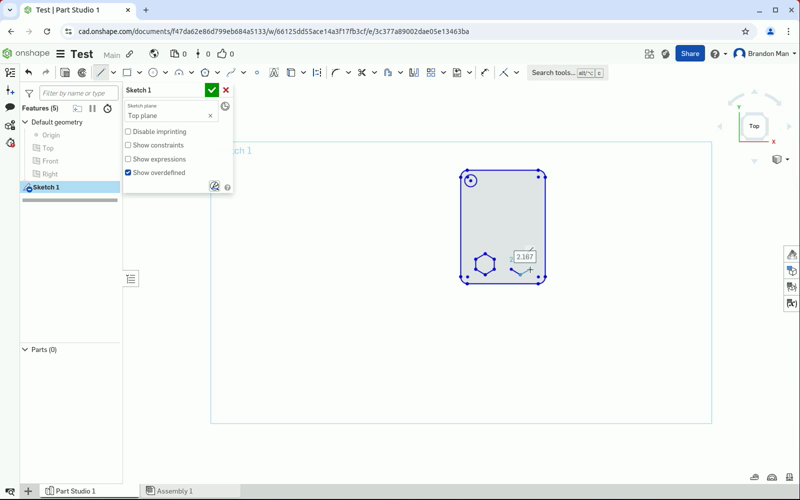
click(530, 269)
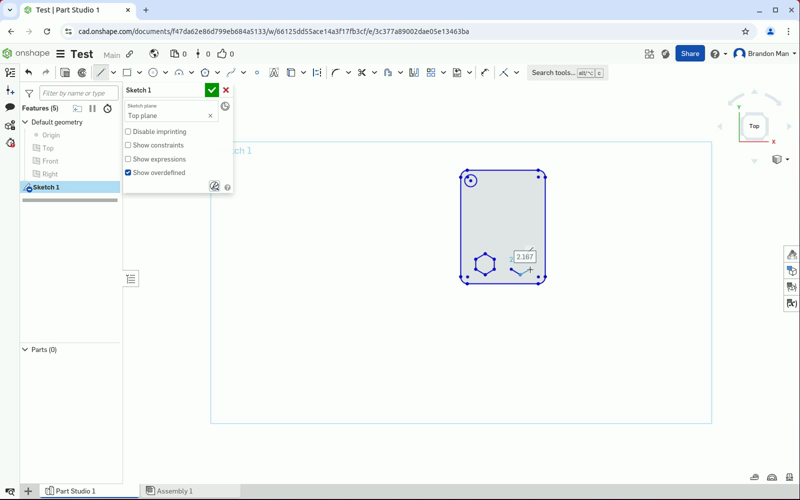
key_up(shift)
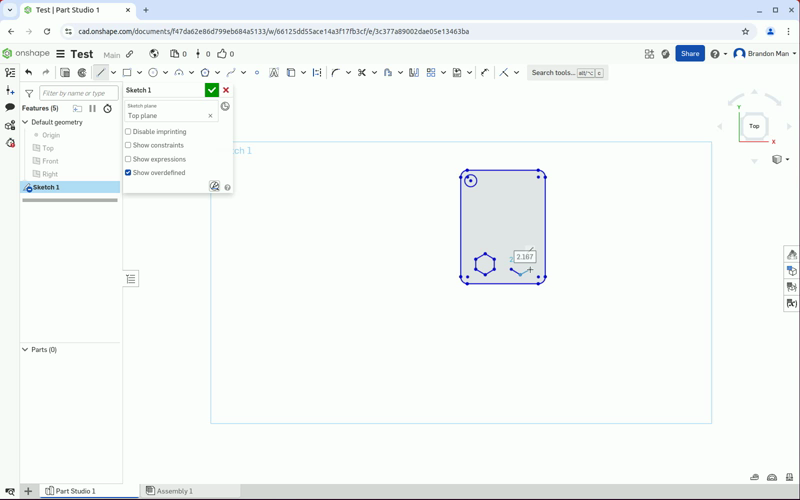
key_down(shift)
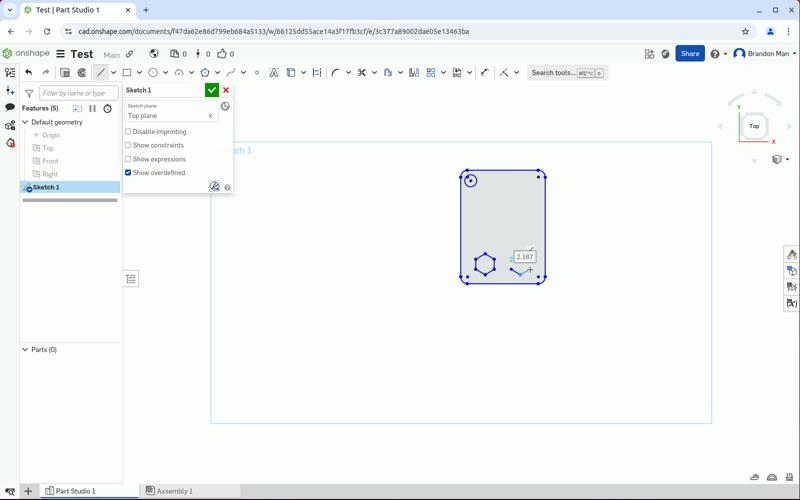
mouse_move(560, 269)
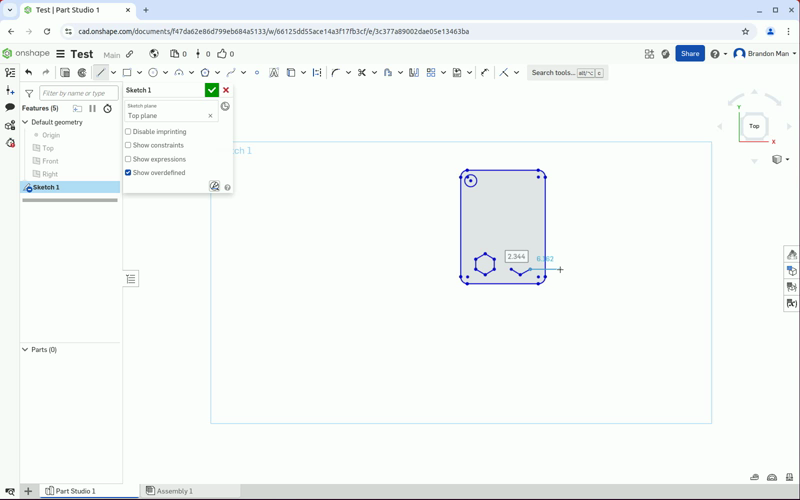
mouse_move(530, 259)
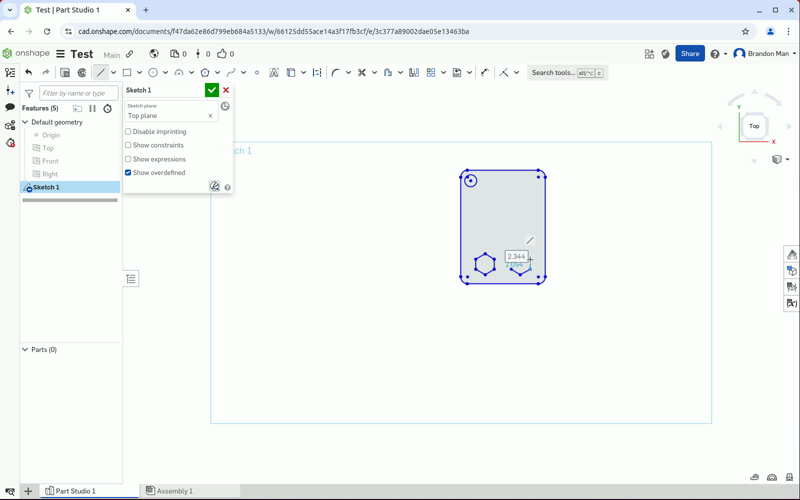
click(530, 259)
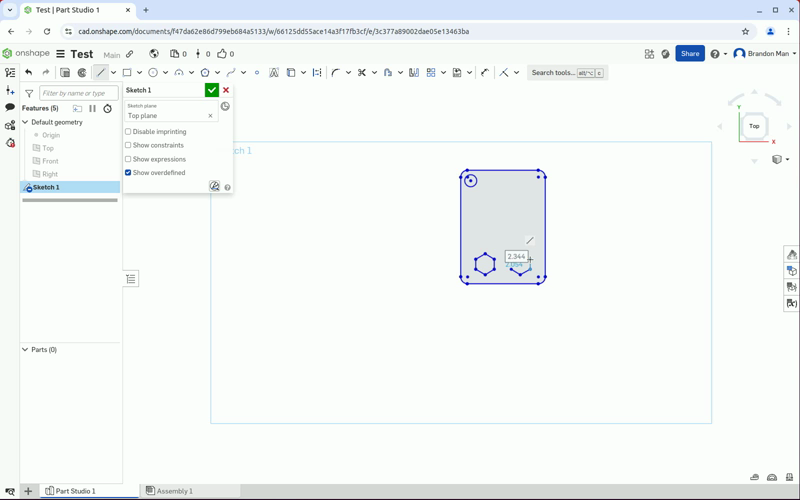
key_up(shift)
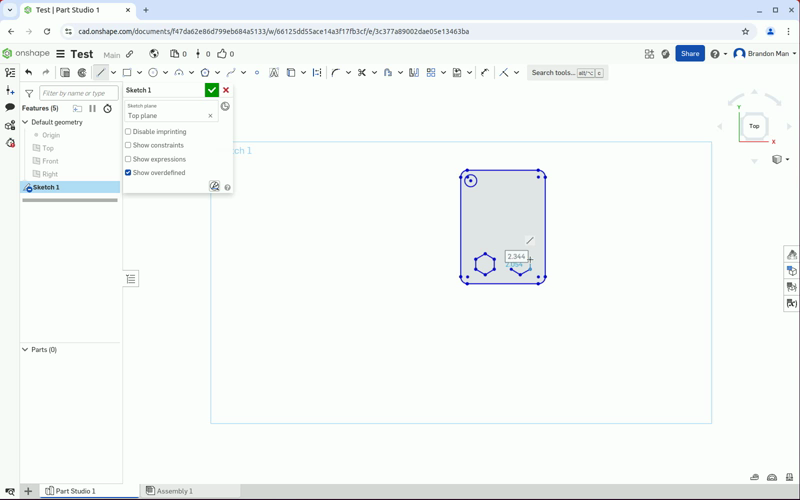
key_down(shift)
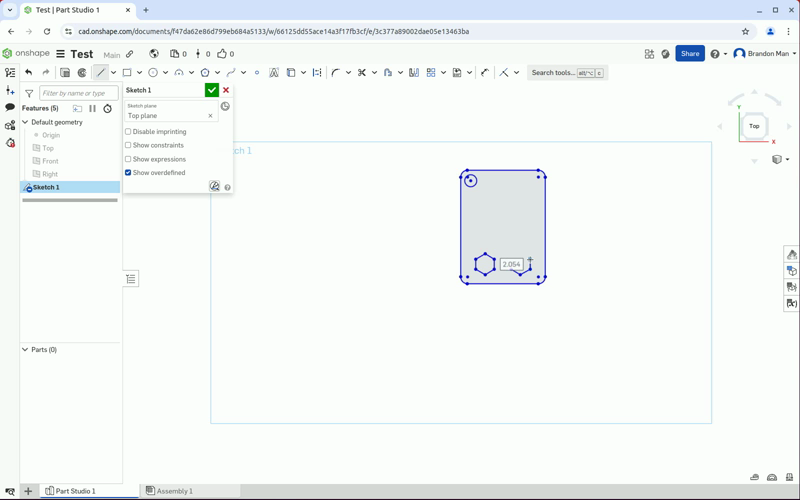
mouse_move(560, 259)
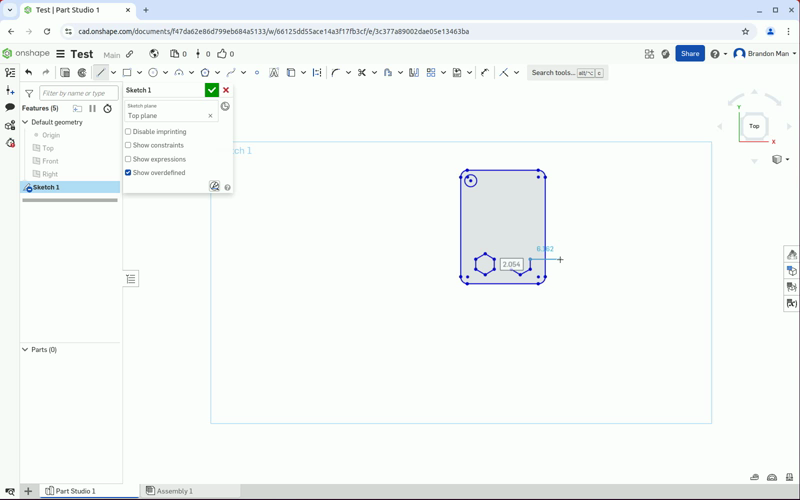
mouse_move(520, 253)
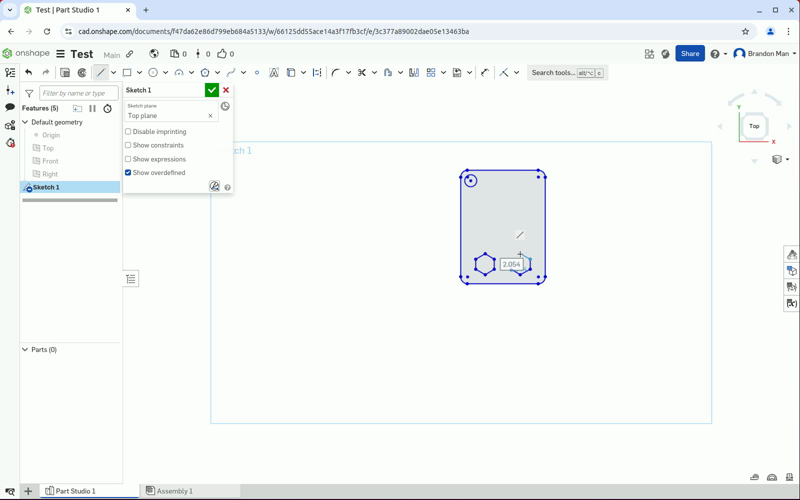
click(520, 253)
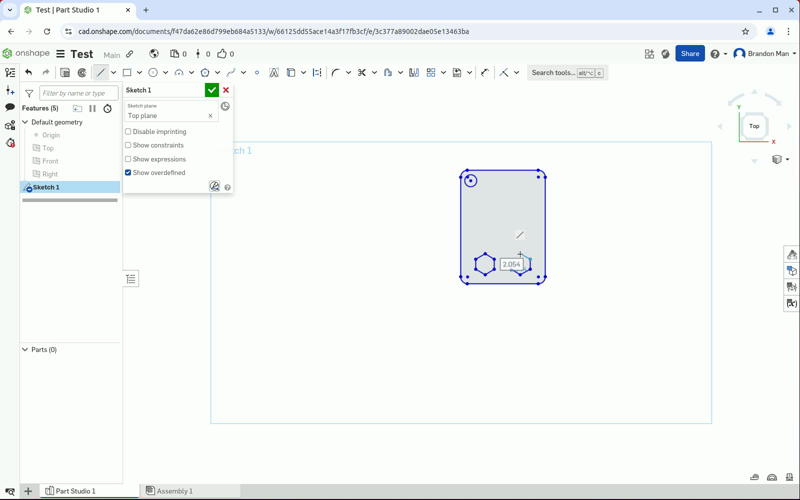
key_up(shift)
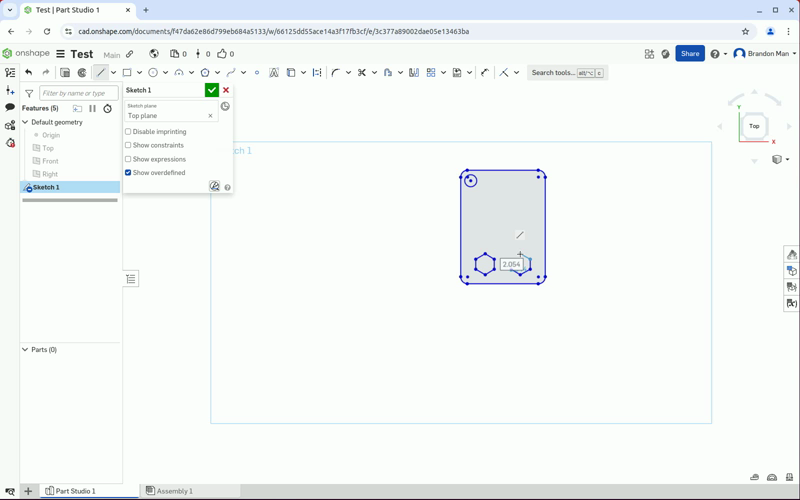
key_down(shift)
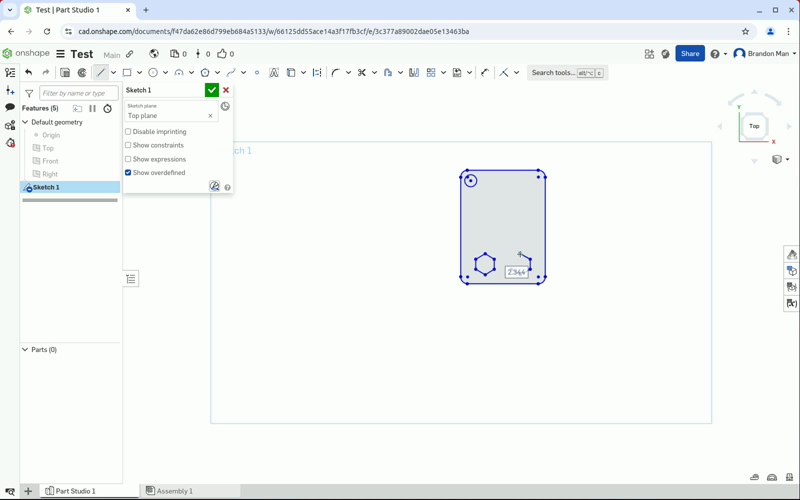
mouse_move(550, 253)
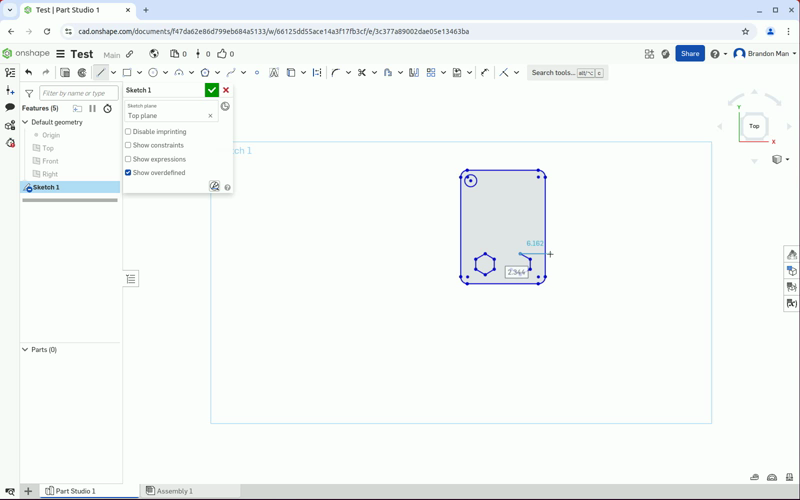
mouse_move(511, 259)
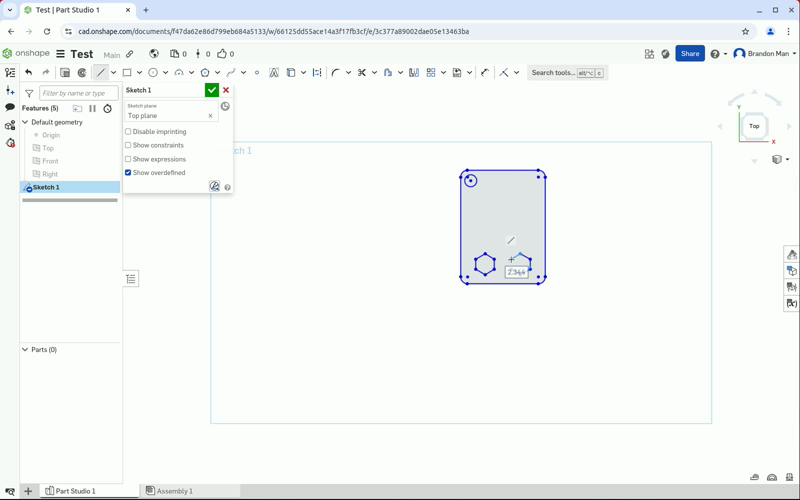
click(511, 259)
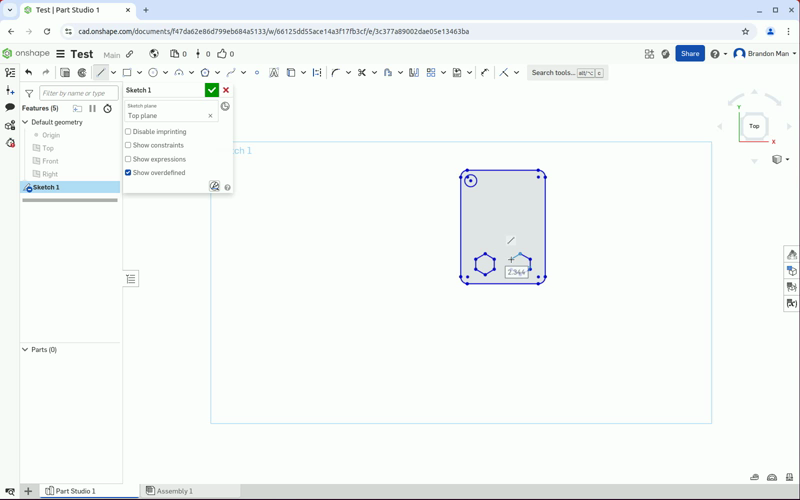
key_up(shift)
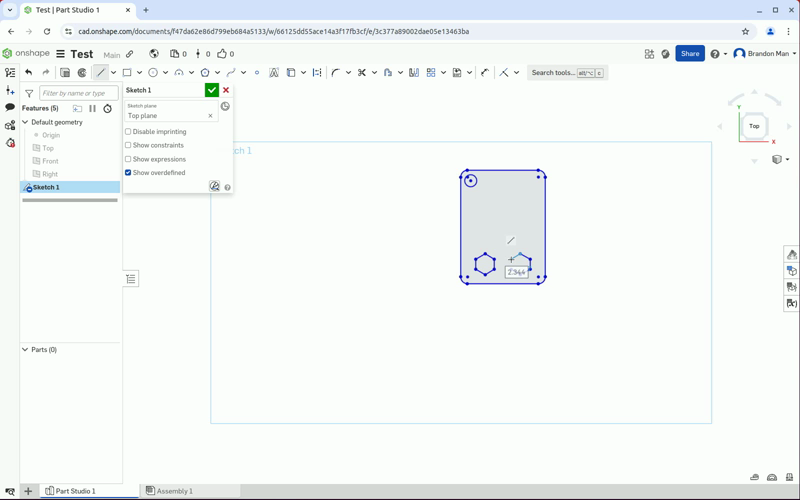
mouse_move(541, 259)
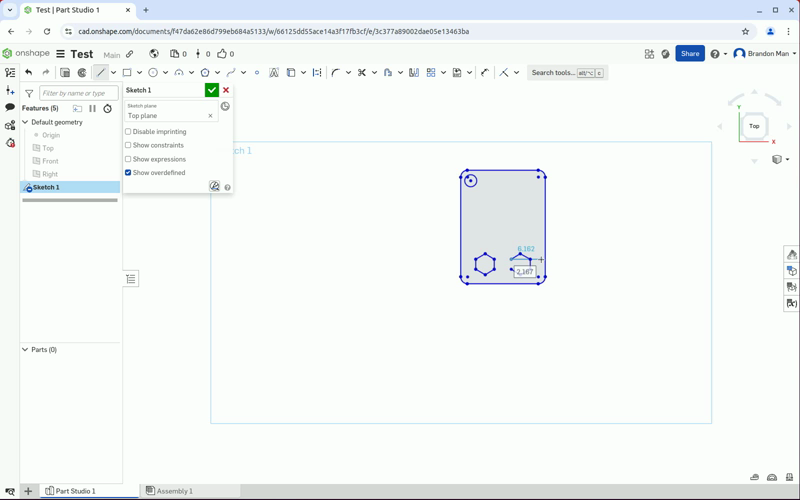
key_down(shift)
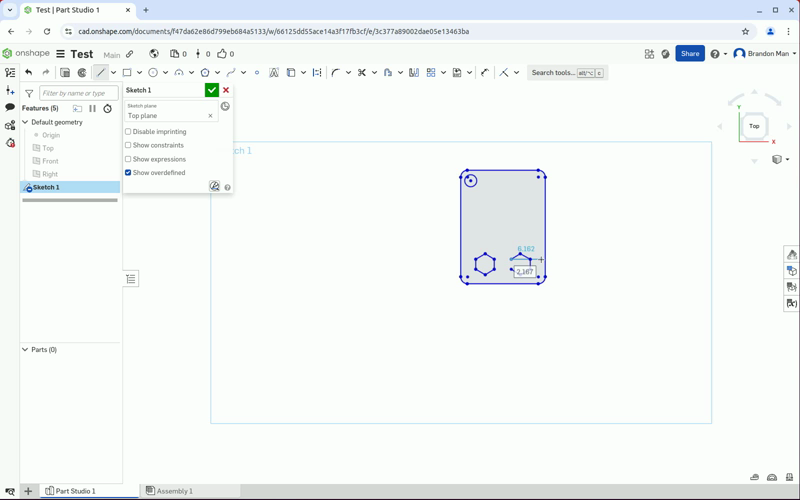
mouse_move(511, 269)
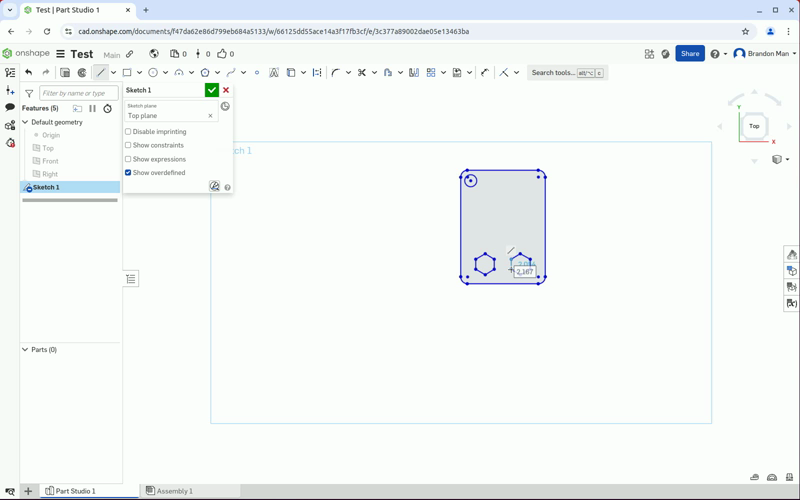
key_up(shift)
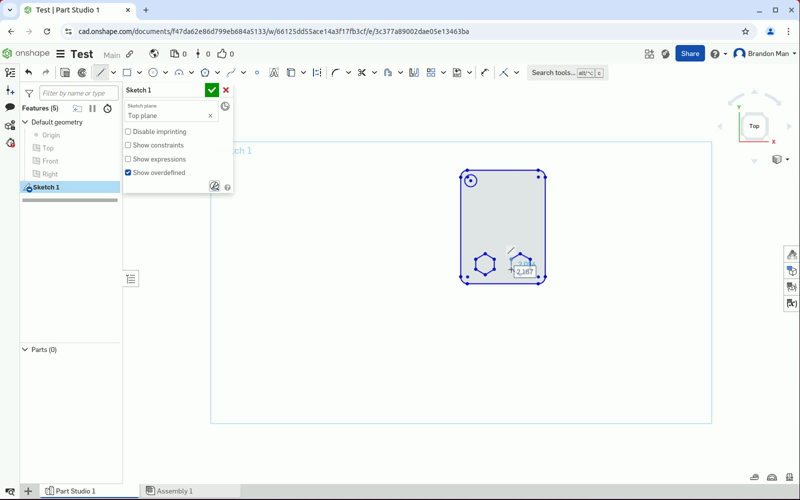
click(511, 269)
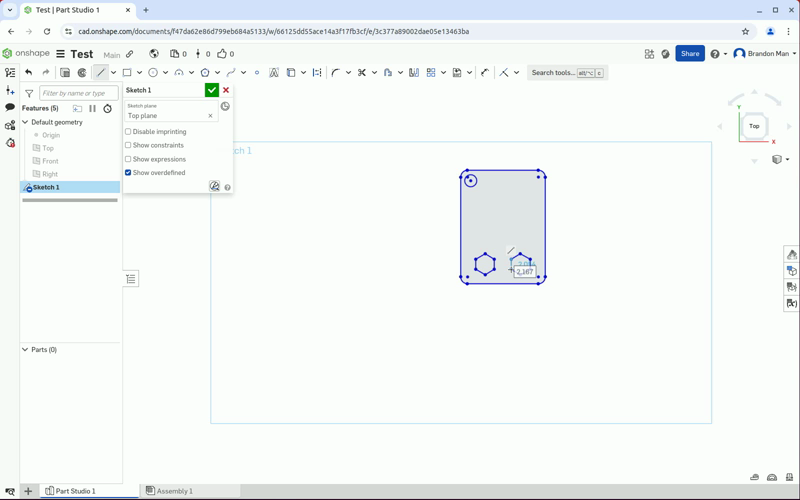
key(esc)
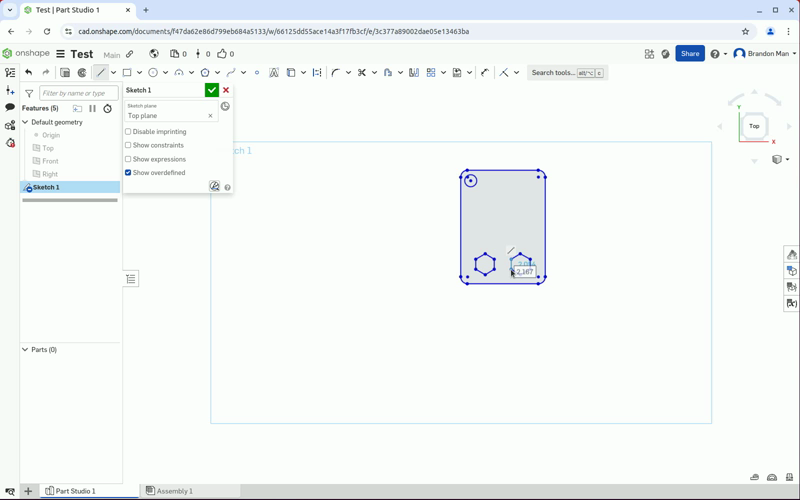
key(c)
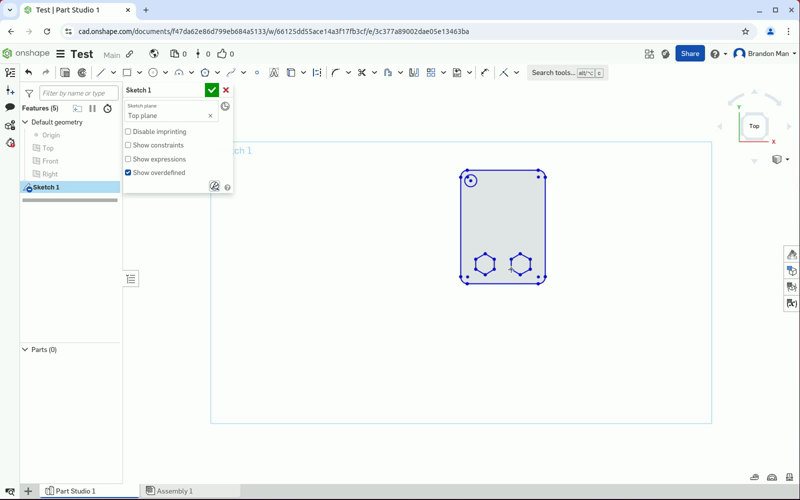
key_down(shift)
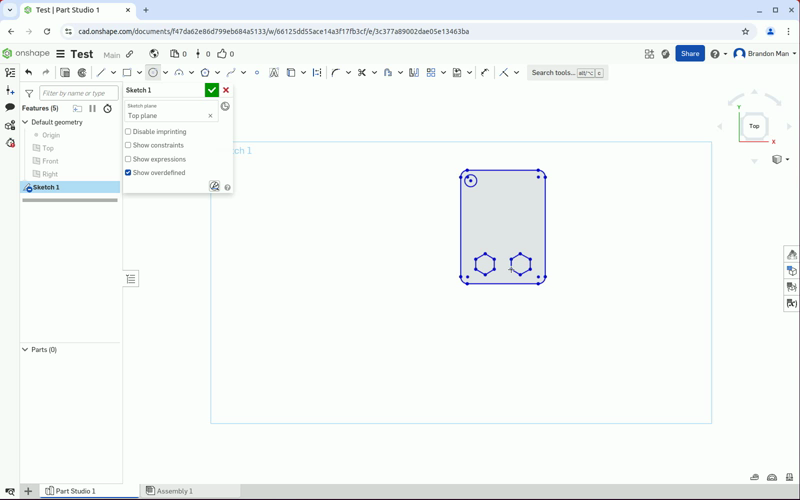
mouse_move(534, 180)
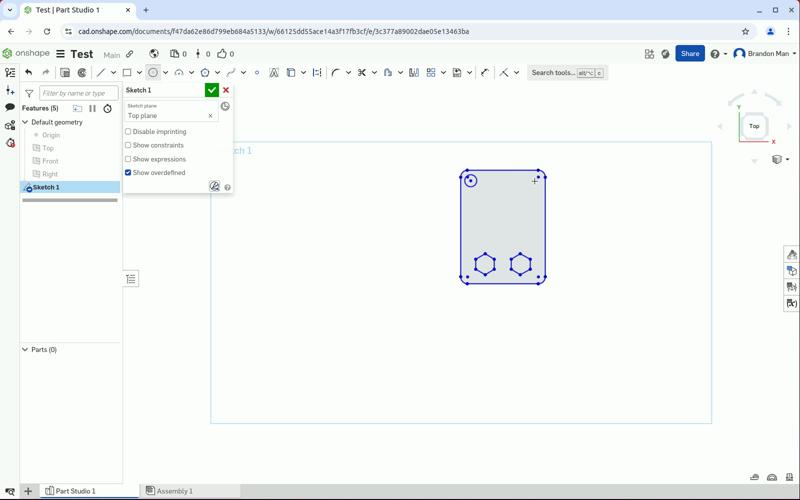
click(534, 180)
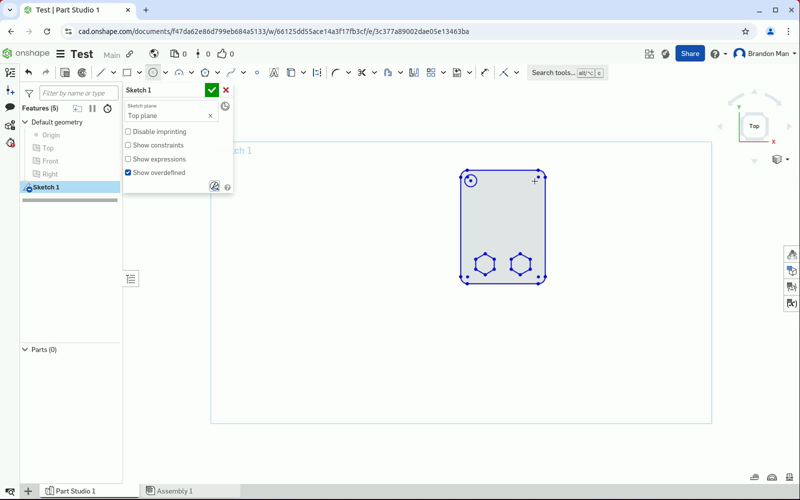
key_up(shift)
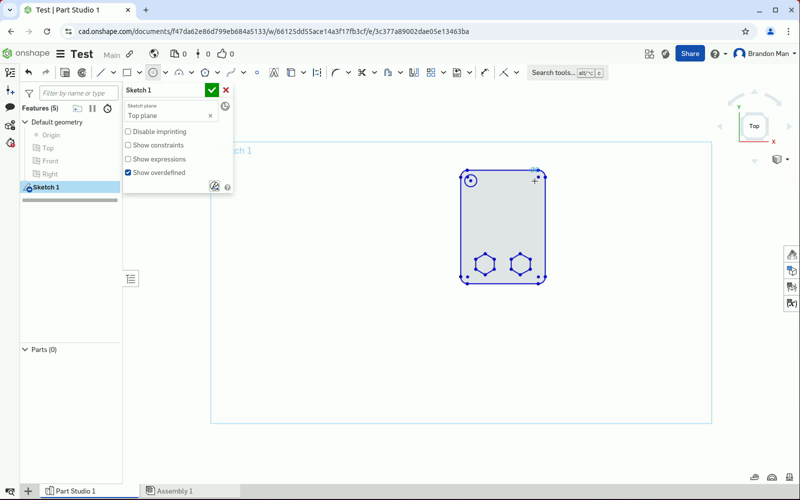
mouse_move(540, 180)
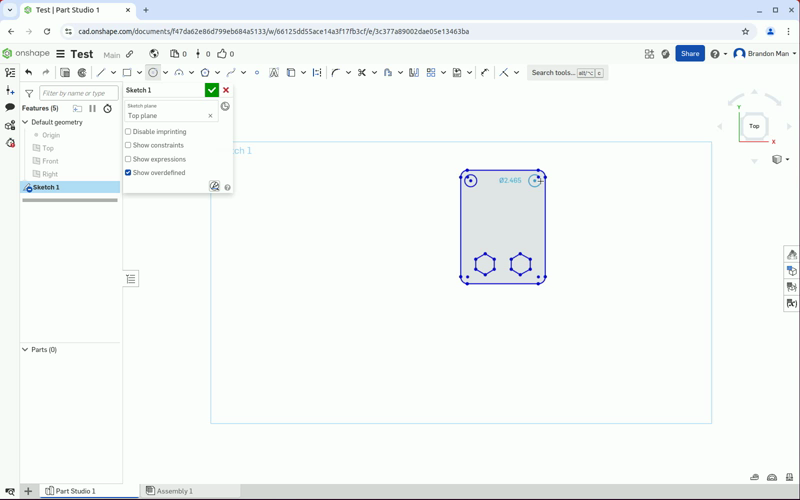
scroll(6)
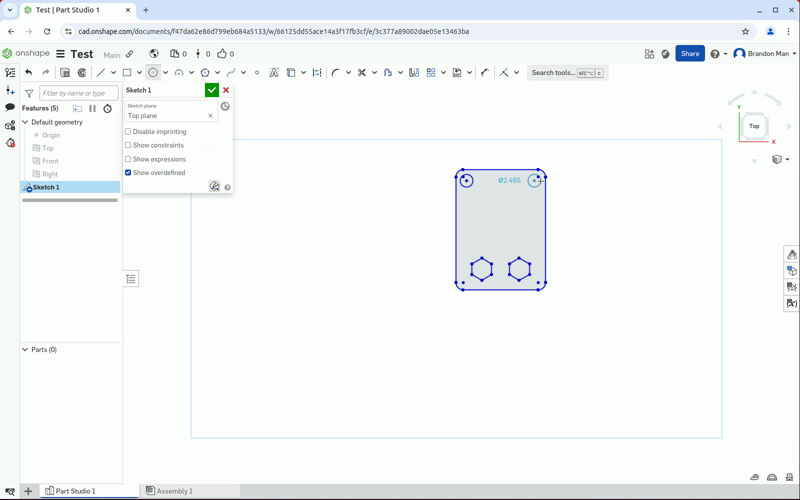
scroll(6)
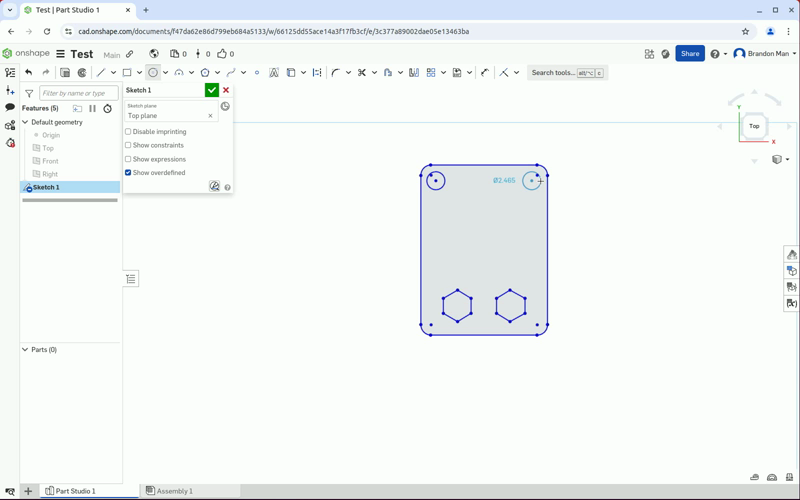
scroll(6)
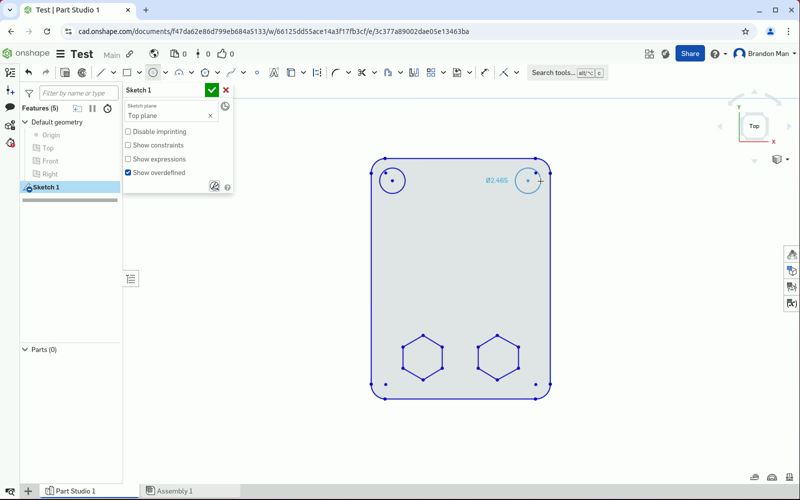
scroll(6)
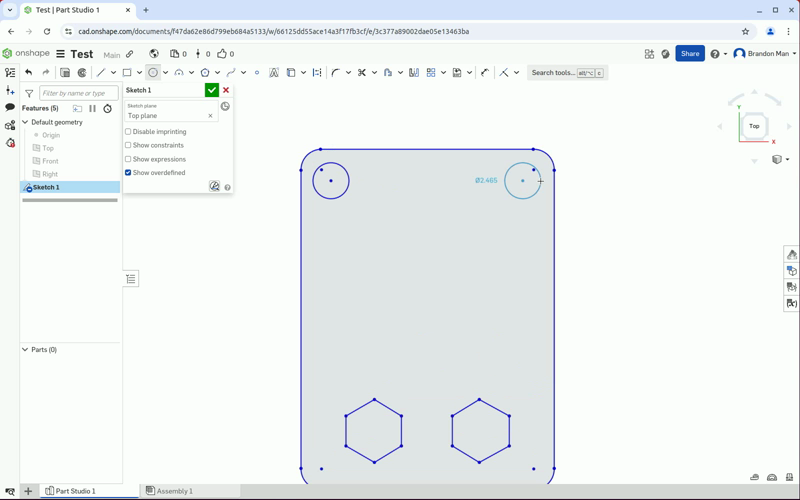
scroll(6)
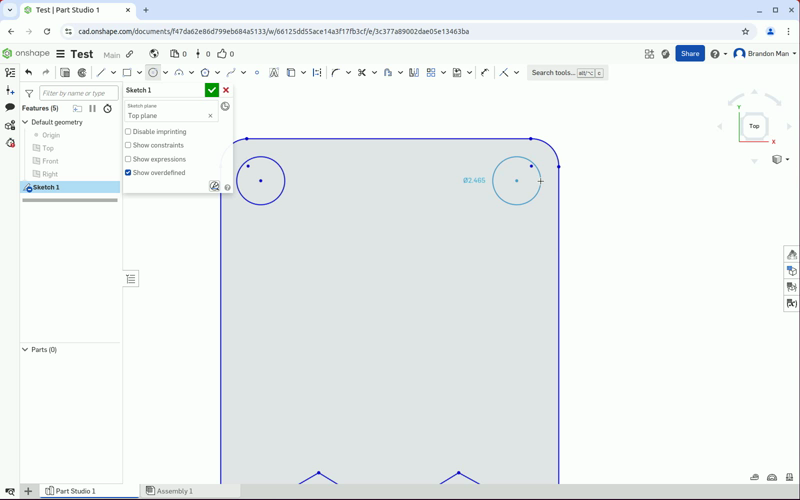
scroll(6)
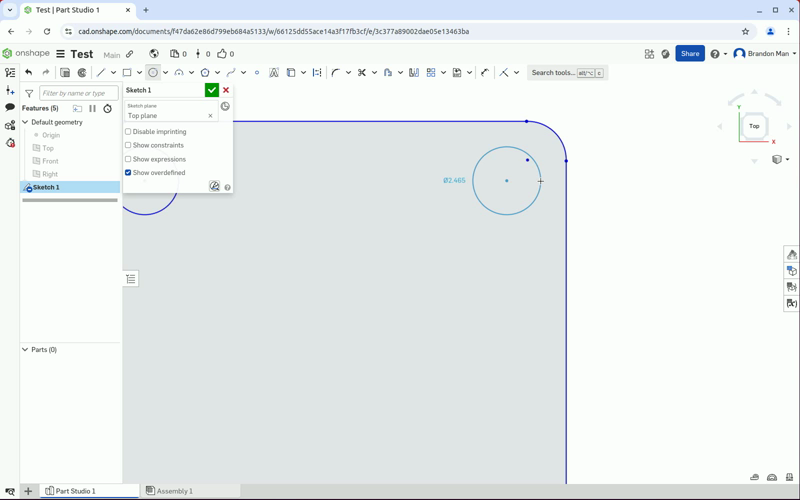
scroll(6)
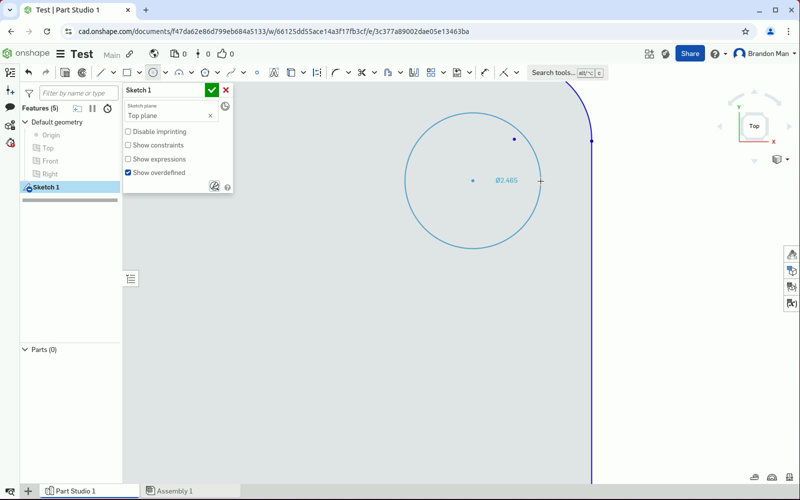
click(540, 180)
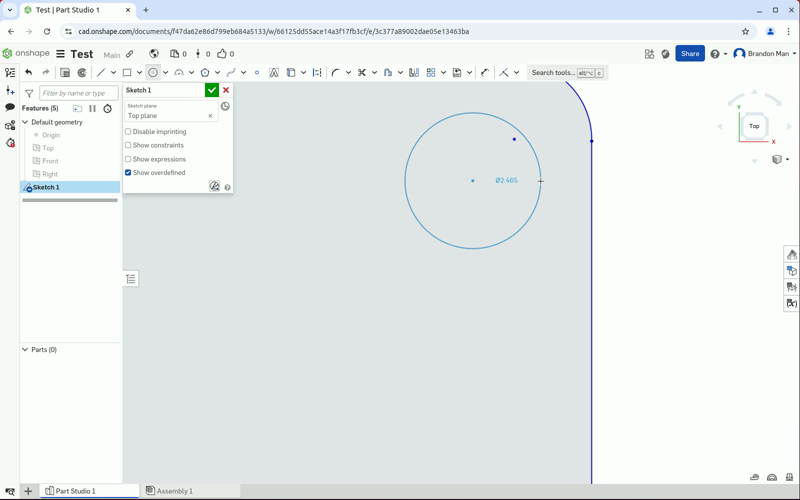
scroll(-6)
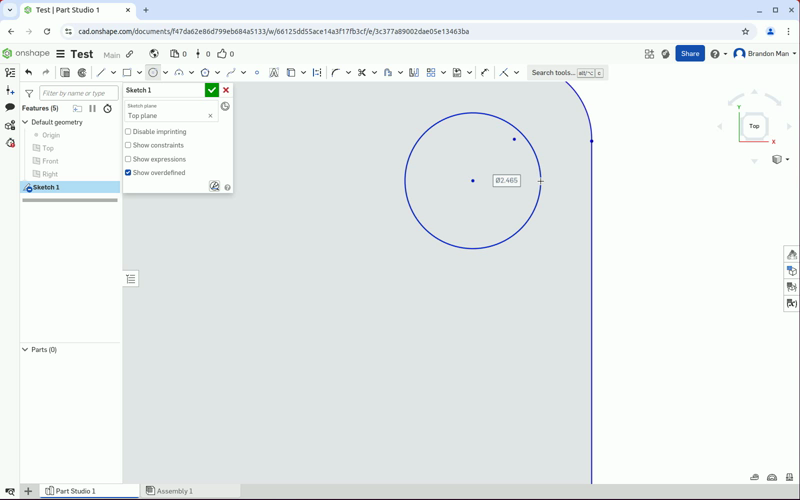
scroll(-6)
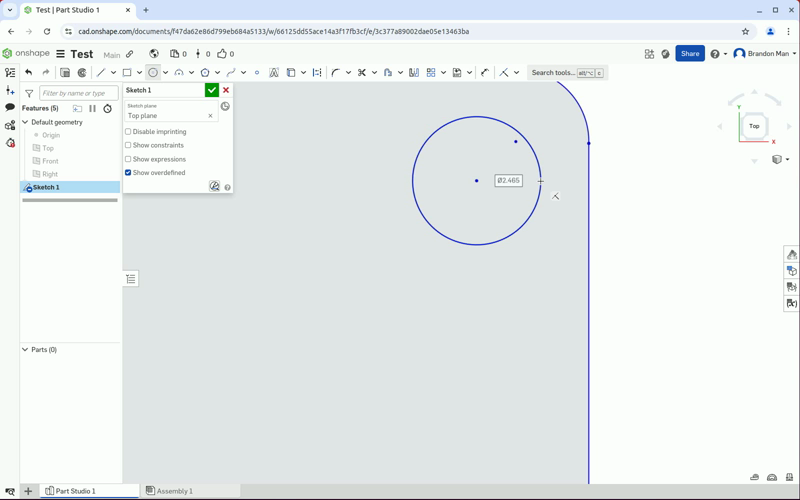
scroll(-6)
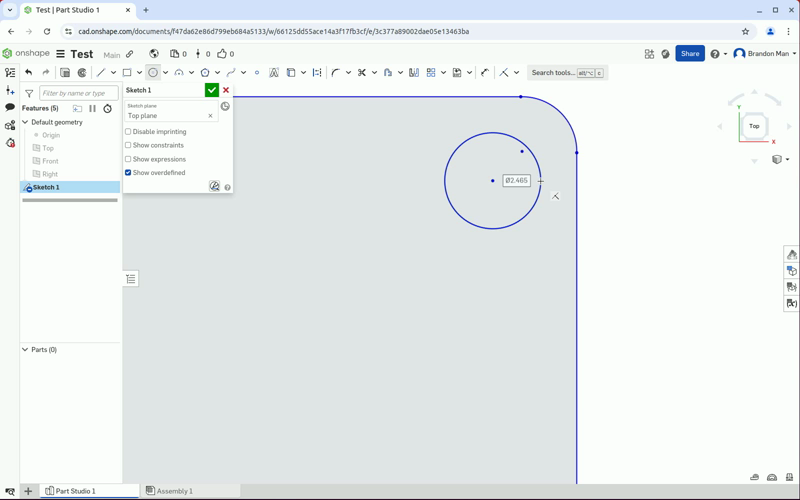
scroll(-6)
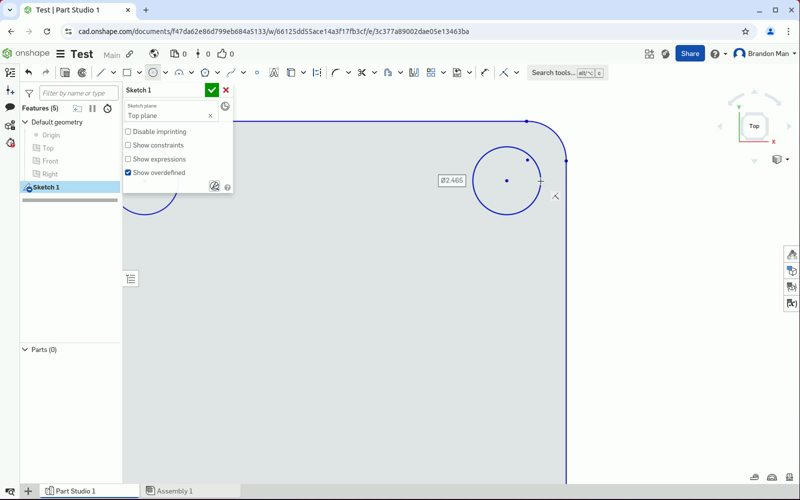
scroll(-6)
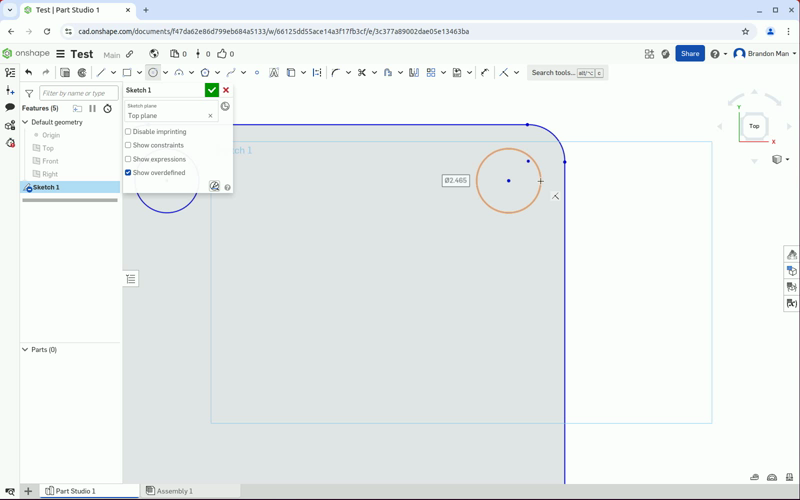
scroll(-6)
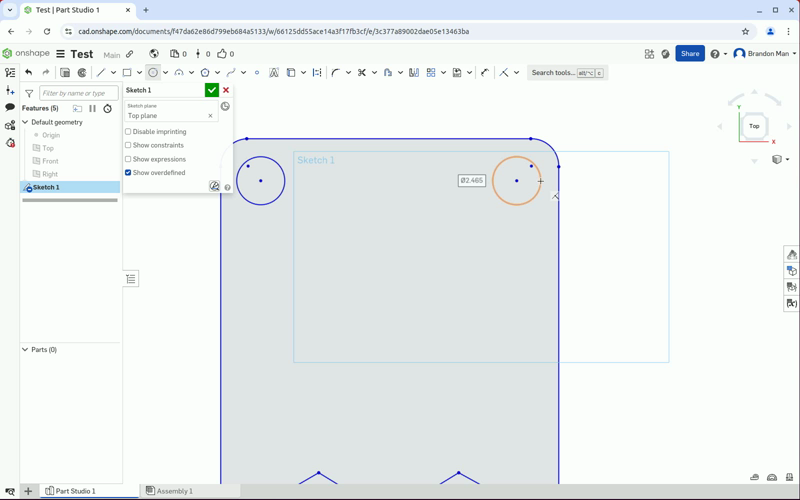
scroll(-6)
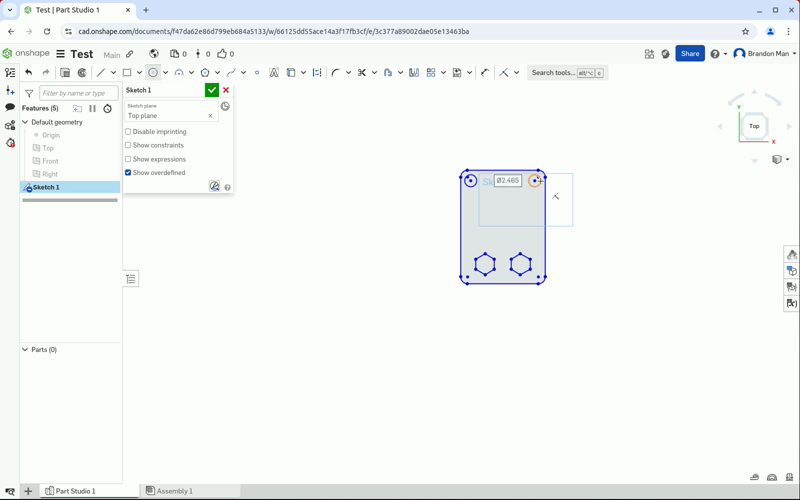
key(esc)
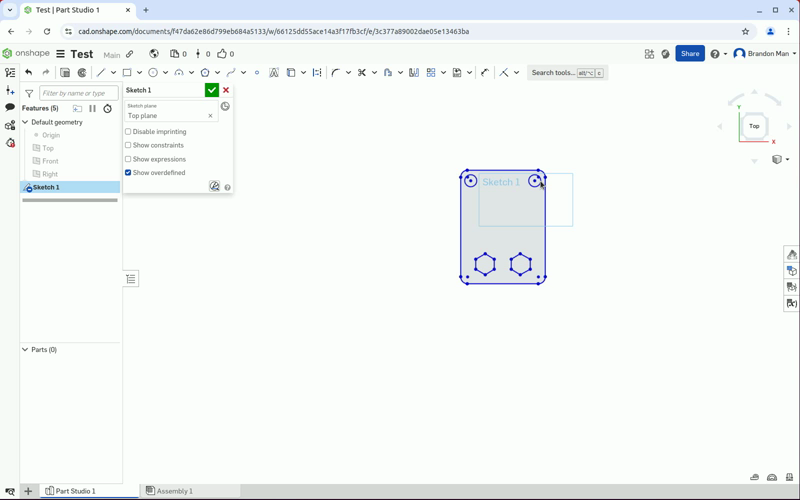
mouse_move(535, 207)
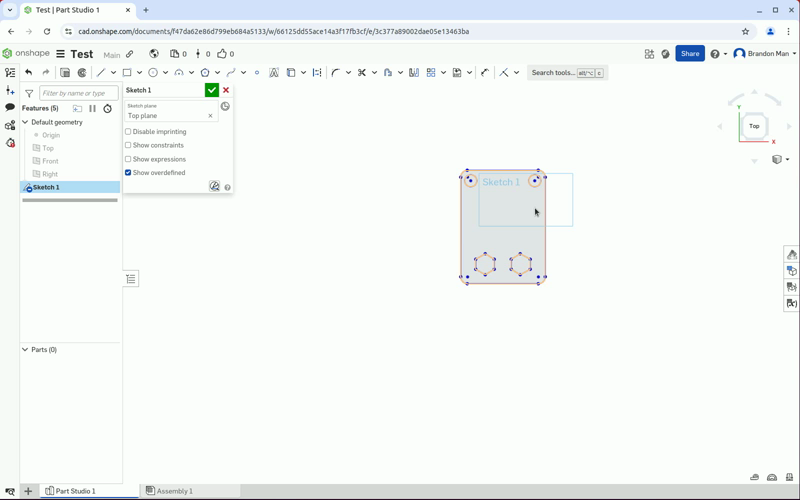
click(535, 207)
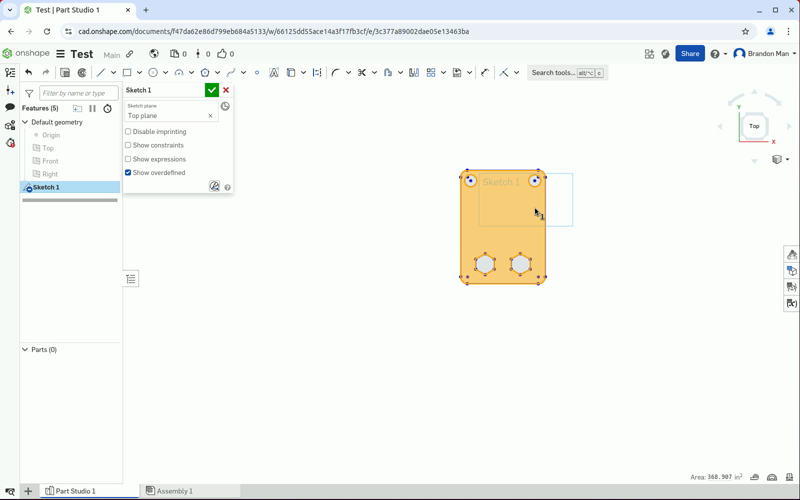
mouse_move(73, 352)
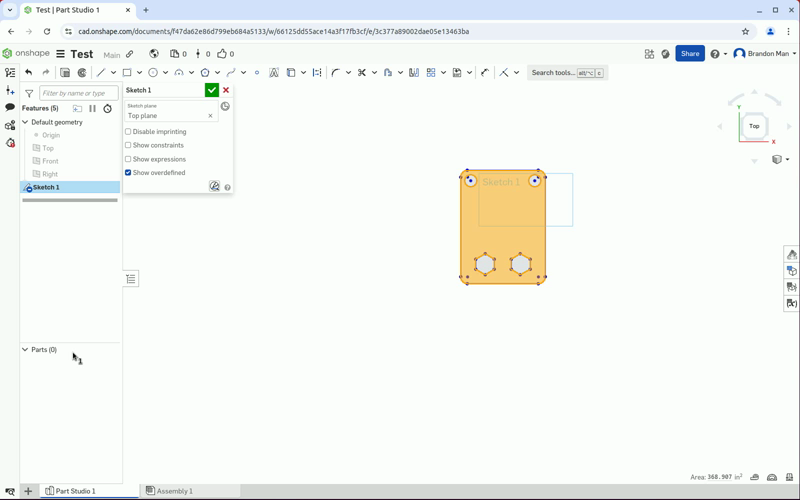
key(shift+y)
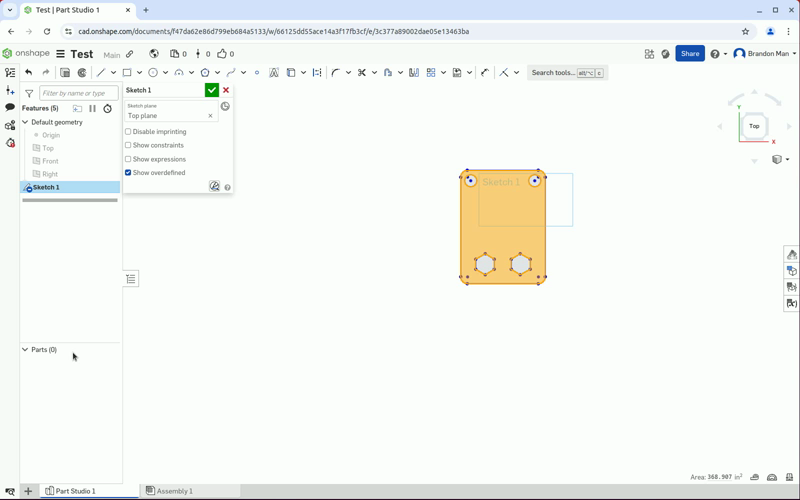
key(shift+e)
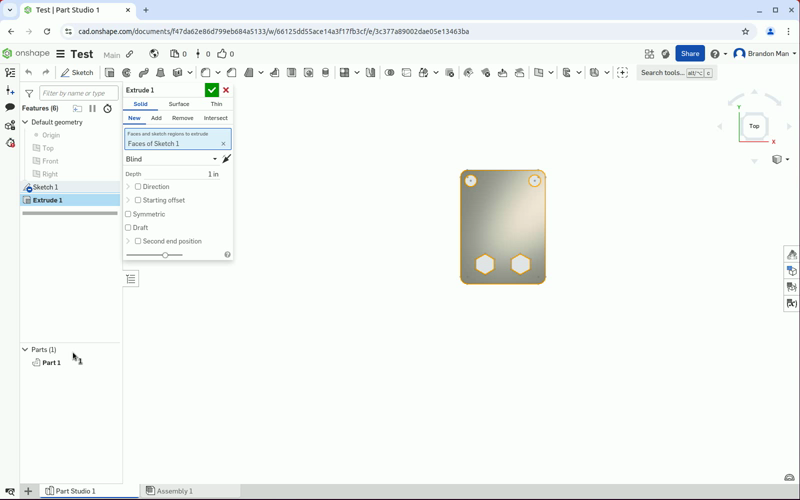
mouse_move(143, 106)
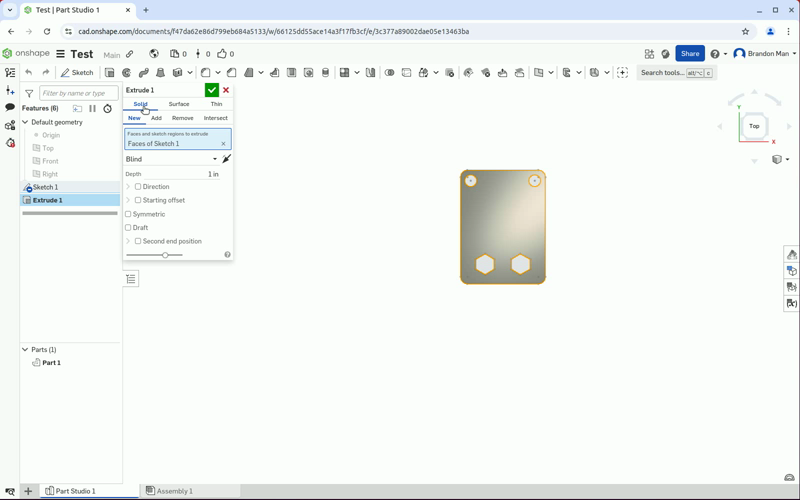
click(143, 106)
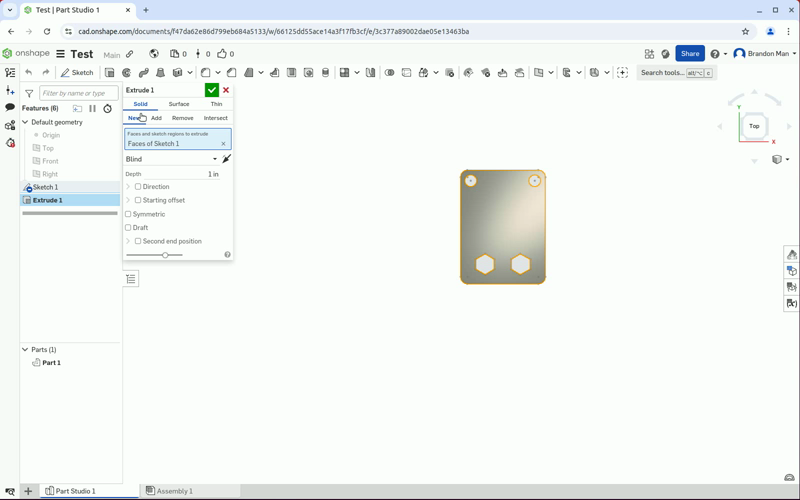
mouse_move(137, 120)
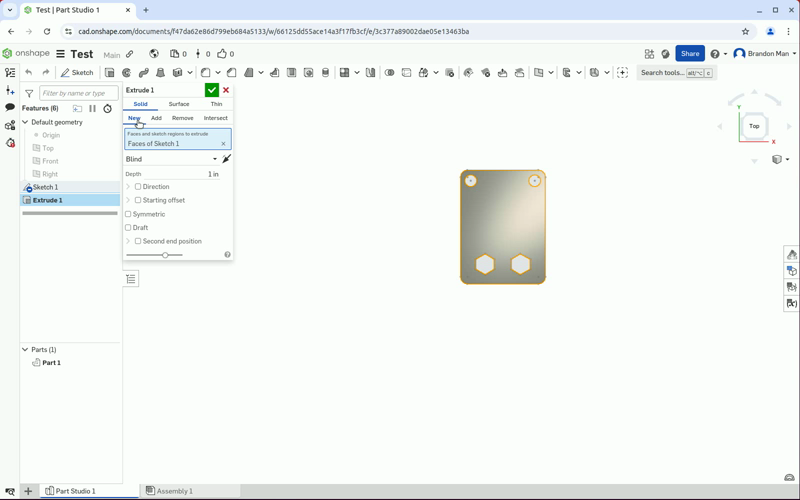
click(137, 120)
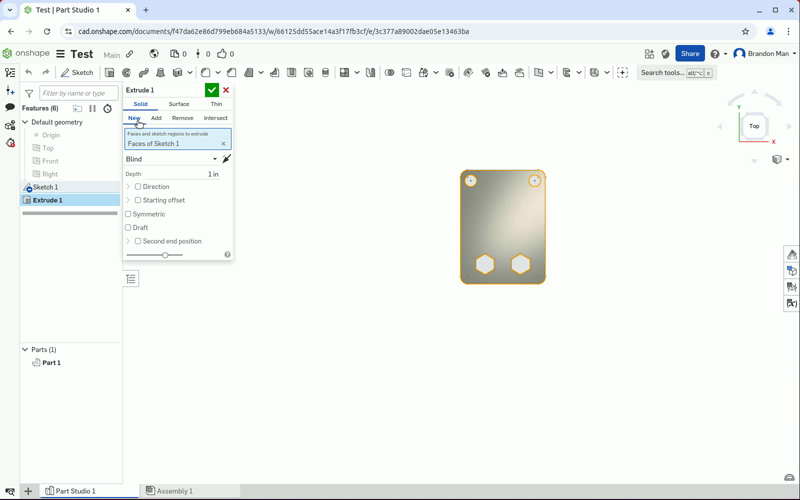
key(tab, 4)
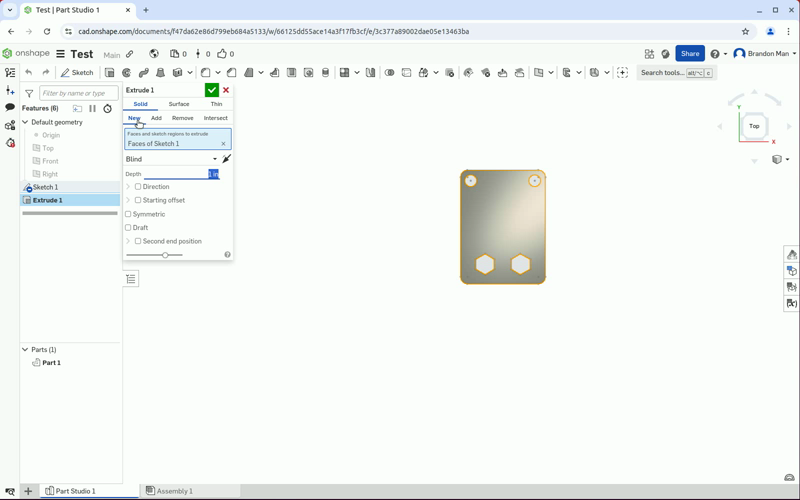
text(1.926)
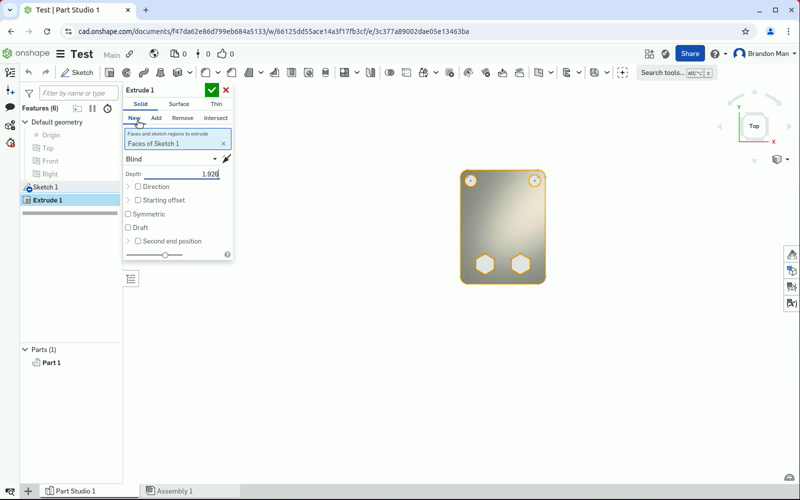
key(enter)
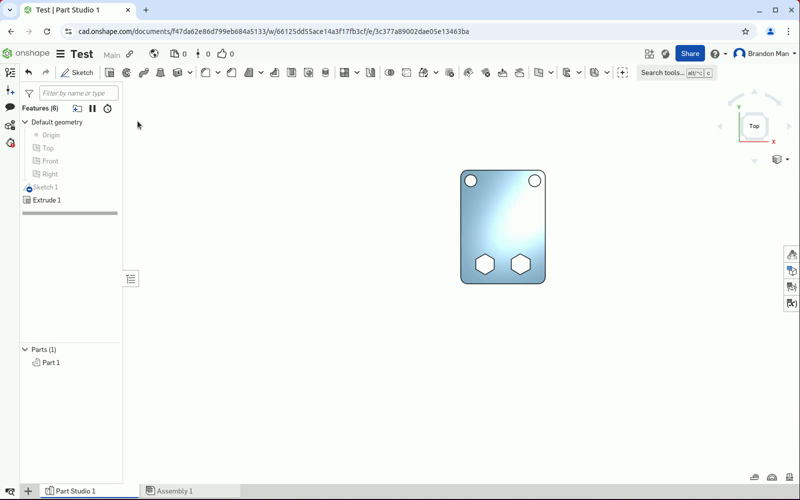
key(shift+h)
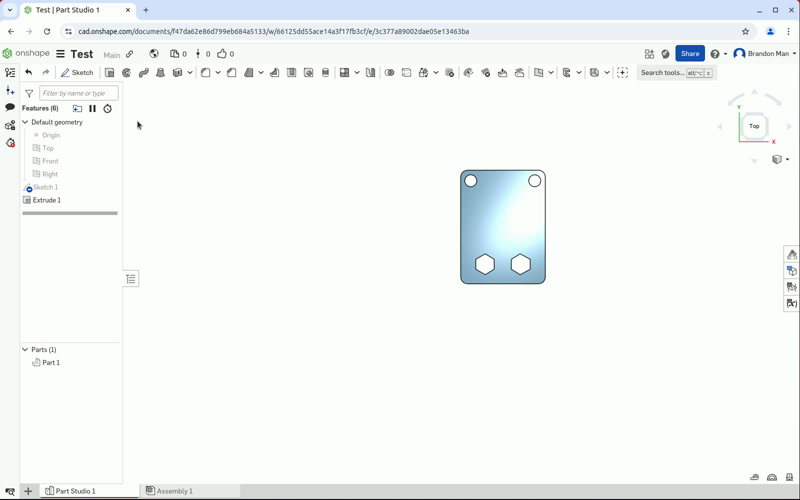
key(shift+h)
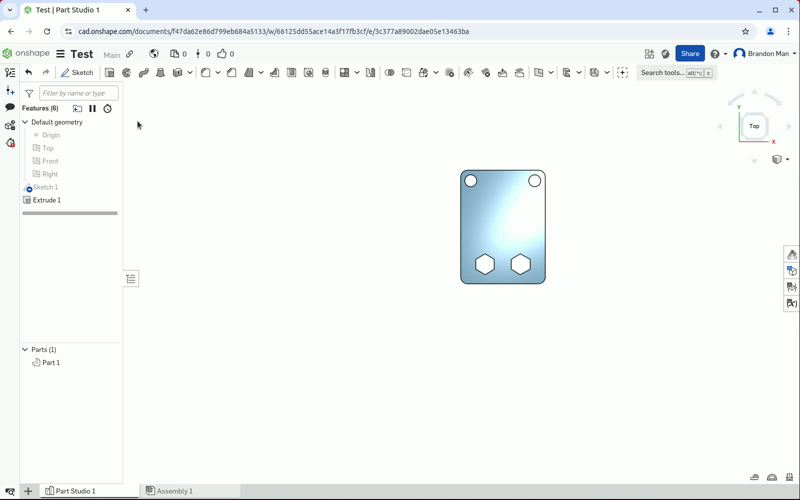
mouse_move(73, 189)
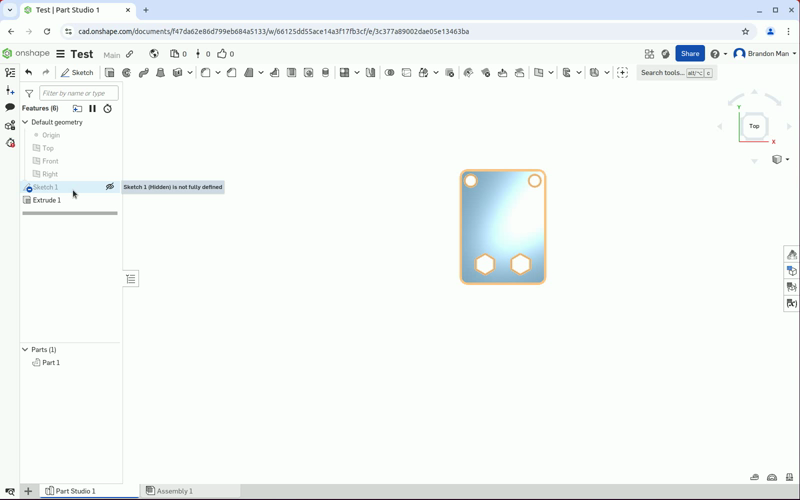
click(73, 189)
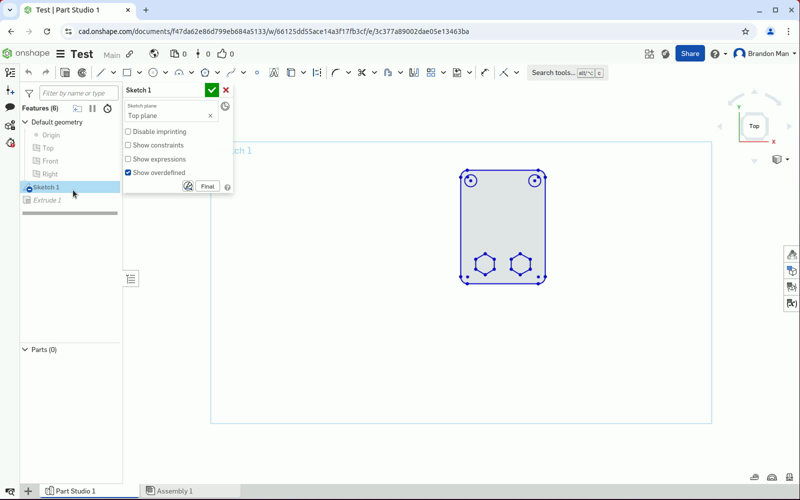
mouse_move(229, 92)
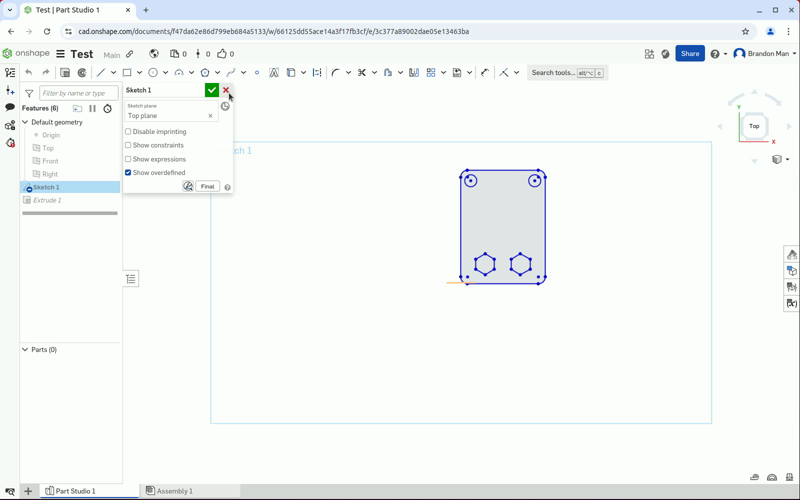
click(229, 92)
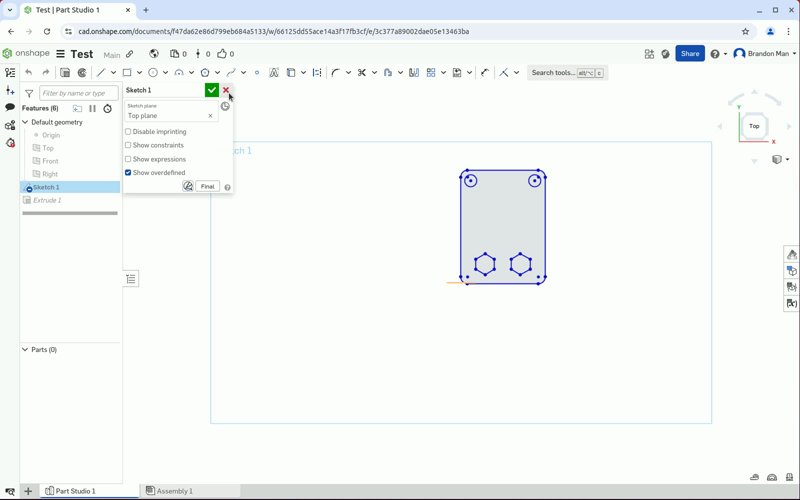
key(shift+s)
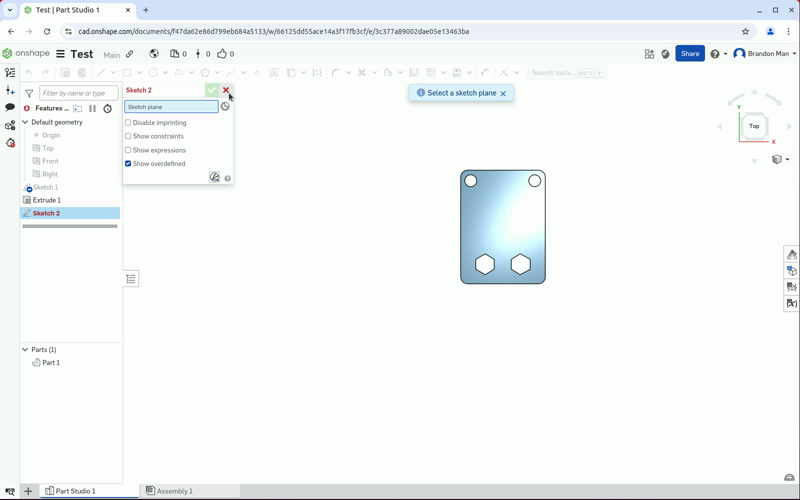
mouse_move(73, 150)
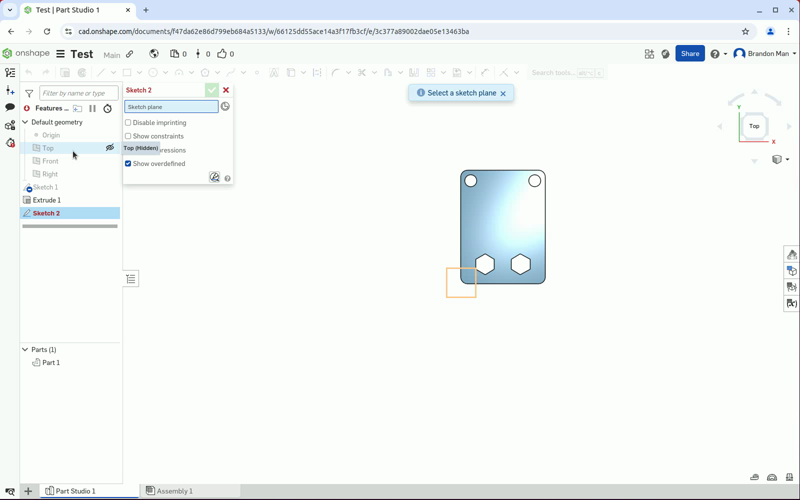
click(73, 150)
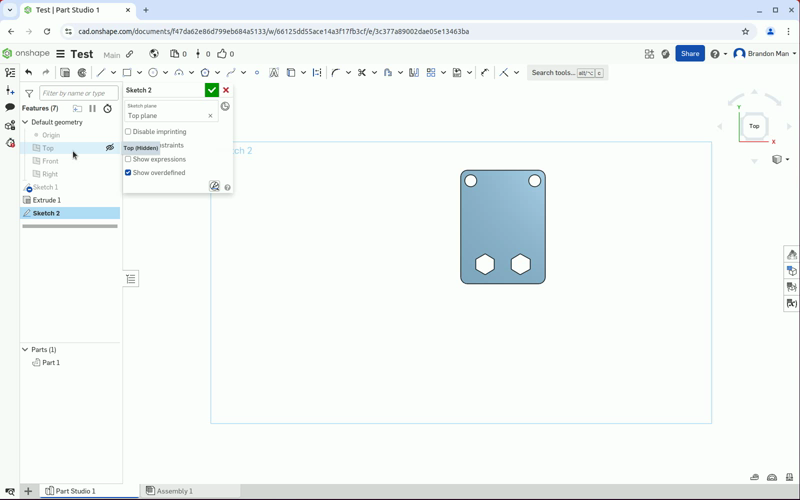
mouse_move(73, 352)
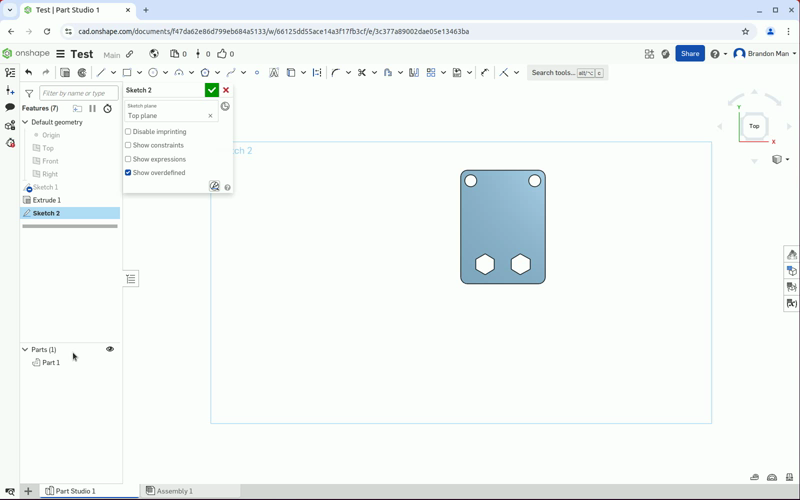
key(y)
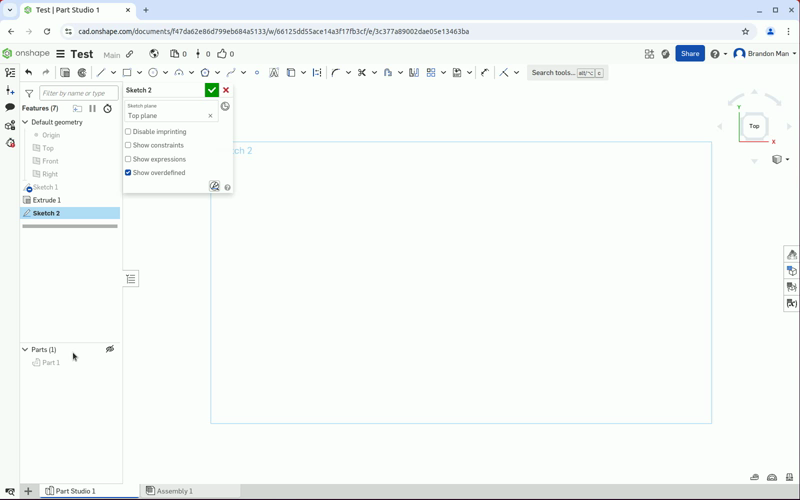
key(l)
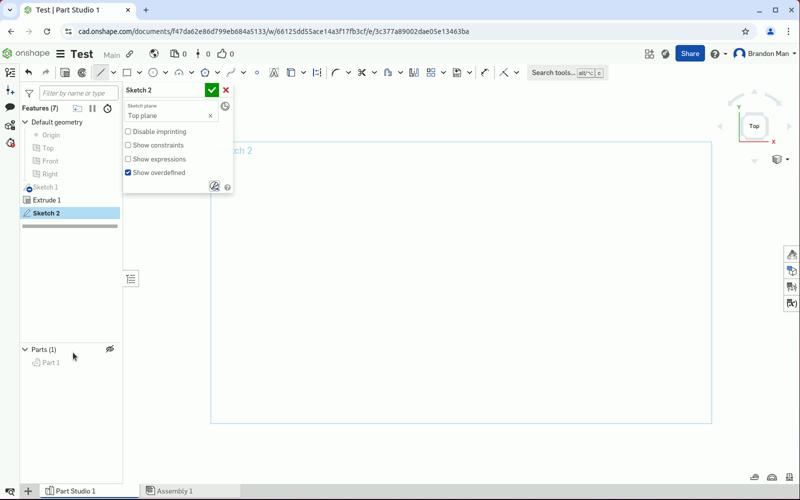
key_down(shift)
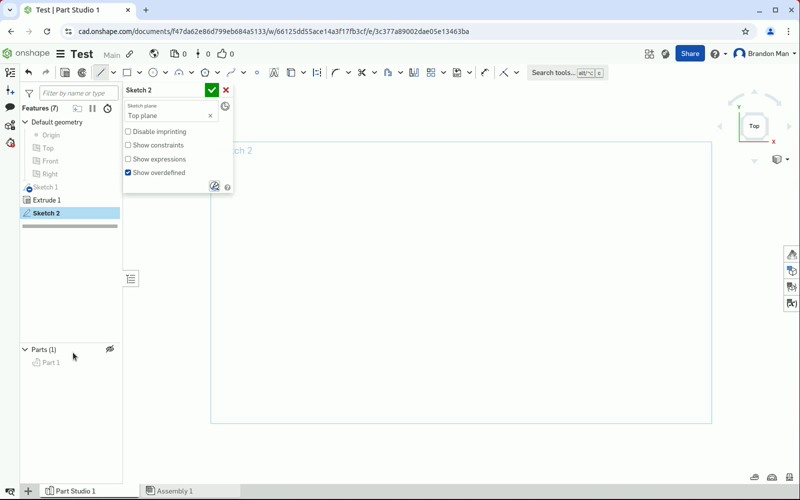
mouse_move(476, 268)
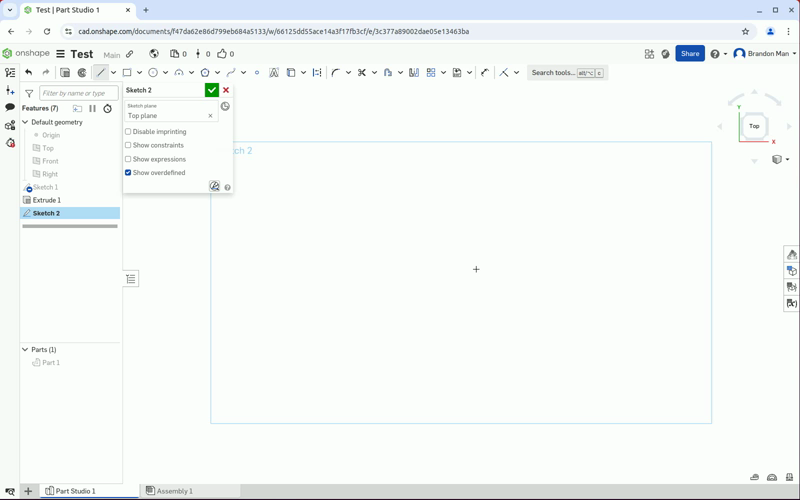
click(476, 268)
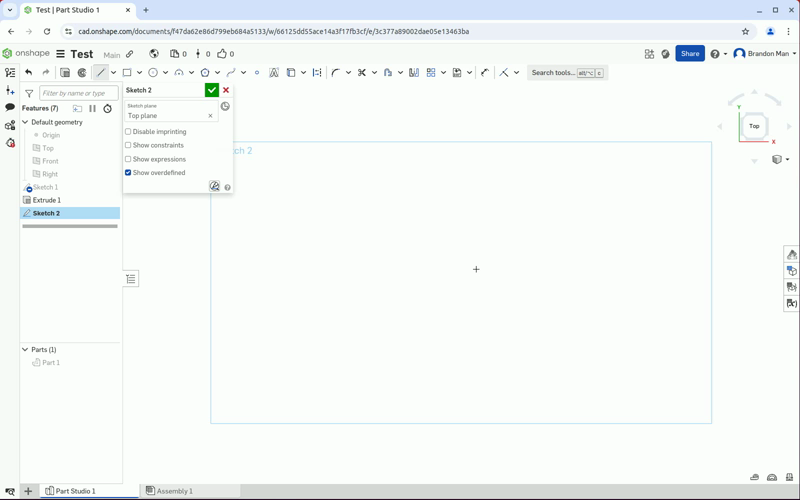
key_up(shift)
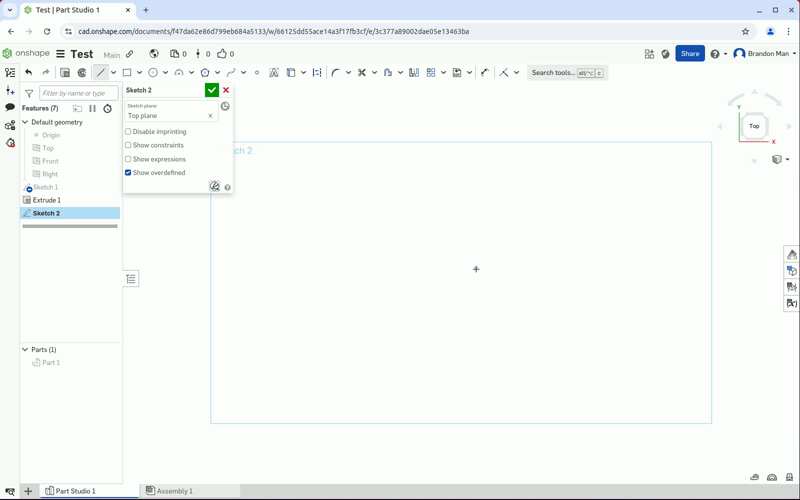
key_down(shift)
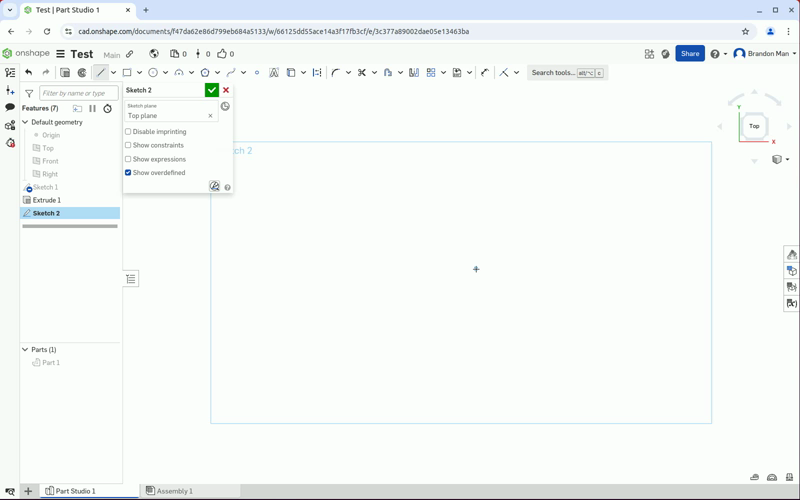
mouse_move(506, 268)
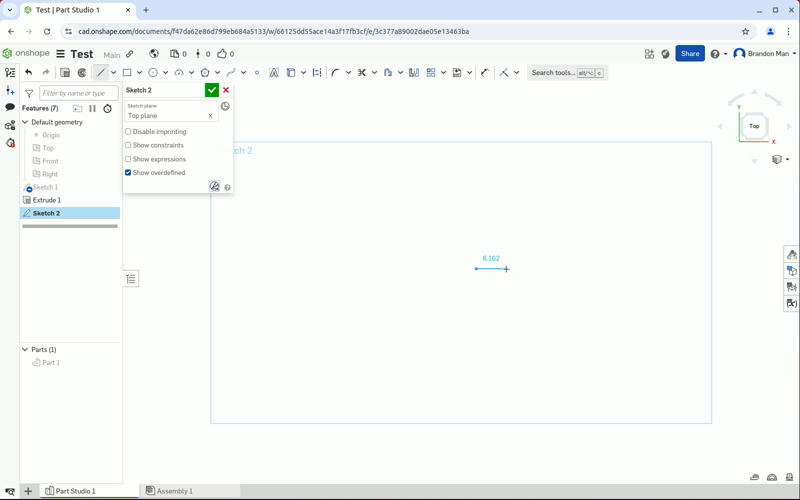
mouse_move(486, 274)
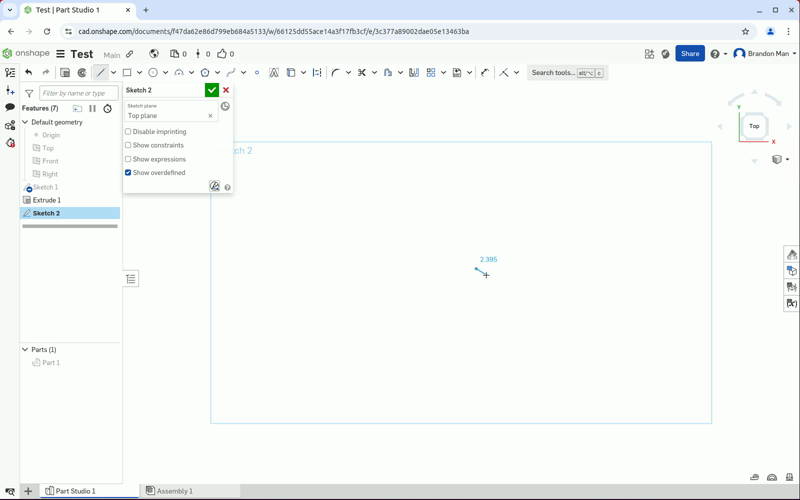
click(486, 274)
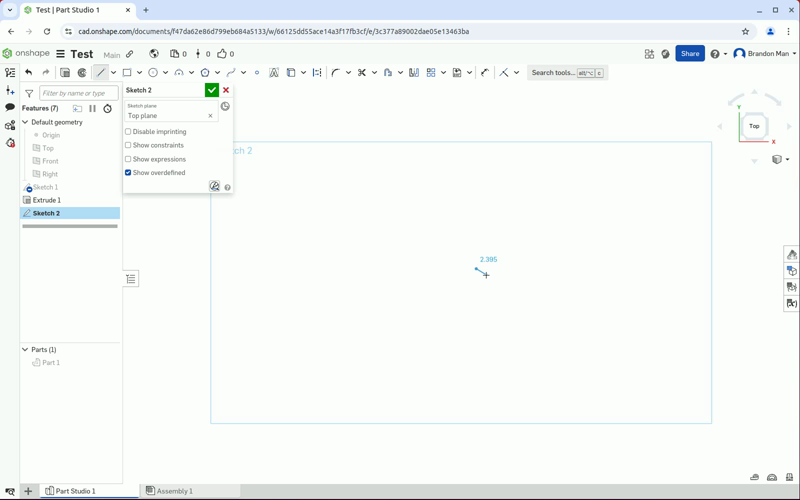
key_up(shift)
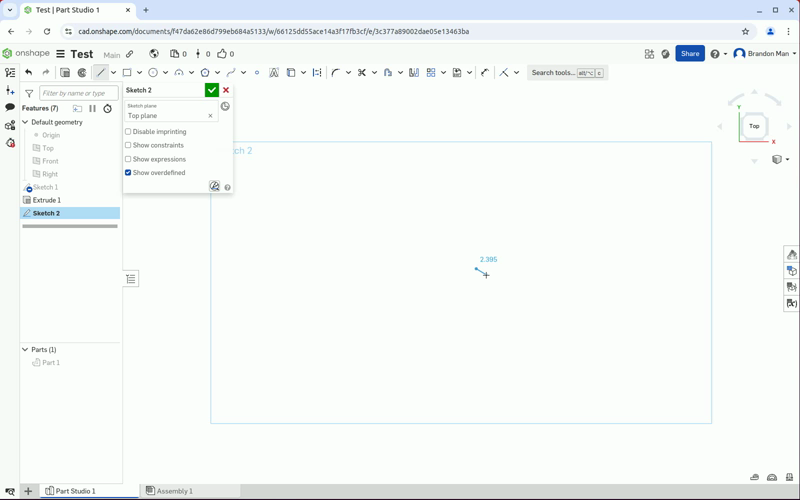
key_down(shift)
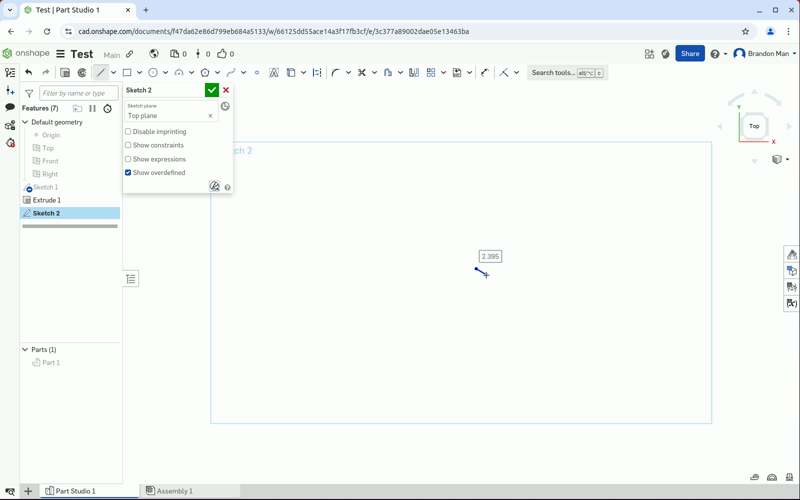
mouse_move(516, 274)
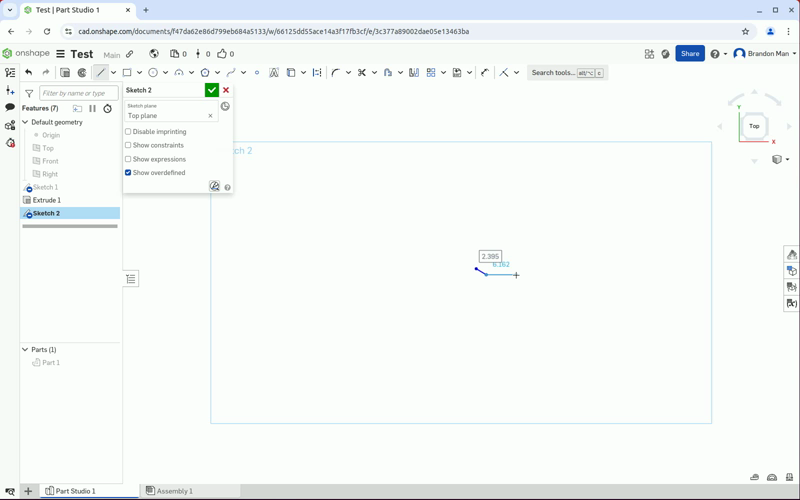
mouse_move(495, 268)
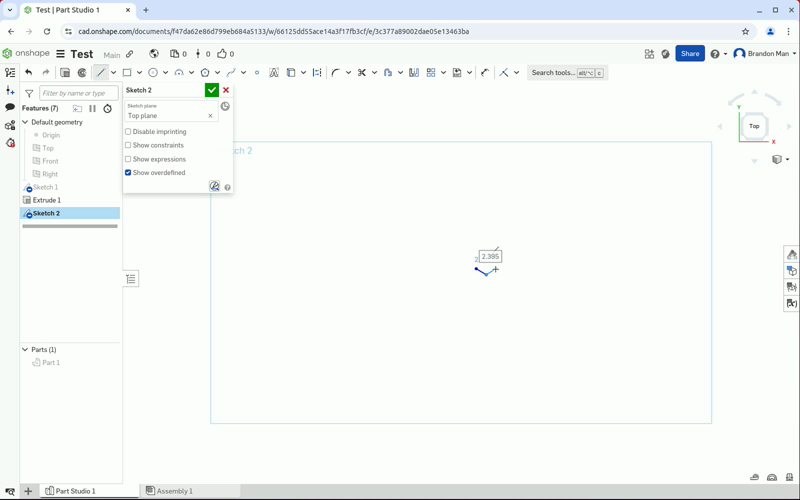
click(495, 268)
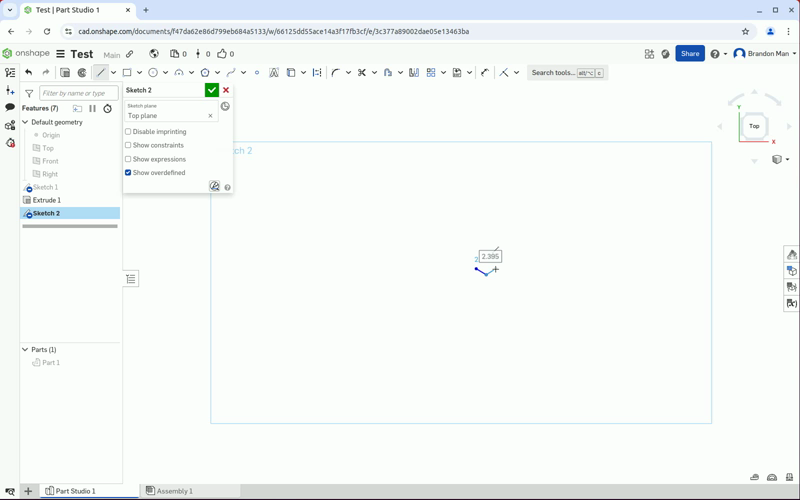
key_up(shift)
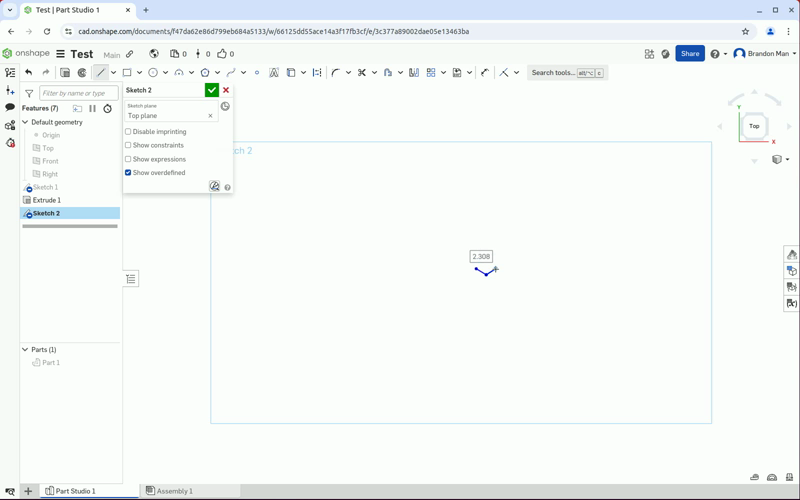
key_down(shift)
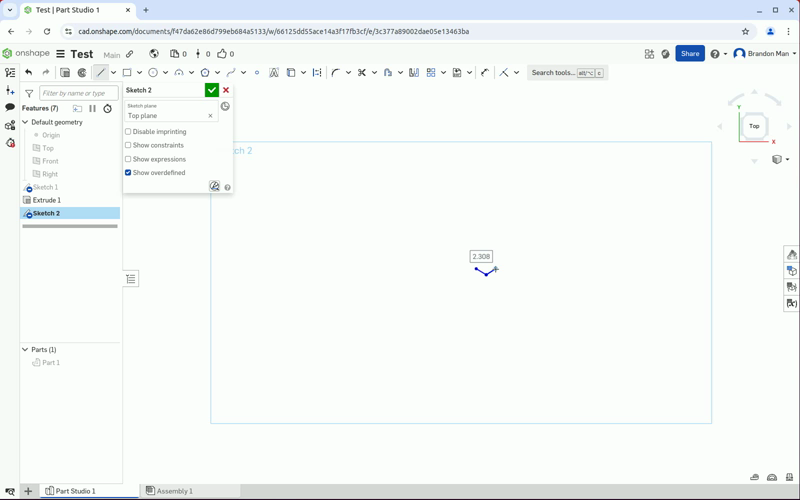
mouse_move(525, 268)
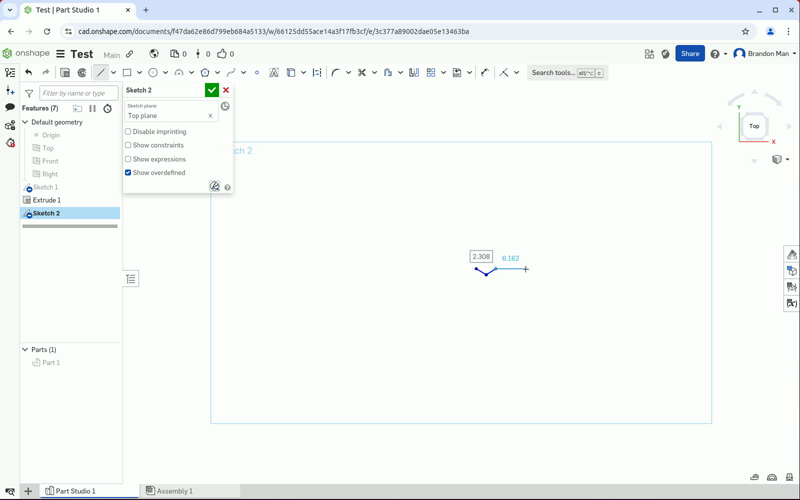
mouse_move(495, 257)
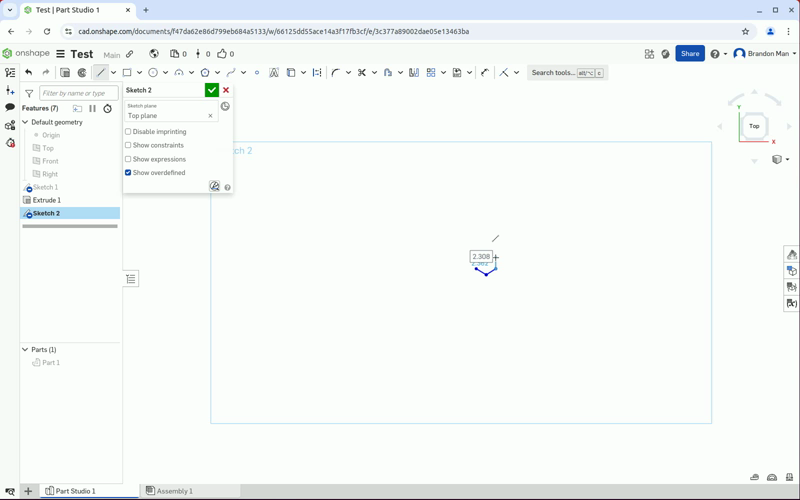
click(495, 257)
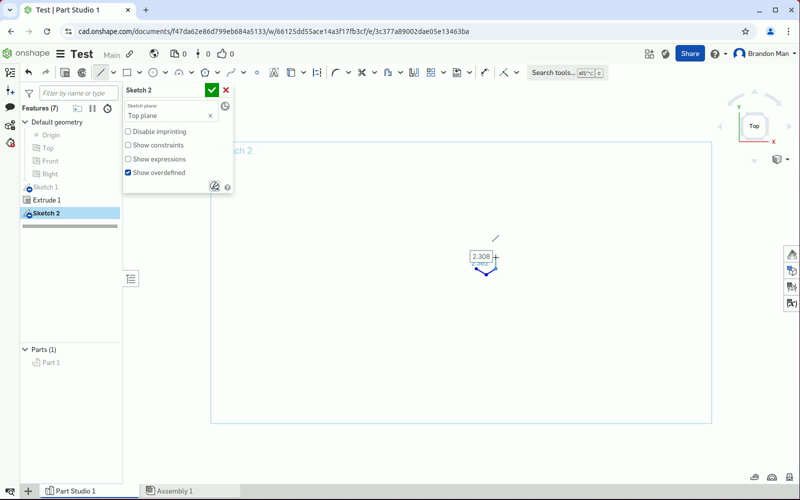
key_up(shift)
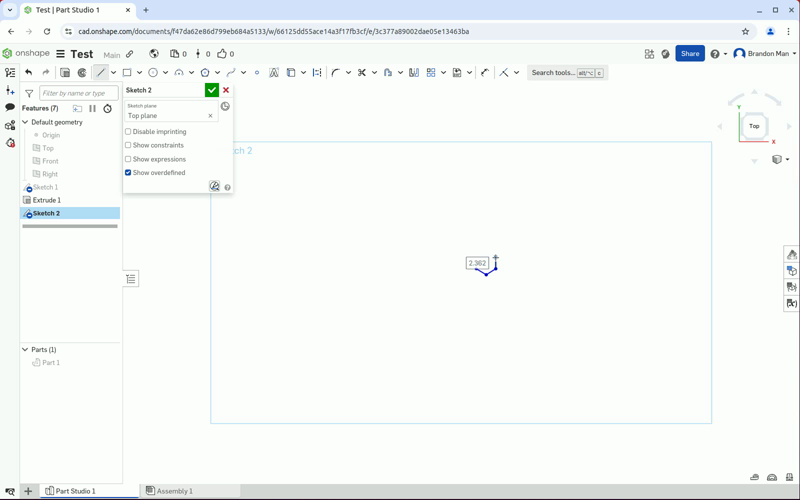
key_down(shift)
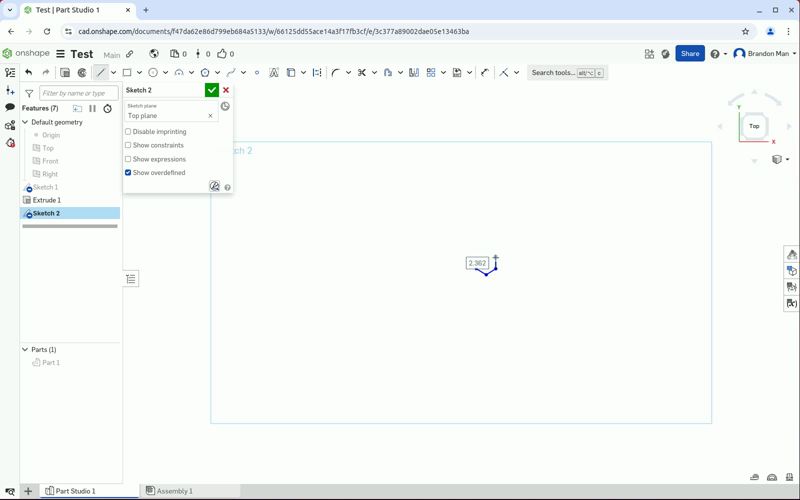
mouse_move(525, 257)
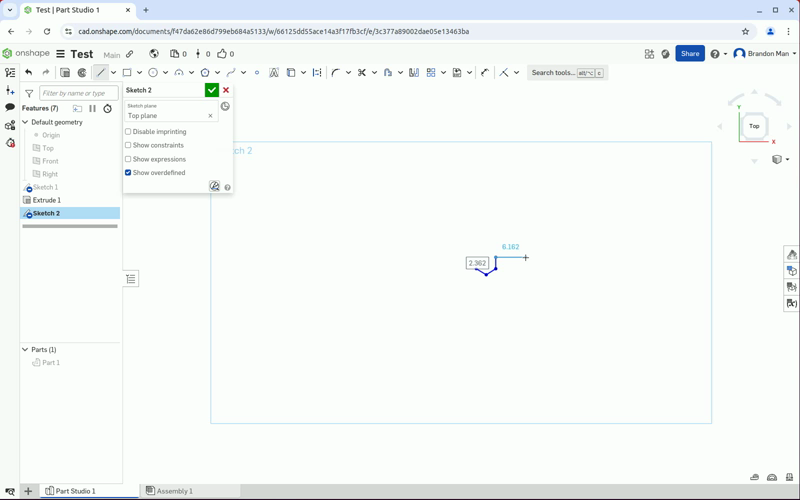
mouse_move(486, 251)
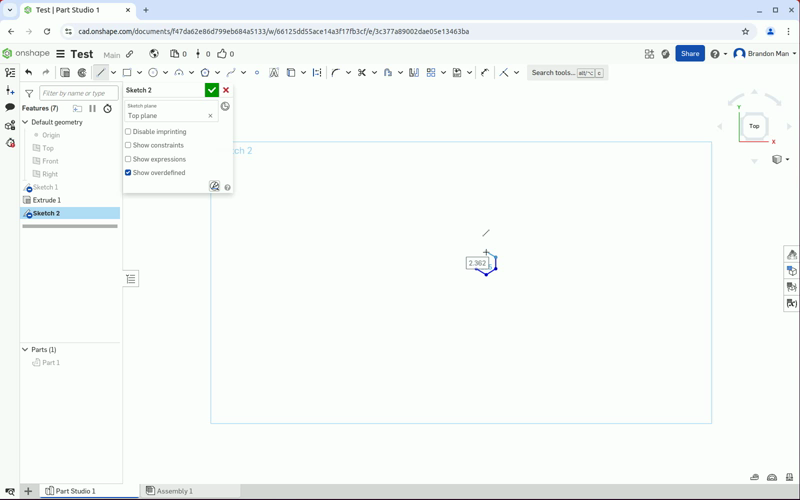
click(486, 251)
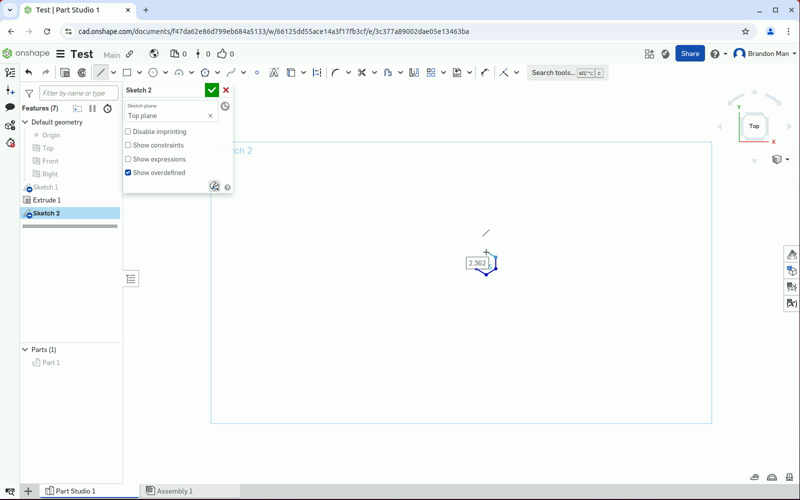
key_up(shift)
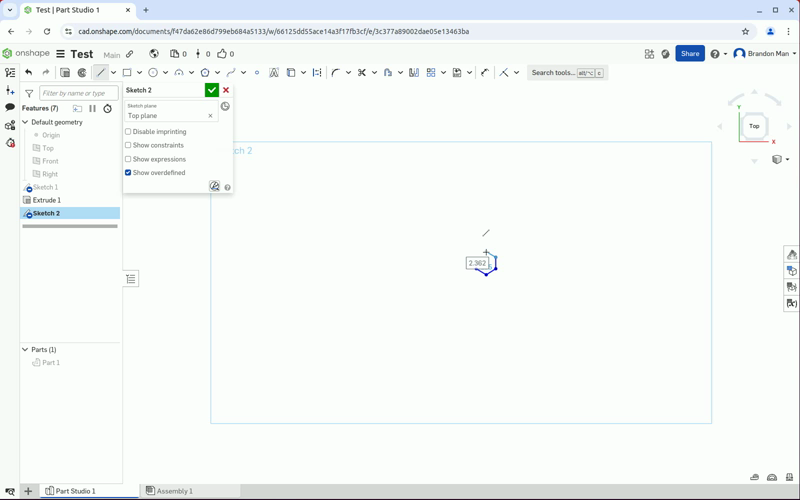
key_down(shift)
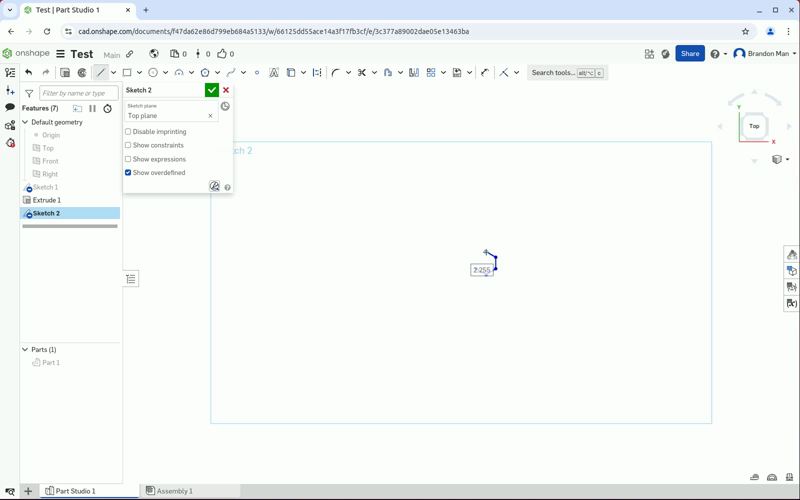
mouse_move(516, 251)
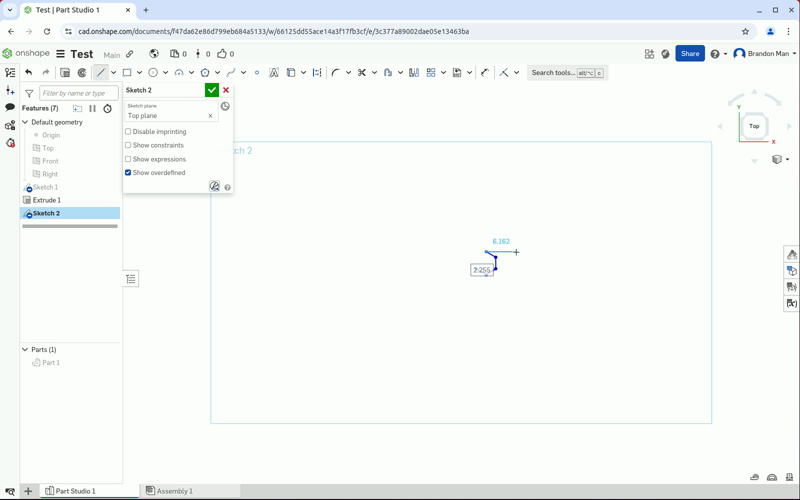
mouse_move(476, 257)
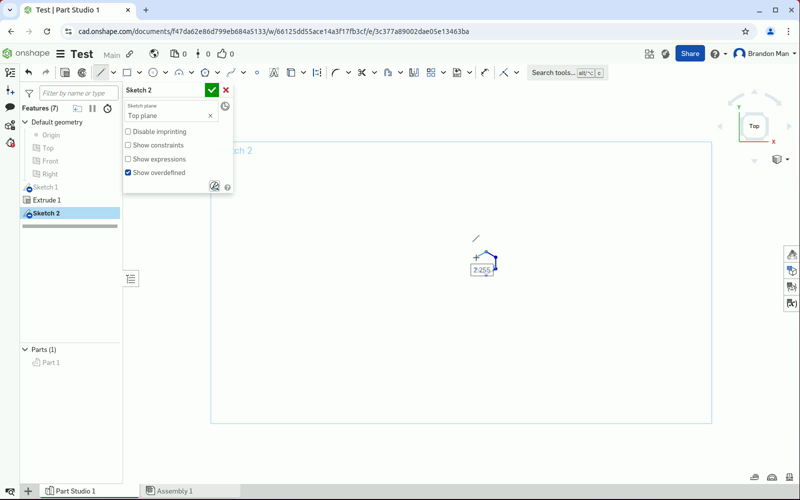
click(476, 257)
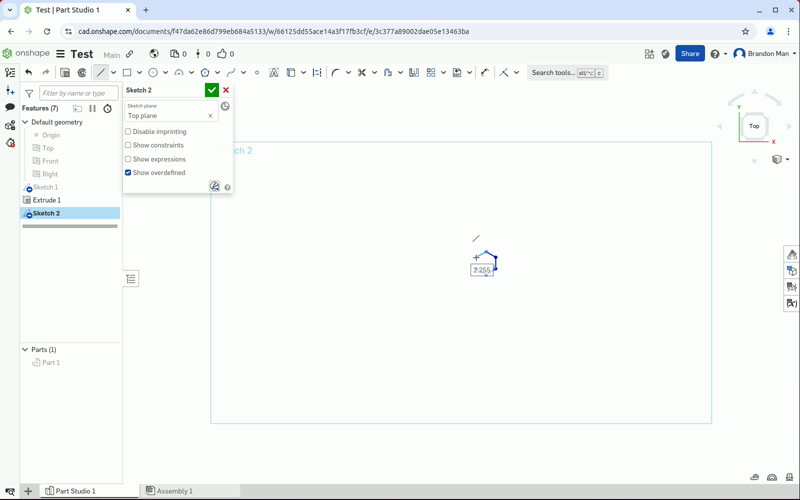
key_up(shift)
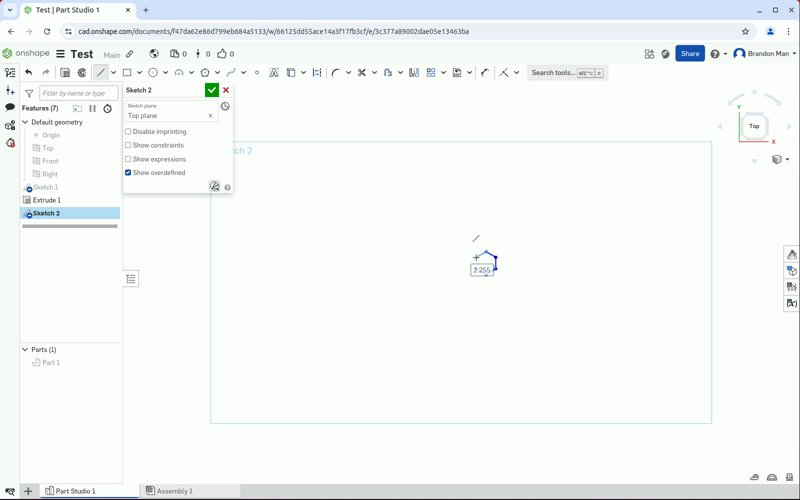
mouse_move(506, 257)
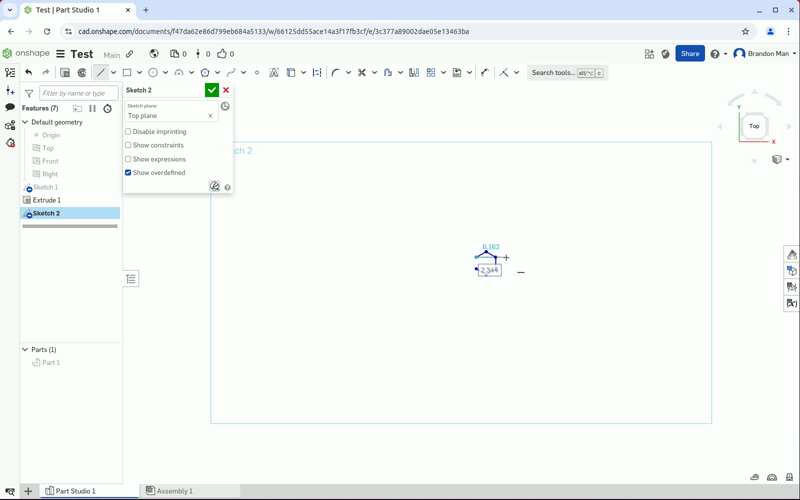
key_down(shift)
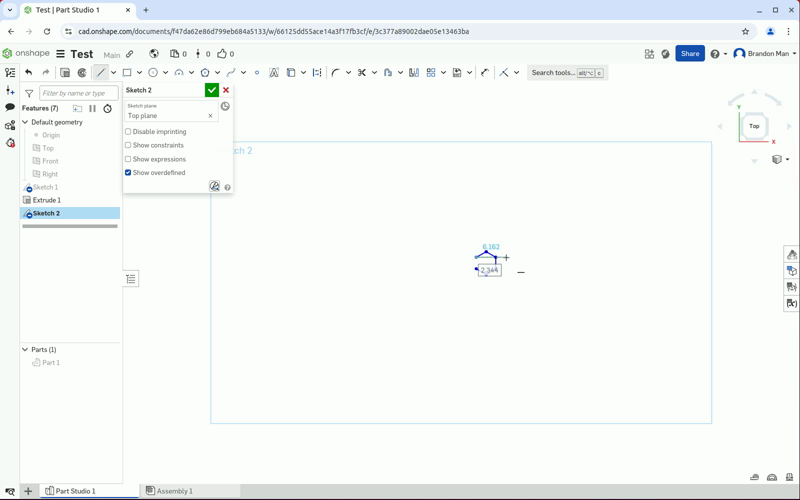
mouse_move(476, 268)
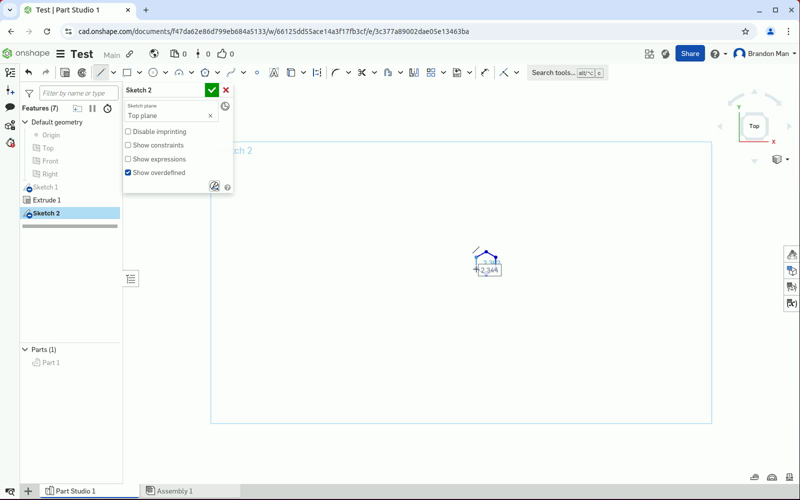
key_up(shift)
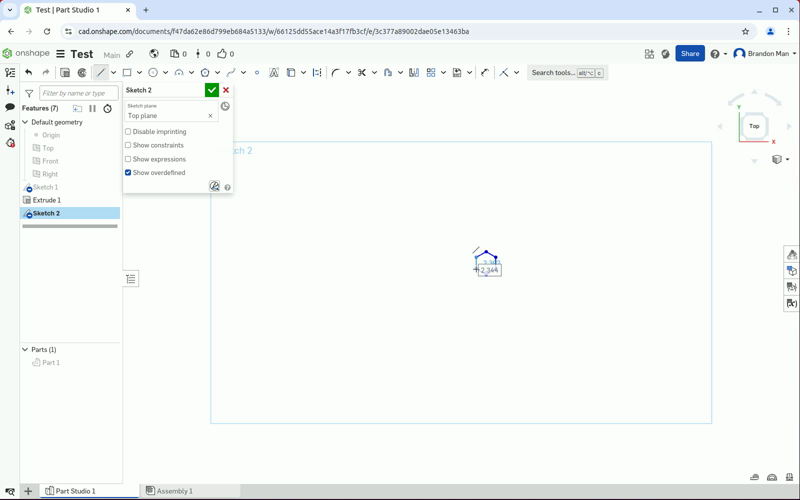
click(476, 268)
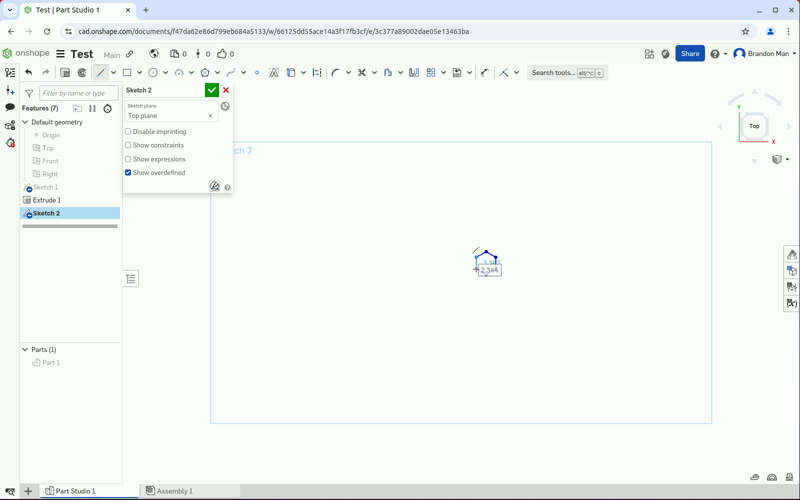
key(esc)
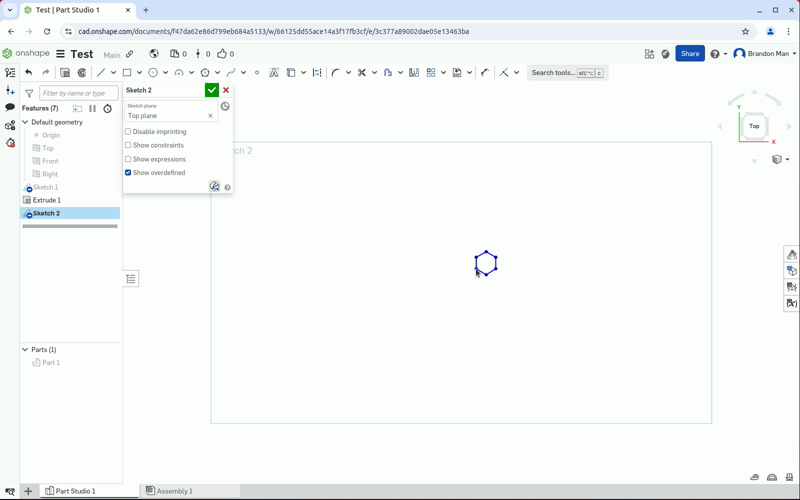
key(c)
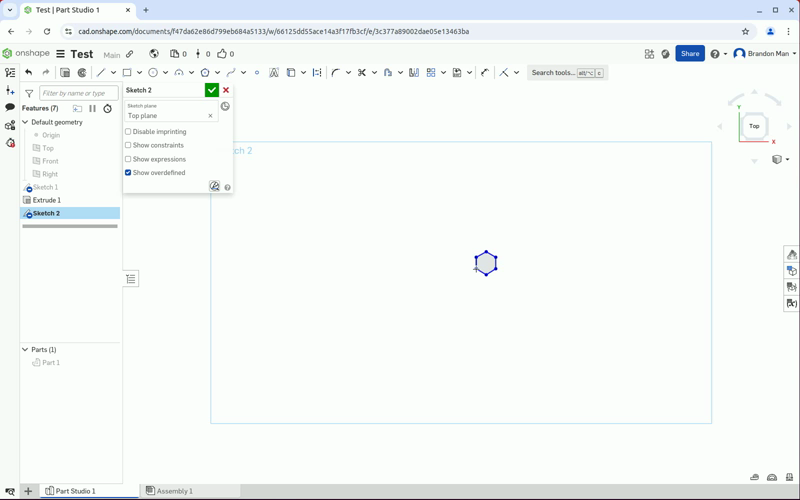
key_down(shift)
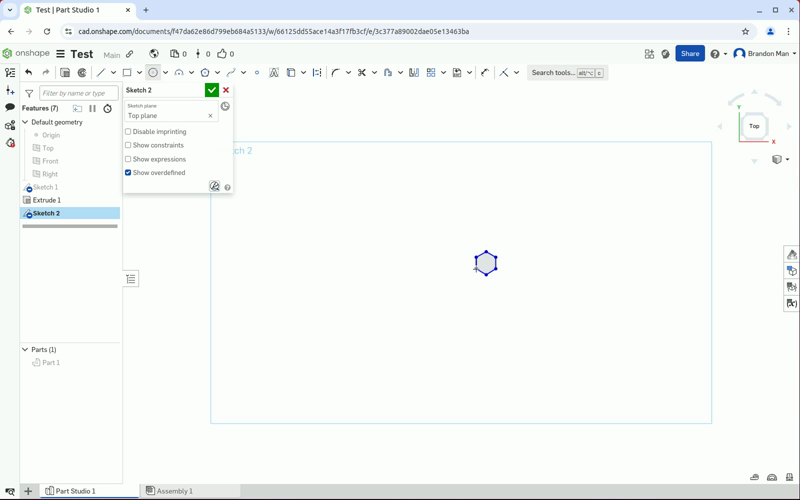
mouse_move(486, 263)
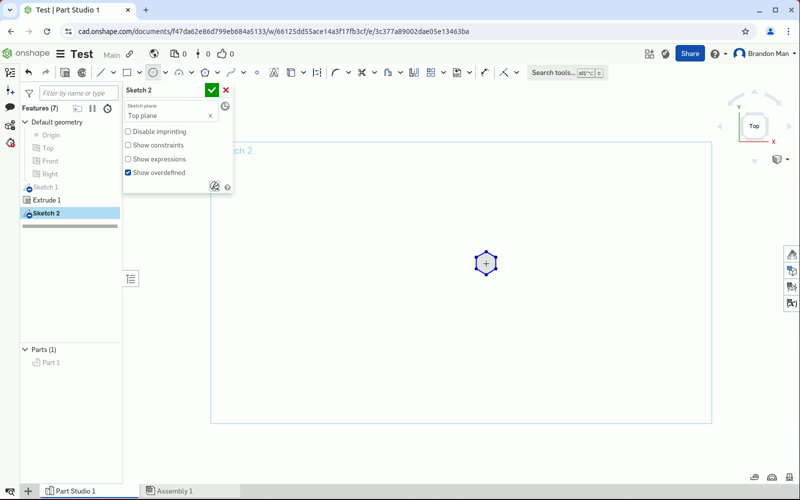
click(486, 263)
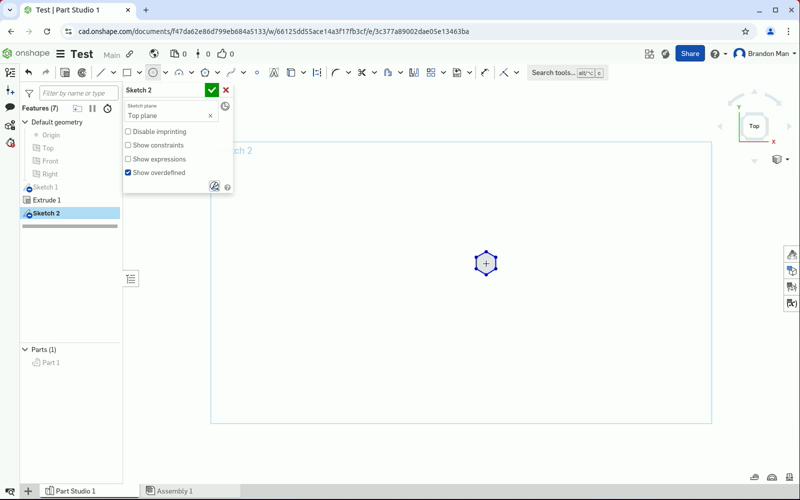
key_up(shift)
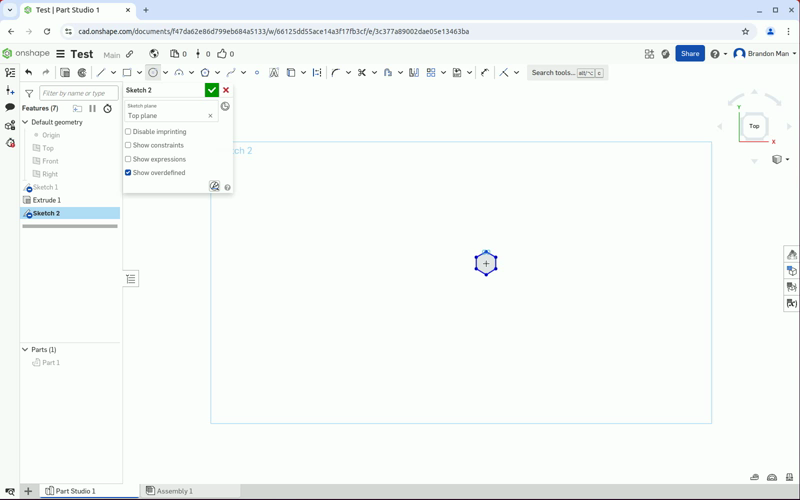
mouse_move(491, 263)
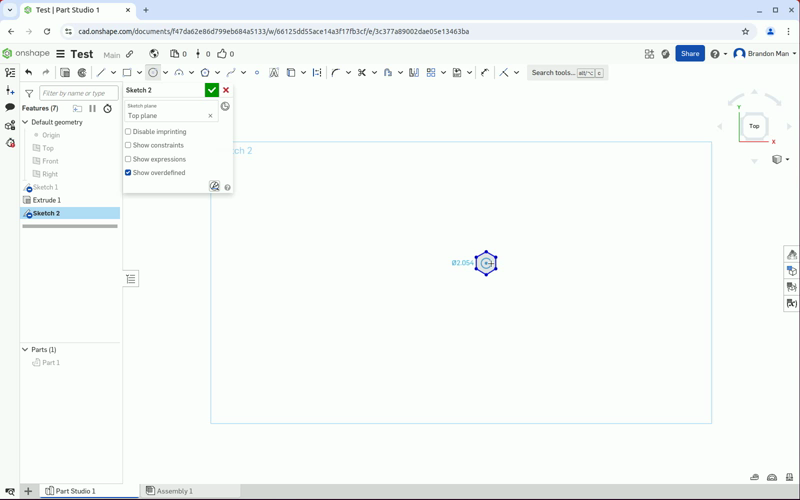
click(491, 263)
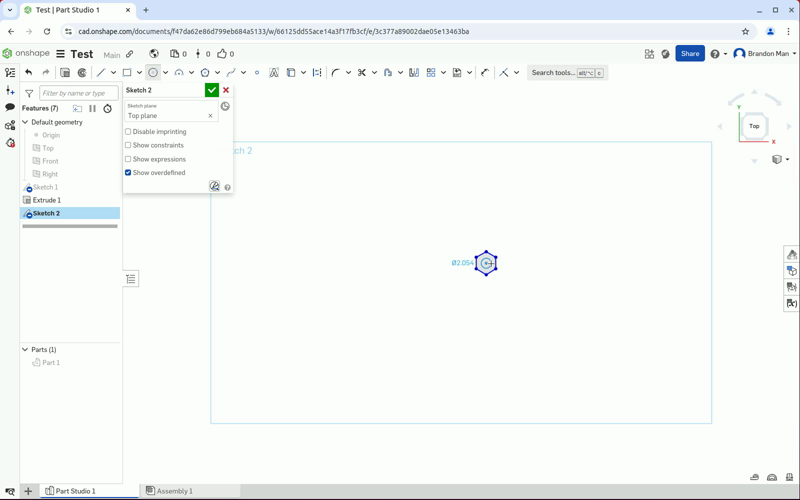
key(esc)
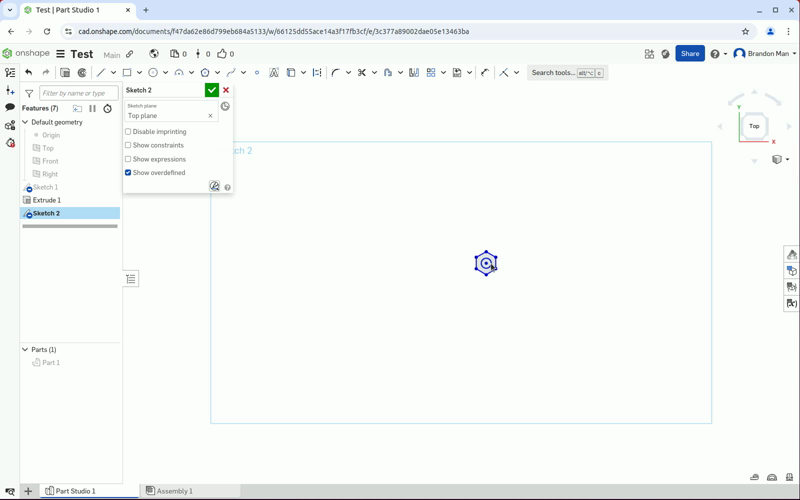
mouse_move(495, 264)
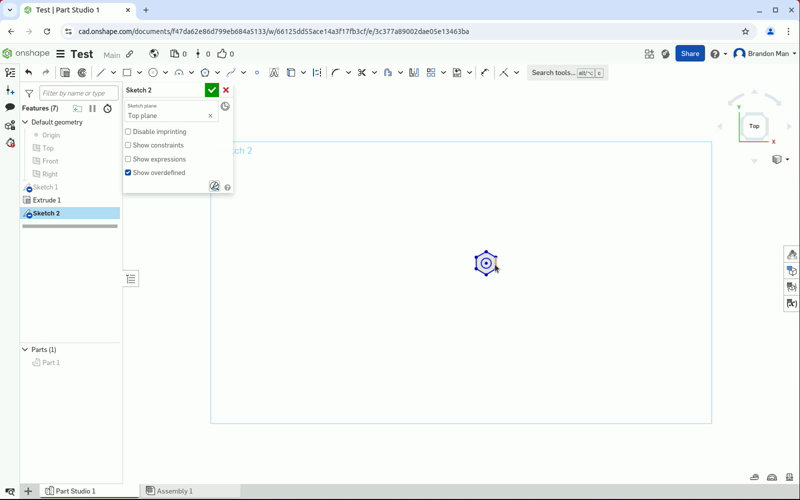
scroll(6)
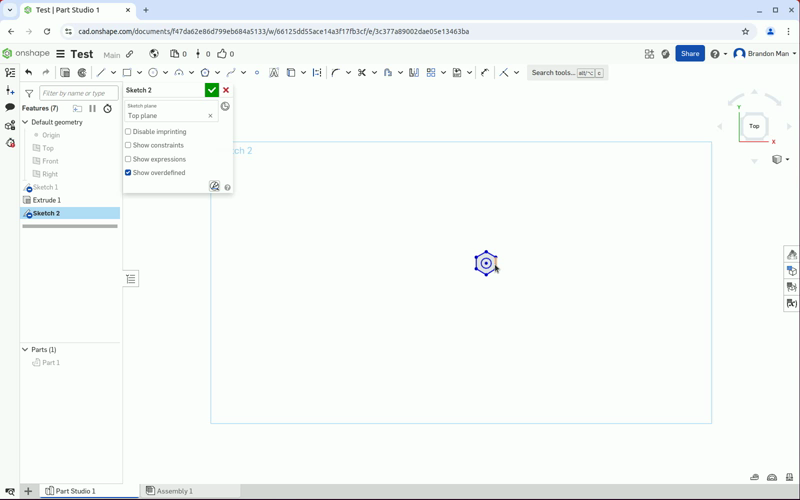
scroll(6)
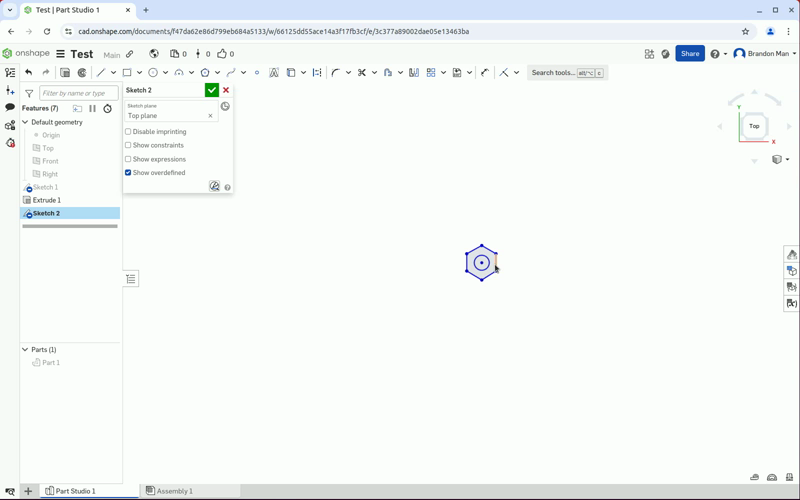
scroll(6)
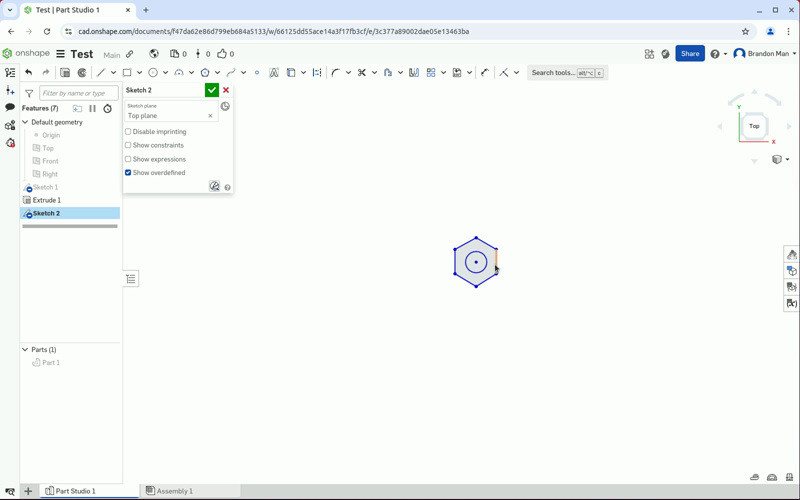
scroll(6)
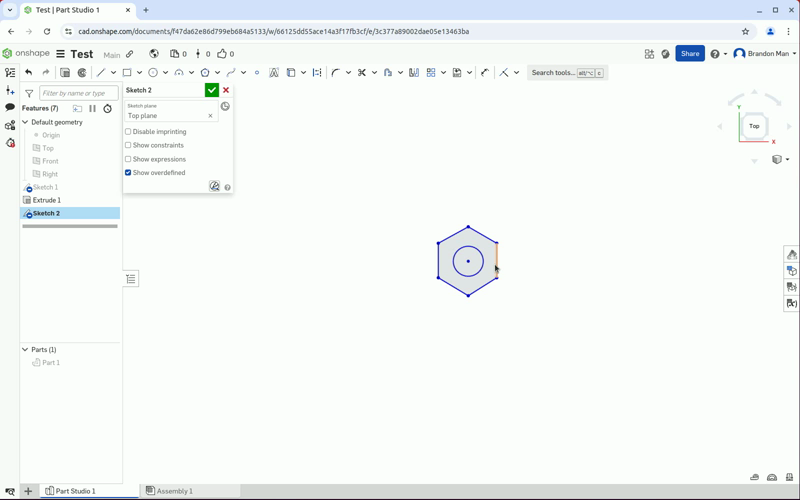
scroll(6)
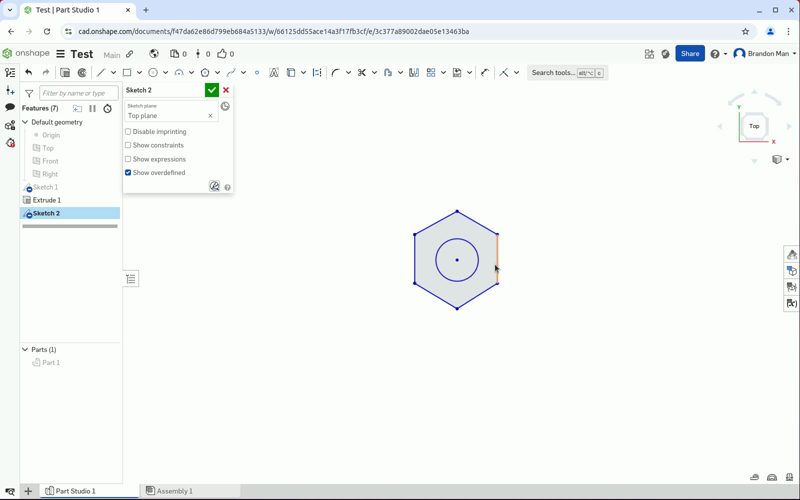
scroll(6)
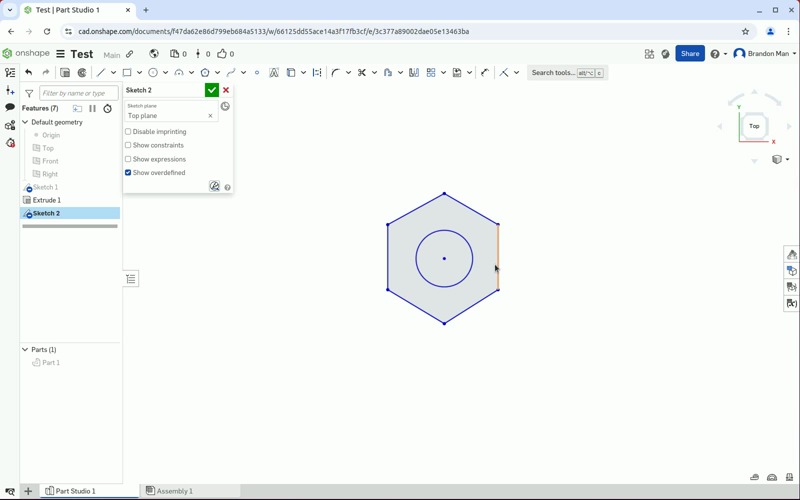
scroll(6)
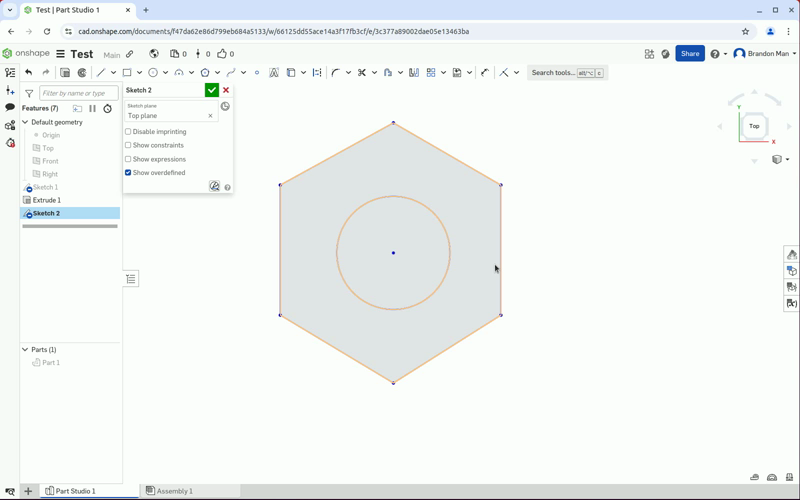
click(495, 264)
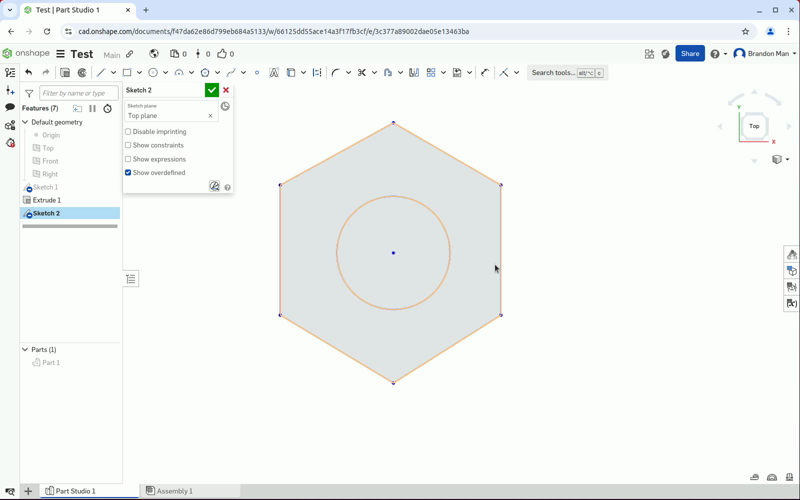
scroll(-6)
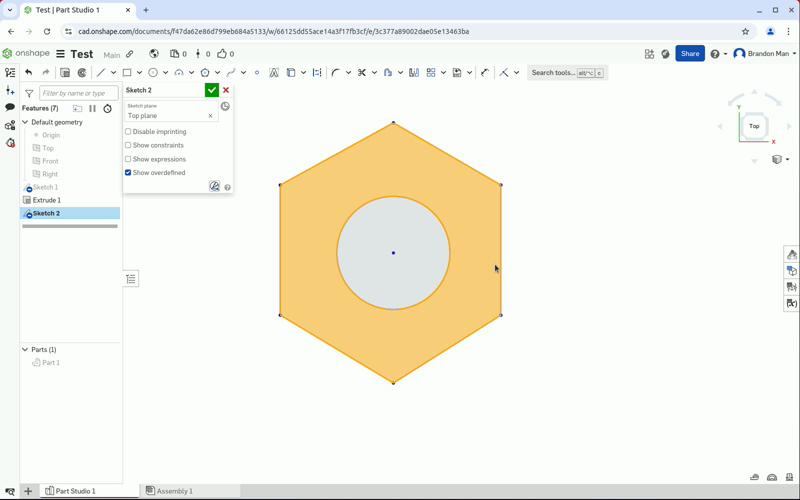
scroll(-6)
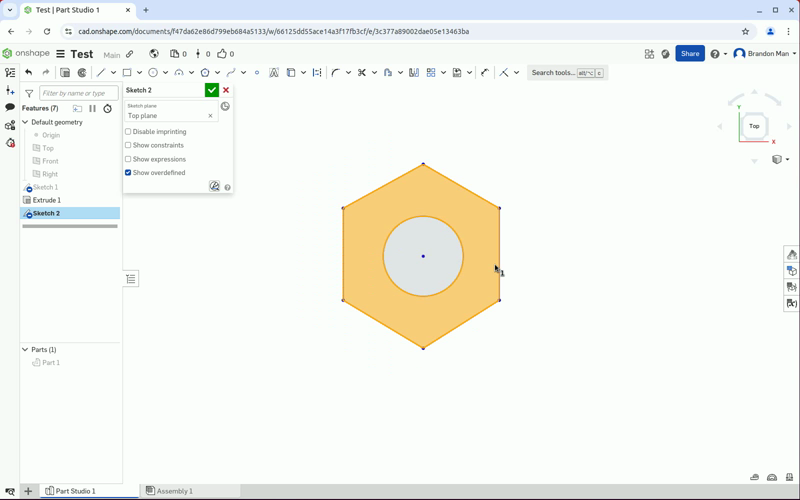
scroll(-6)
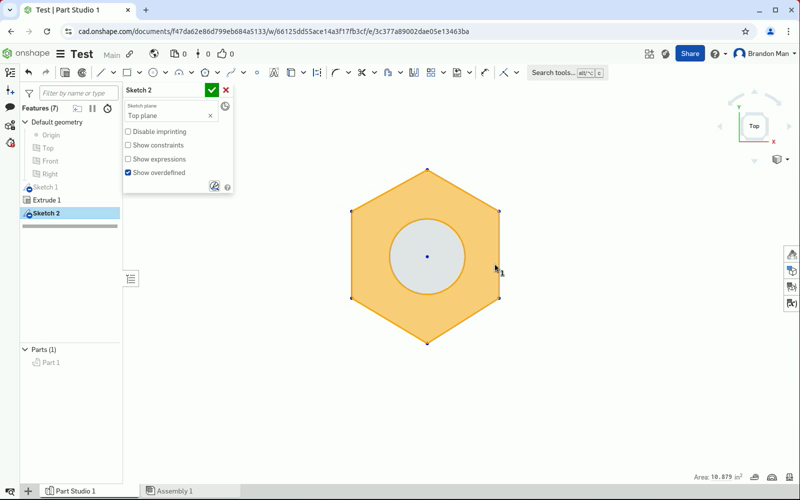
scroll(-6)
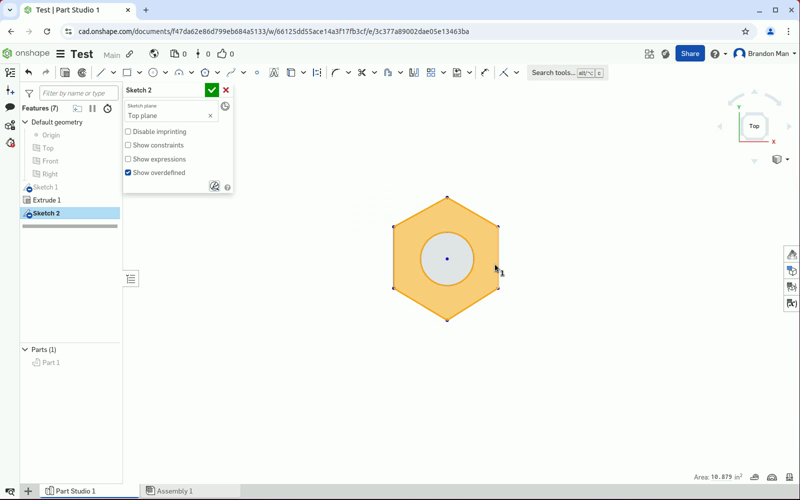
scroll(-6)
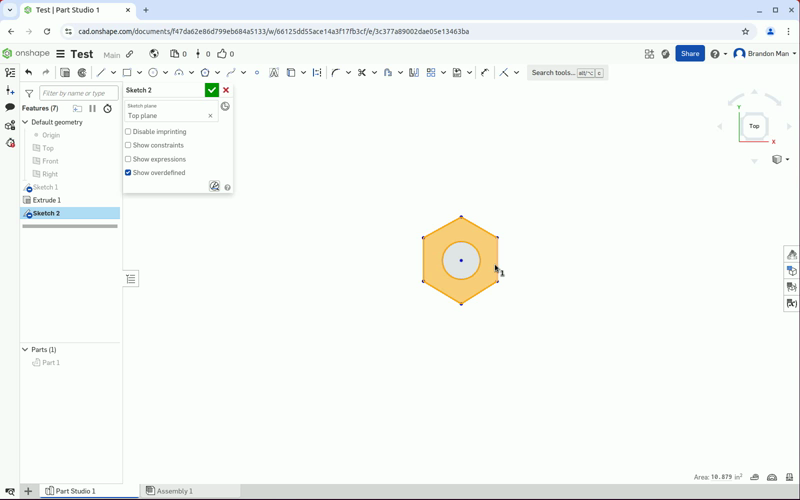
scroll(-6)
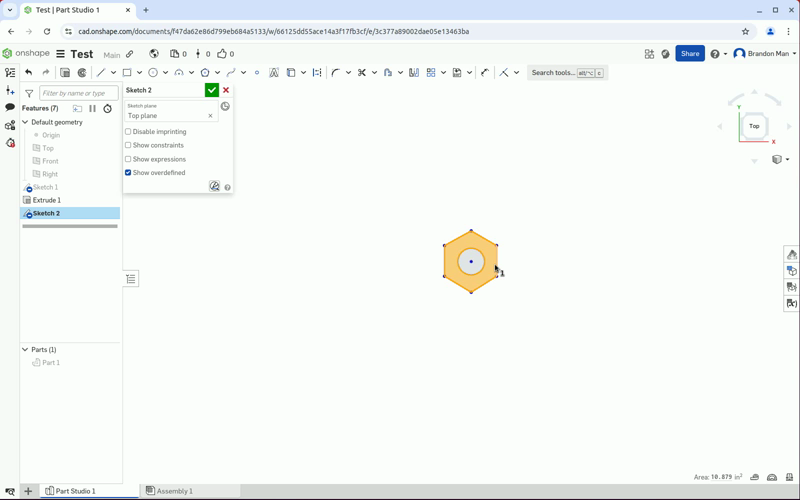
scroll(-6)
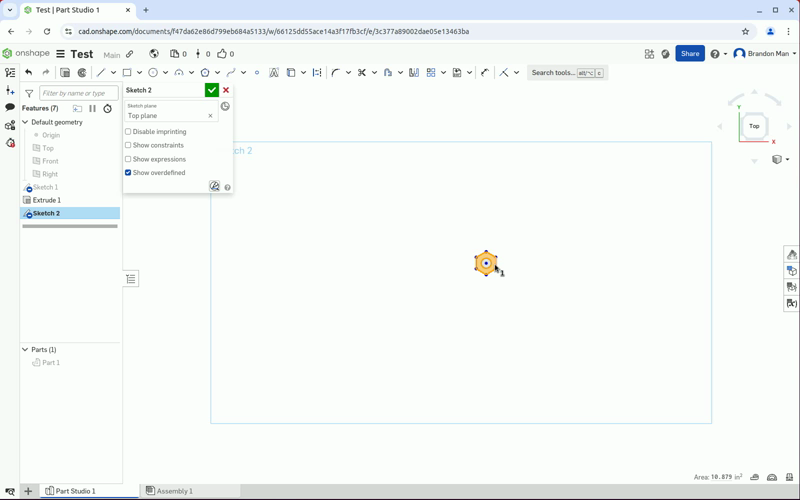
mouse_move(73, 352)
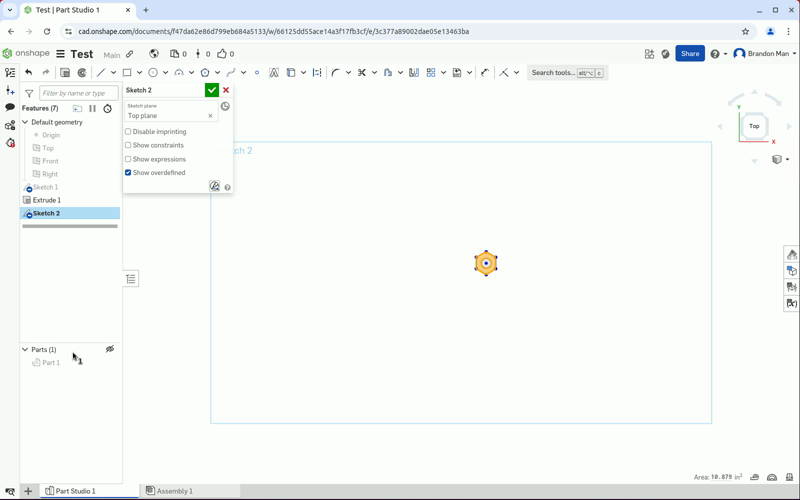
key(shift+y)
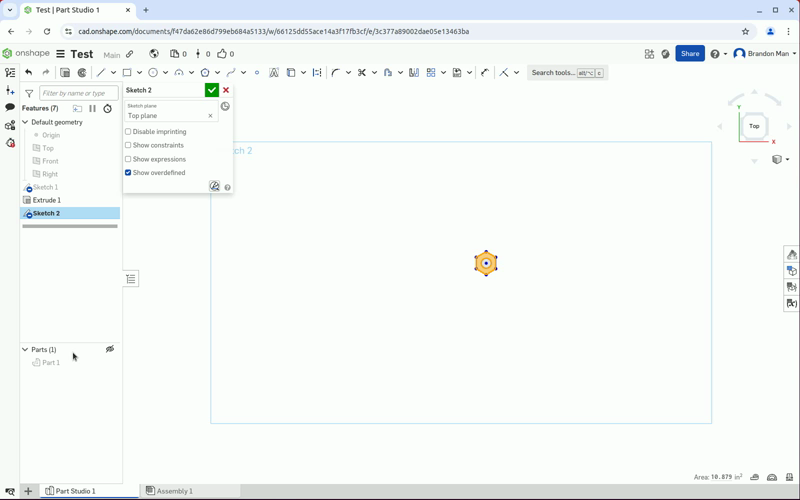
key(shift+e)
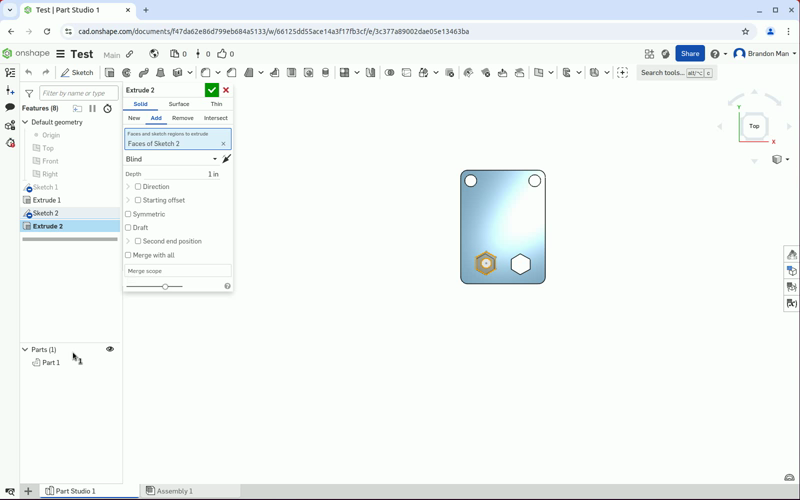
mouse_move(143, 106)
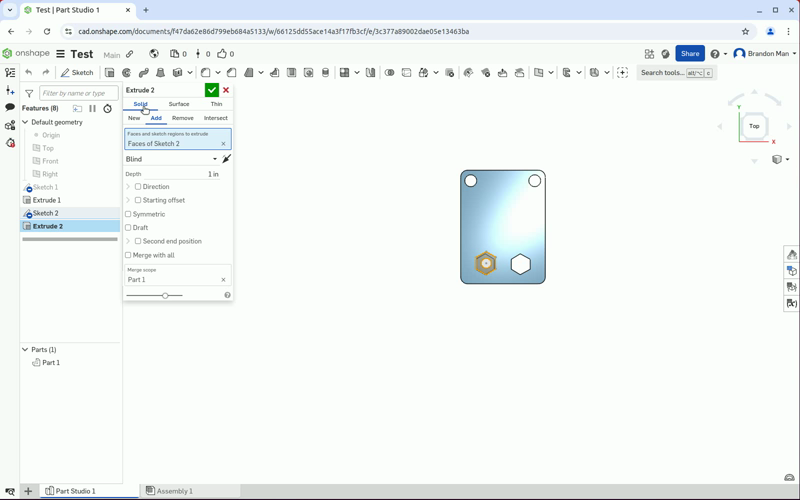
click(143, 106)
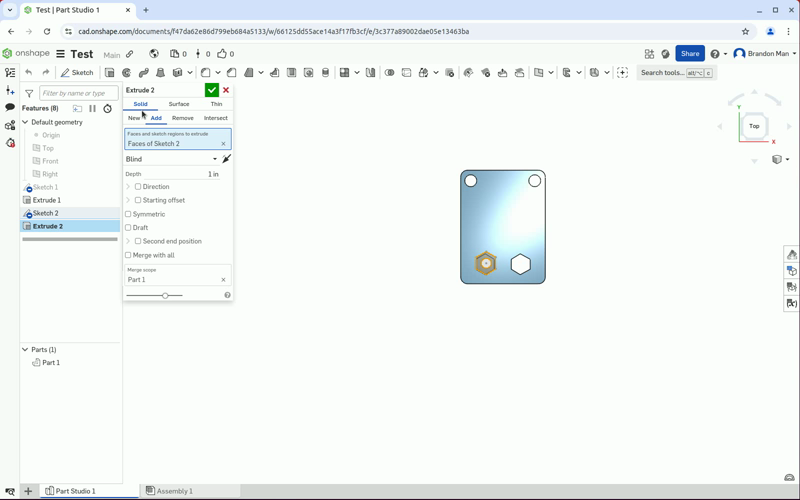
mouse_move(137, 120)
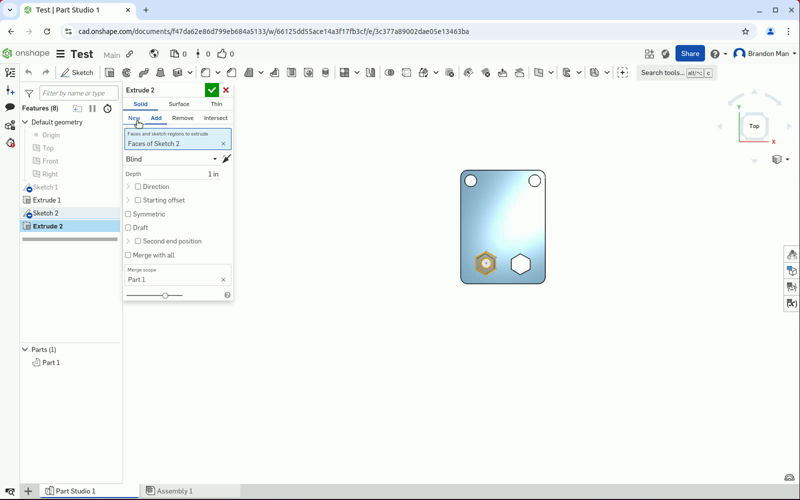
click(137, 120)
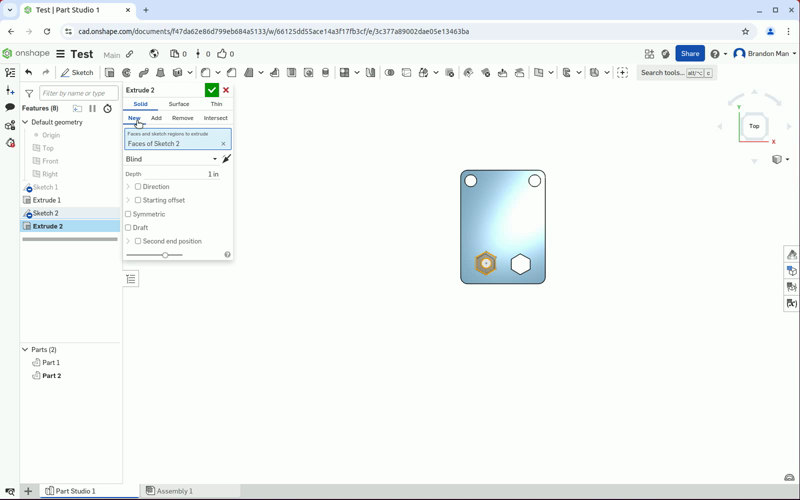
key(tab, 4)
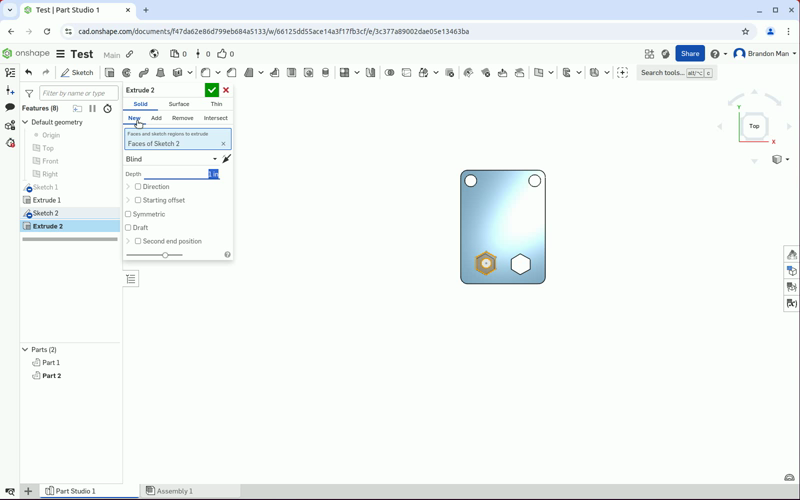
text(1.204)
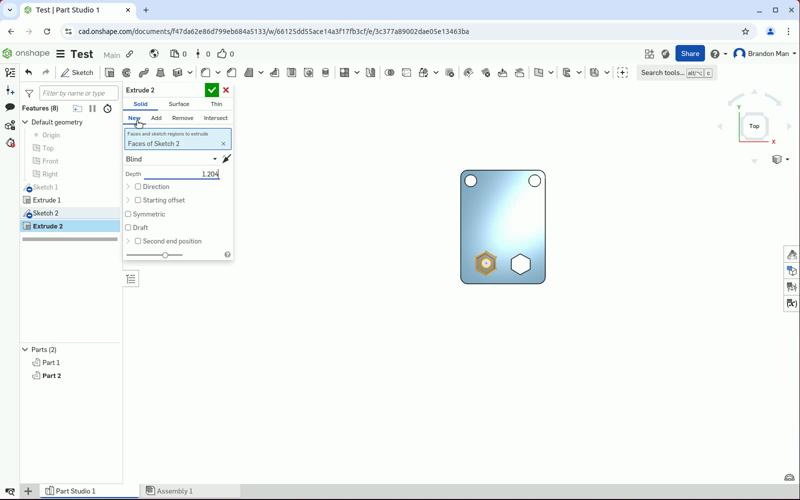
key(enter)
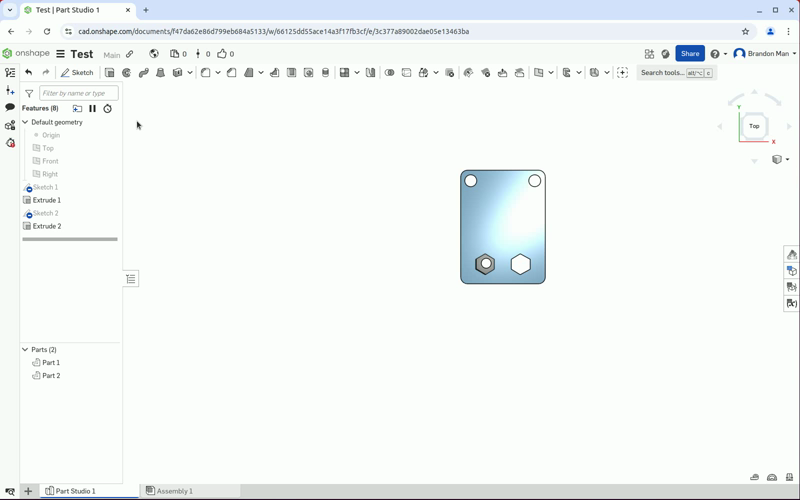
key(shift+h)
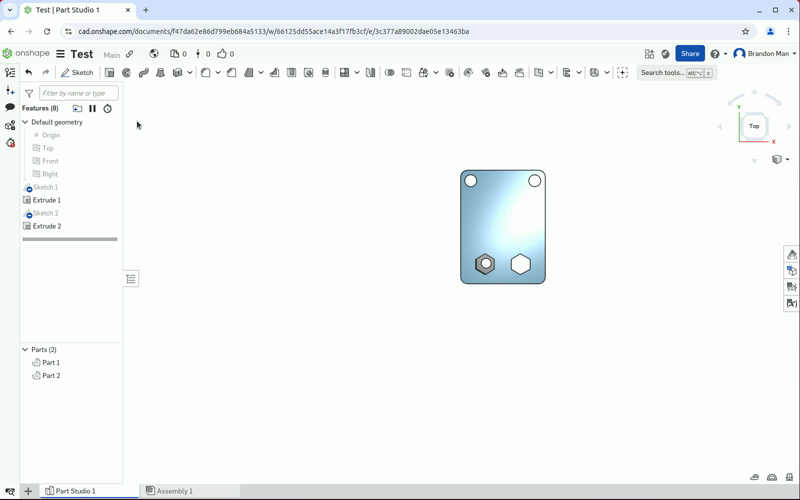
key(shift+h)
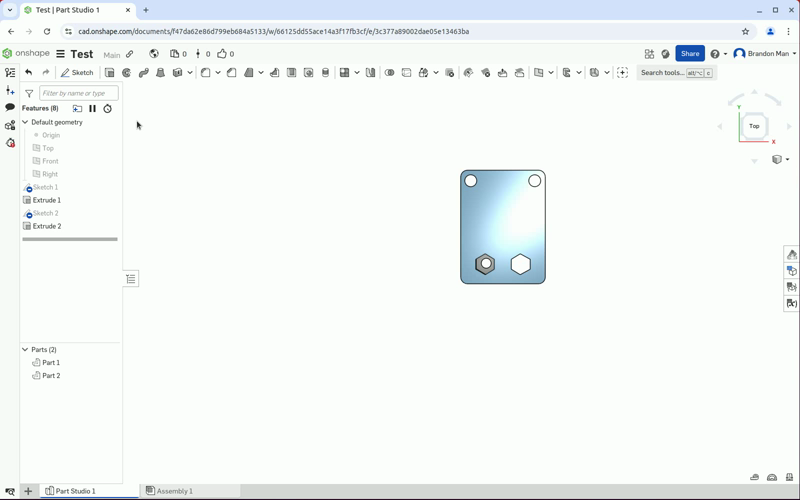
mouse_move(73, 189)
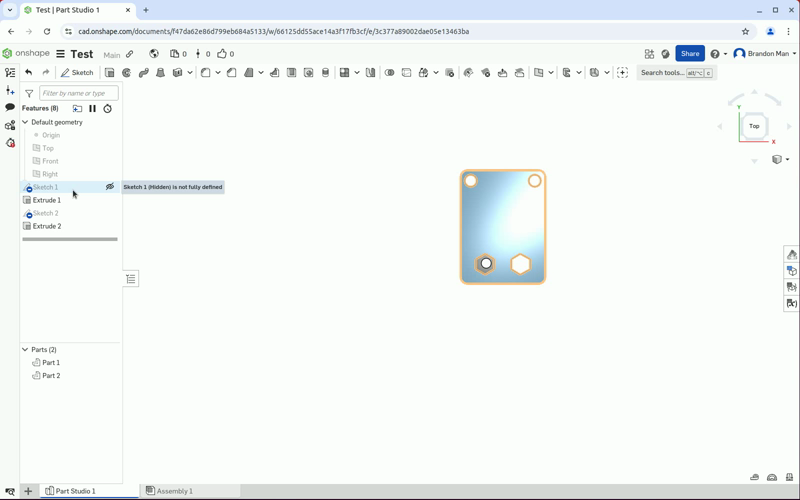
click(73, 189)
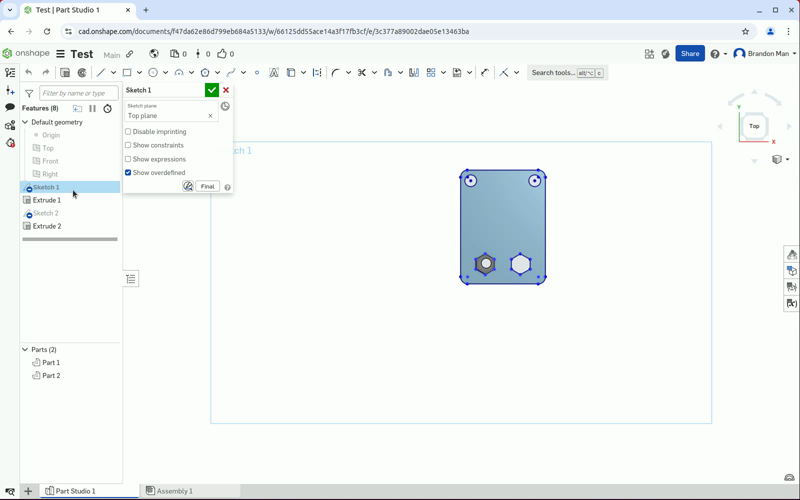
mouse_move(229, 92)
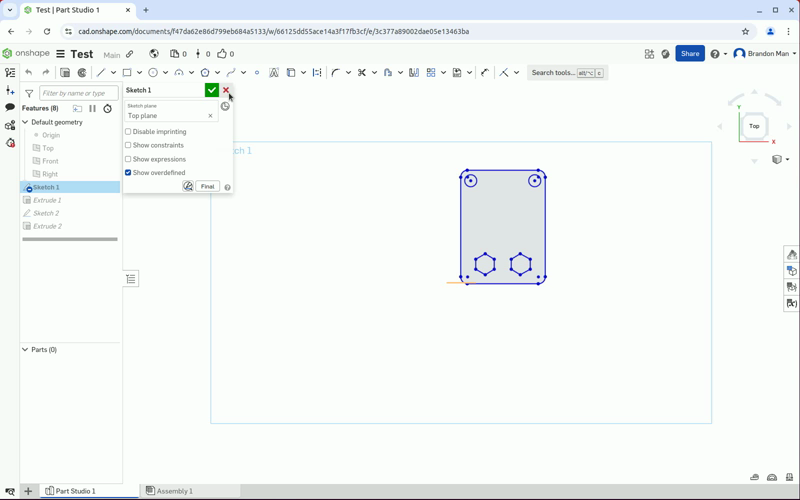
click(229, 92)
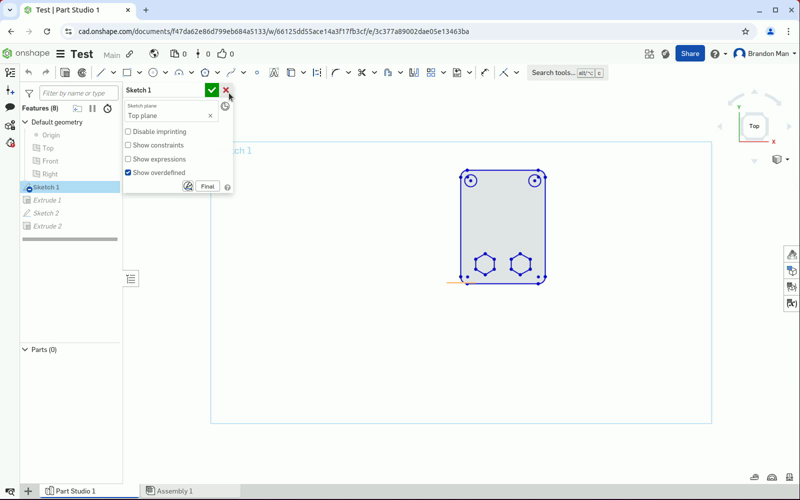
key(shift+s)
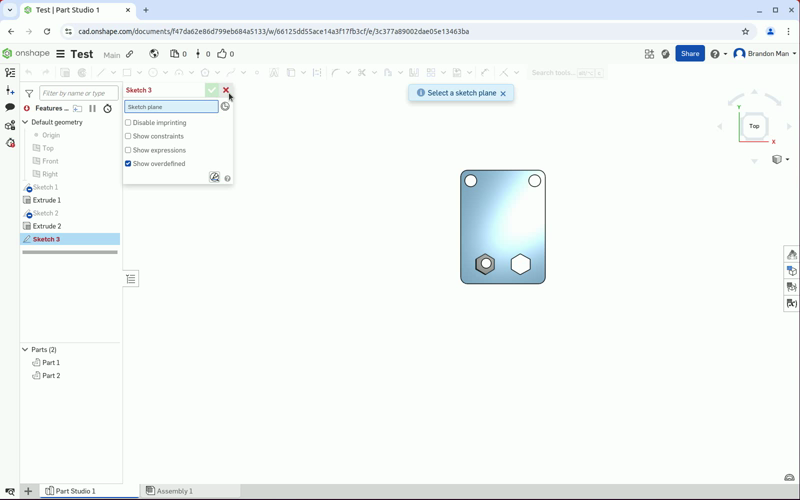
mouse_move(73, 150)
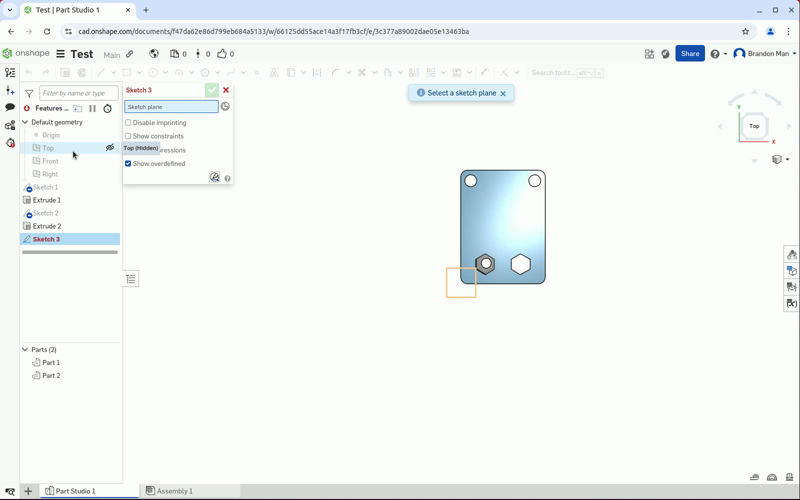
click(73, 150)
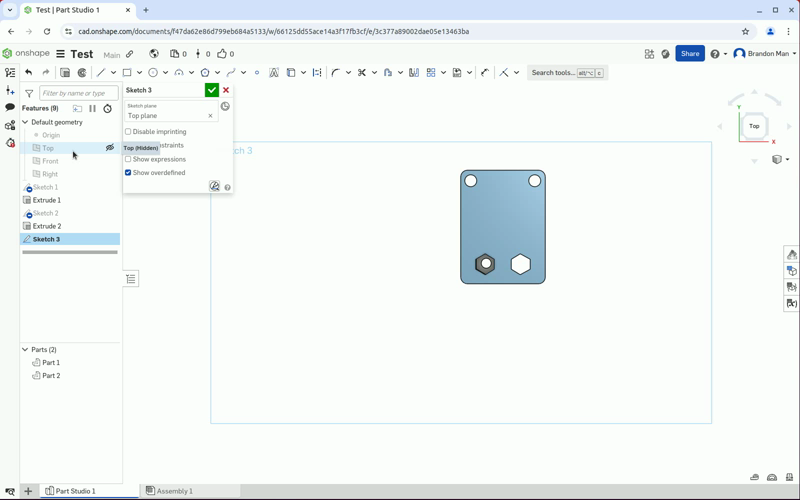
mouse_move(73, 352)
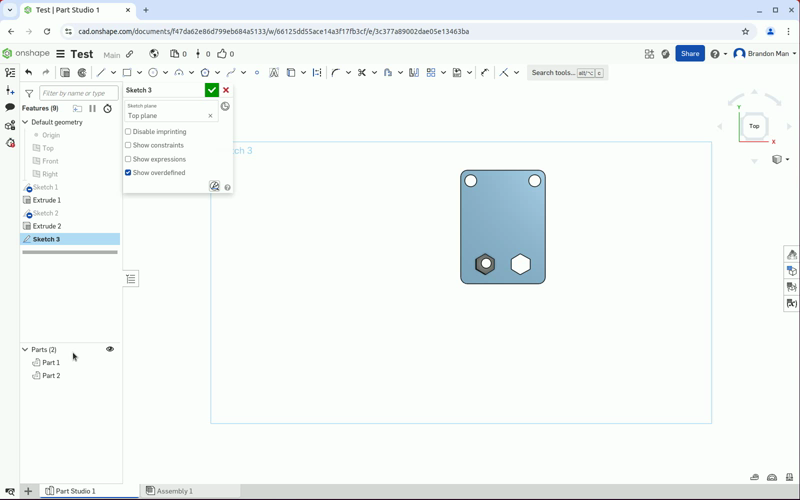
key(y)
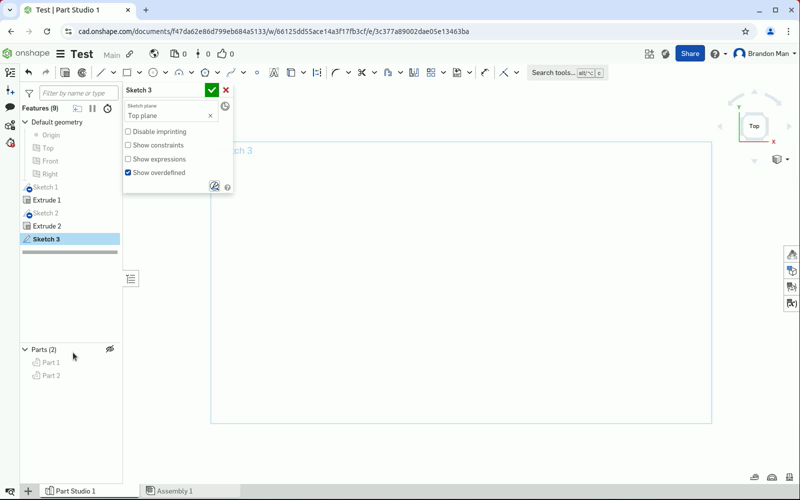
key(l)
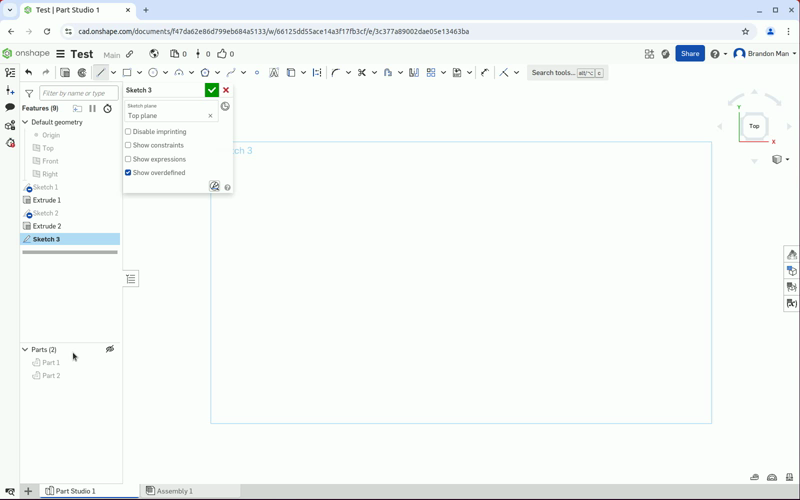
key_down(shift)
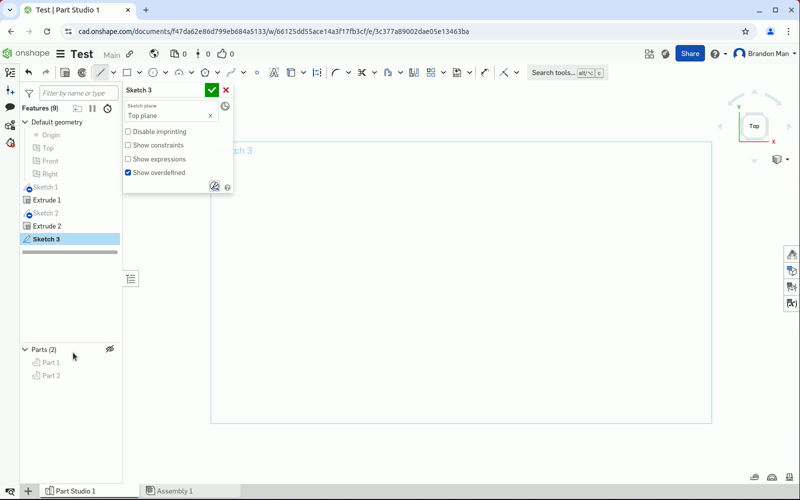
mouse_move(511, 268)
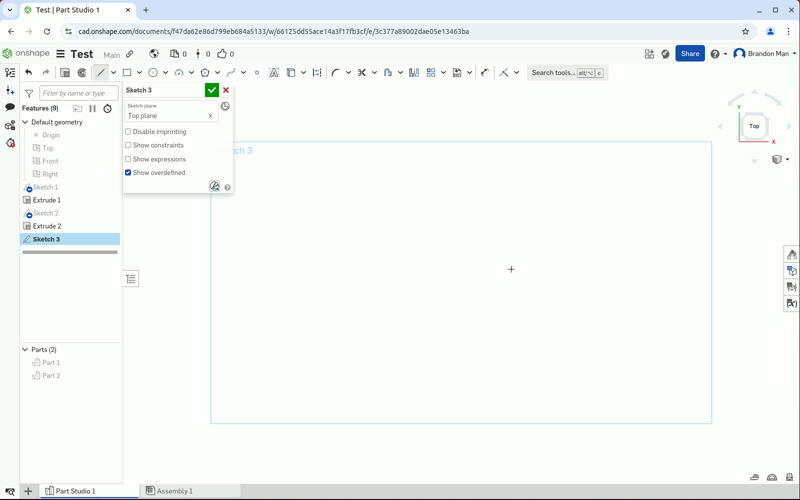
click(511, 268)
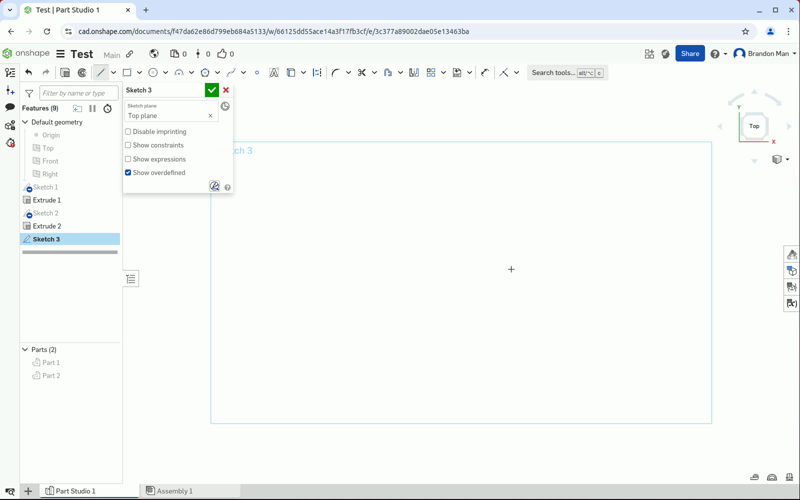
key_up(shift)
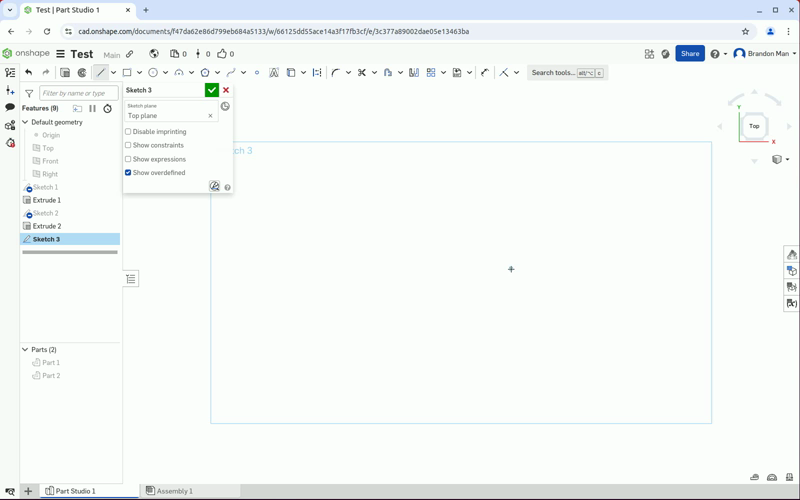
key_down(shift)
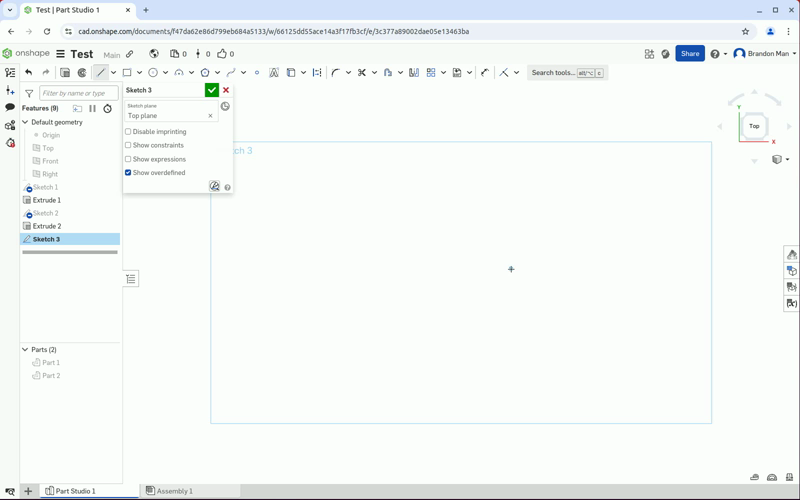
mouse_move(541, 268)
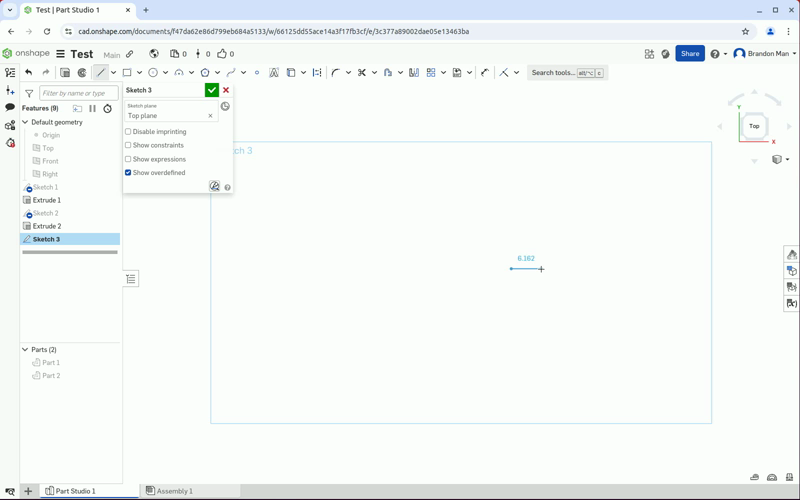
mouse_move(521, 274)
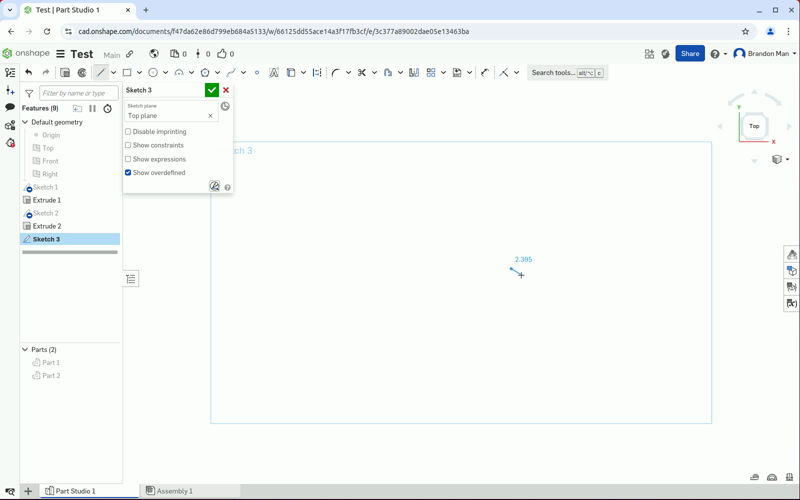
click(521, 274)
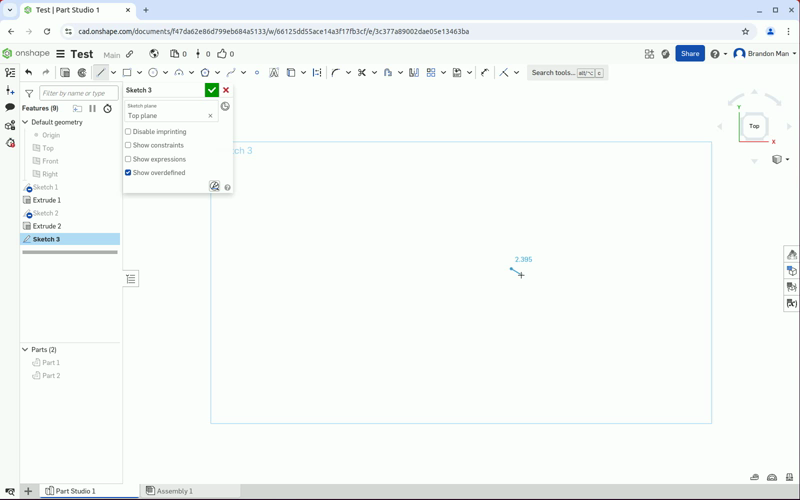
key_up(shift)
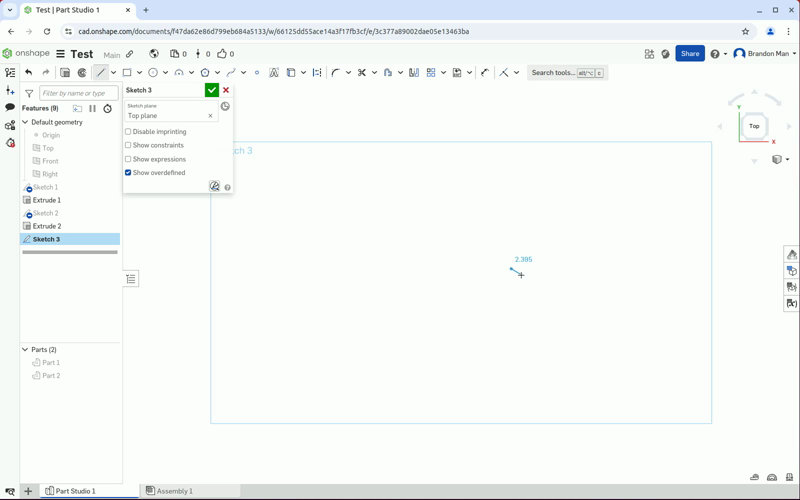
key_down(shift)
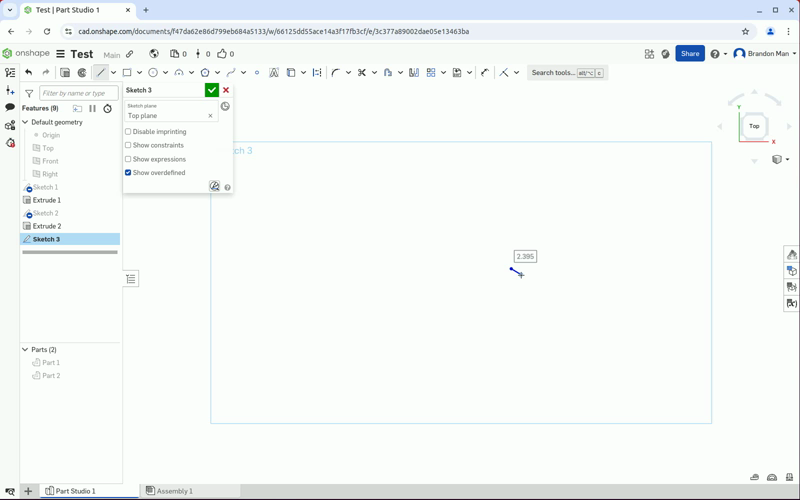
mouse_move(551, 274)
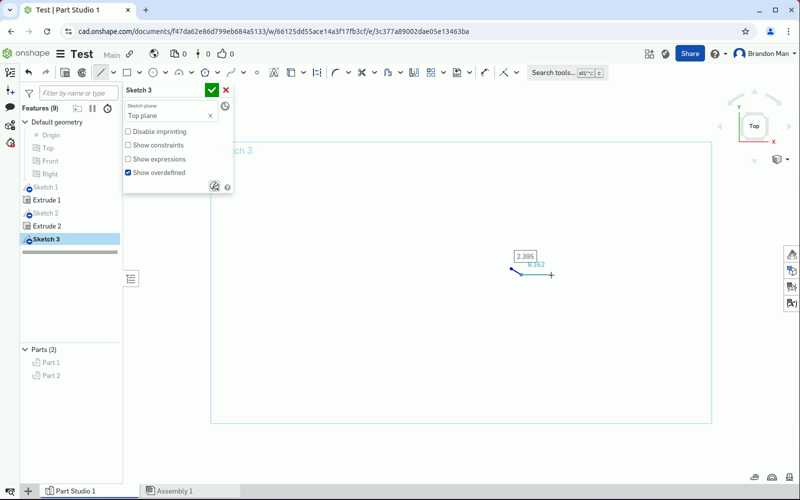
mouse_move(531, 268)
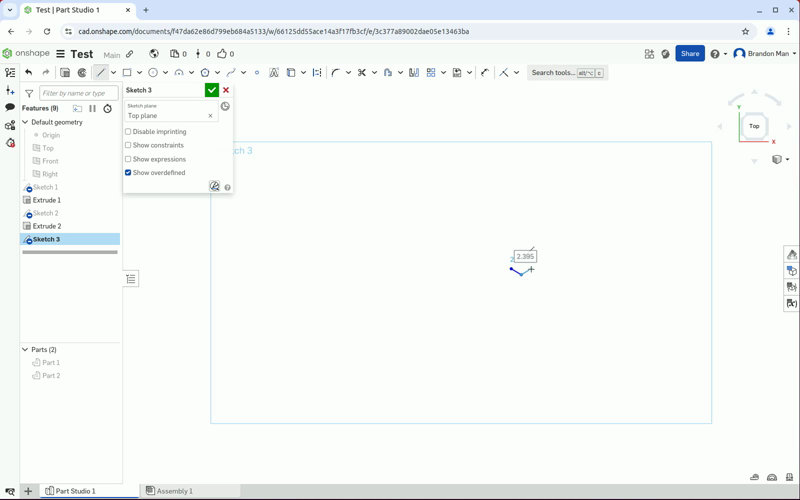
click(531, 268)
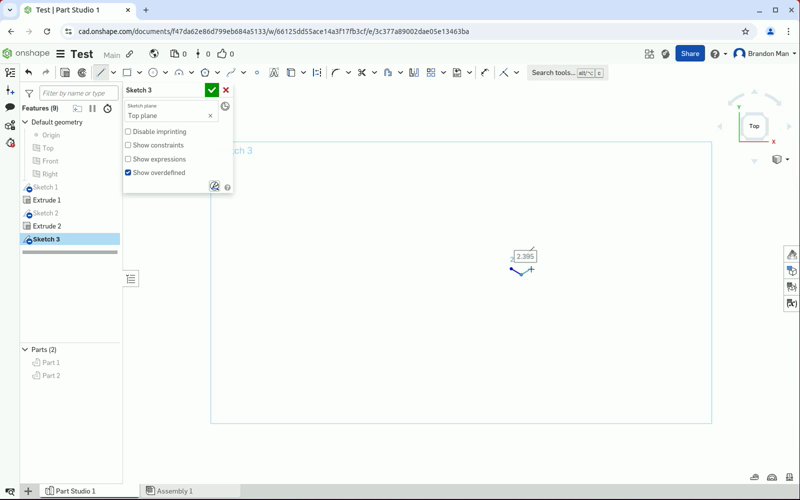
key_up(shift)
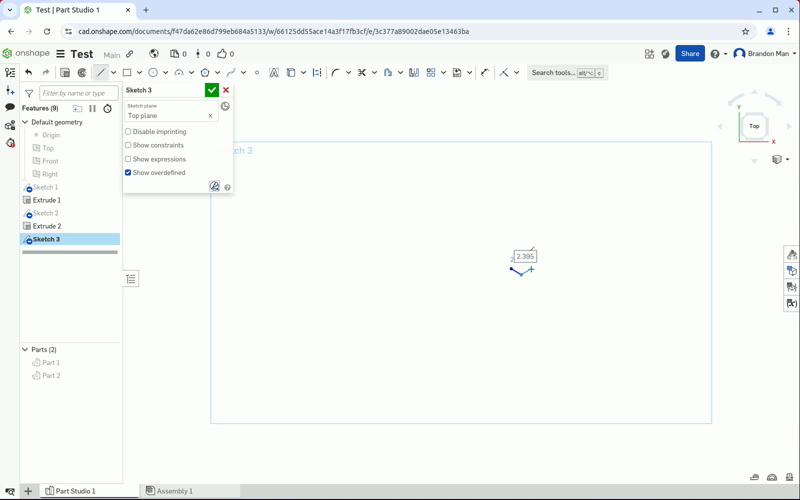
key_down(shift)
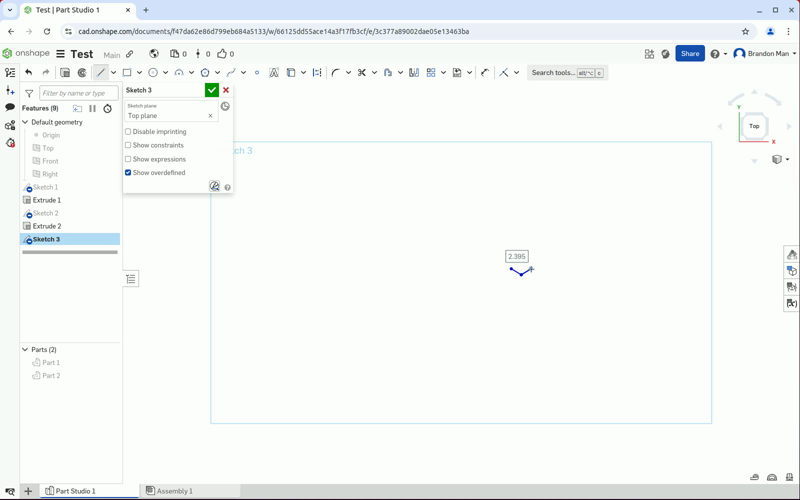
mouse_move(561, 268)
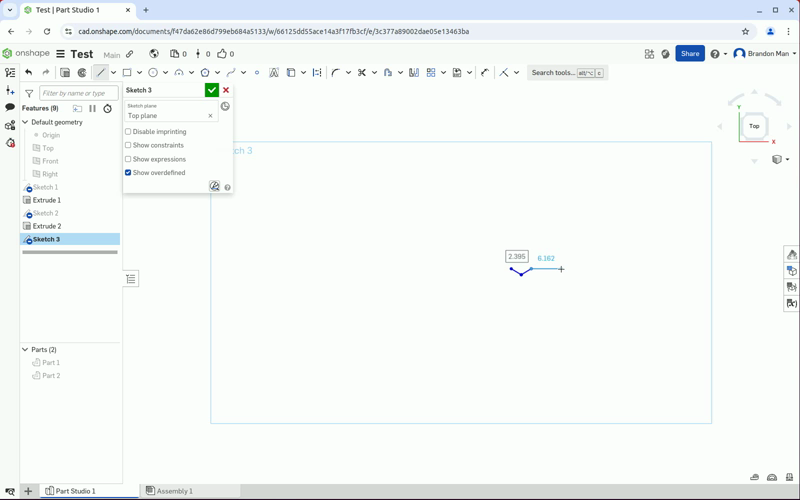
mouse_move(531, 257)
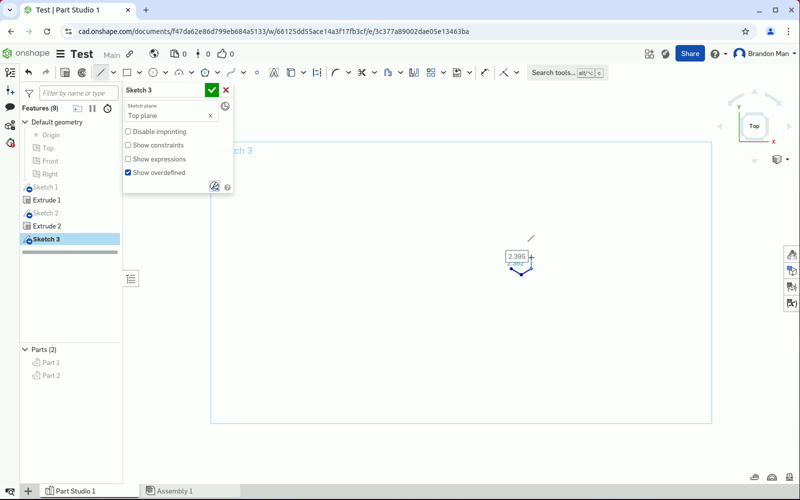
click(531, 257)
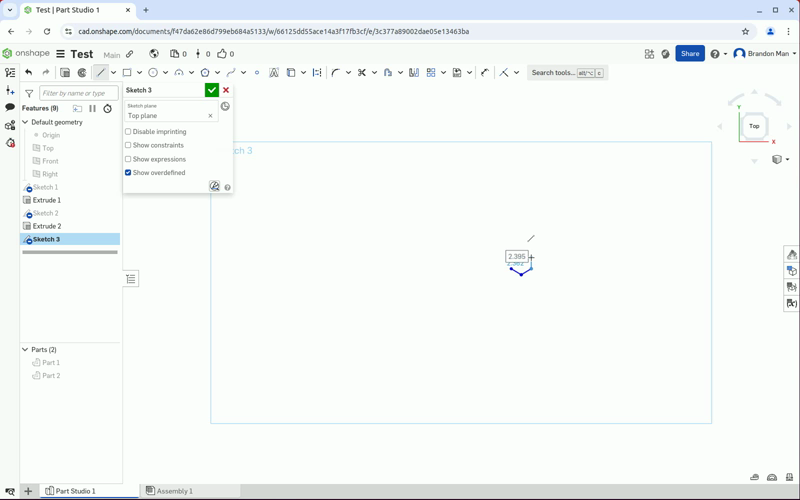
key_up(shift)
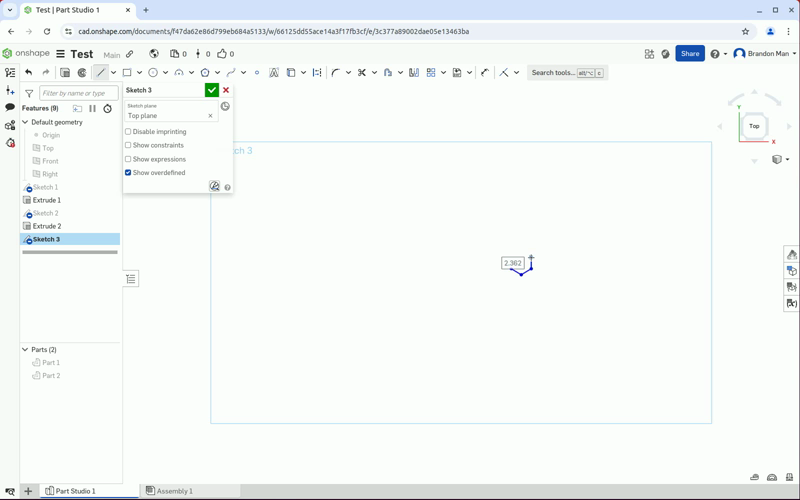
key_down(shift)
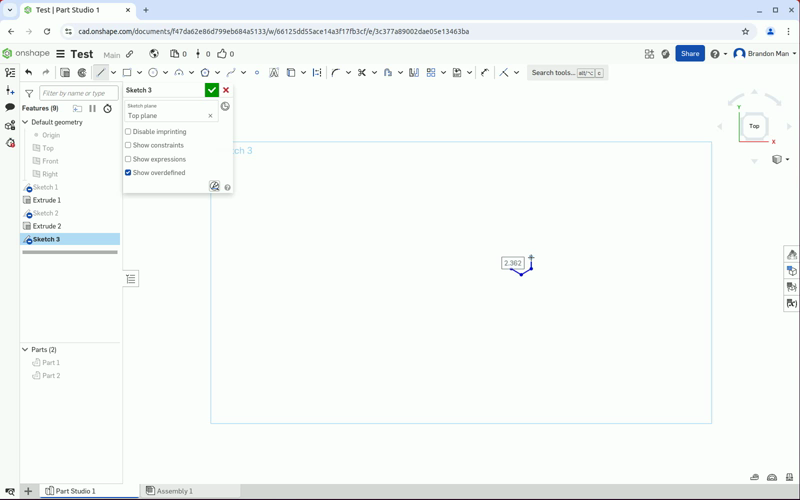
mouse_move(561, 257)
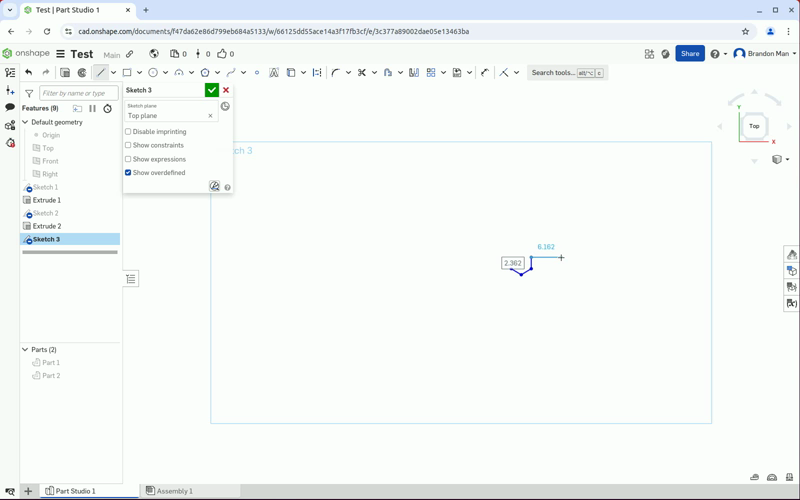
mouse_move(521, 251)
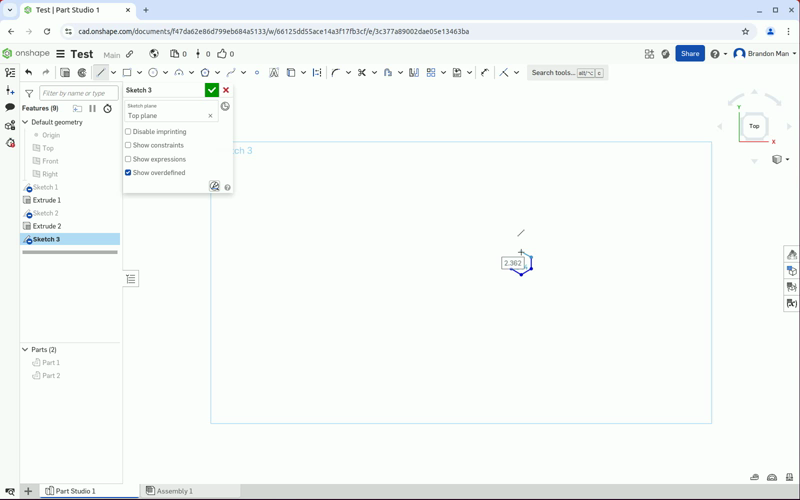
click(521, 251)
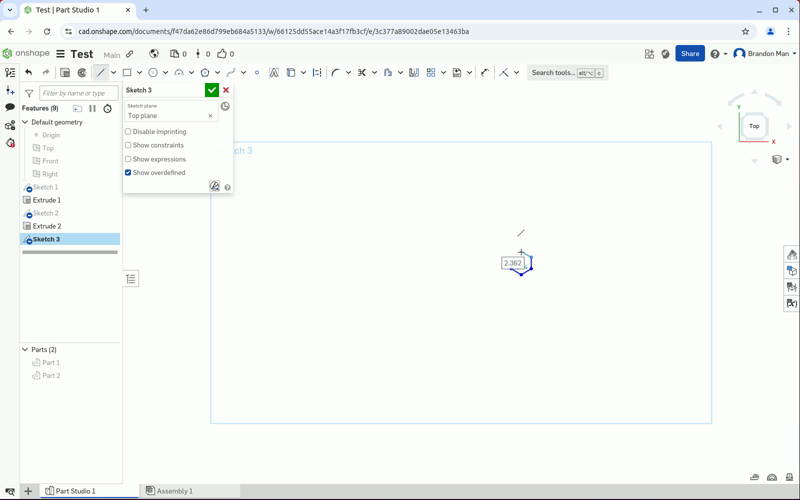
key_up(shift)
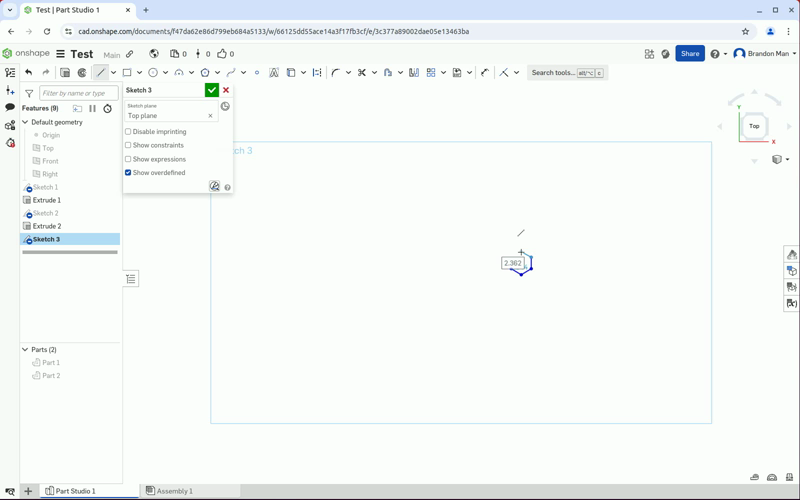
key_down(shift)
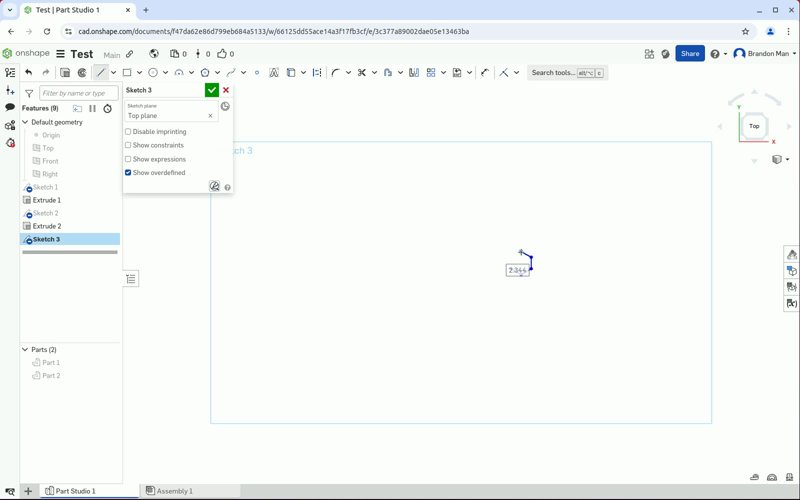
mouse_move(551, 251)
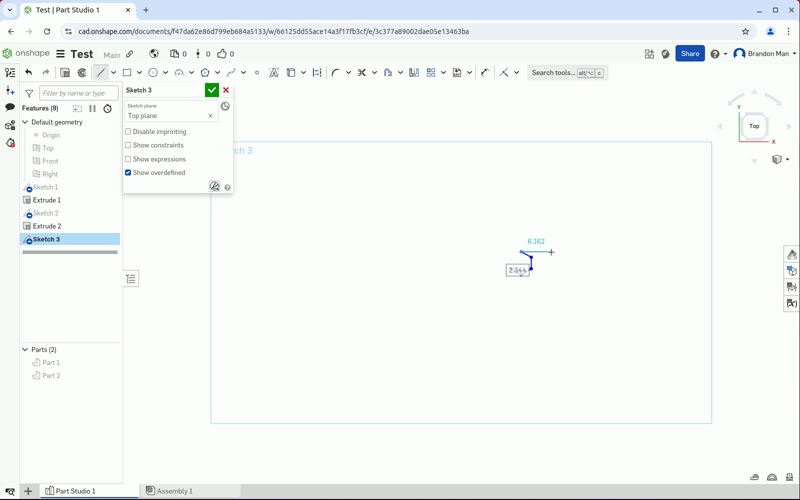
mouse_move(511, 257)
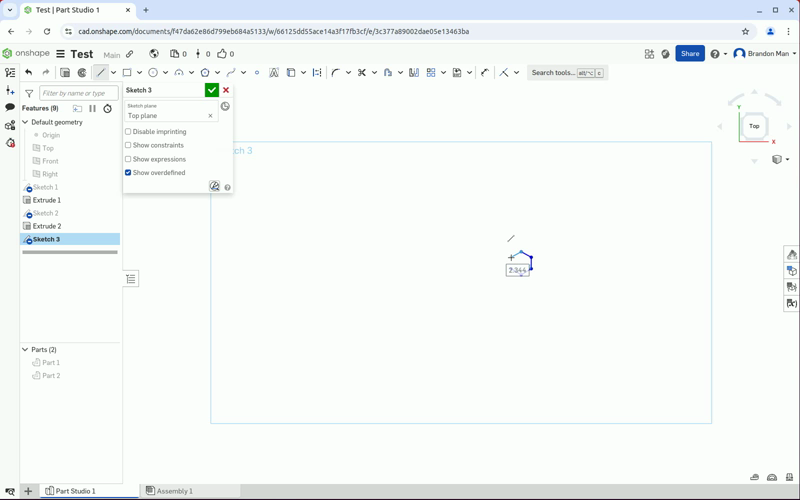
click(511, 257)
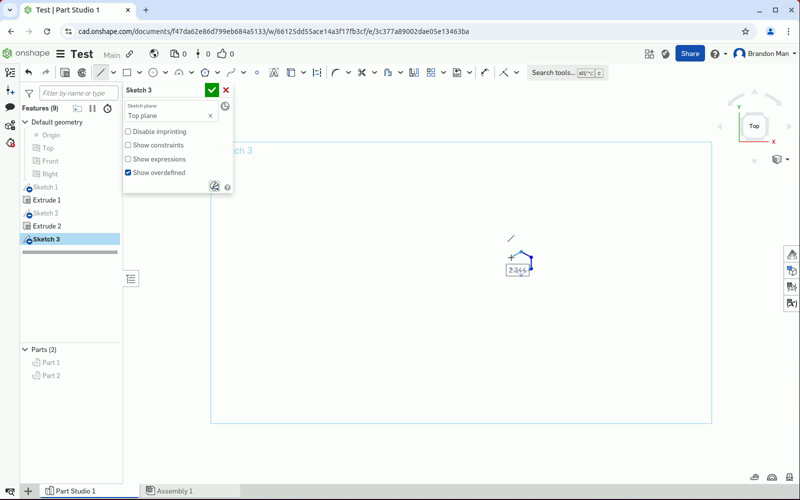
key_up(shift)
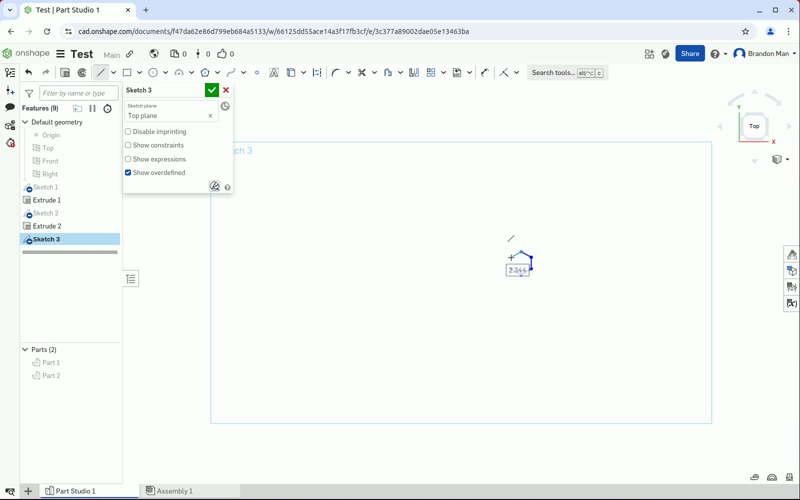
mouse_move(541, 257)
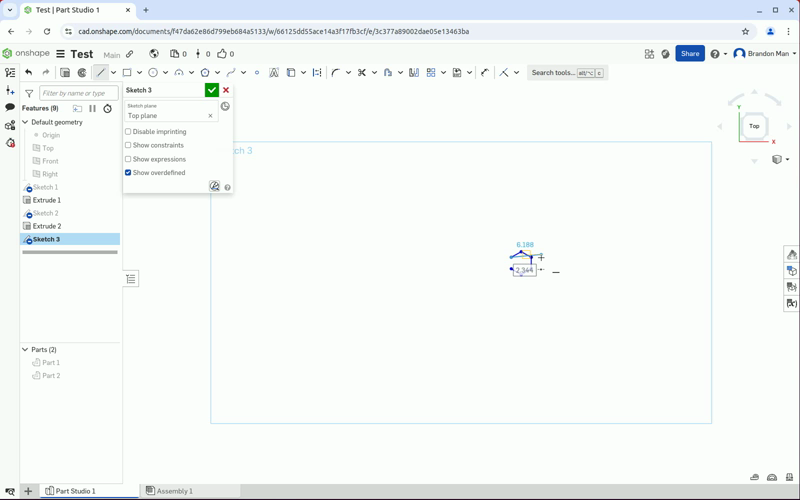
key_down(shift)
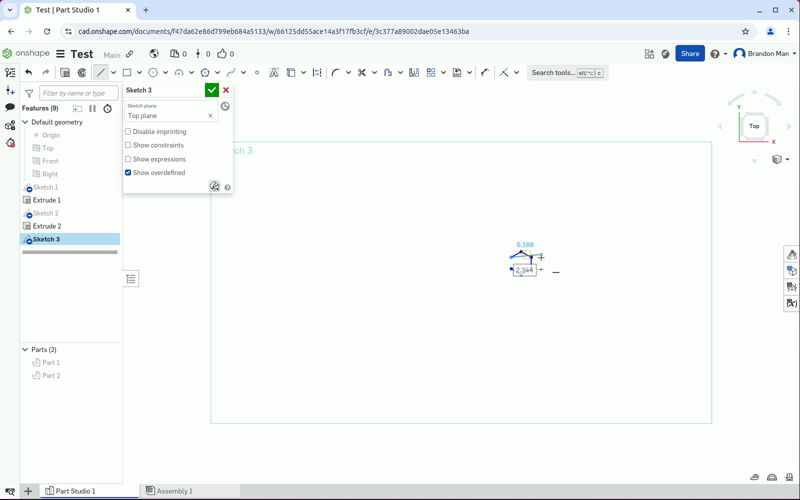
mouse_move(511, 268)
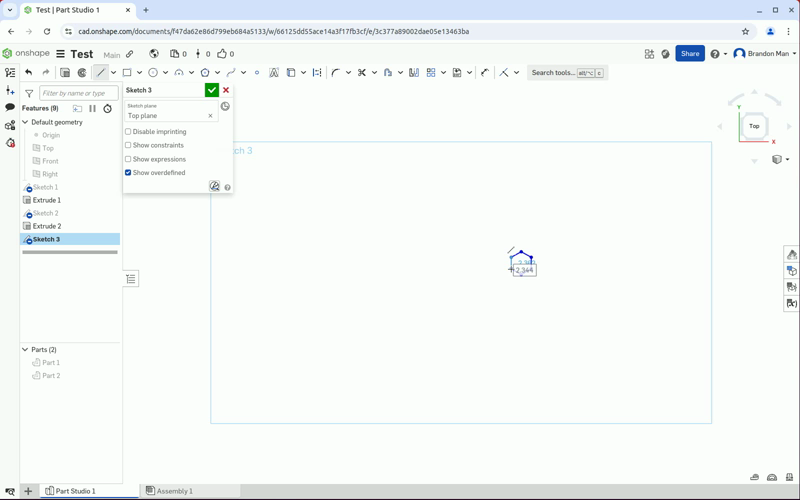
key_up(shift)
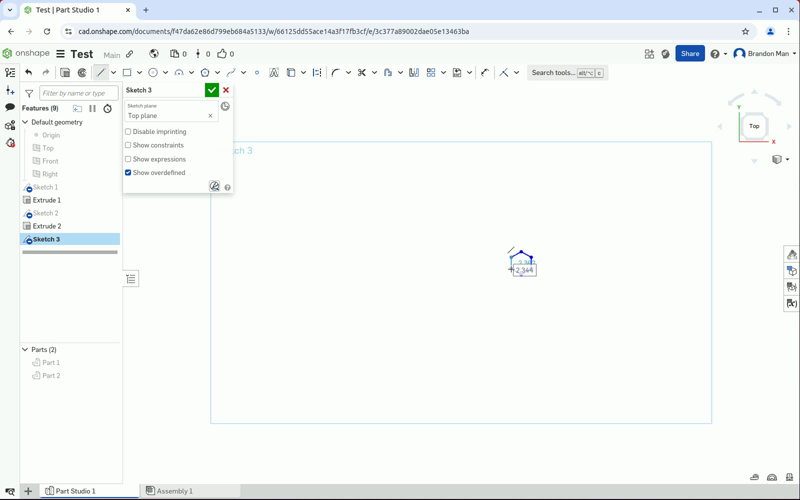
click(511, 268)
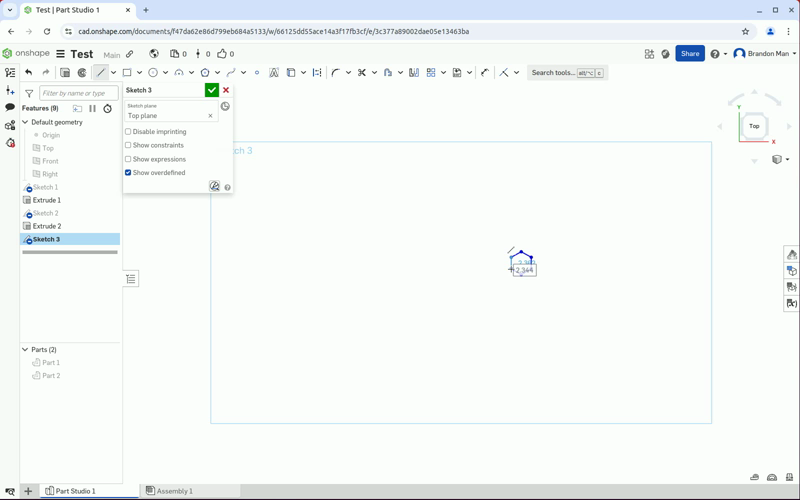
key(esc)
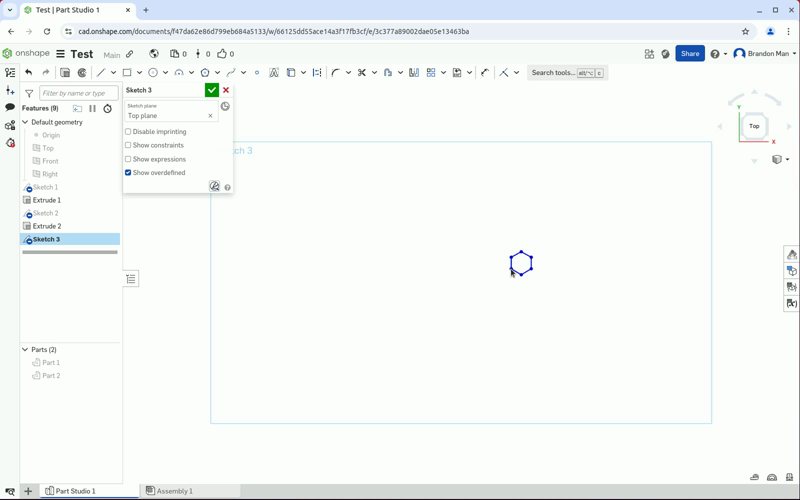
key(c)
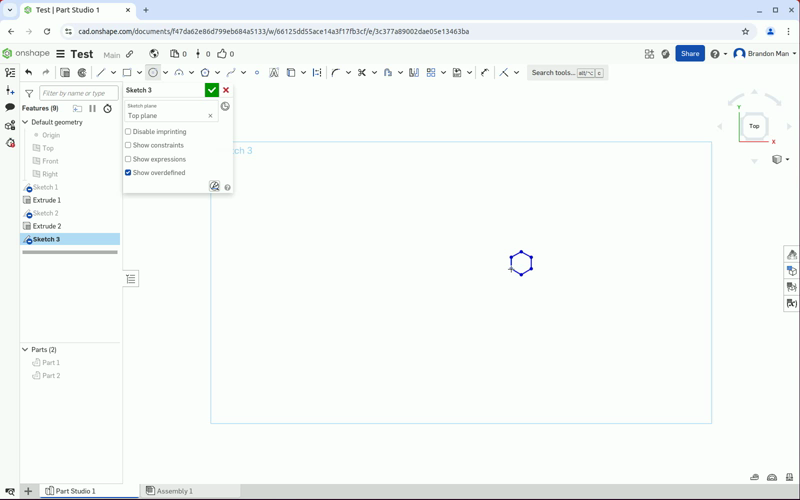
key_down(shift)
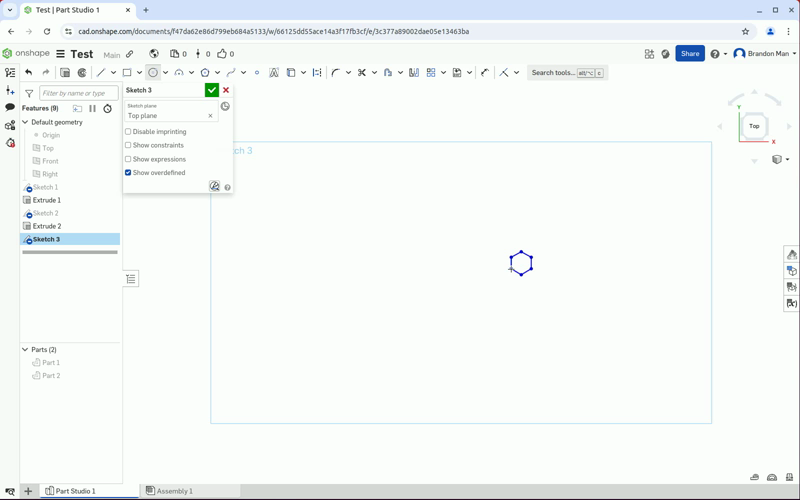
mouse_move(521, 263)
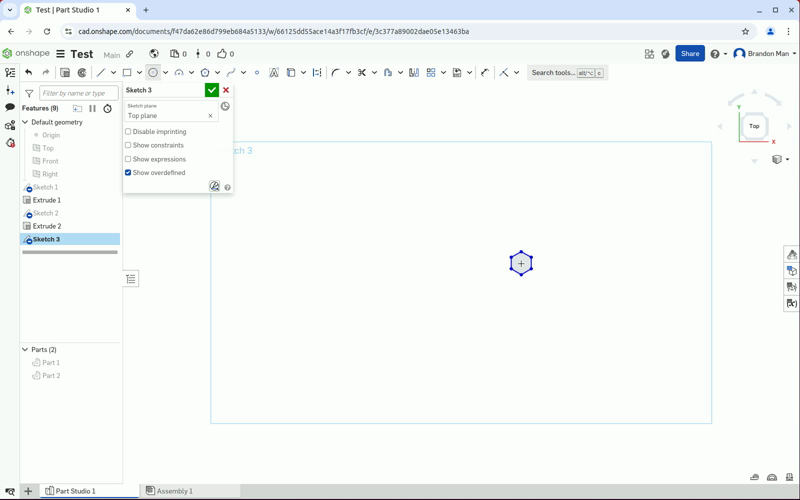
click(521, 263)
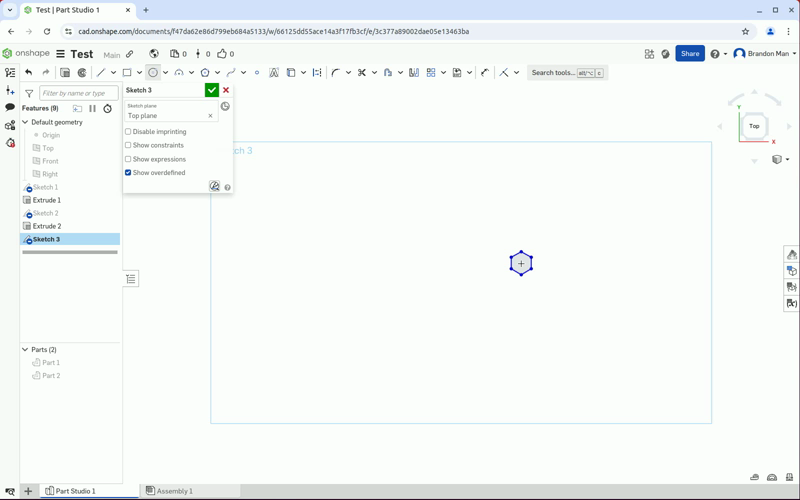
key_up(shift)
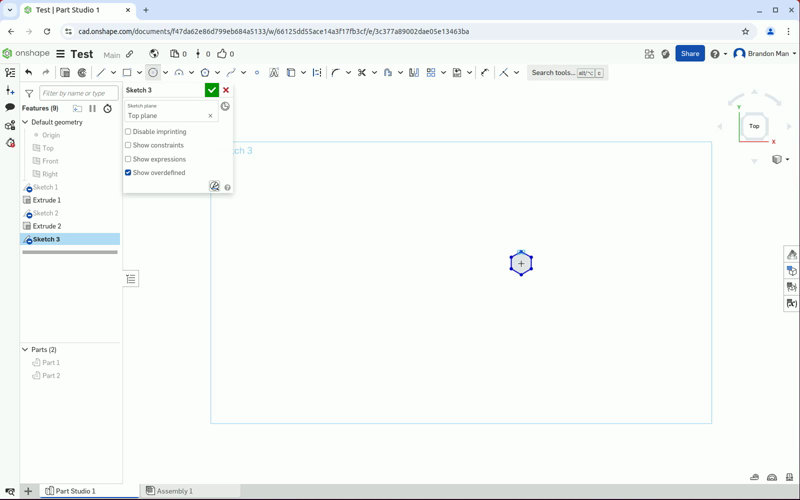
mouse_move(526, 263)
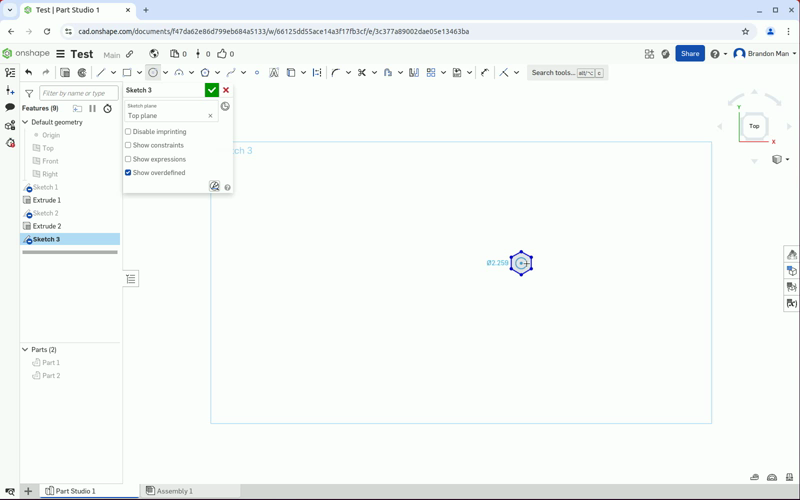
click(526, 263)
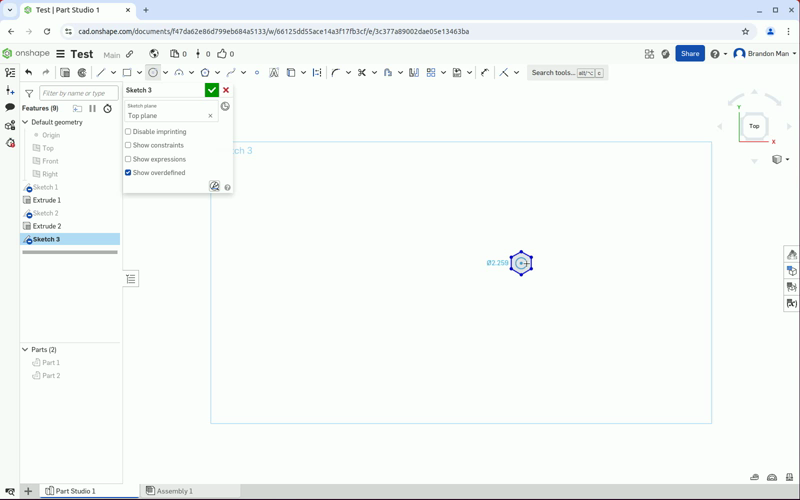
key(esc)
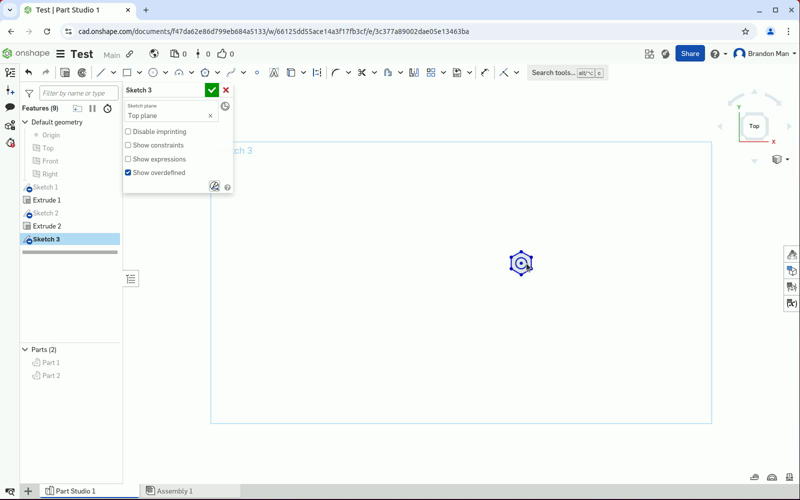
mouse_move(517, 271)
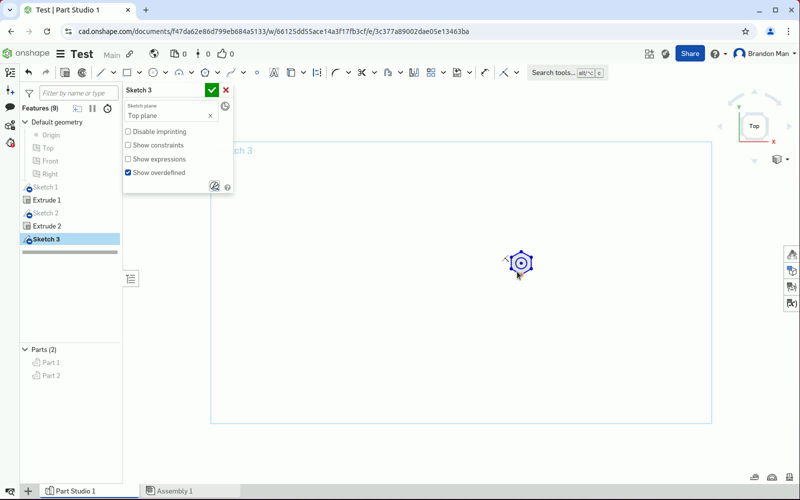
scroll(6)
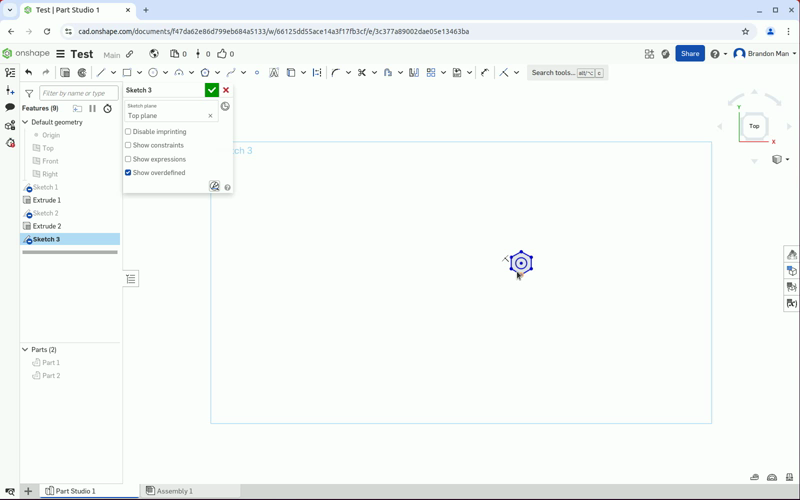
scroll(6)
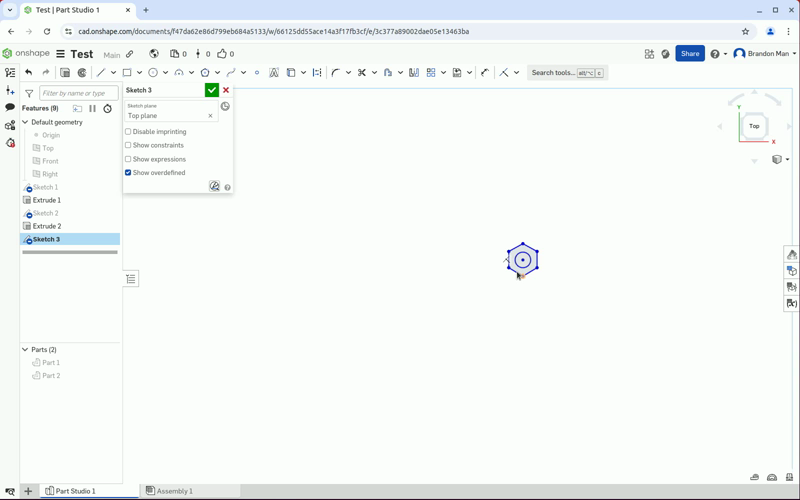
scroll(6)
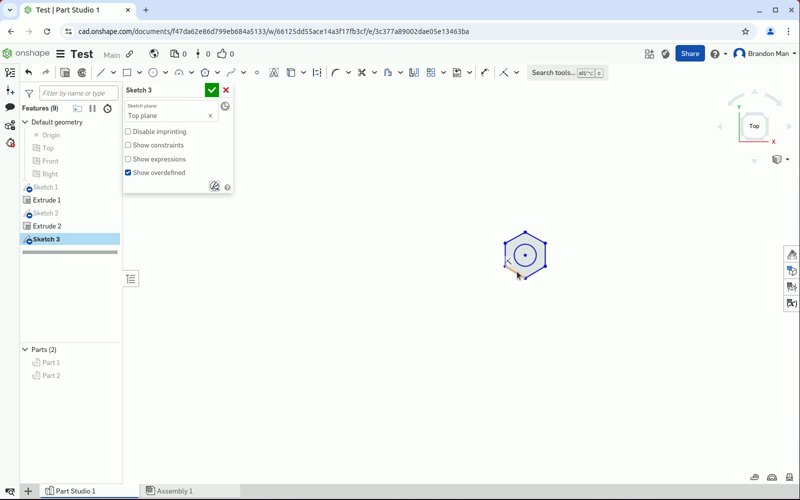
scroll(6)
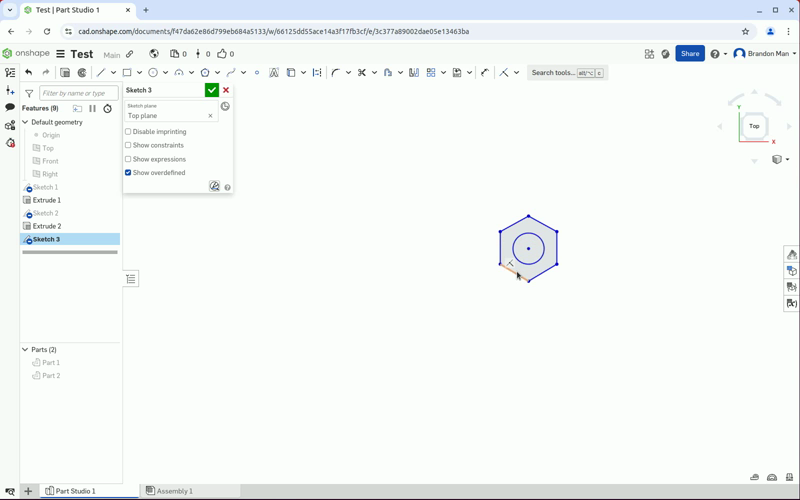
scroll(6)
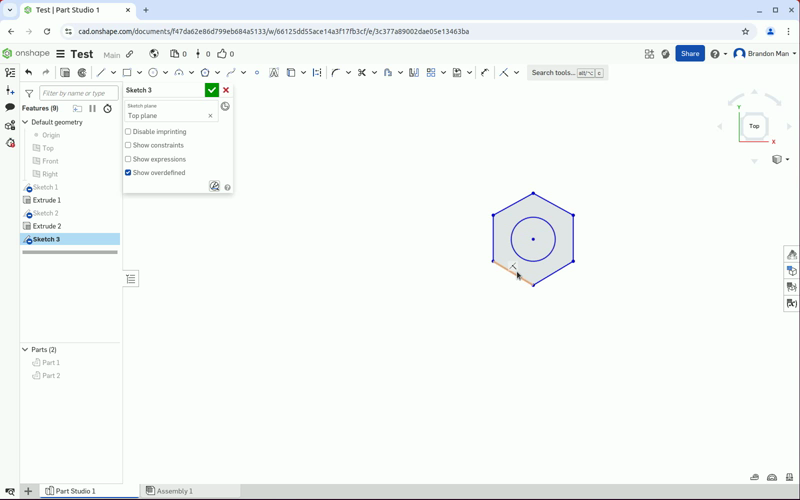
scroll(6)
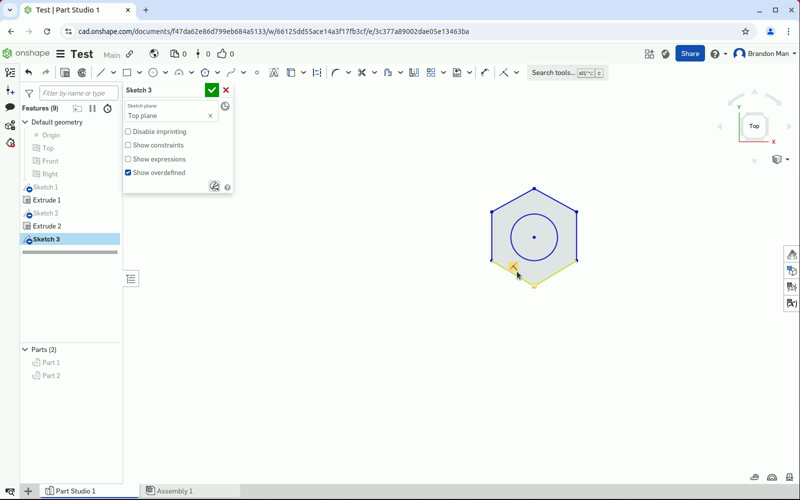
scroll(6)
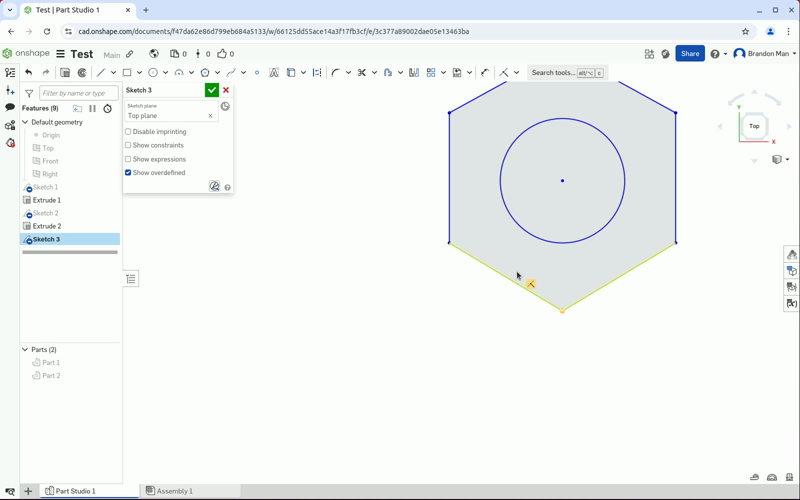
click(517, 271)
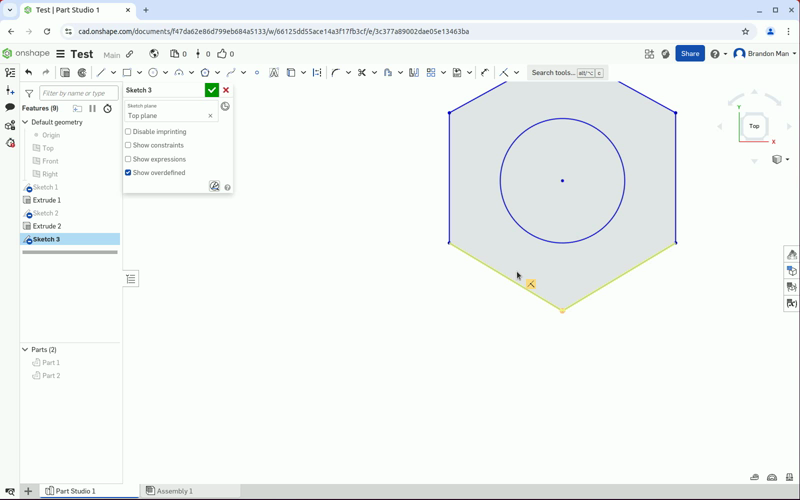
scroll(-6)
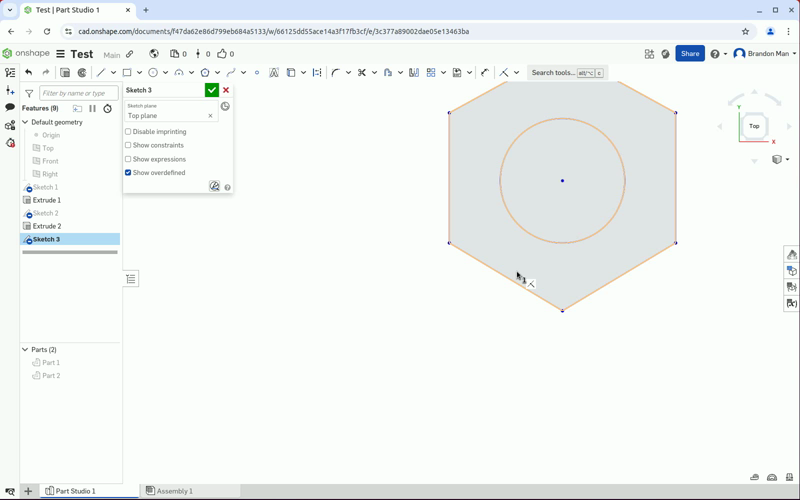
scroll(-6)
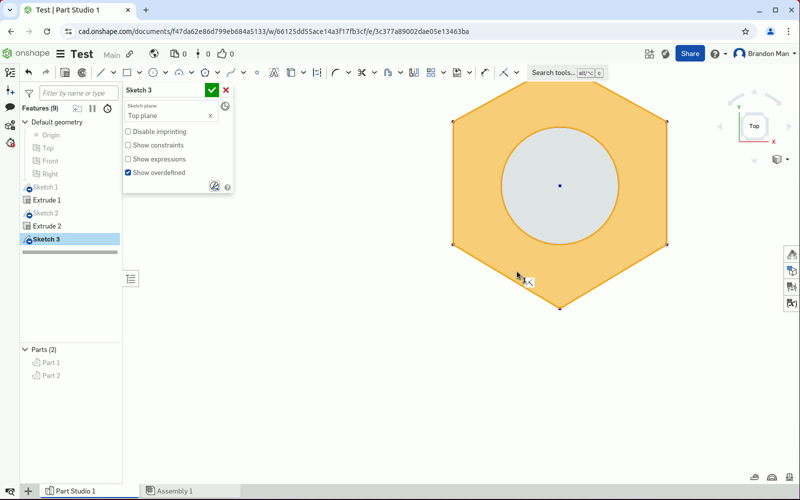
scroll(-6)
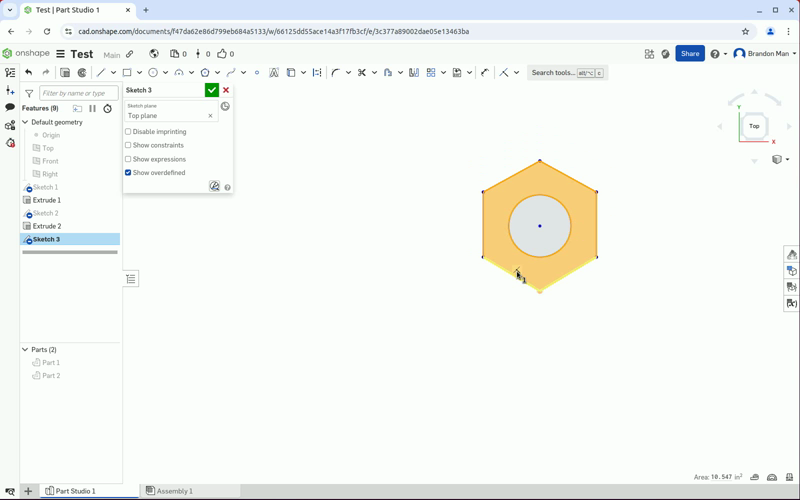
scroll(-6)
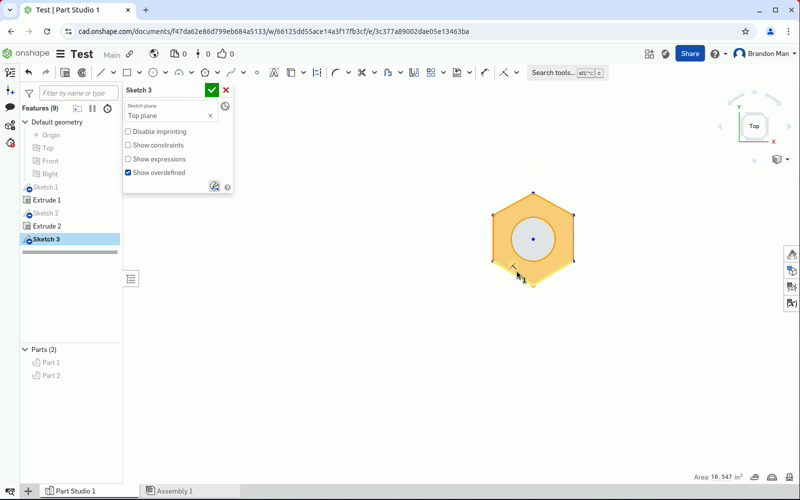
scroll(-6)
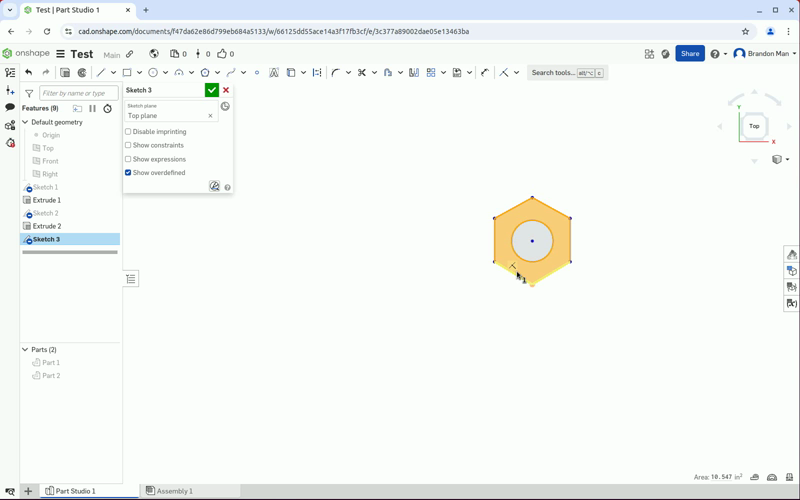
scroll(-6)
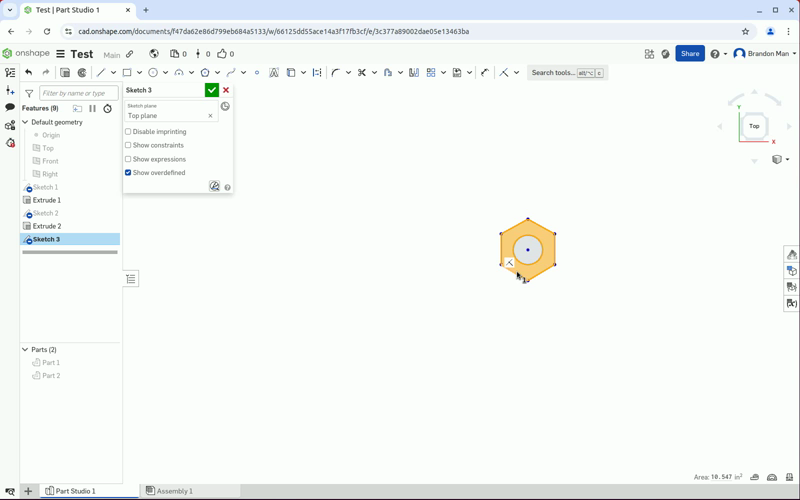
scroll(-6)
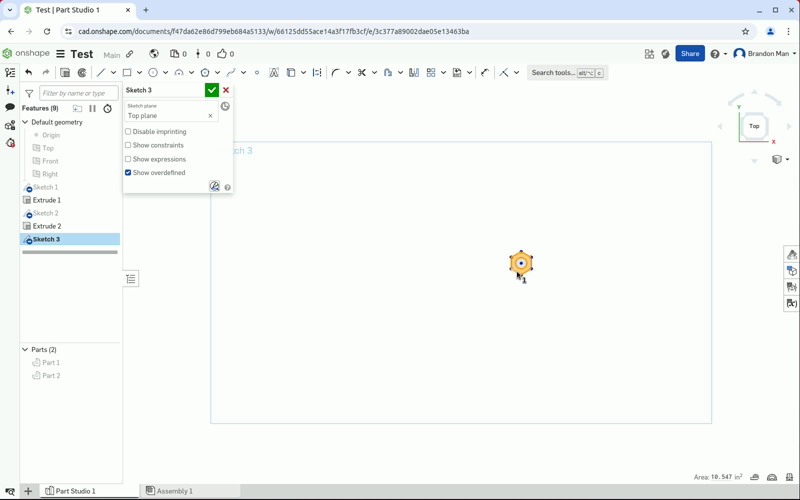
mouse_move(73, 352)
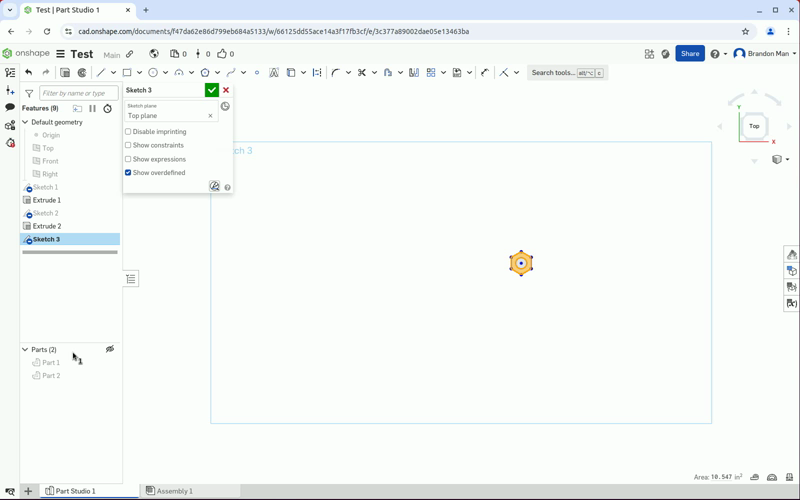
key(shift+y)
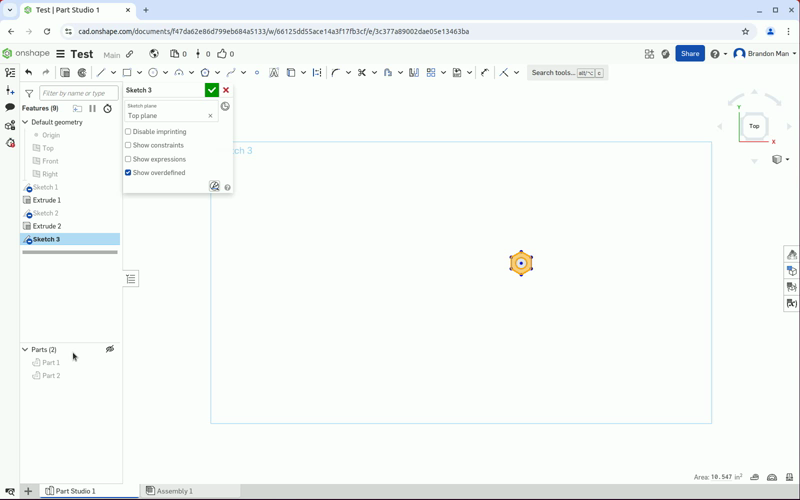
key(shift+e)
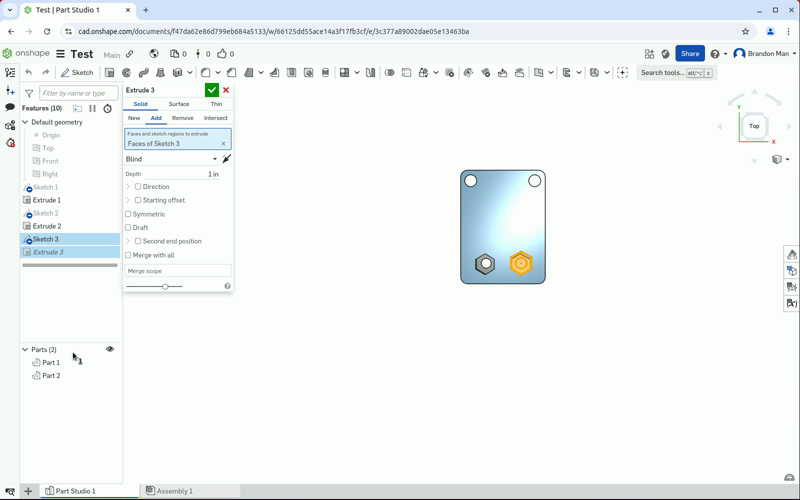
mouse_move(143, 106)
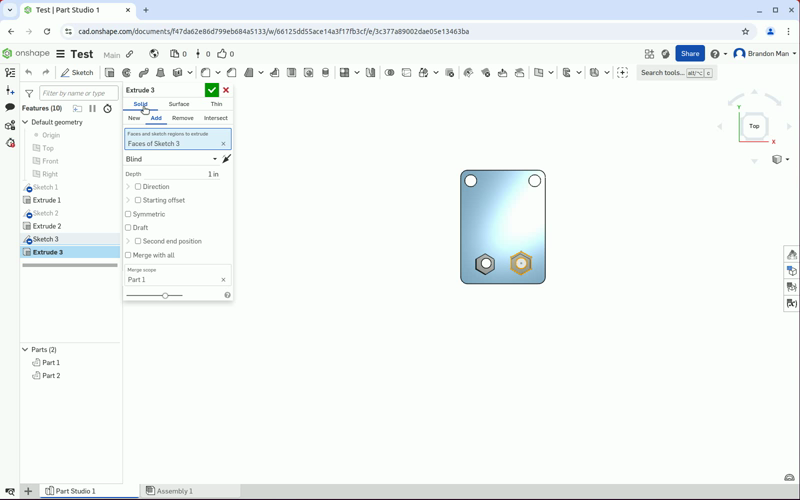
click(143, 106)
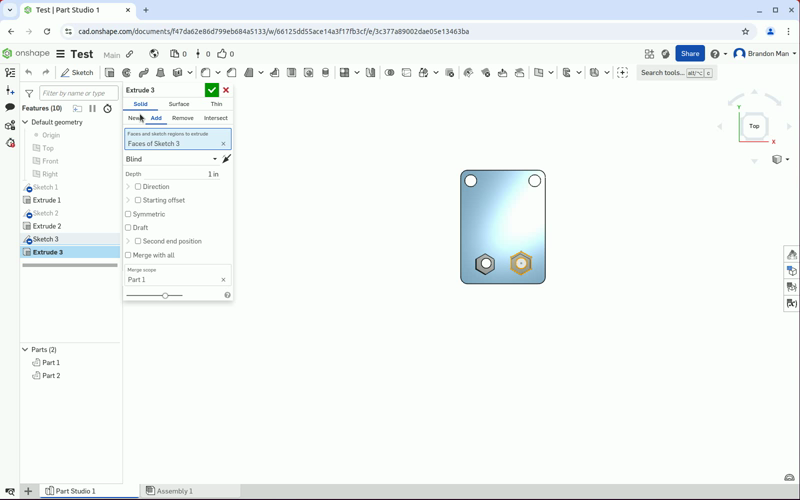
mouse_move(137, 120)
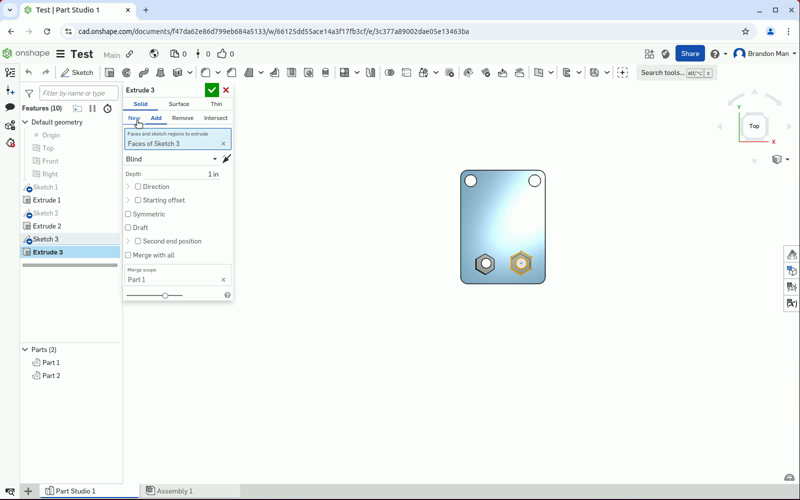
click(137, 120)
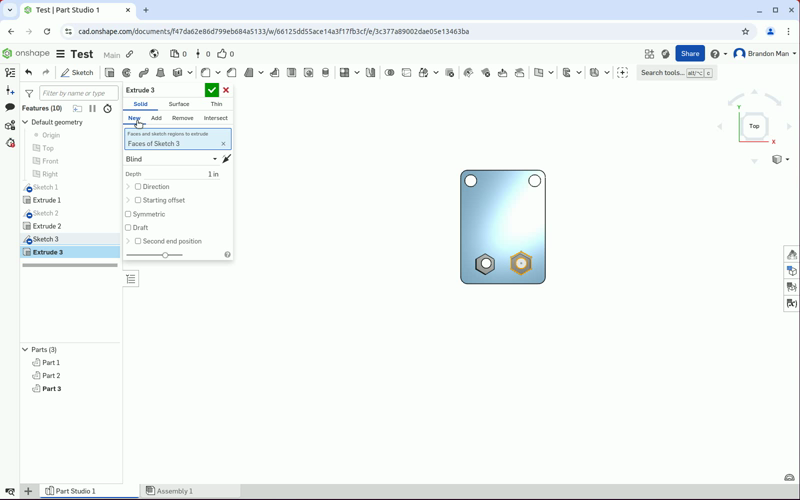
key(tab, 4)
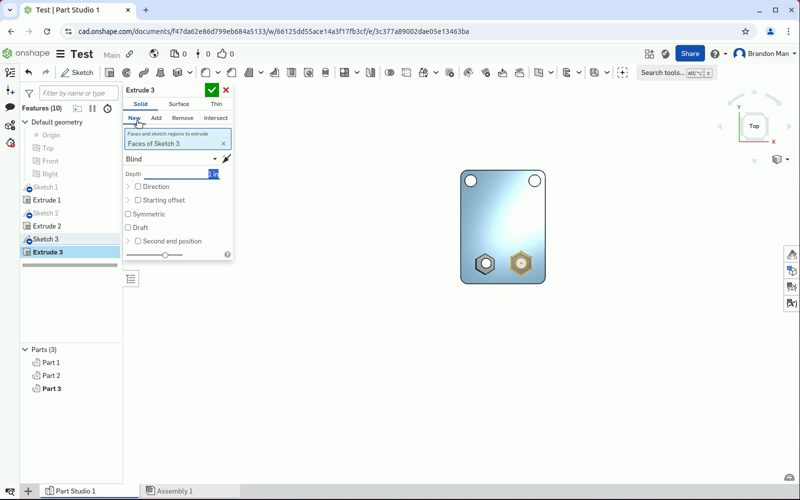
text(1.204)
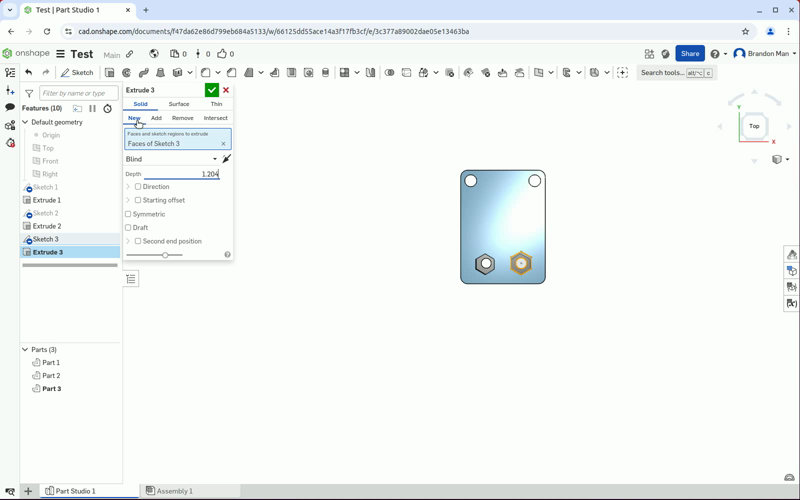
key(enter)
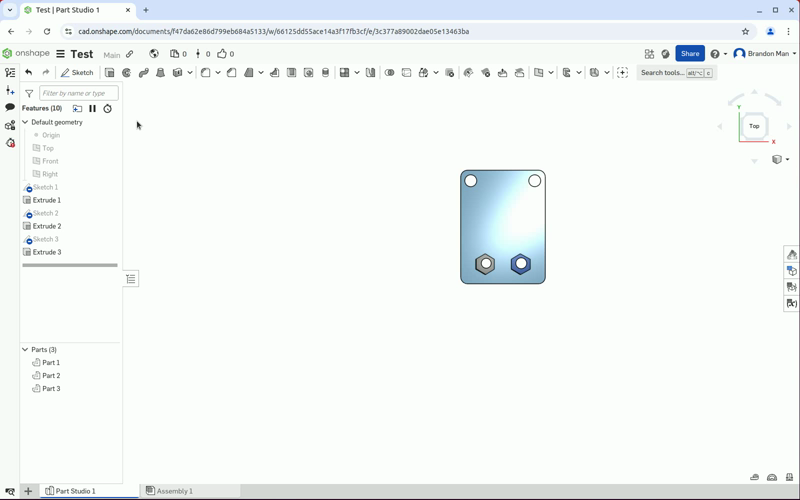
key(shift+h)
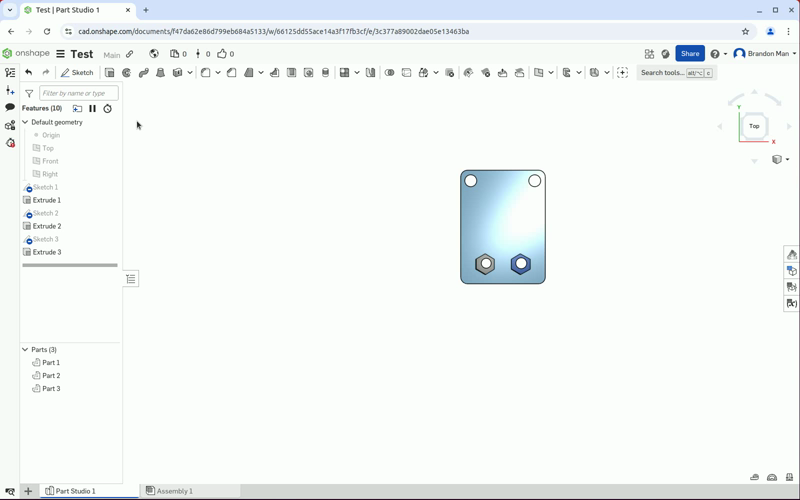
key(shift+h)
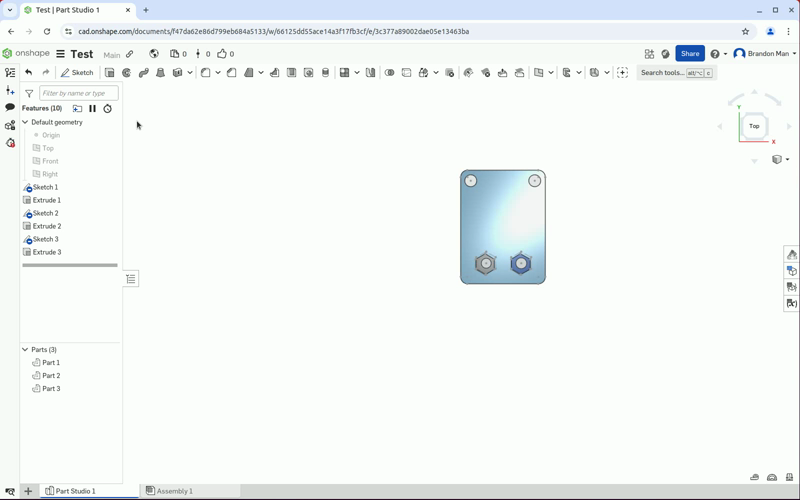
key(shift+7)
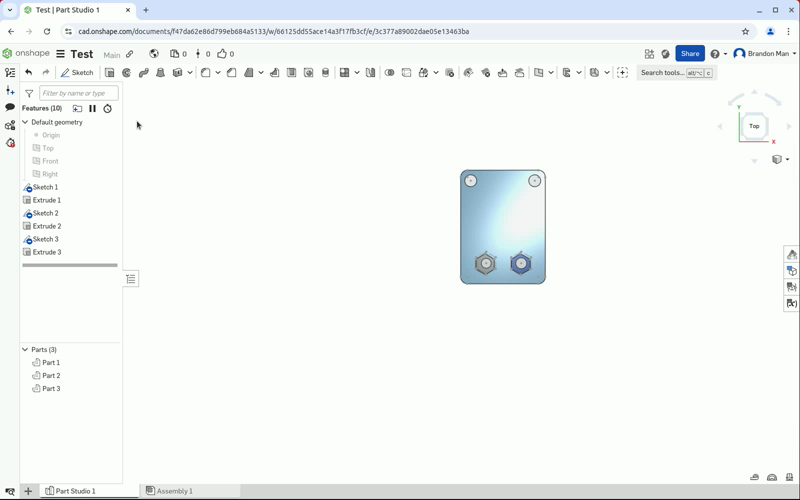
key(up, 3)
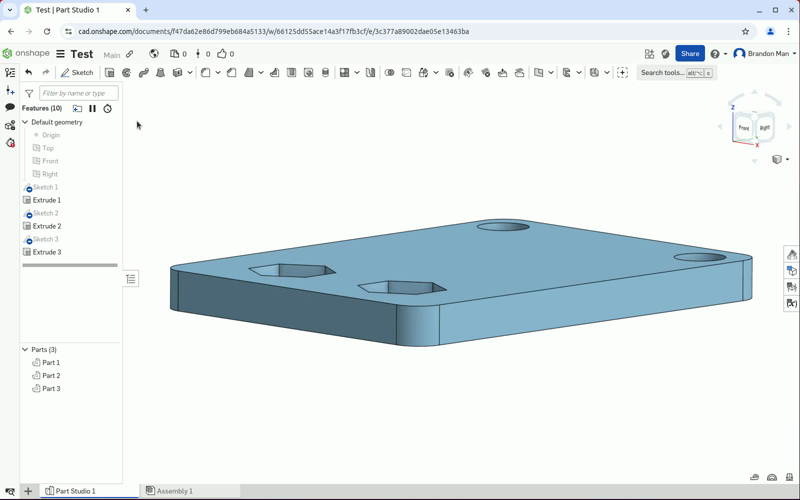
key(left, 3)
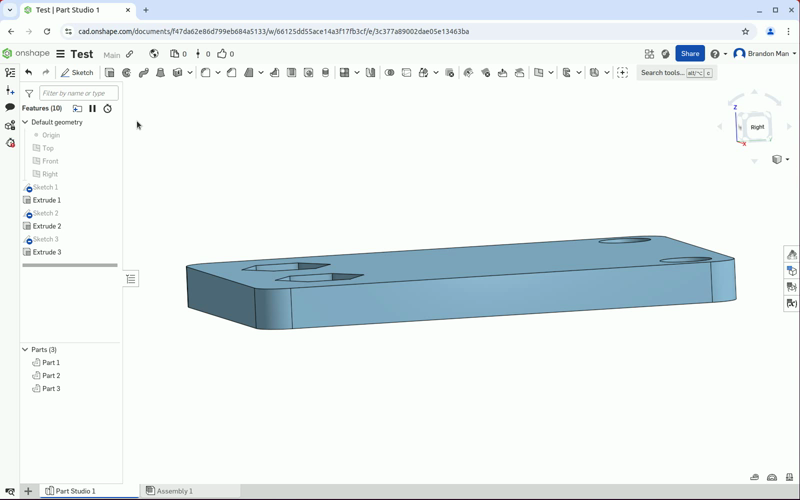
key(right, 3)
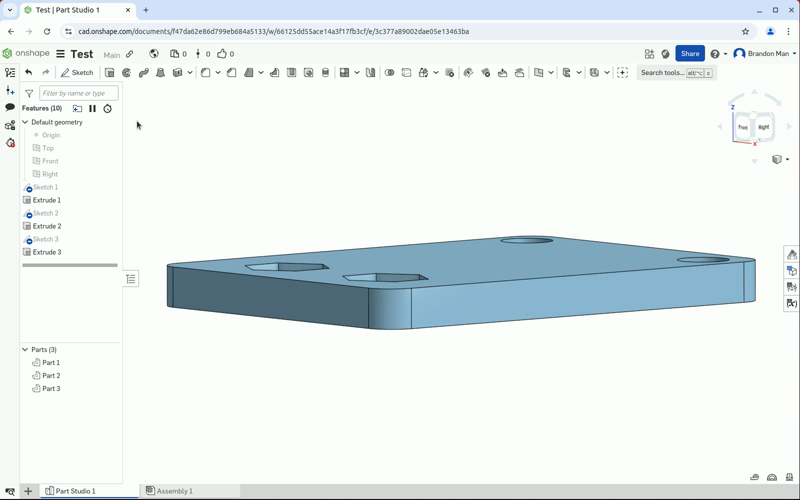
key(down, 3)
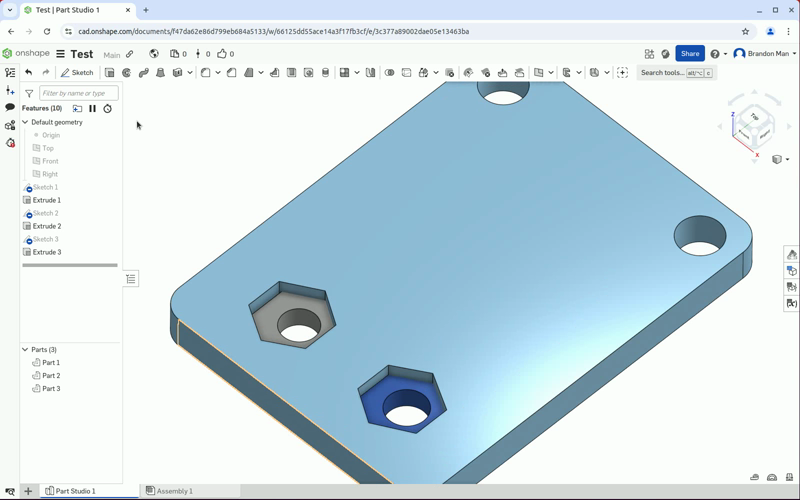
mouse_move(73, 189)
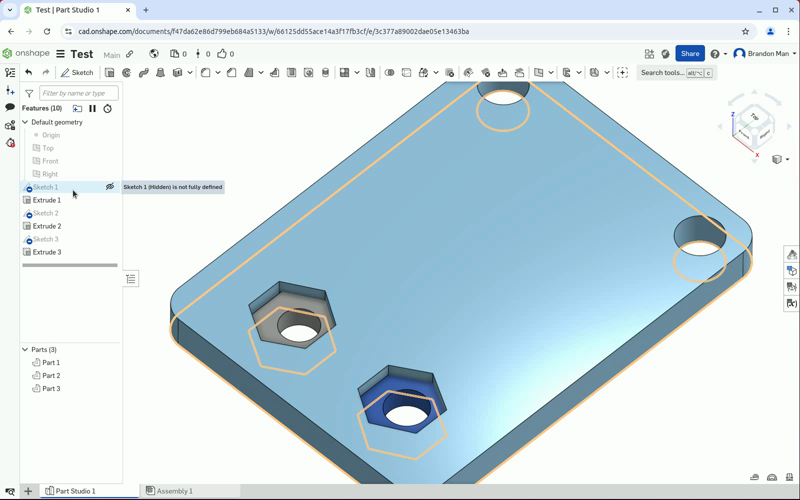
click(73, 189)